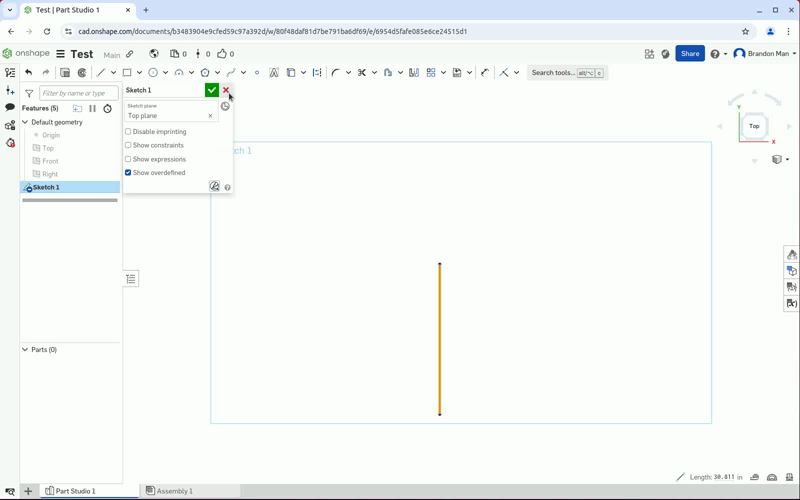
key(shift+h)
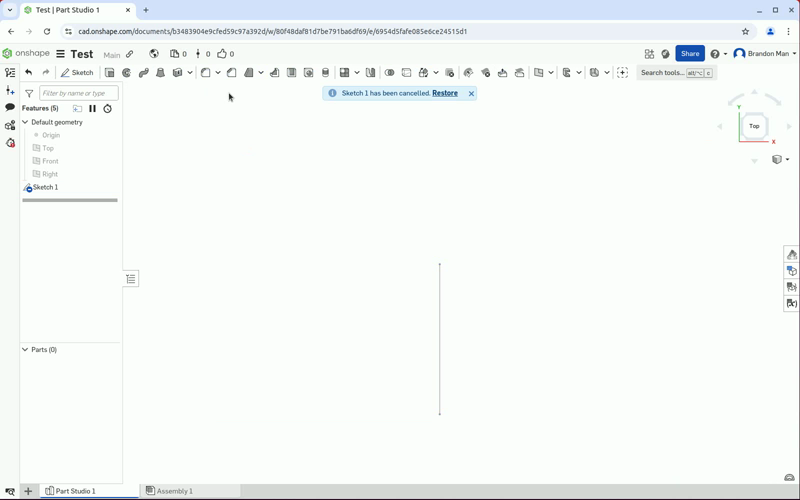
key(shift+s)
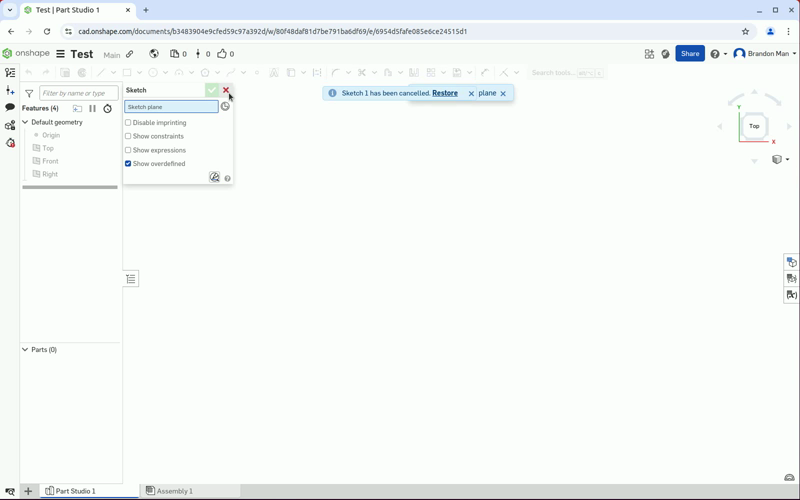
mouse_move(73, 150)
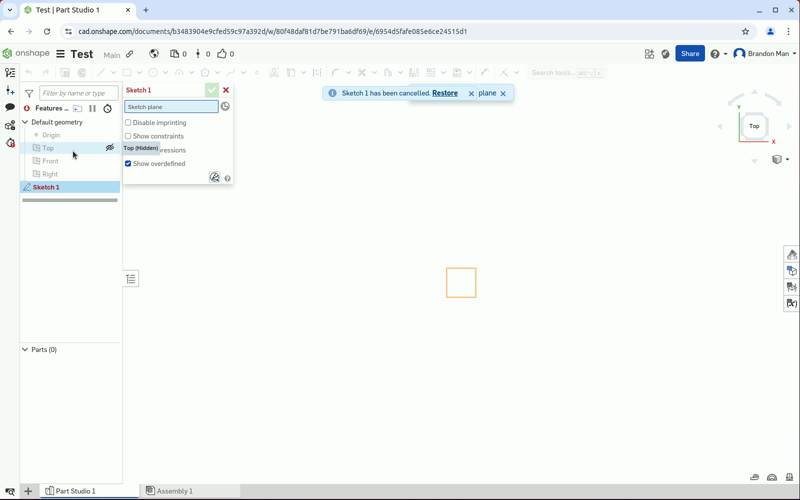
click(73, 150)
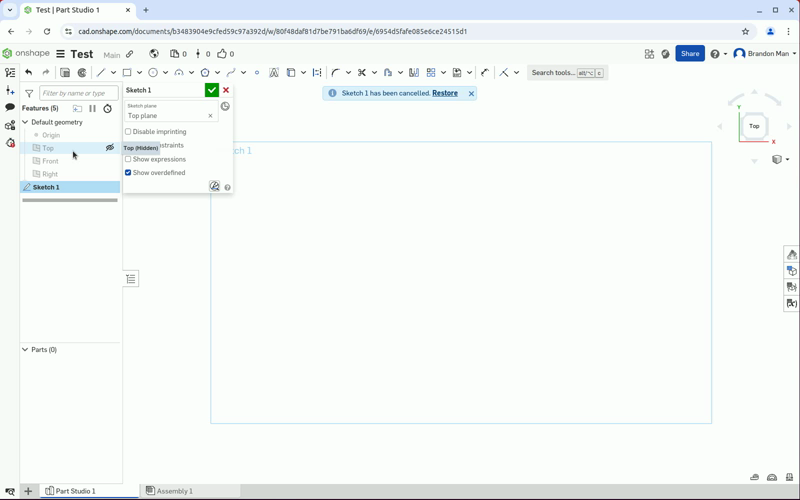
mouse_move(73, 352)
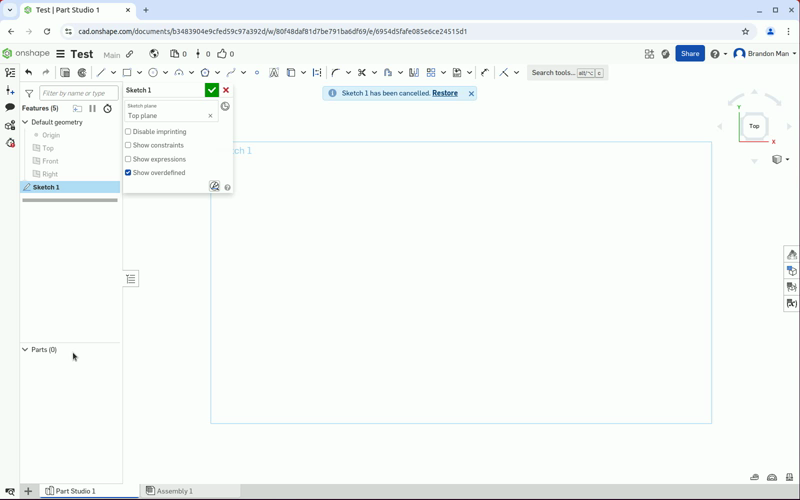
key(y)
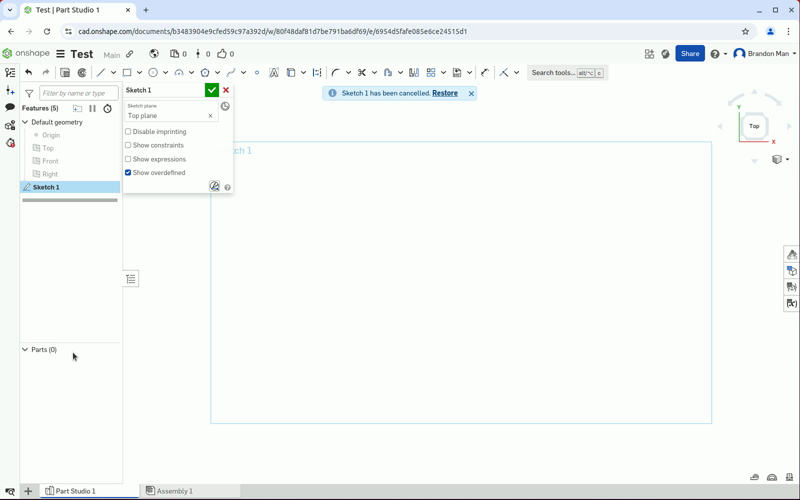
key(l)
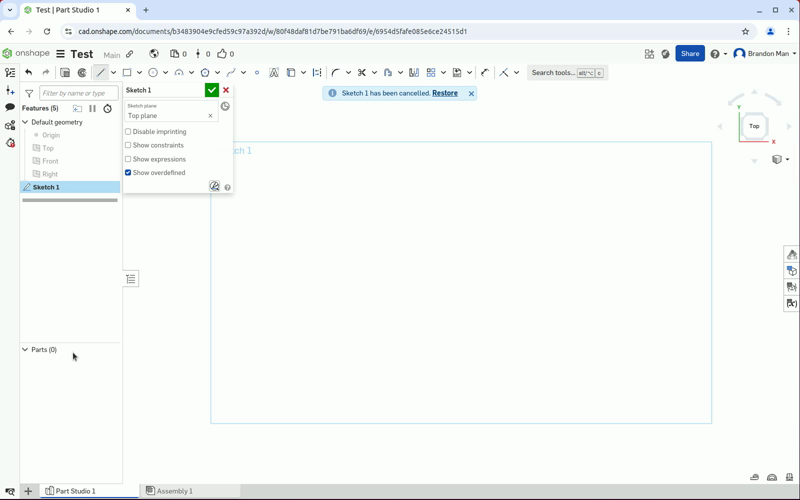
key_down(shift)
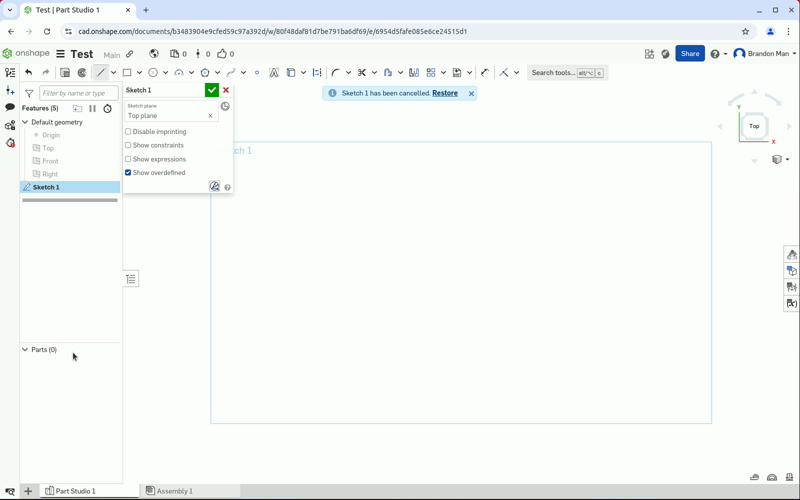
mouse_move(438, 305)
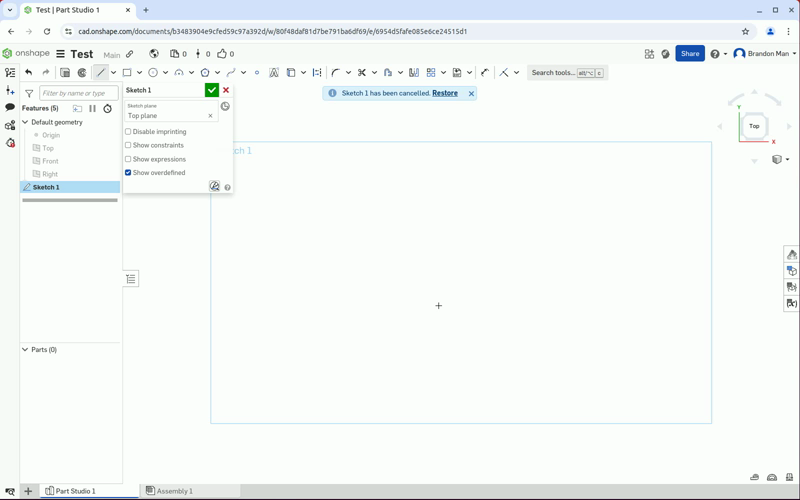
click(438, 305)
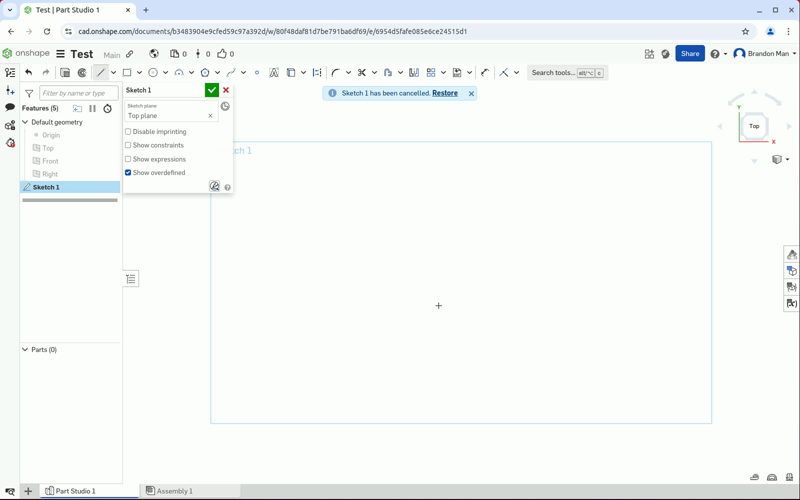
key_up(shift)
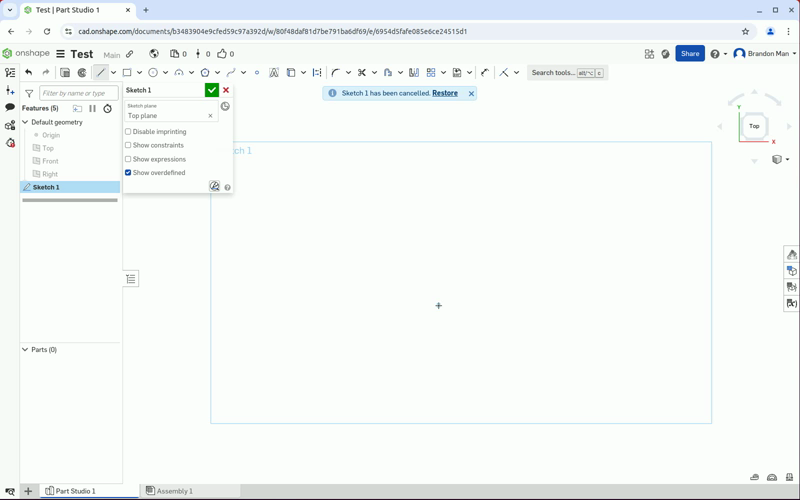
key_down(shift)
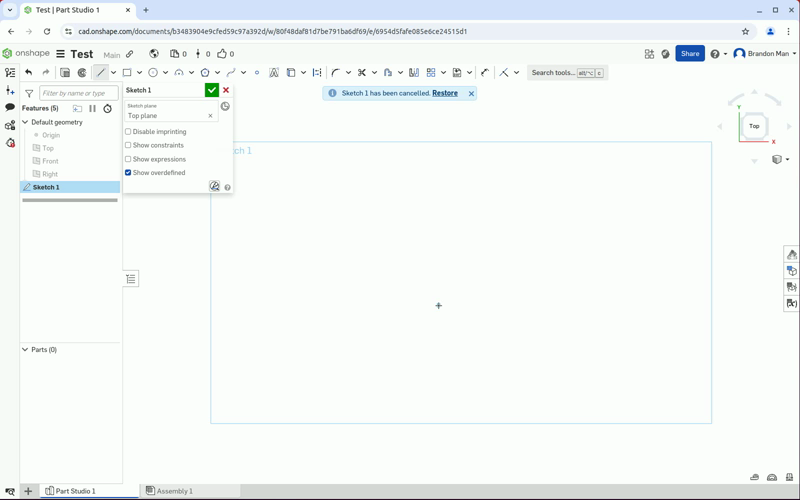
mouse_move(468, 305)
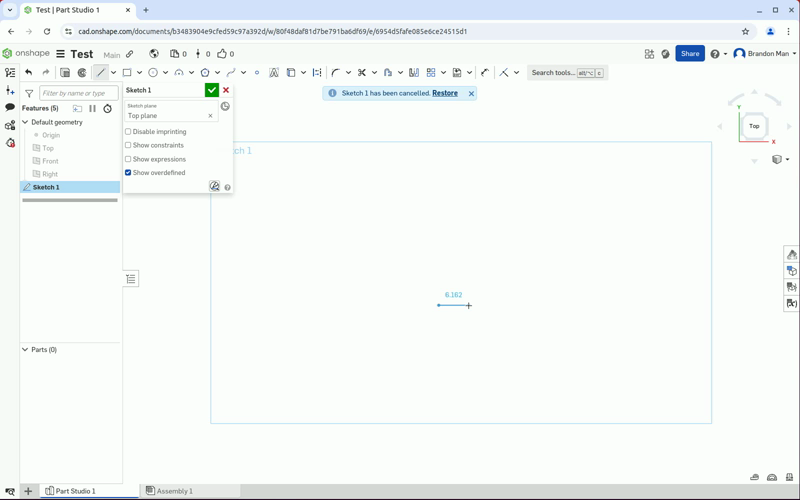
mouse_move(483, 305)
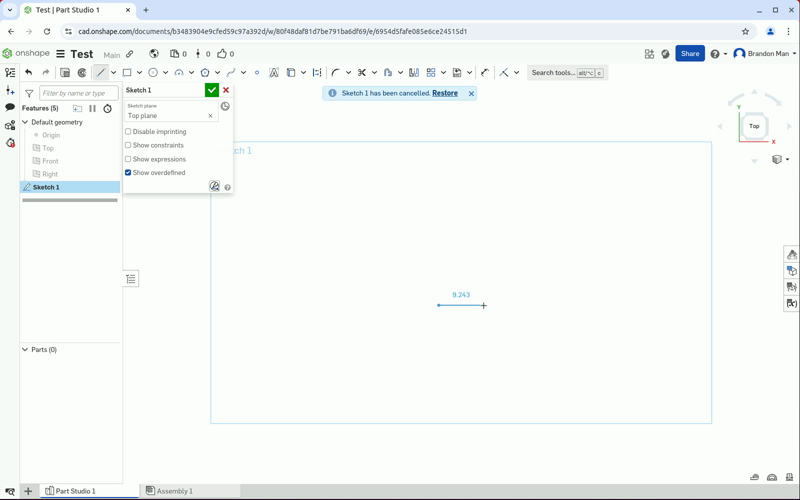
click(483, 305)
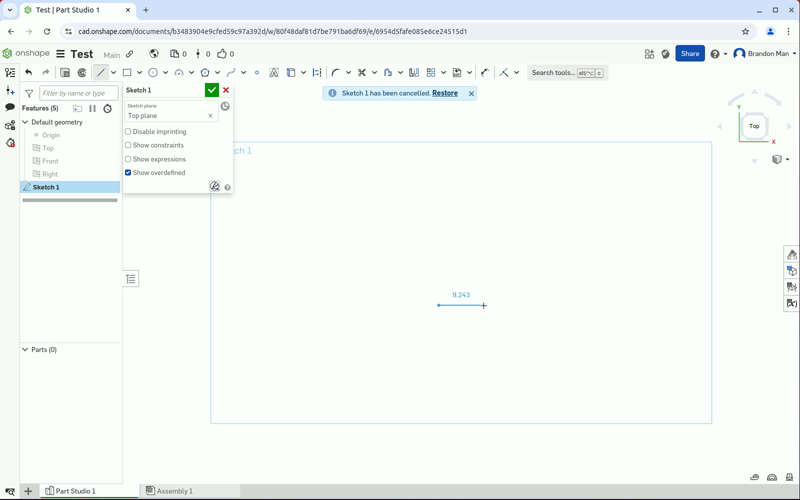
key_up(shift)
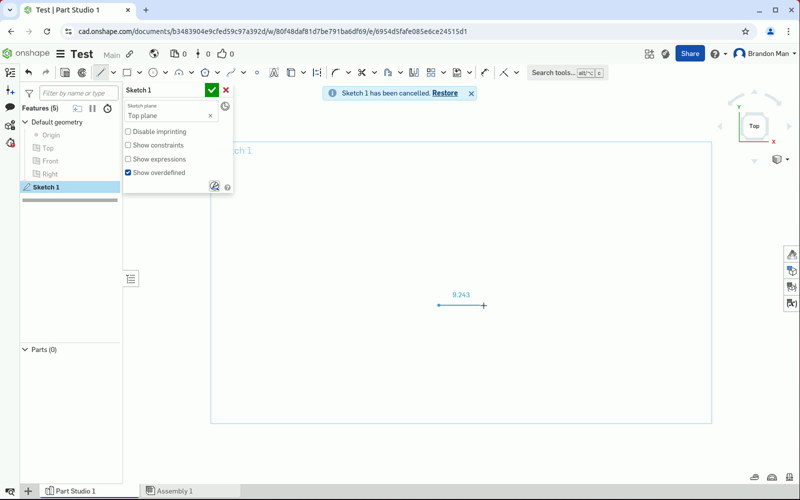
key_down(shift)
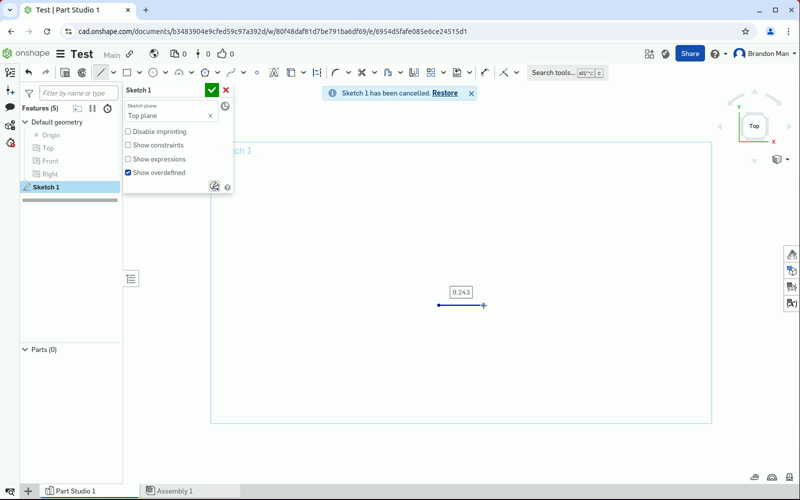
mouse_move(513, 305)
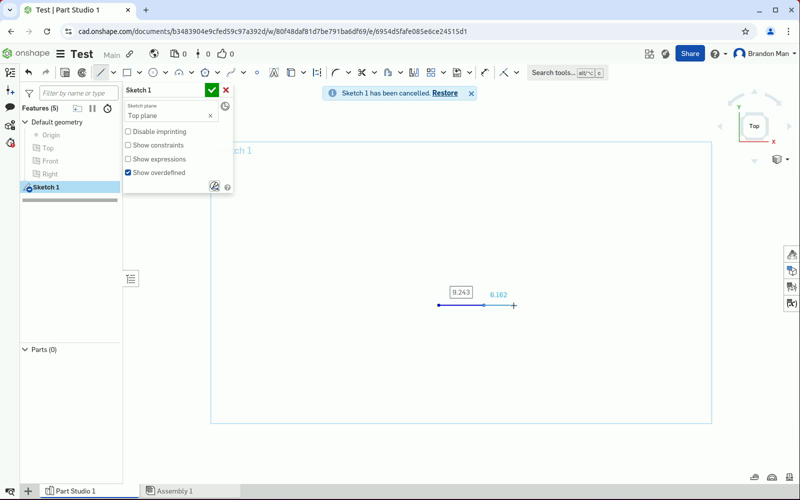
mouse_move(483, 259)
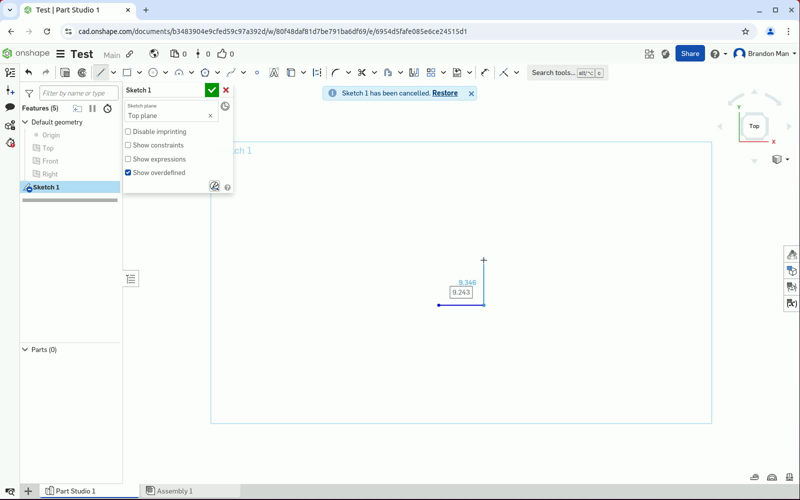
click(483, 259)
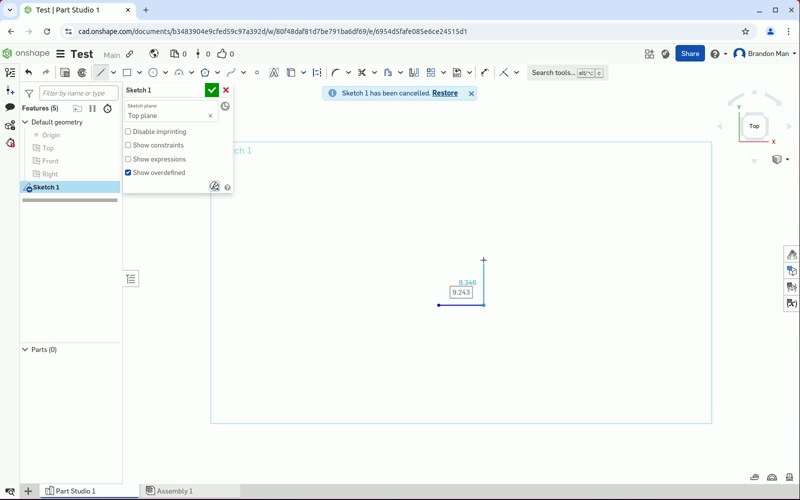
key_up(shift)
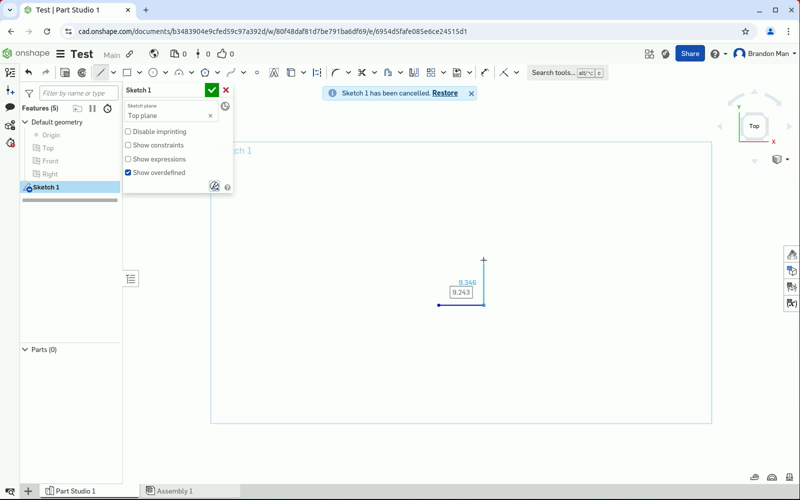
key_down(shift)
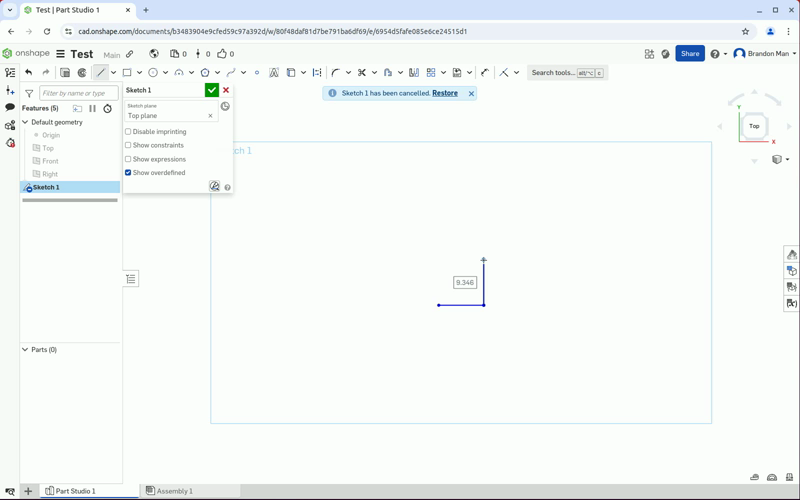
mouse_move(513, 259)
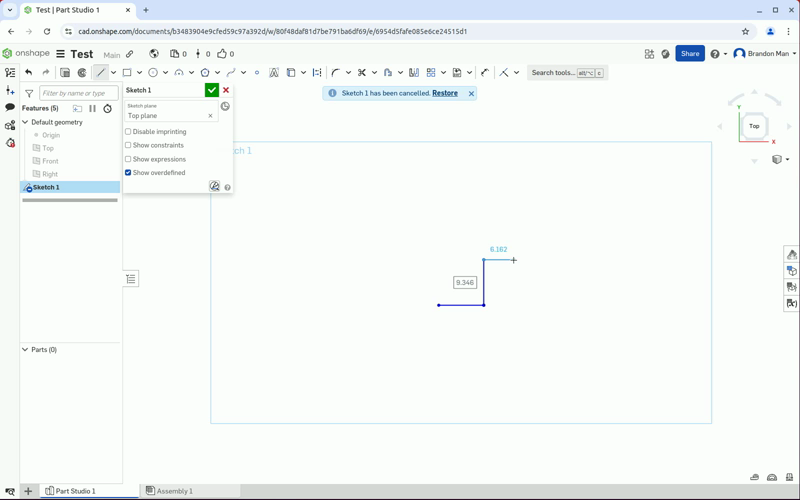
mouse_move(438, 259)
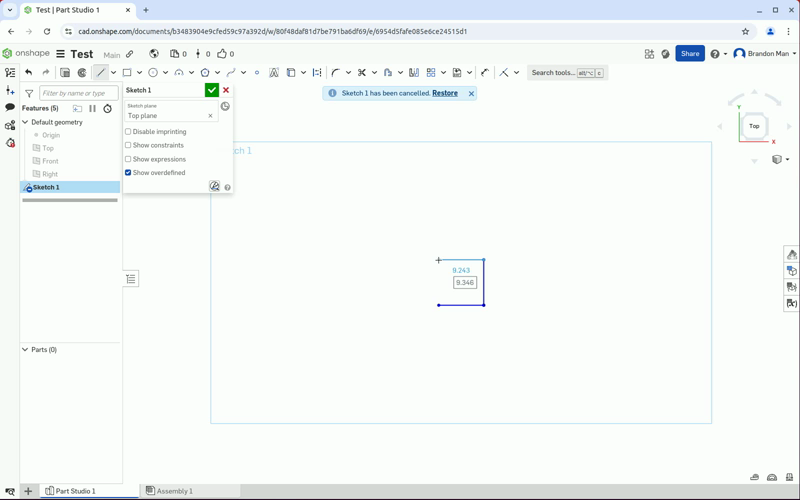
click(438, 259)
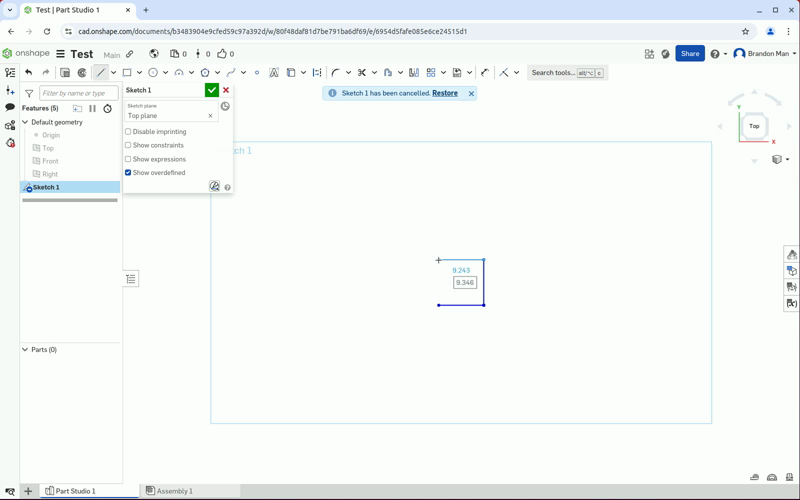
key_up(shift)
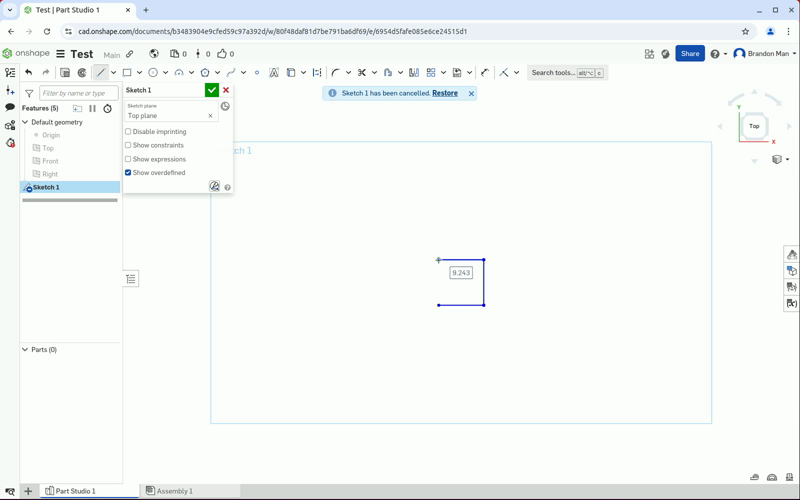
mouse_move(468, 259)
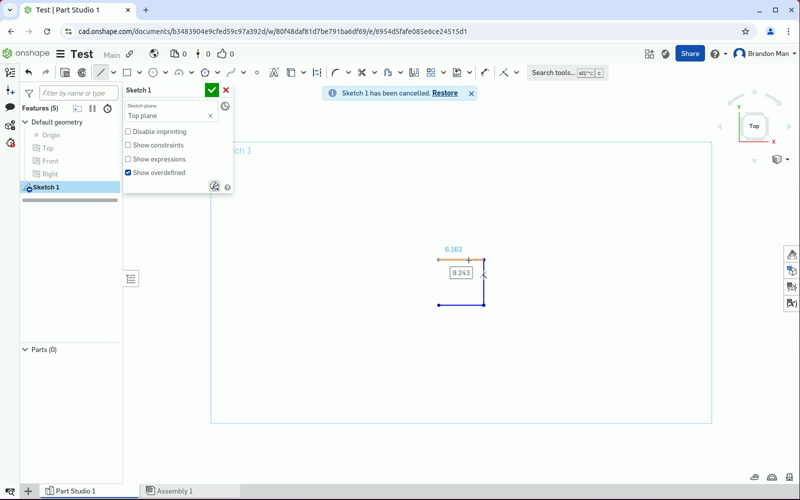
key_down(shift)
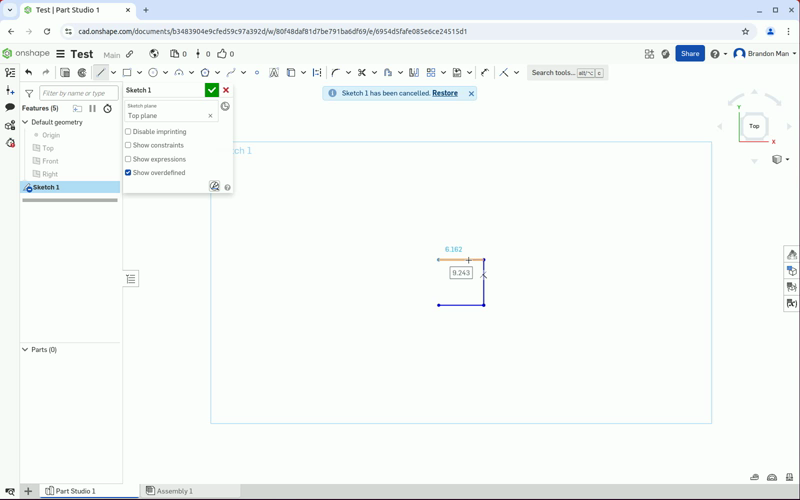
mouse_move(438, 305)
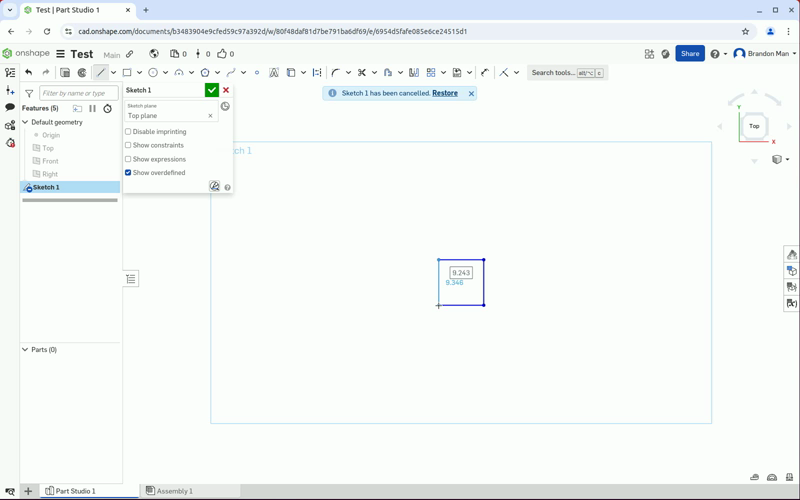
key_up(shift)
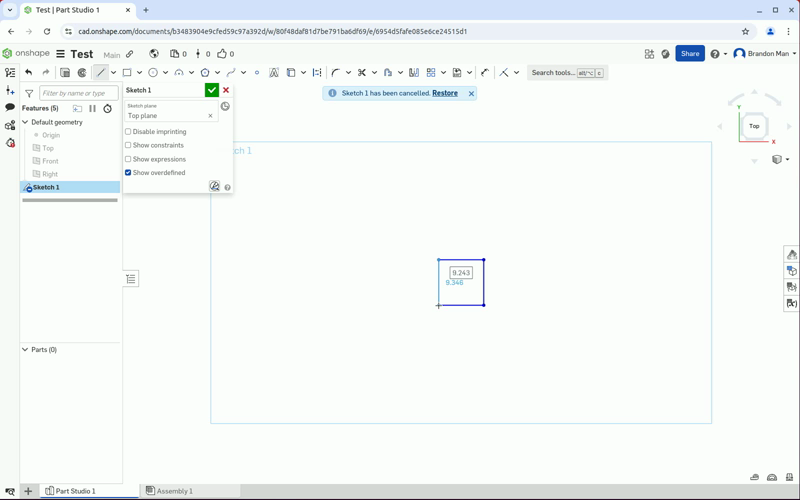
click(438, 305)
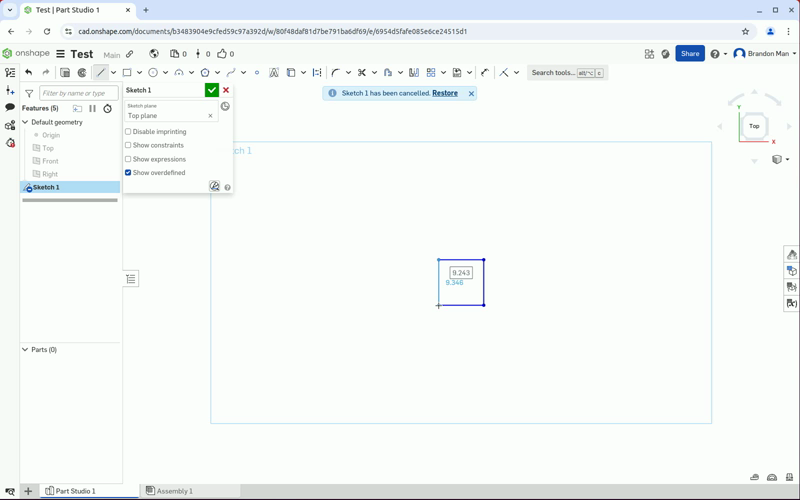
key(esc)
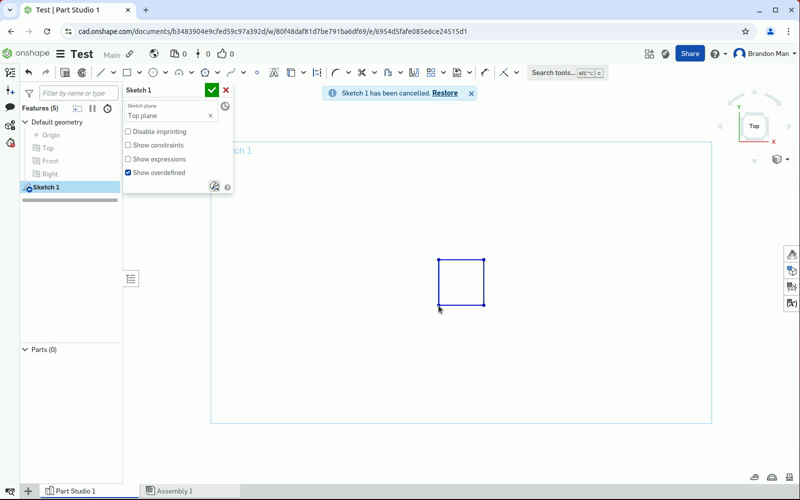
key(l)
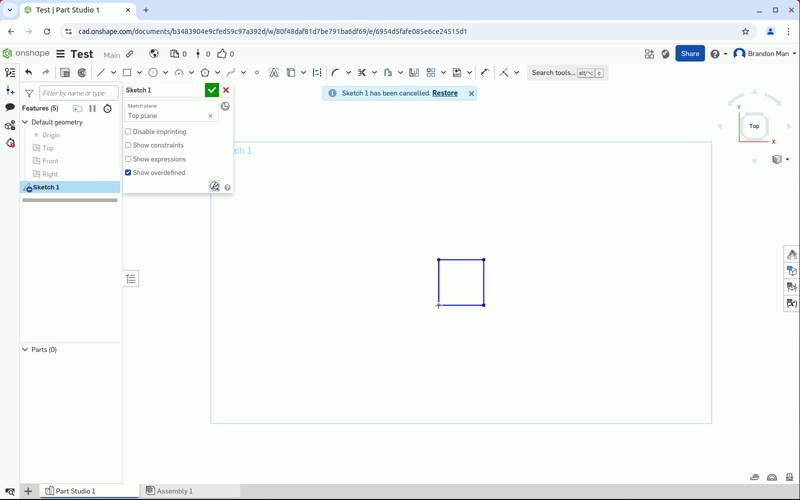
key_down(shift)
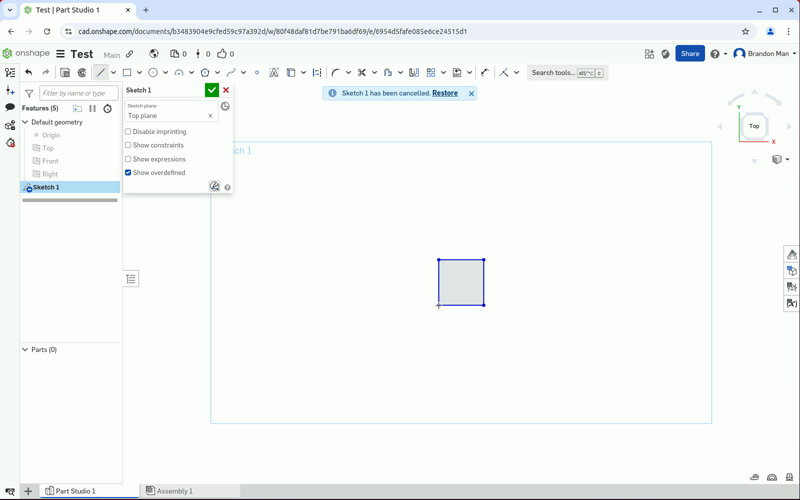
mouse_move(440, 302)
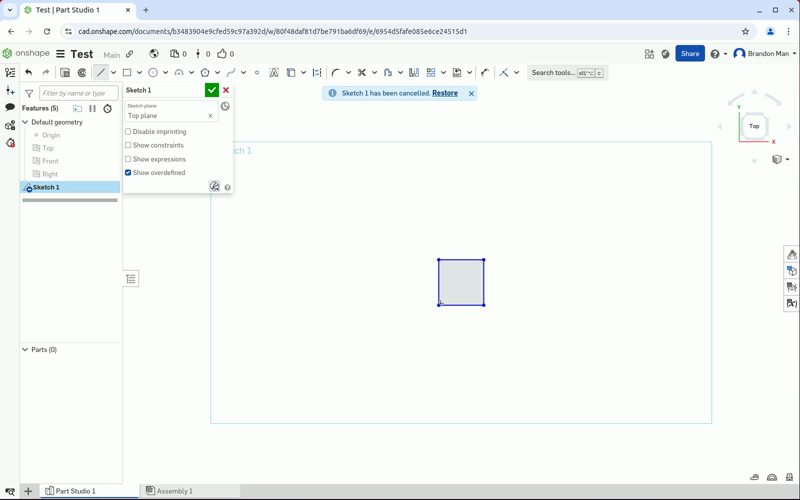
scroll(6)
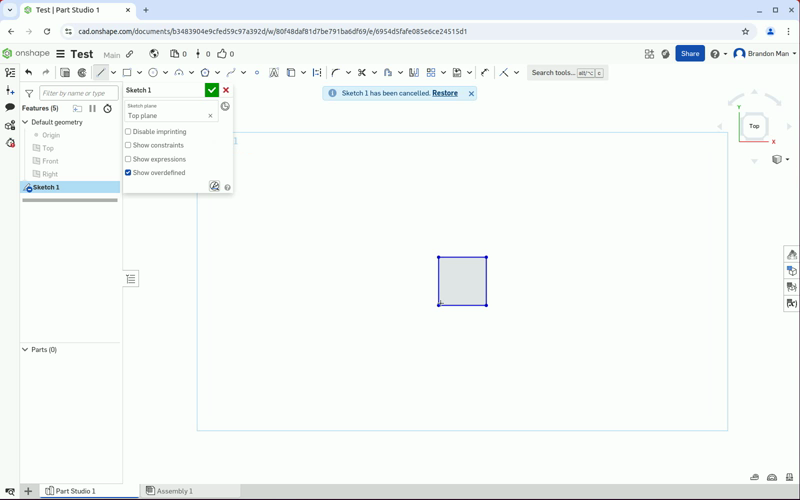
scroll(6)
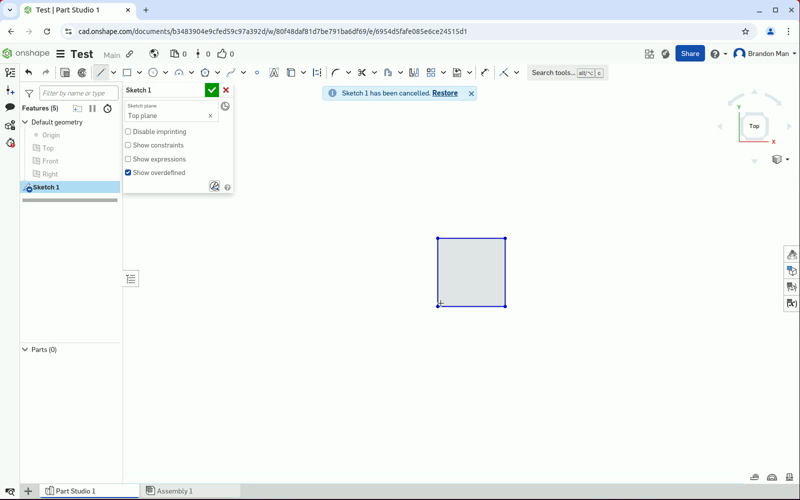
scroll(6)
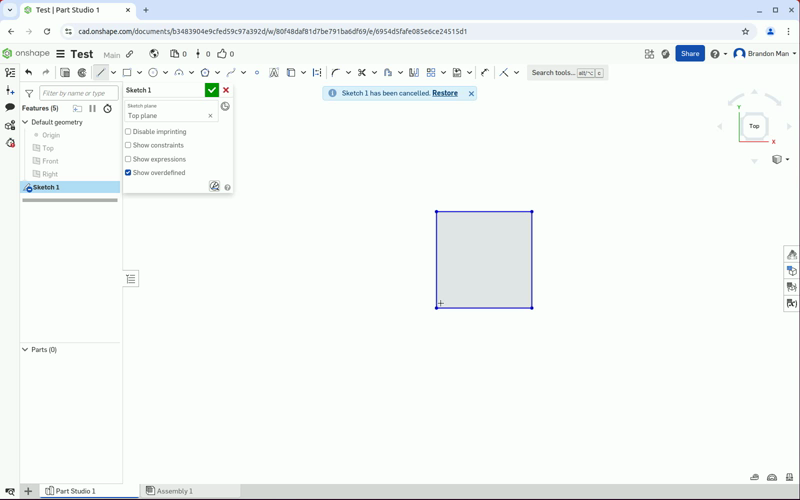
scroll(6)
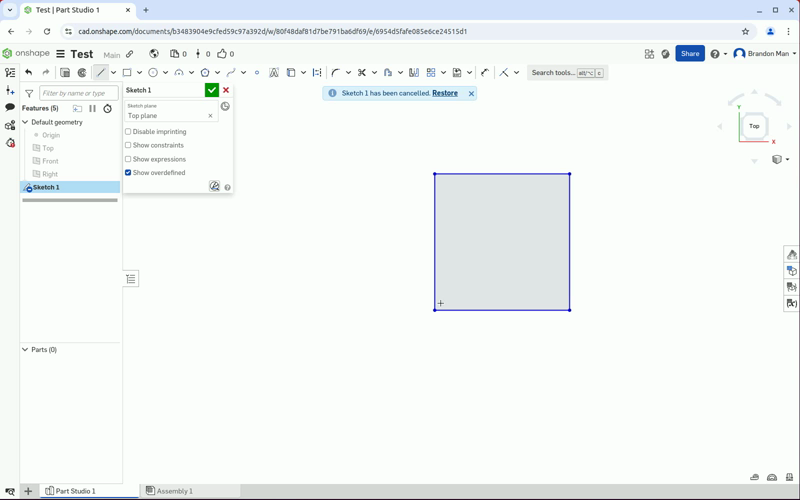
scroll(6)
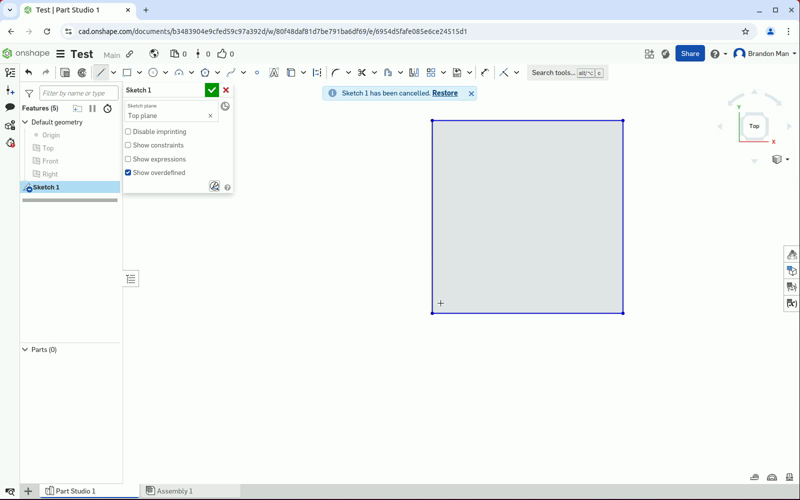
scroll(6)
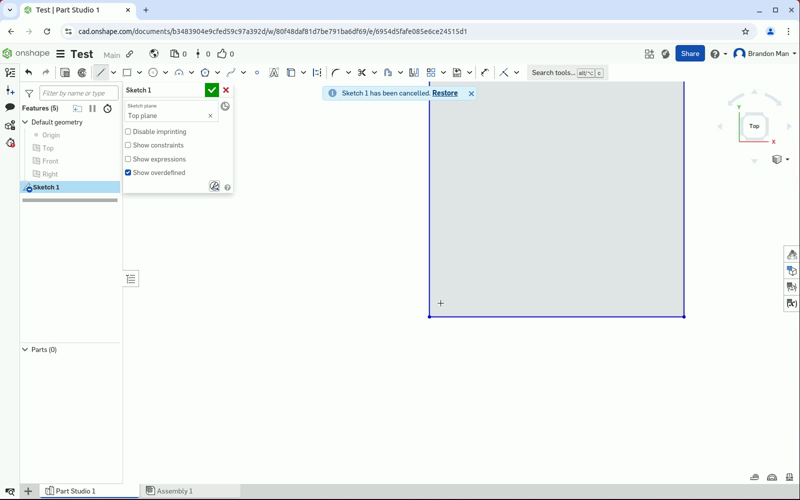
scroll(6)
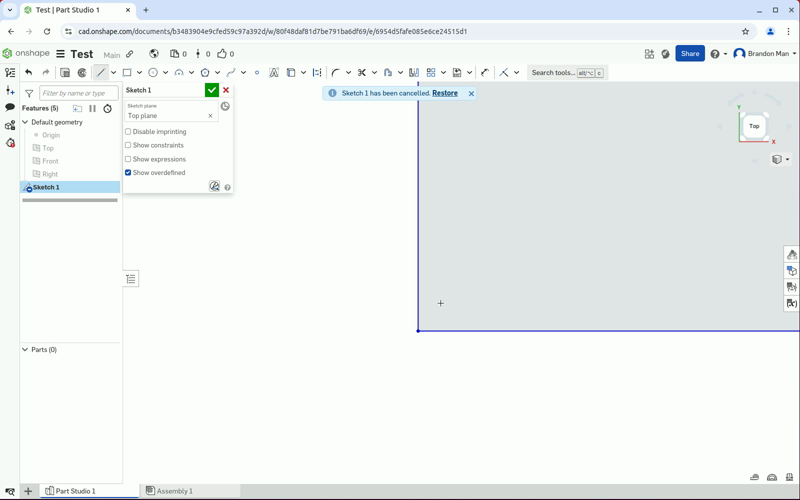
click(440, 302)
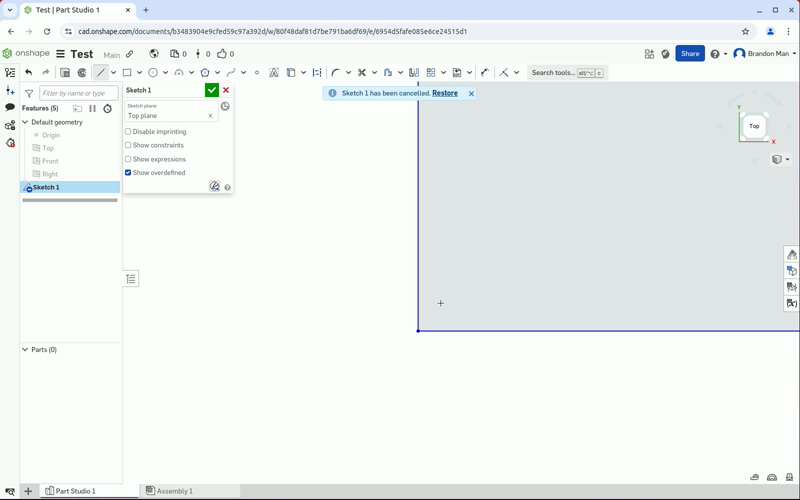
scroll(-6)
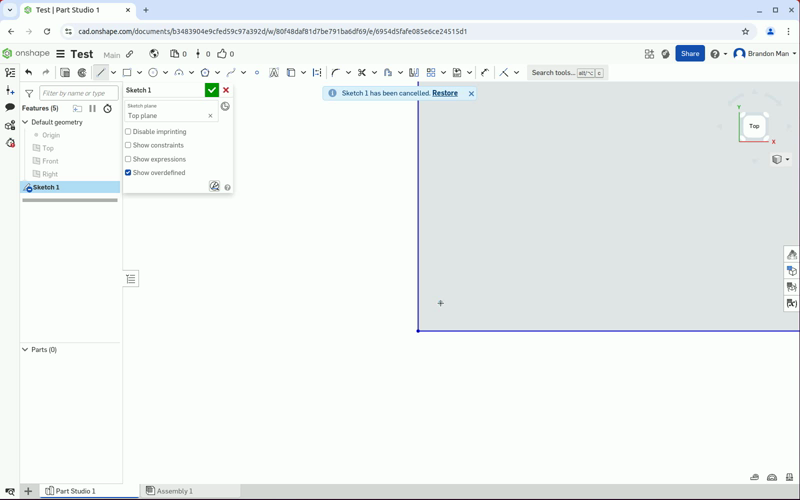
scroll(-6)
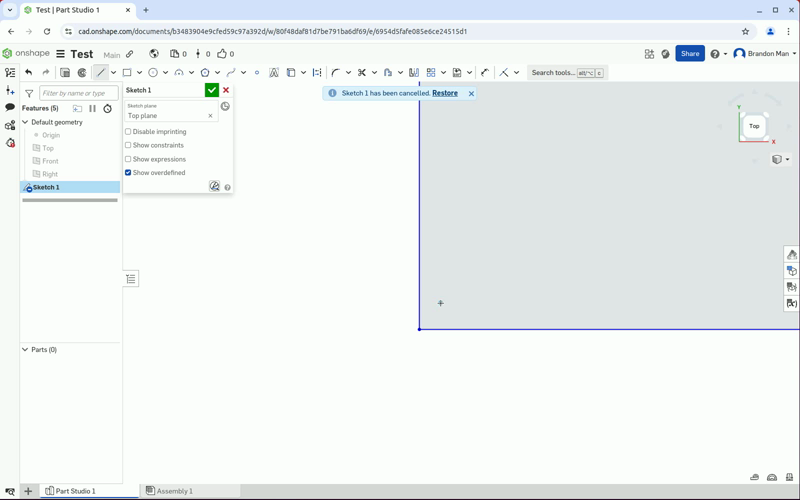
scroll(-6)
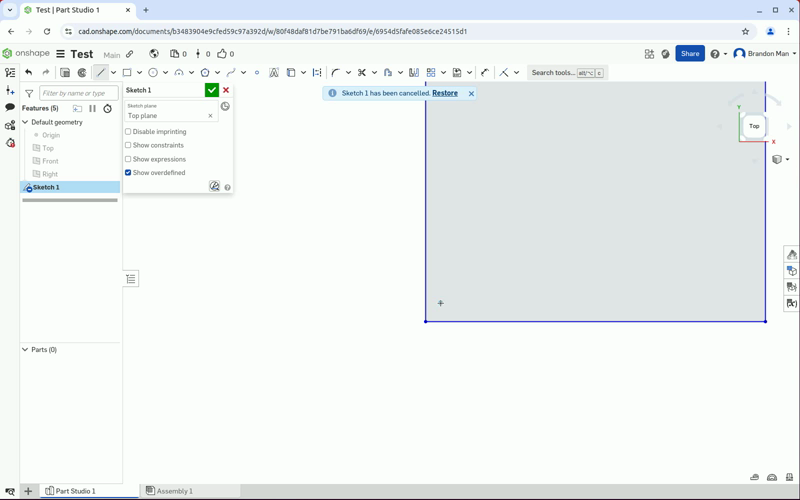
scroll(-6)
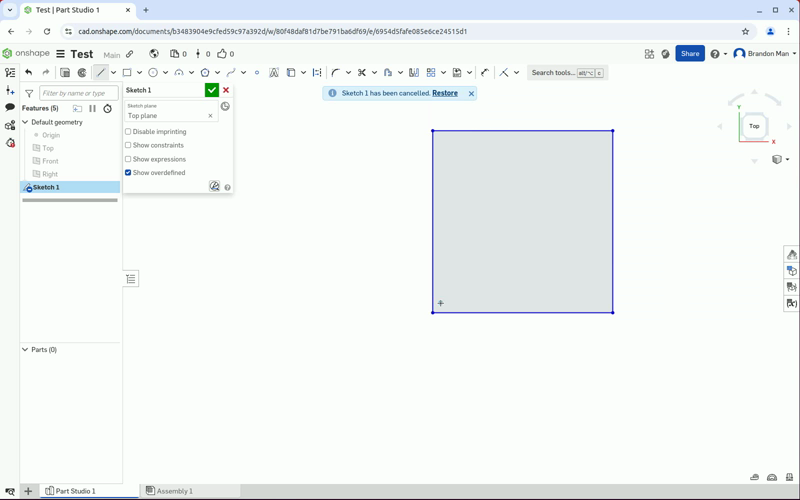
scroll(-6)
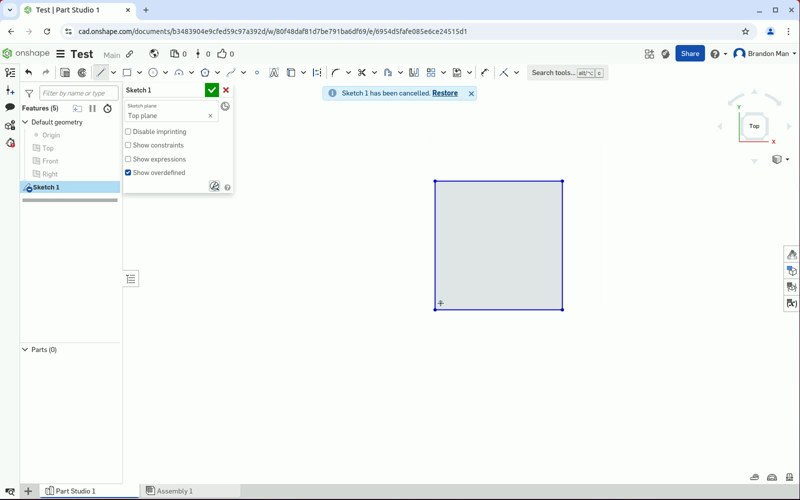
scroll(-6)
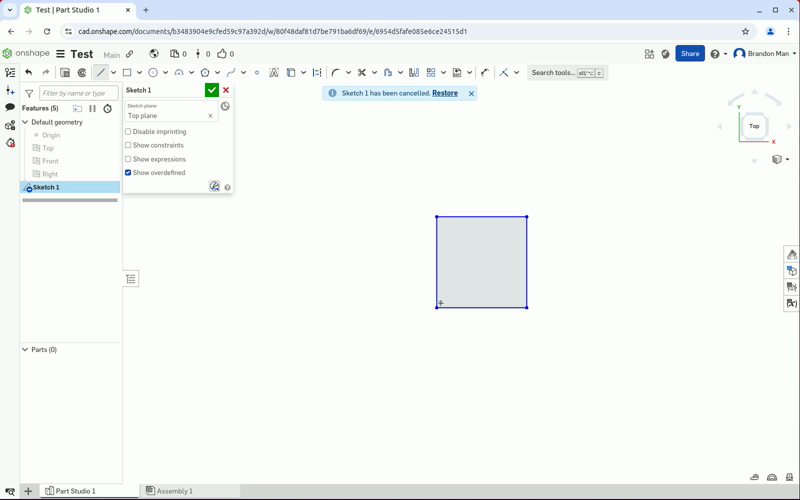
scroll(-6)
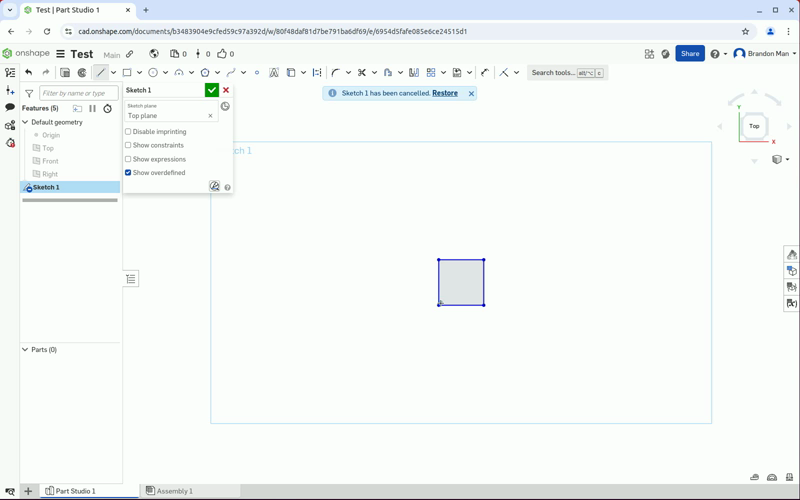
key_up(shift)
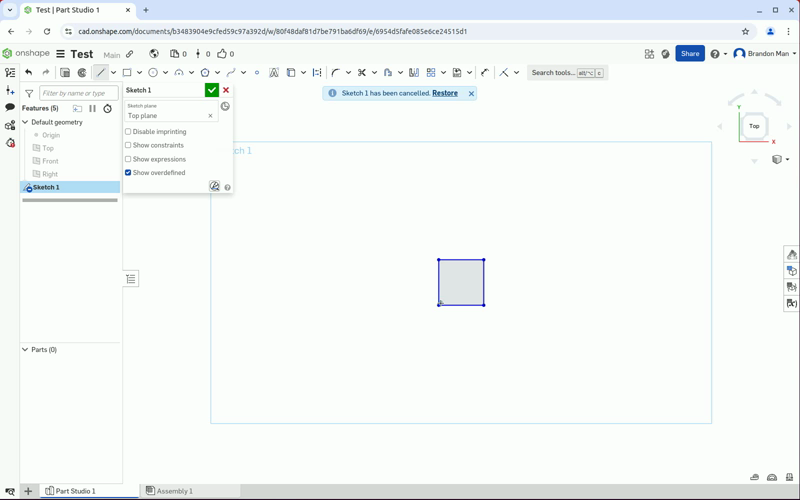
key_down(shift)
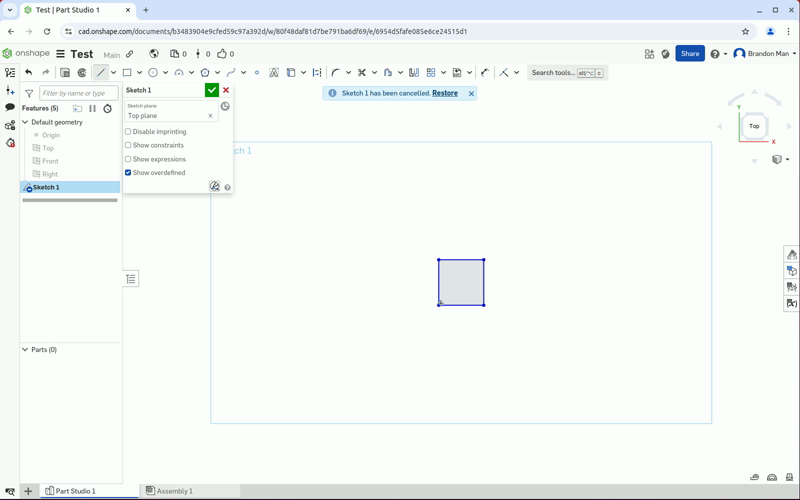
mouse_move(470, 302)
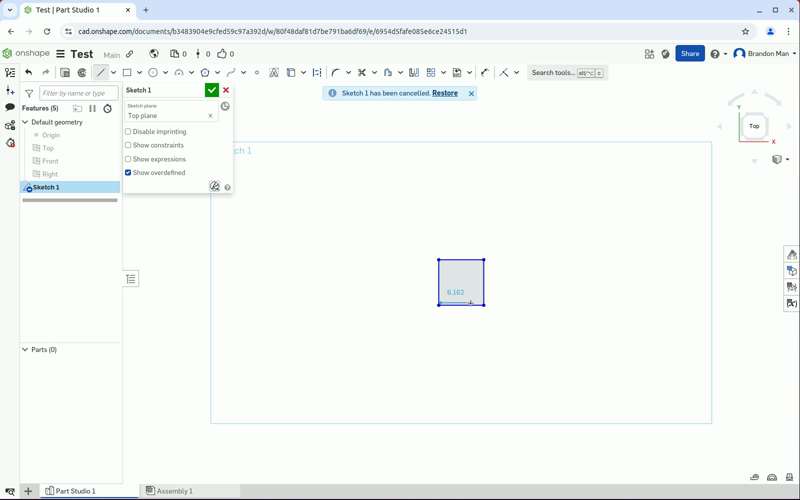
mouse_move(481, 302)
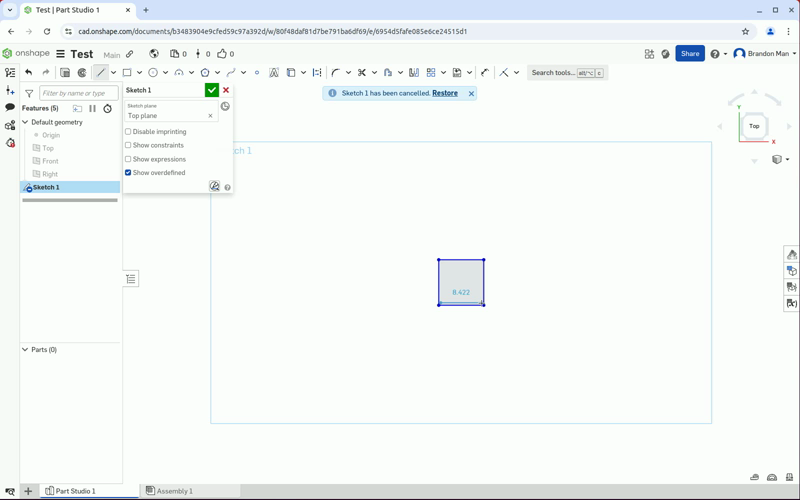
scroll(6)
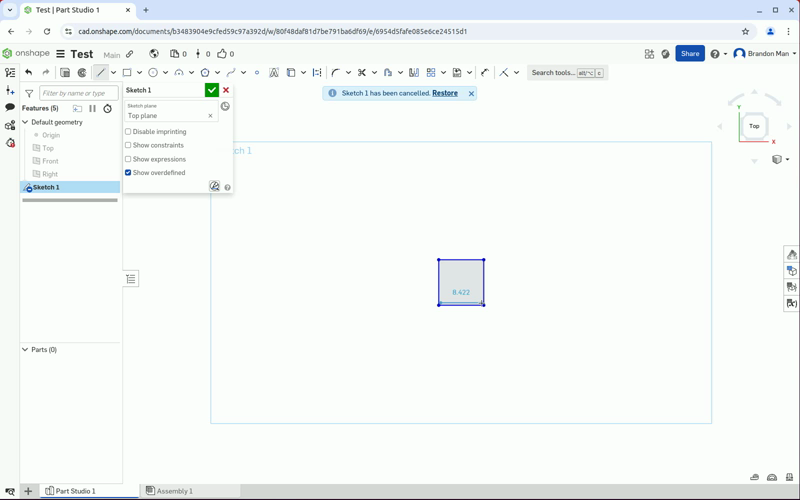
scroll(6)
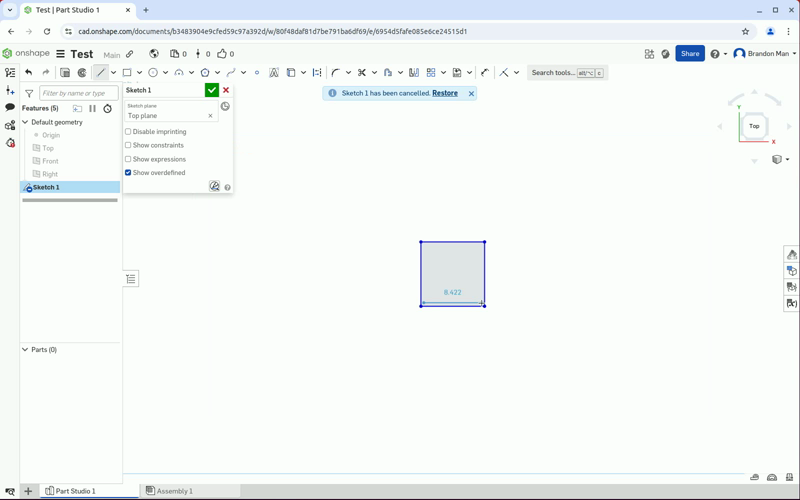
scroll(6)
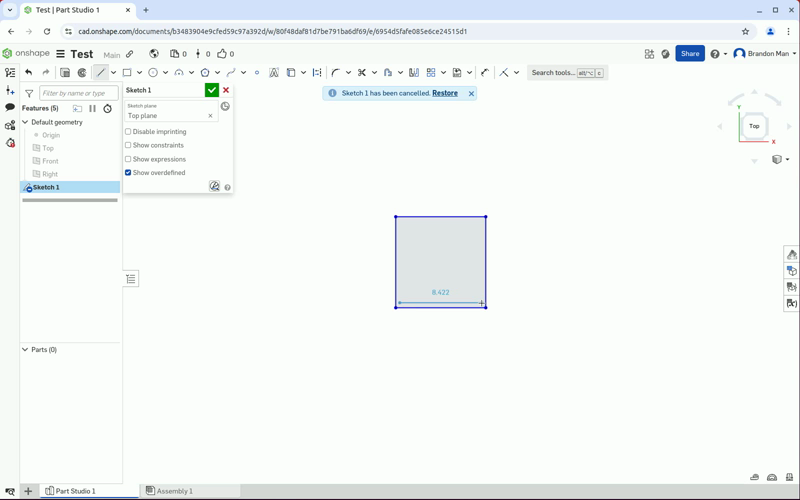
scroll(6)
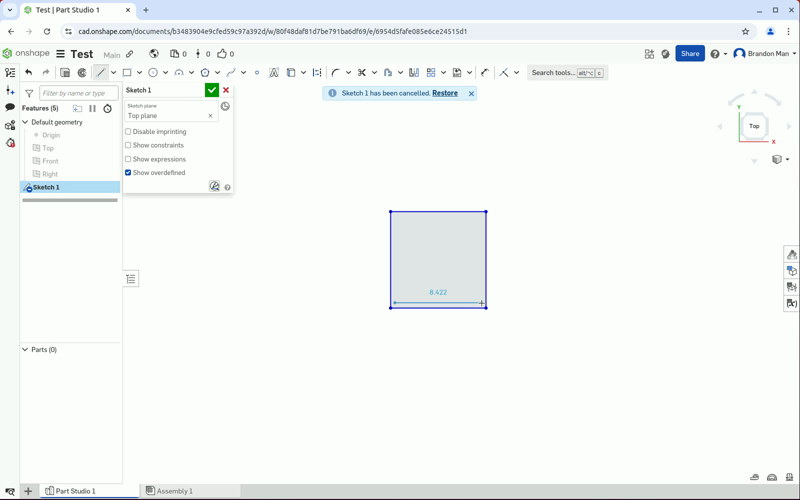
scroll(6)
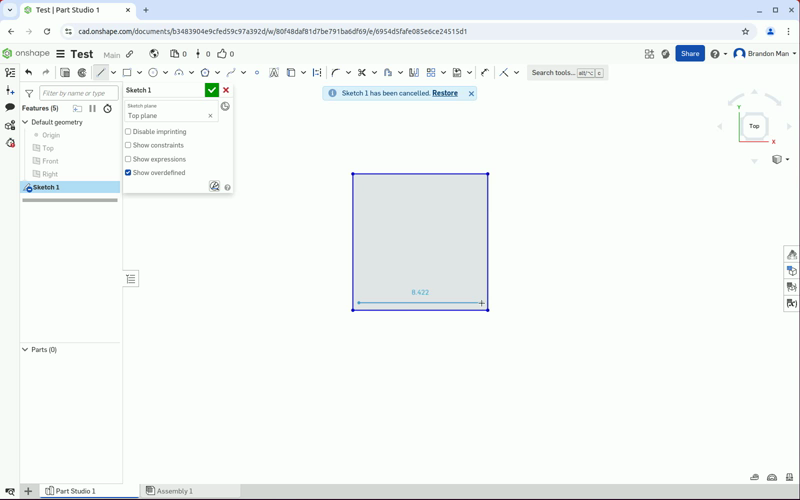
scroll(6)
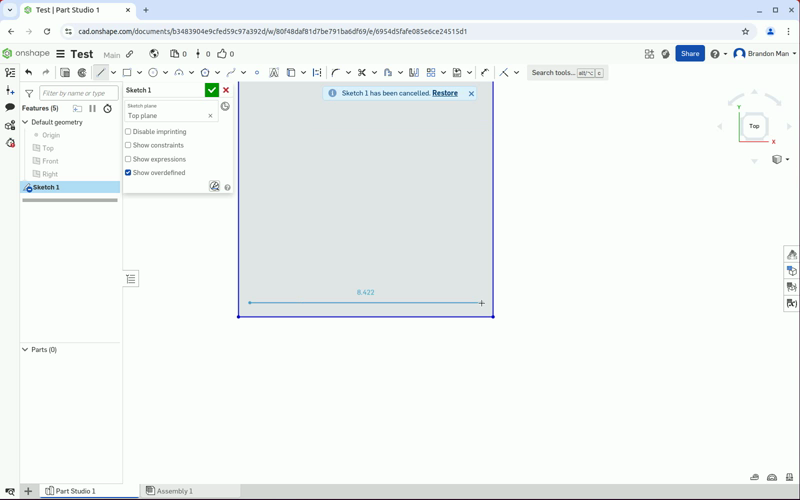
scroll(6)
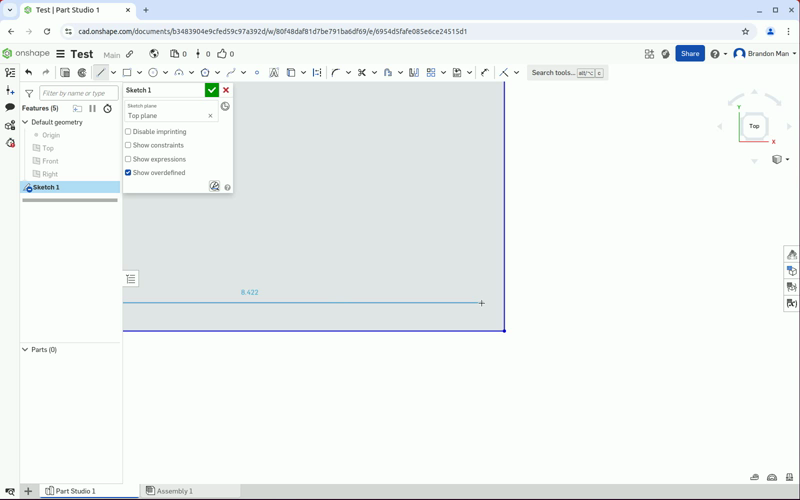
click(481, 302)
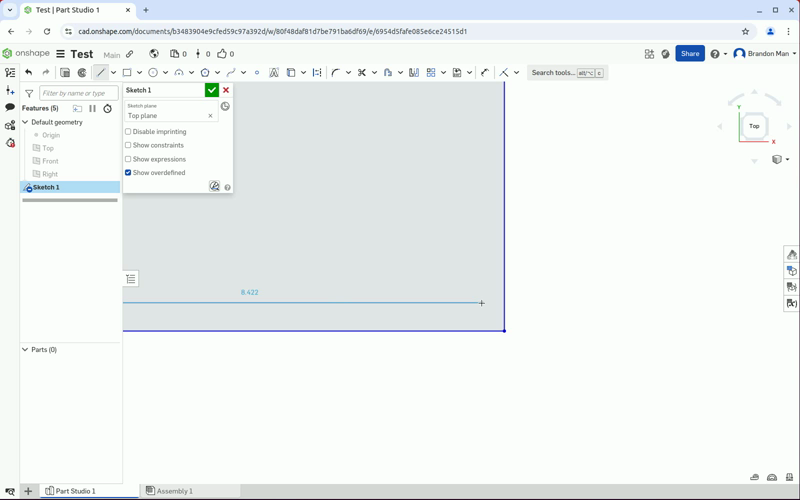
scroll(-6)
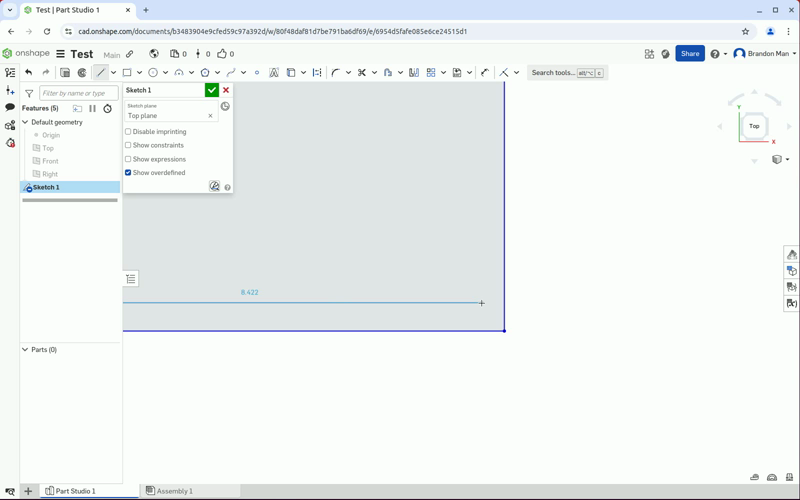
scroll(-6)
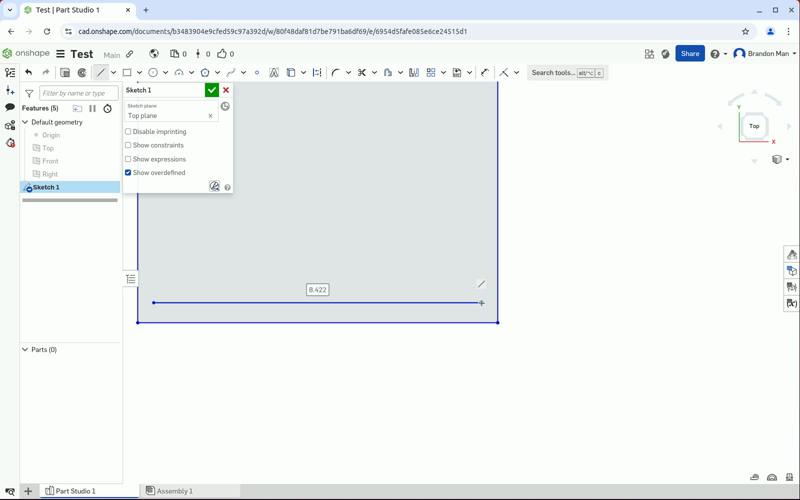
scroll(-6)
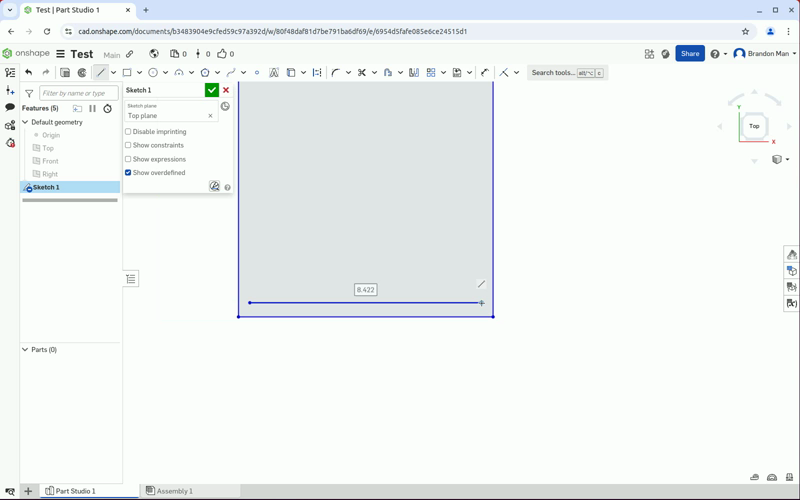
scroll(-6)
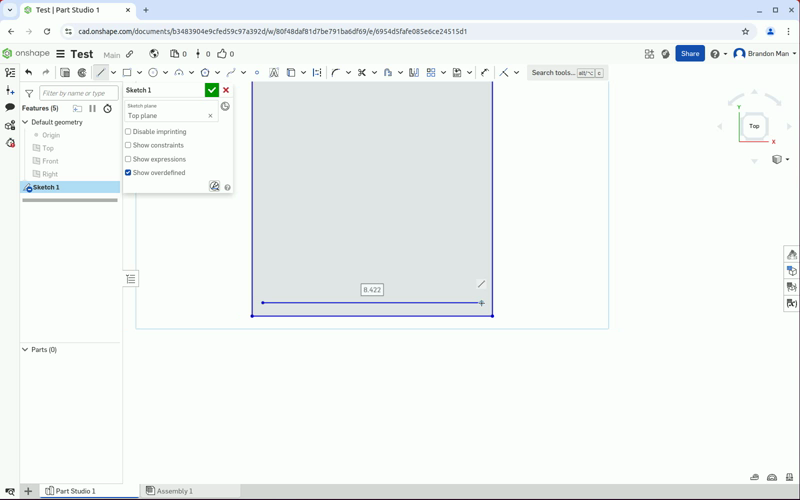
scroll(-6)
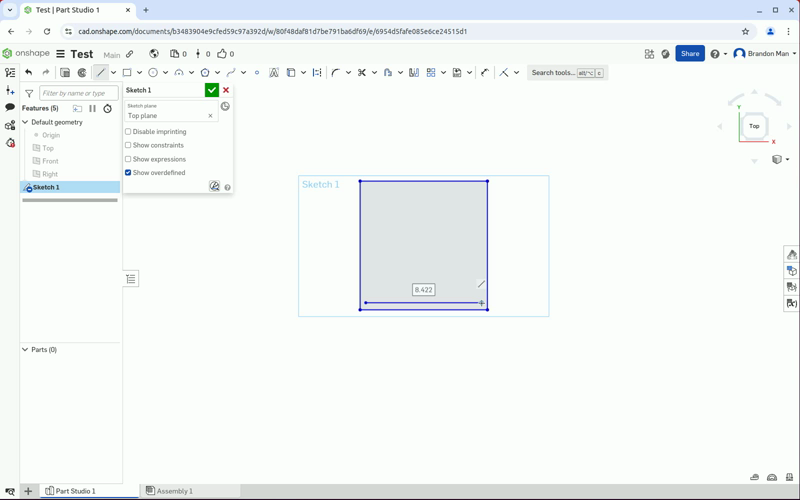
scroll(-6)
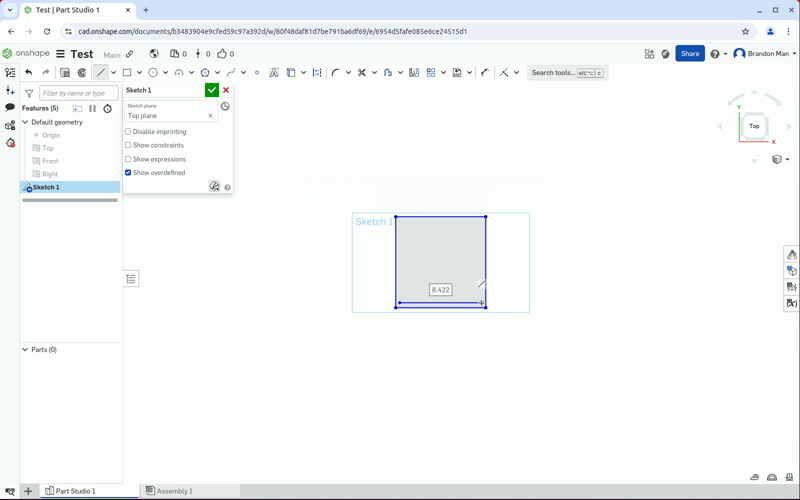
scroll(-6)
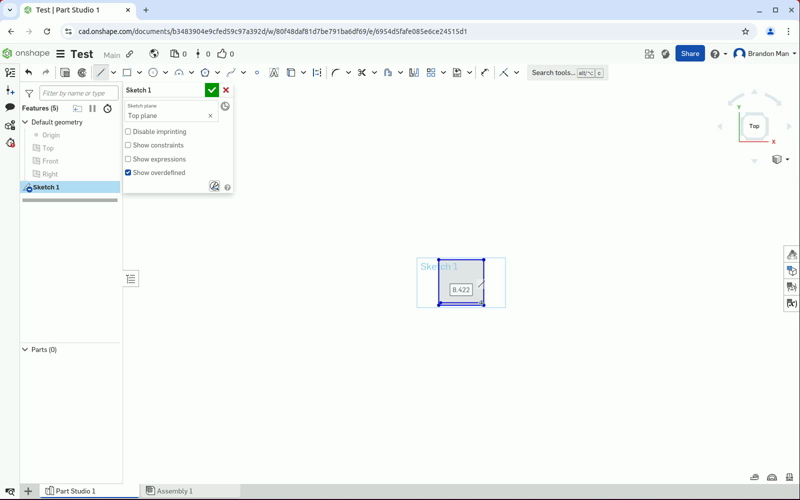
key_up(shift)
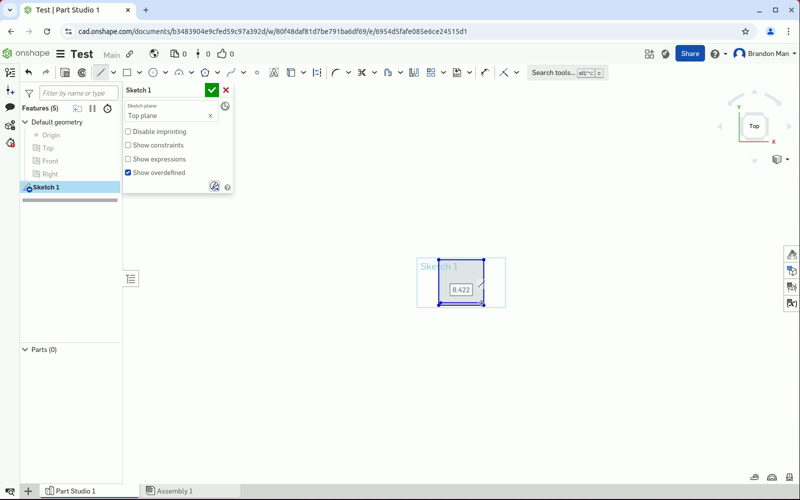
key_down(shift)
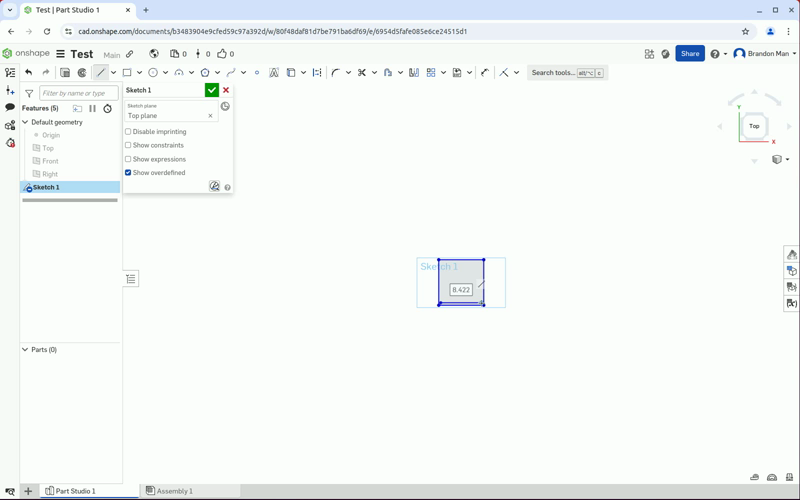
mouse_move(511, 302)
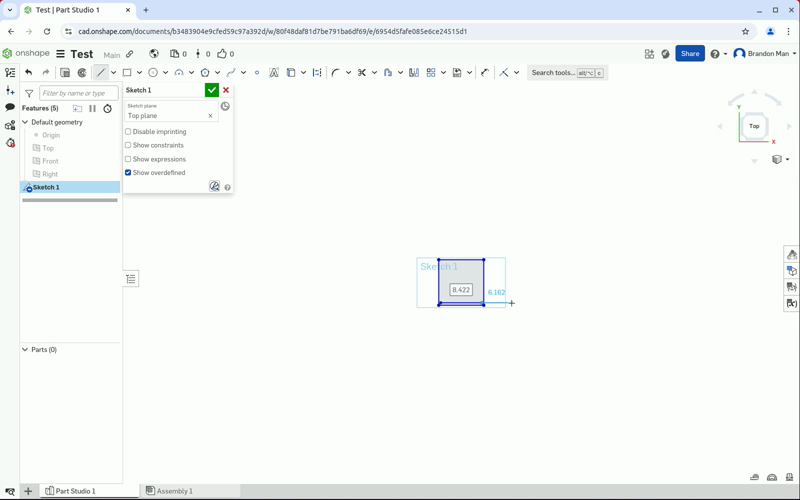
mouse_move(481, 262)
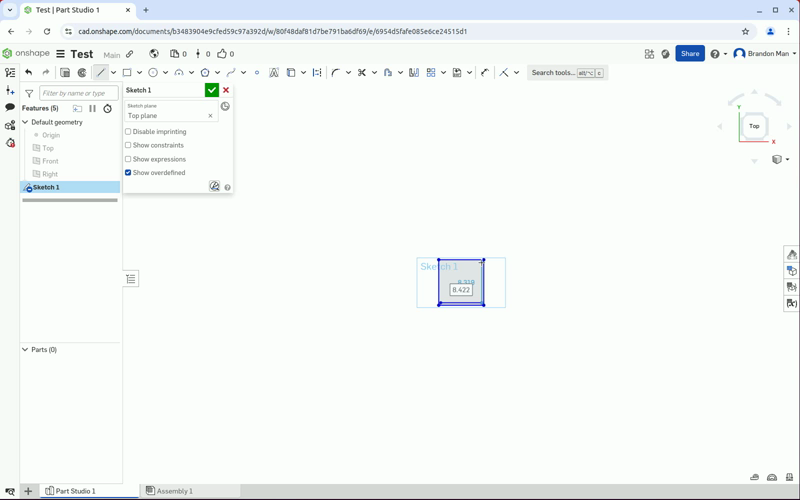
scroll(6)
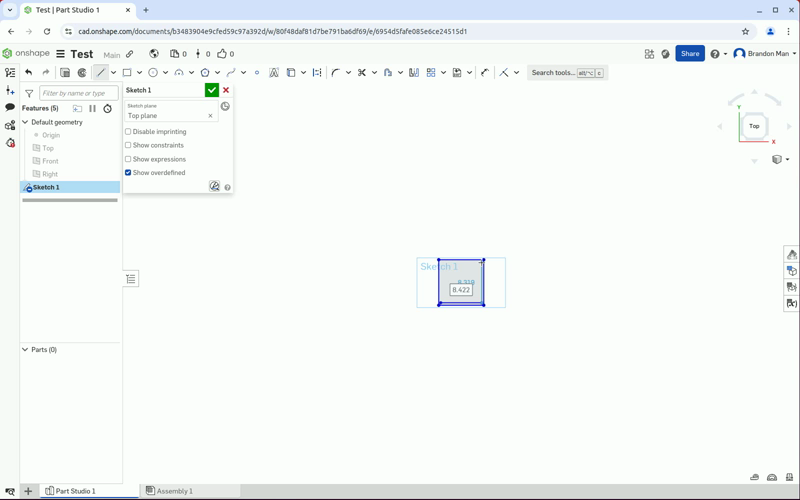
scroll(6)
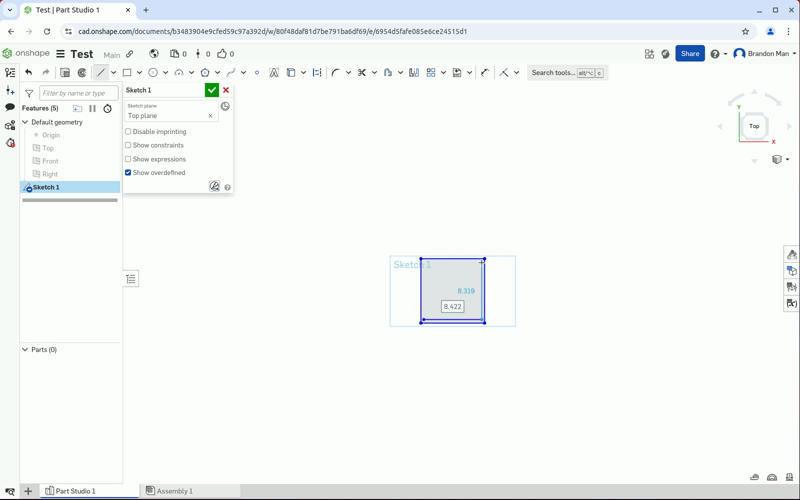
scroll(6)
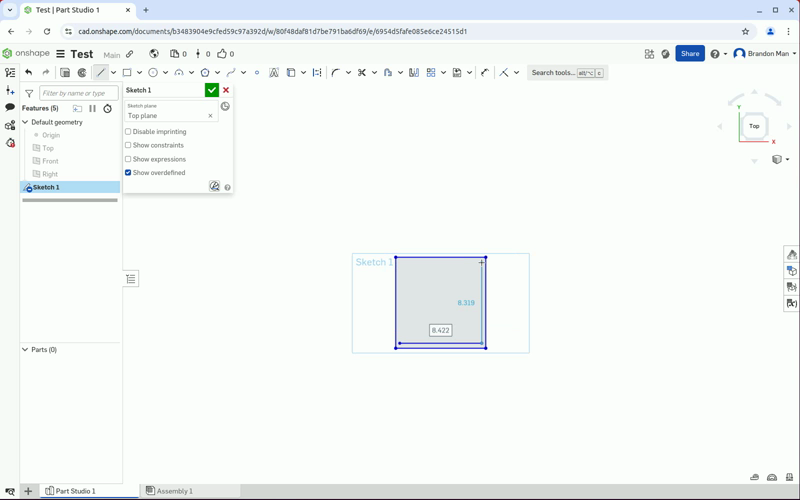
scroll(6)
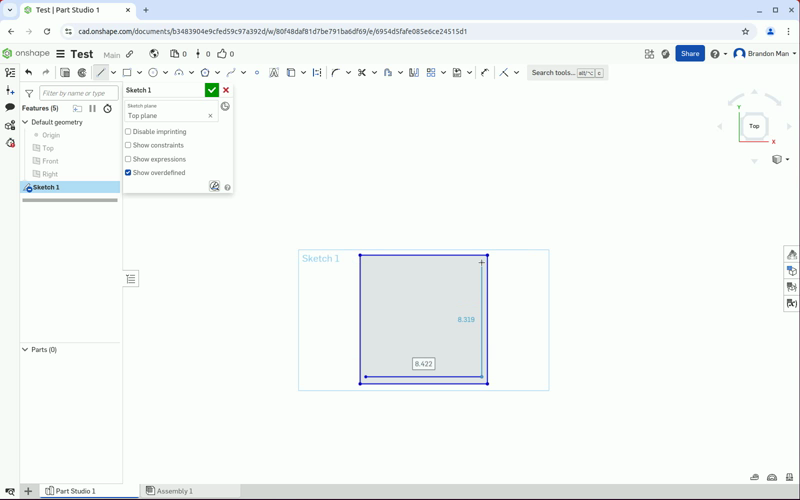
scroll(6)
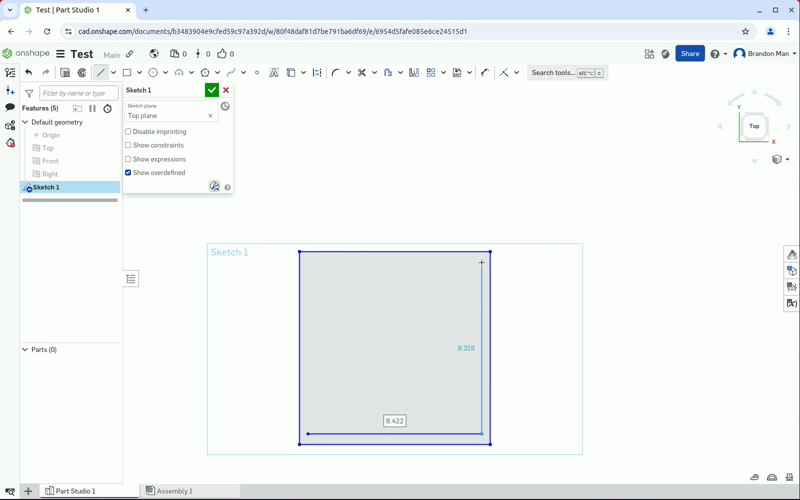
scroll(6)
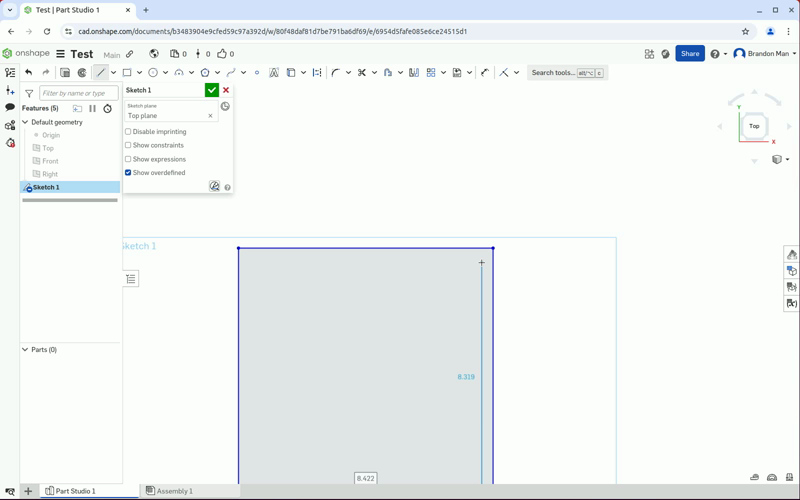
scroll(6)
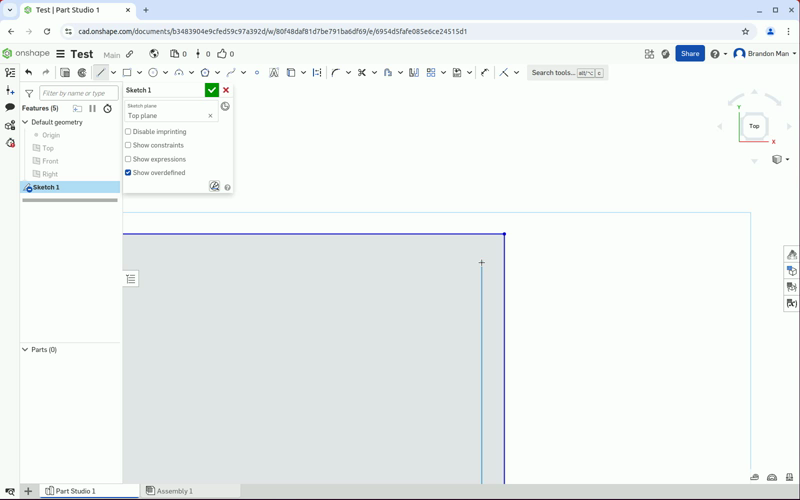
click(481, 262)
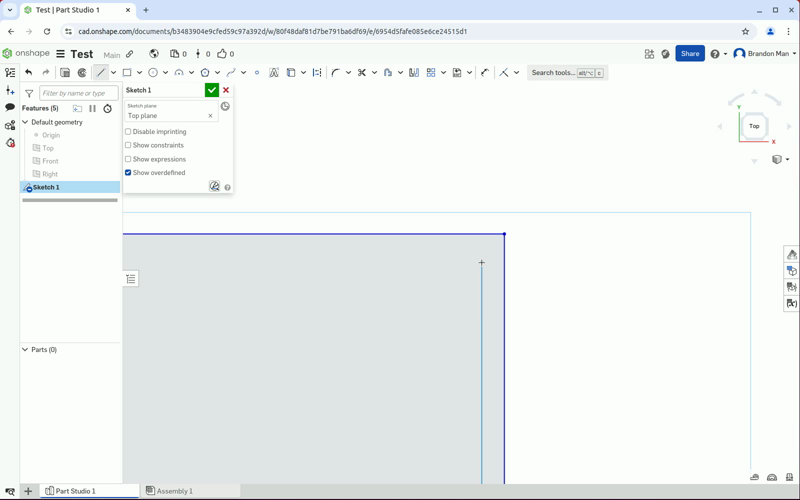
scroll(-6)
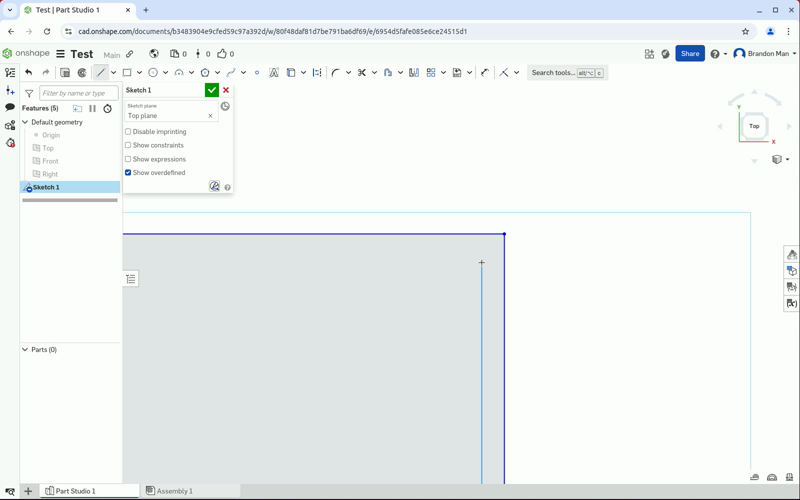
scroll(-6)
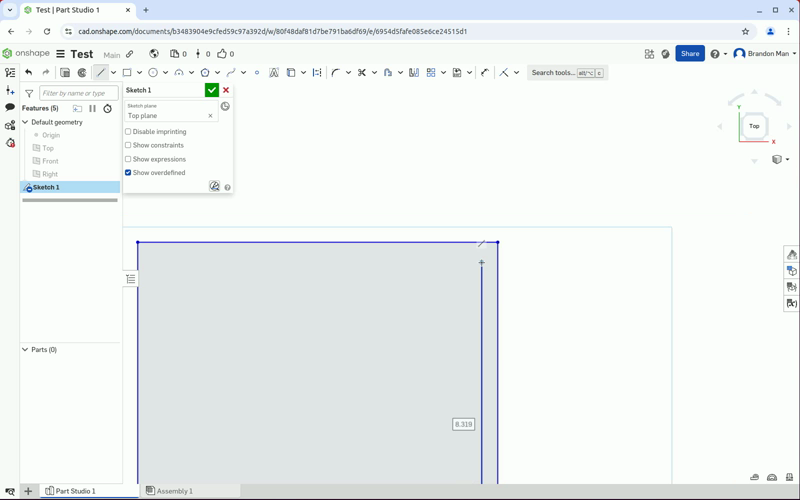
scroll(-6)
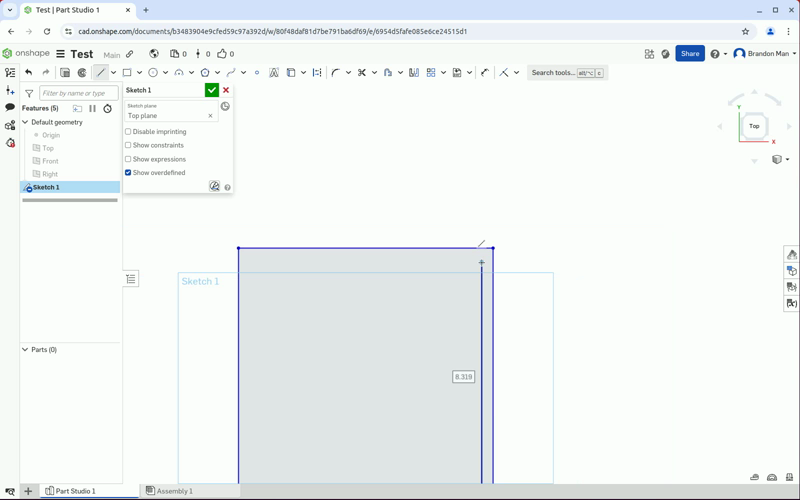
scroll(-6)
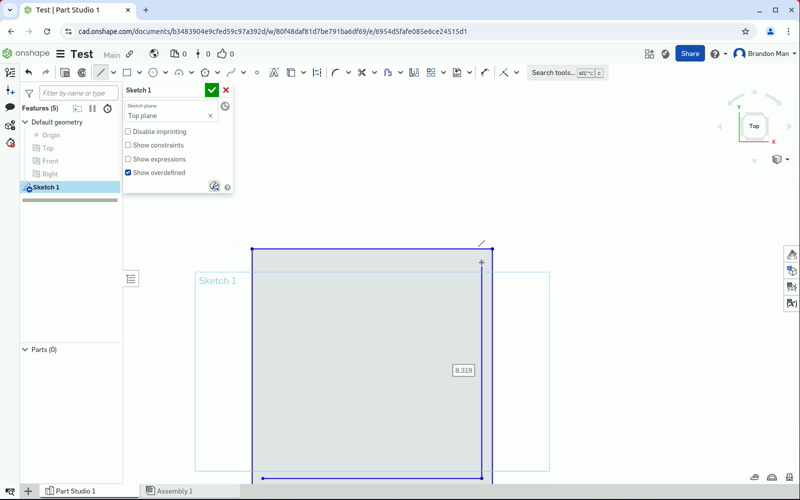
scroll(-6)
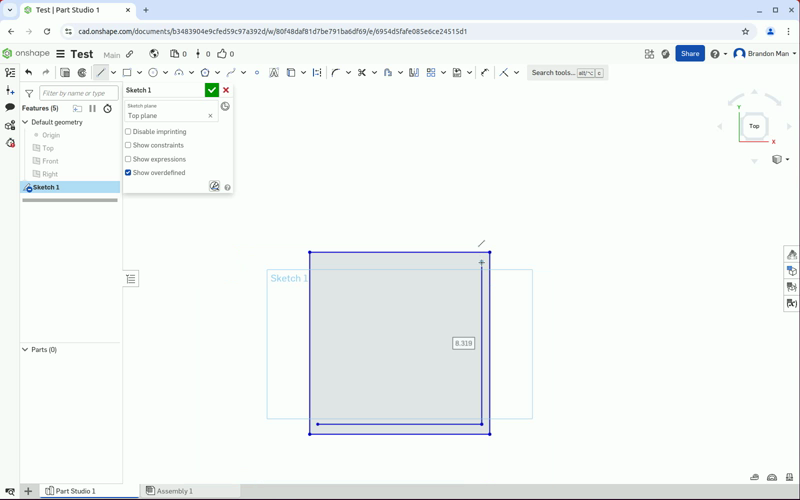
scroll(-6)
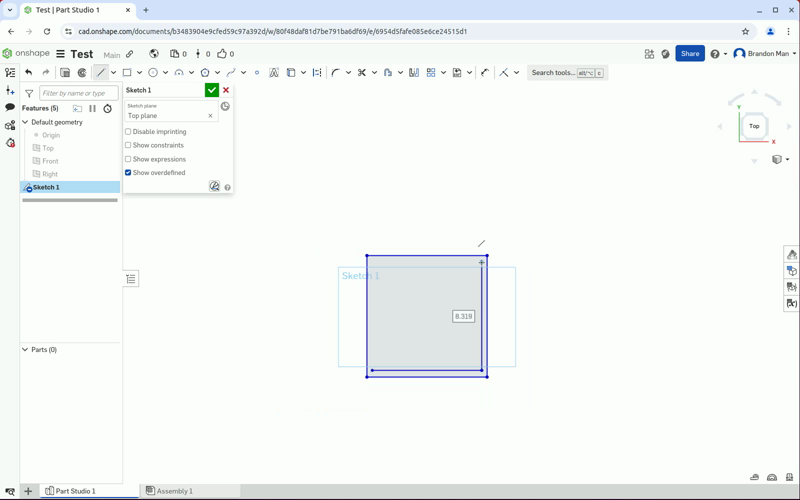
scroll(-6)
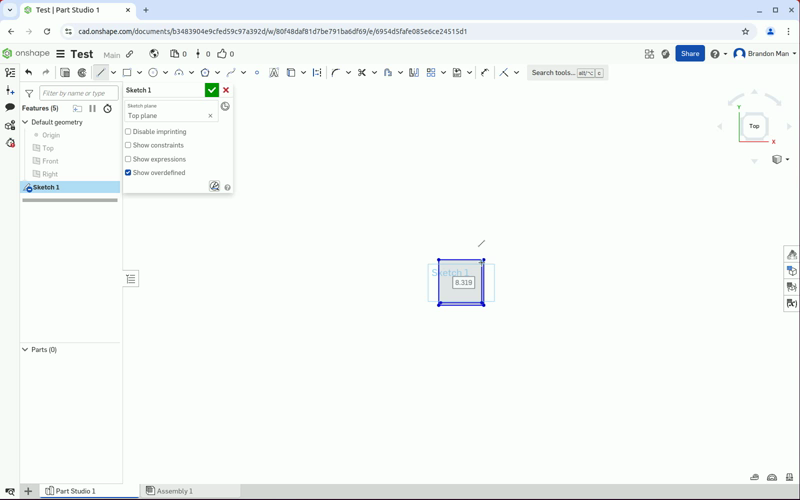
key_up(shift)
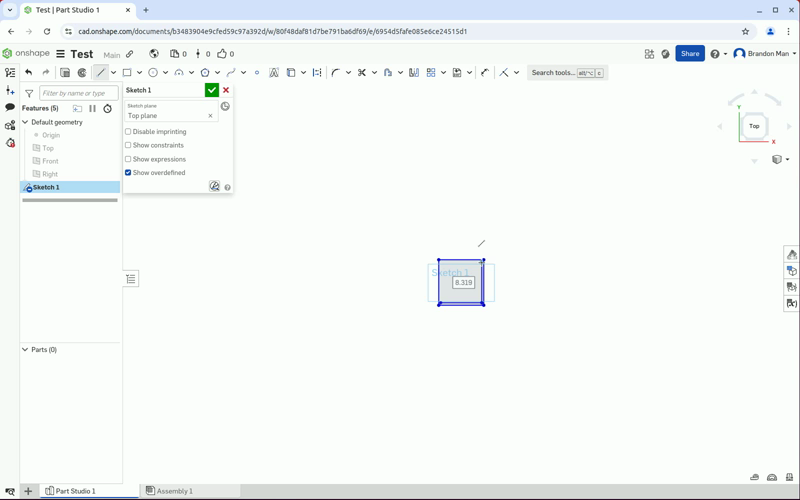
key_down(shift)
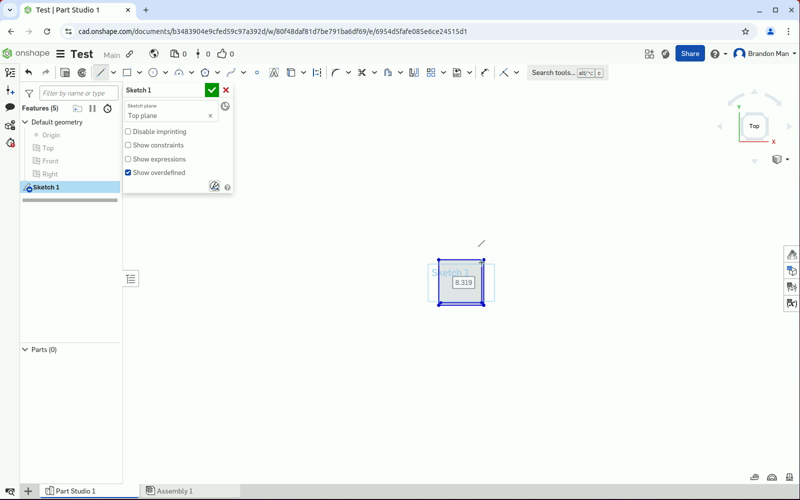
mouse_move(511, 262)
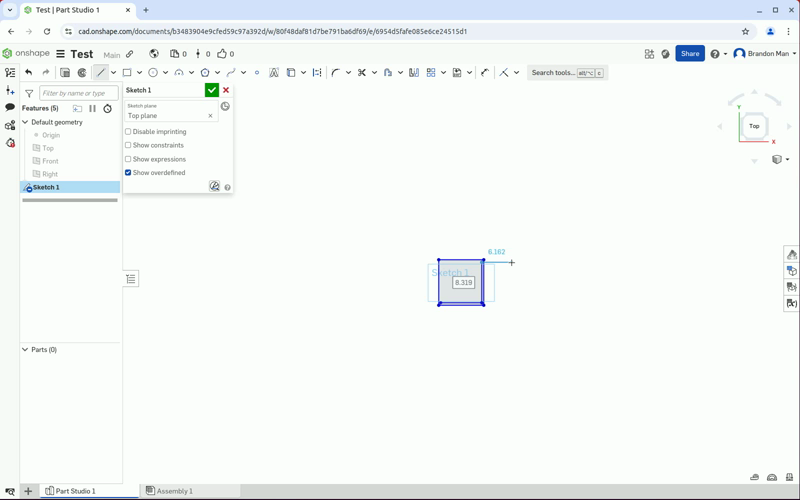
mouse_move(440, 262)
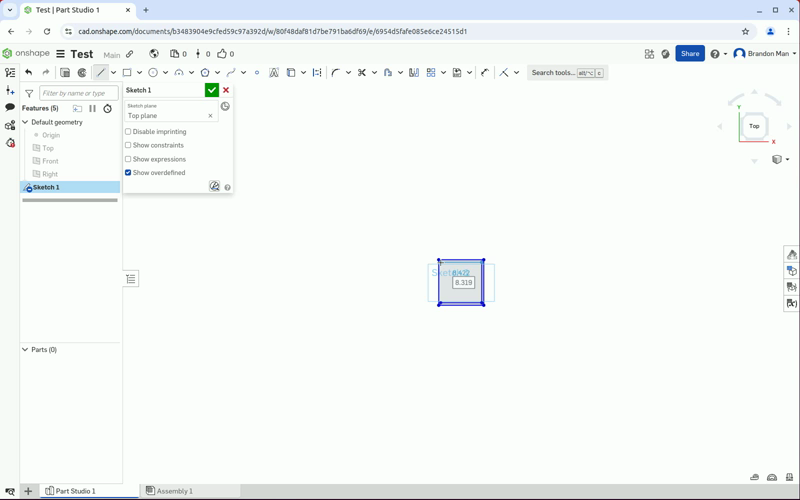
scroll(6)
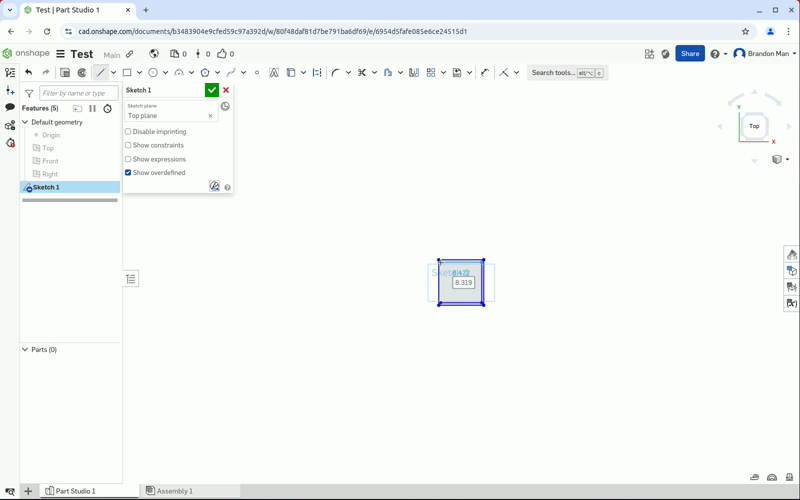
scroll(6)
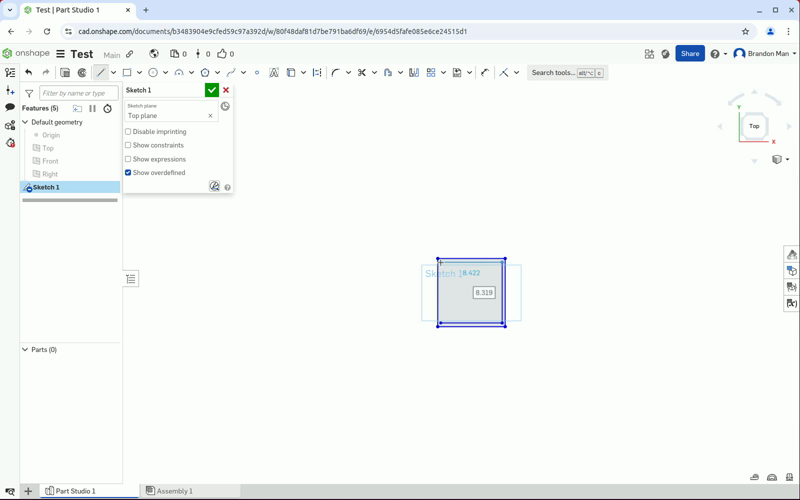
scroll(6)
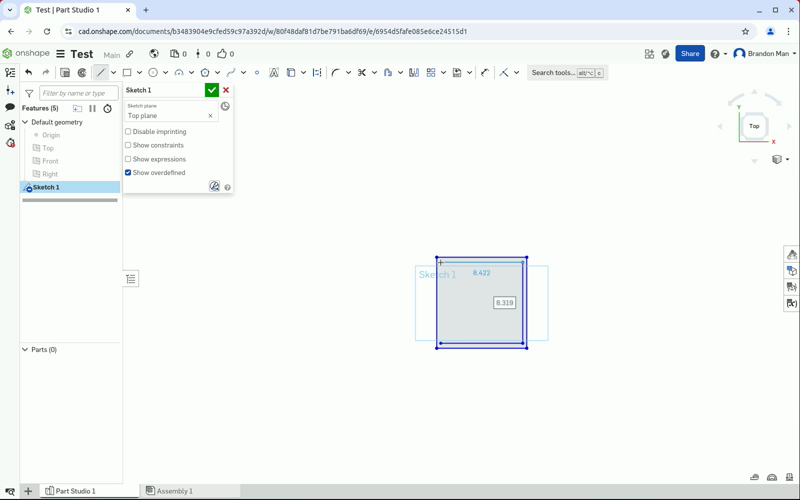
scroll(6)
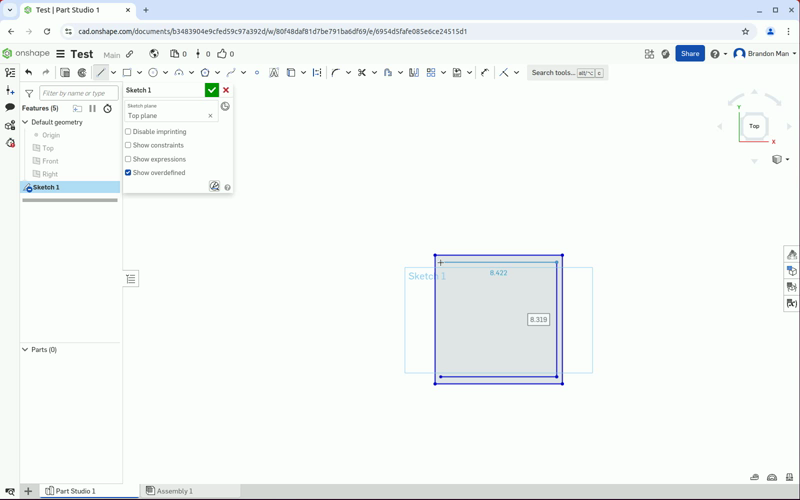
scroll(6)
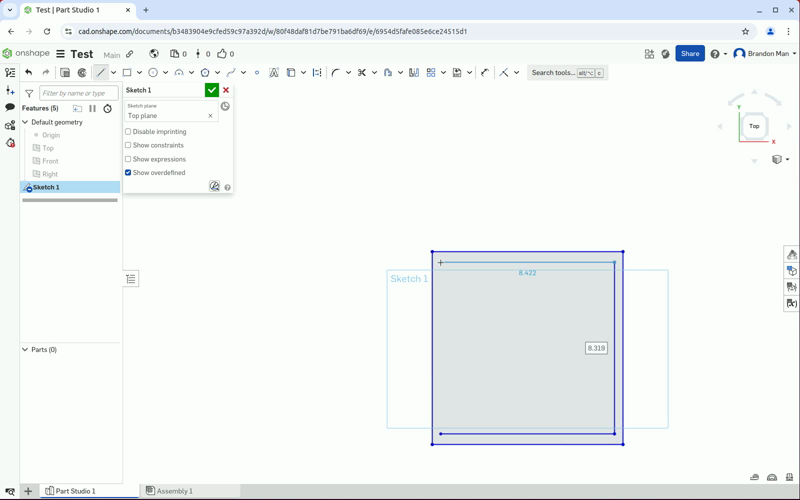
scroll(6)
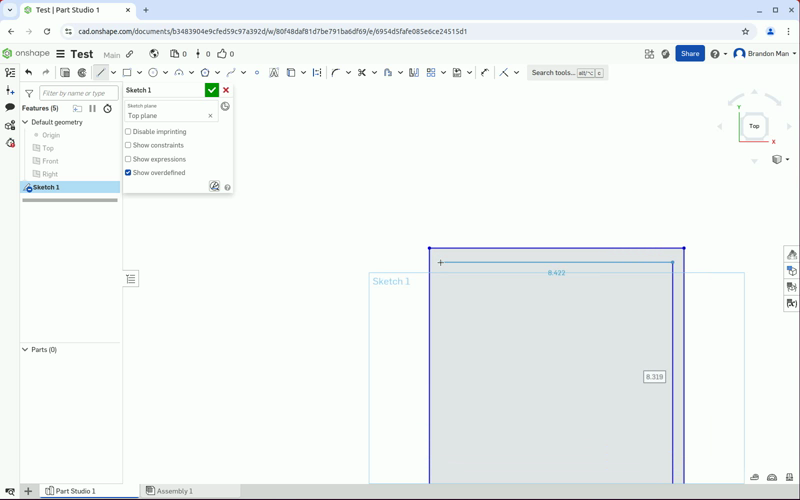
scroll(6)
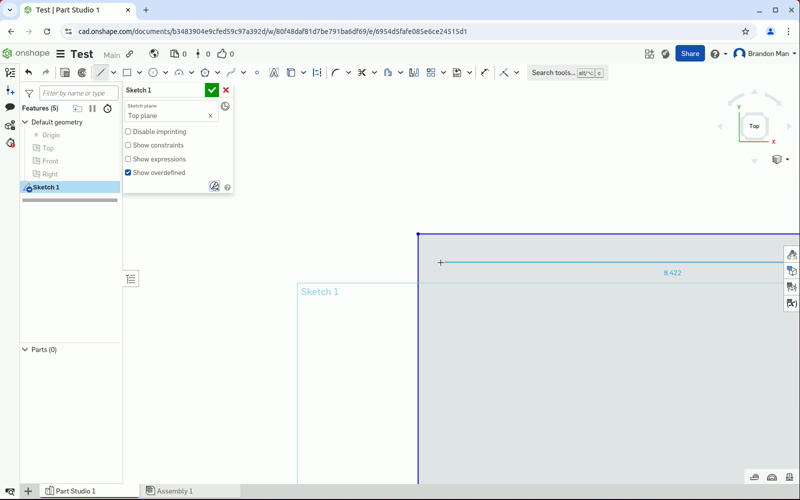
click(440, 262)
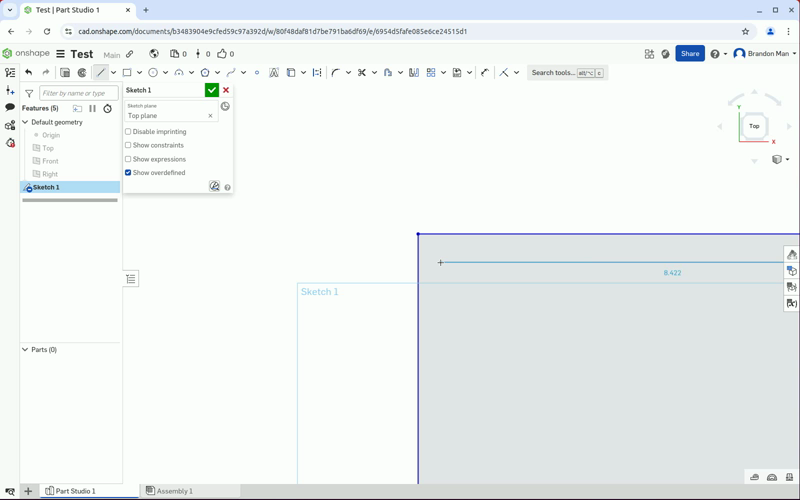
scroll(-6)
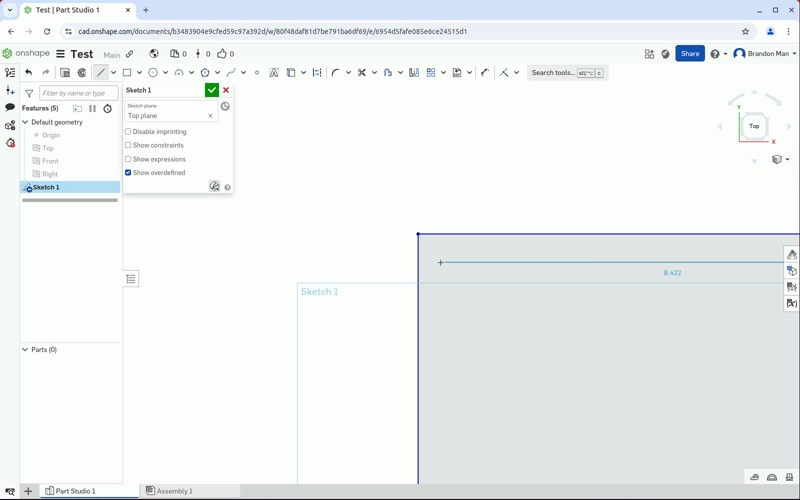
scroll(-6)
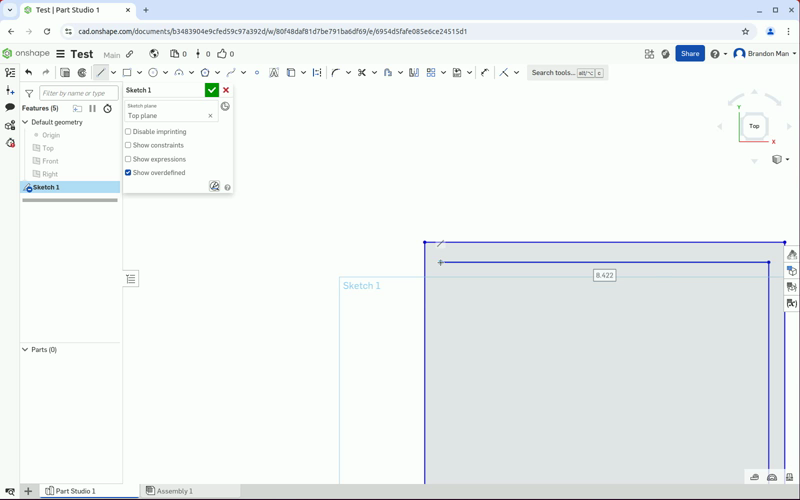
scroll(-6)
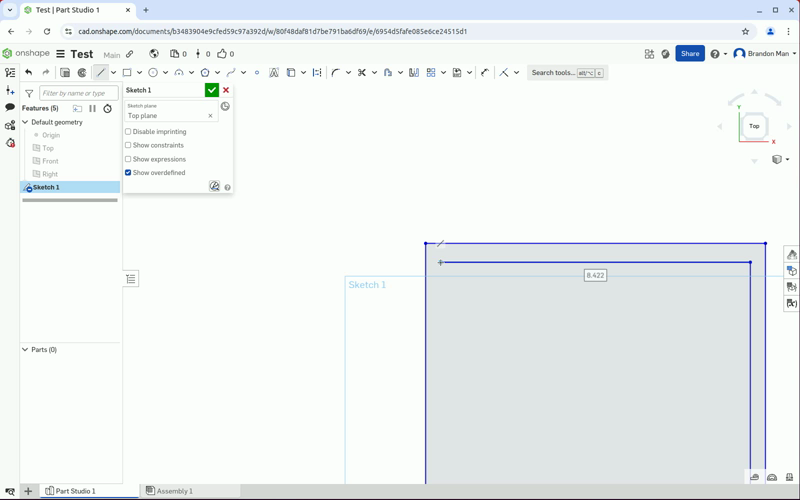
scroll(-6)
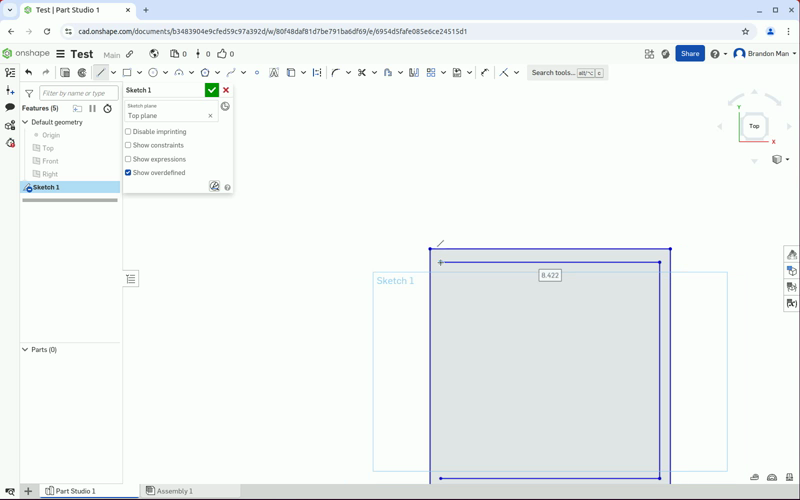
scroll(-6)
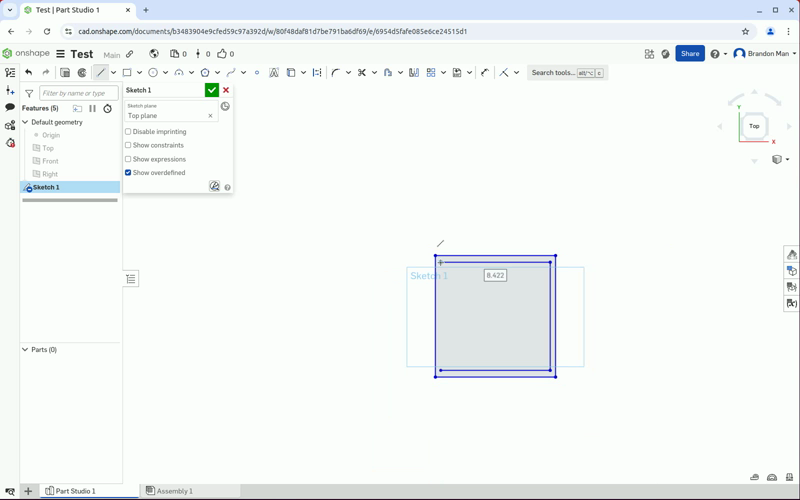
scroll(-6)
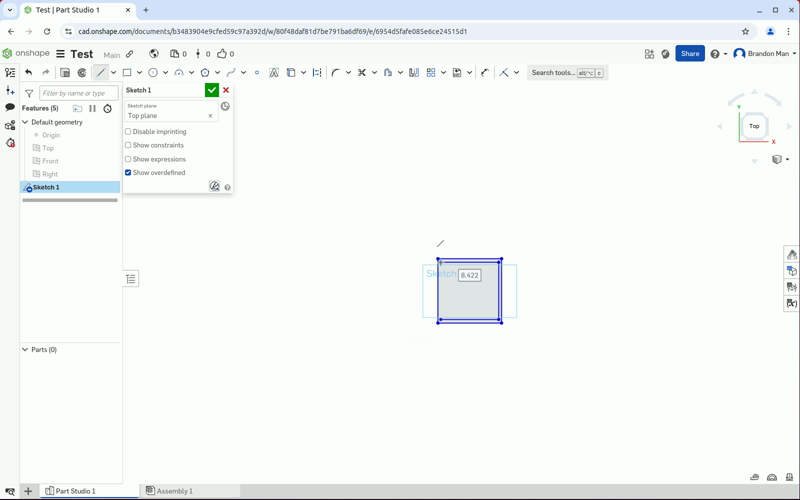
scroll(-6)
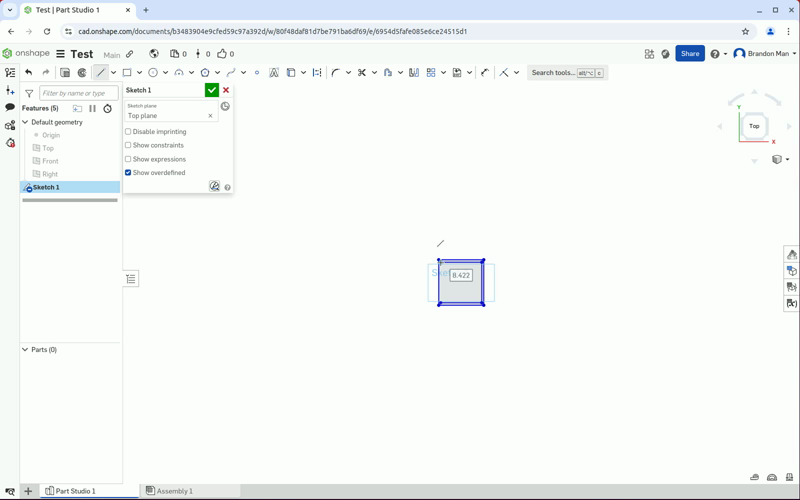
key_up(shift)
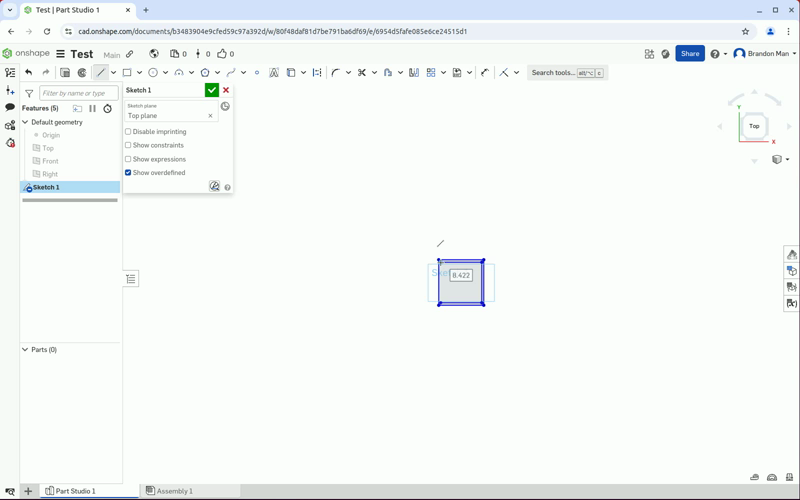
mouse_move(470, 262)
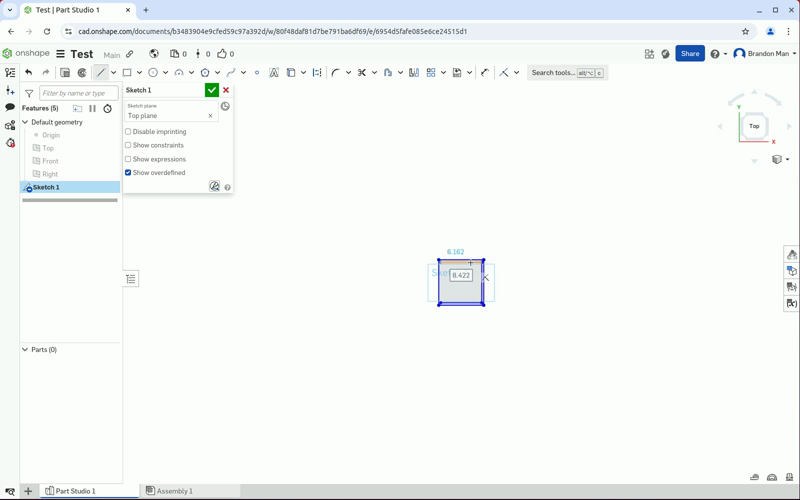
key_down(shift)
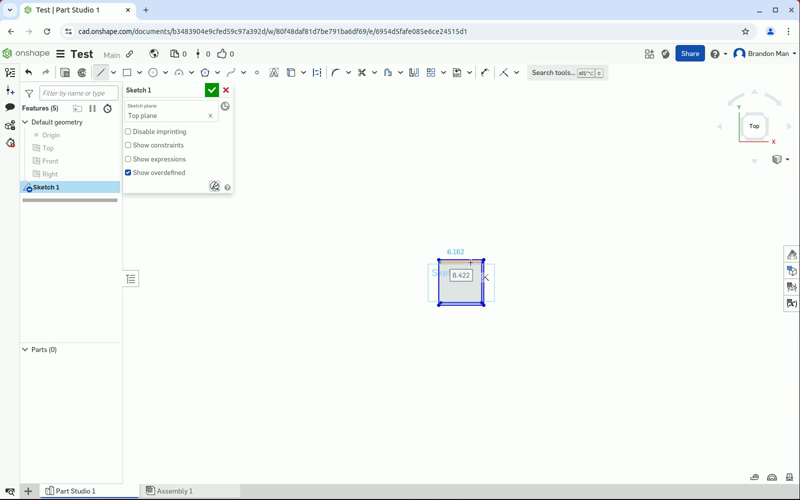
mouse_move(440, 302)
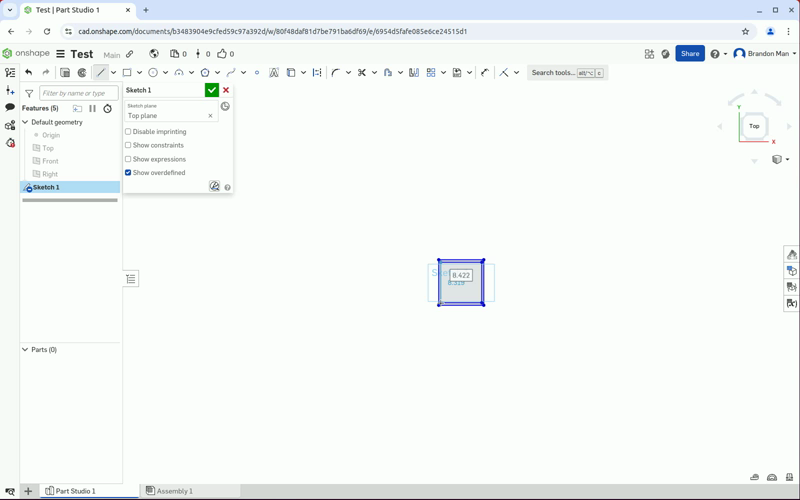
scroll(6)
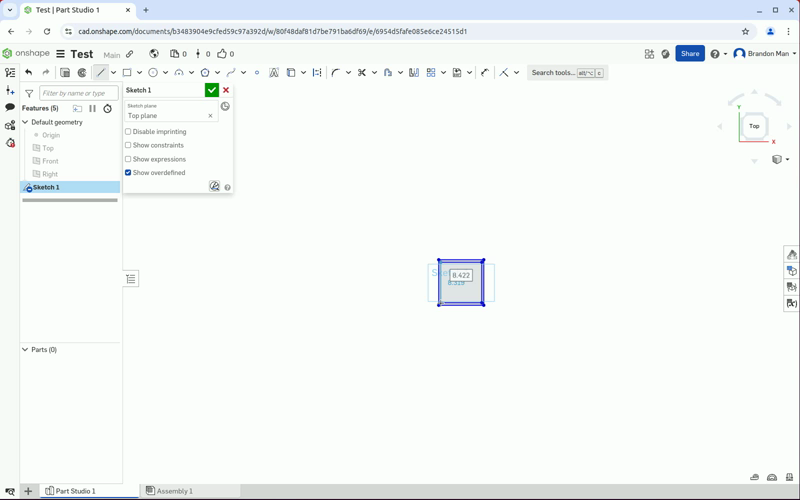
scroll(6)
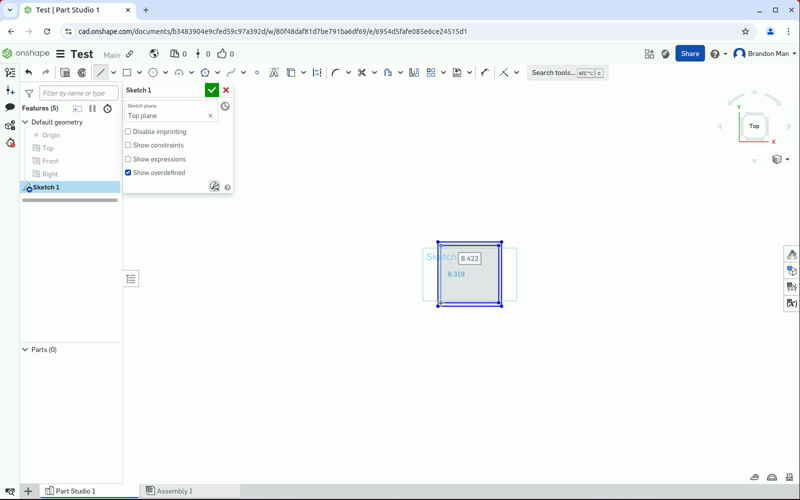
scroll(6)
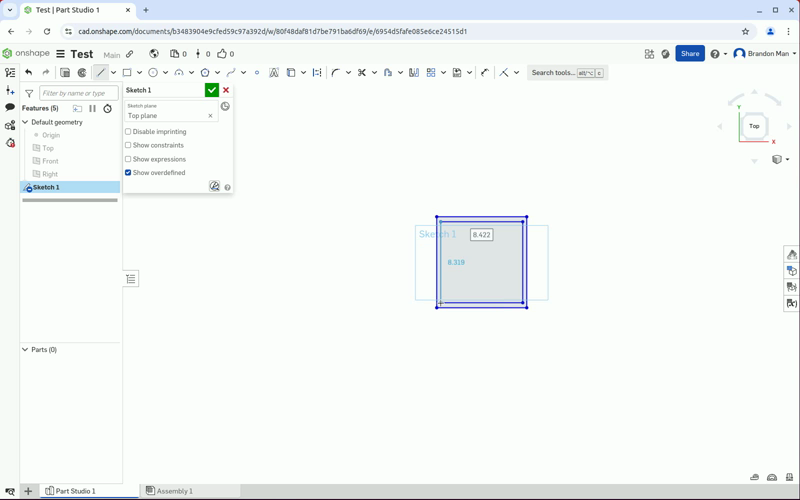
scroll(6)
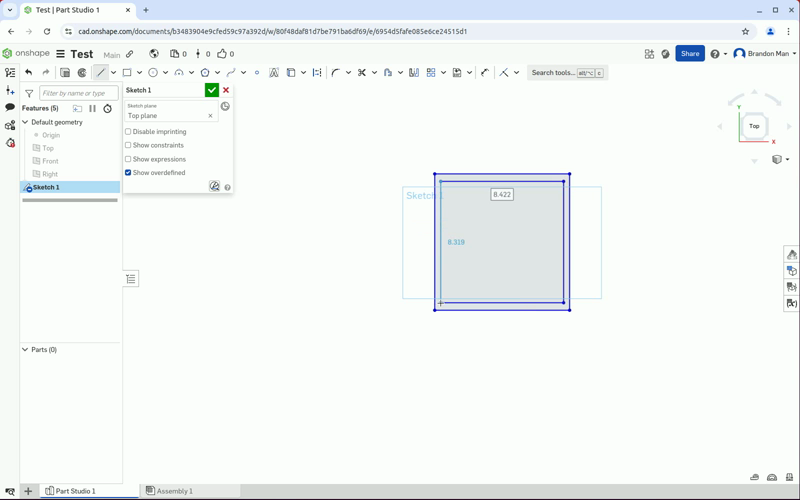
scroll(6)
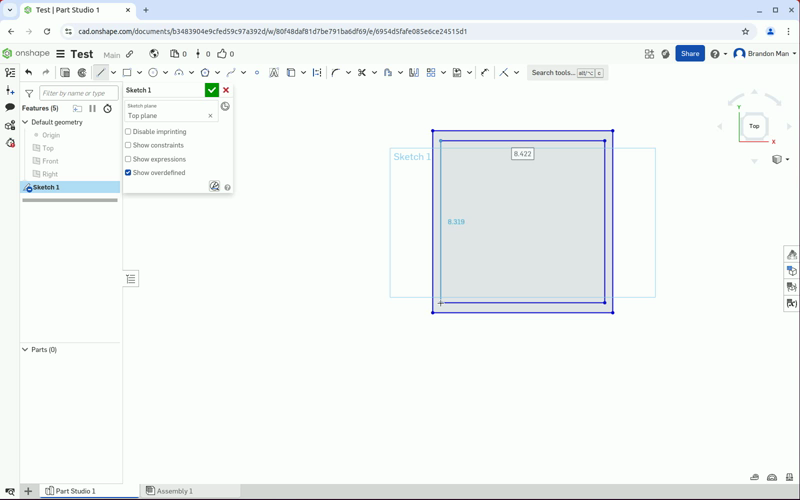
scroll(6)
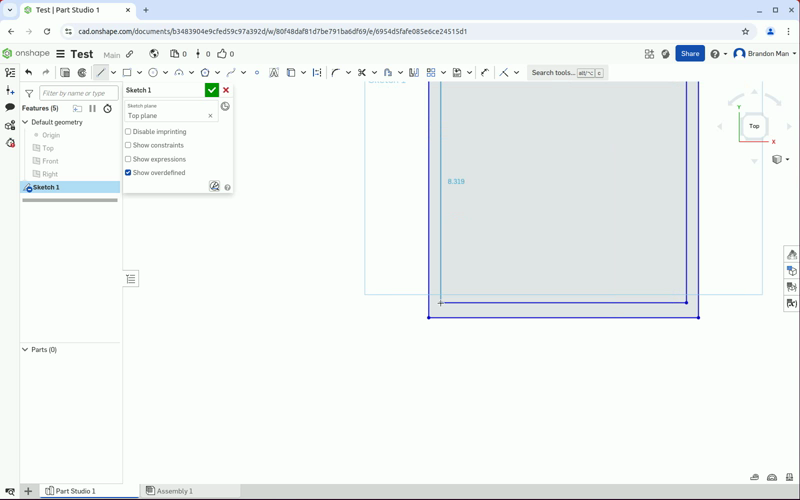
scroll(6)
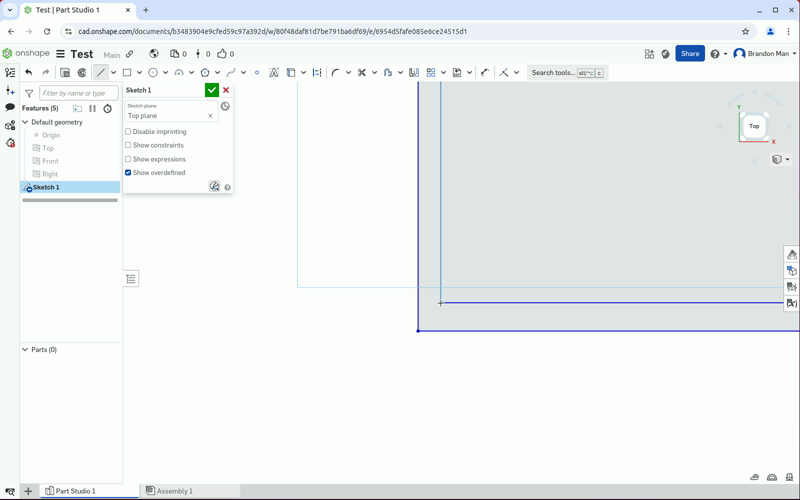
key_up(shift)
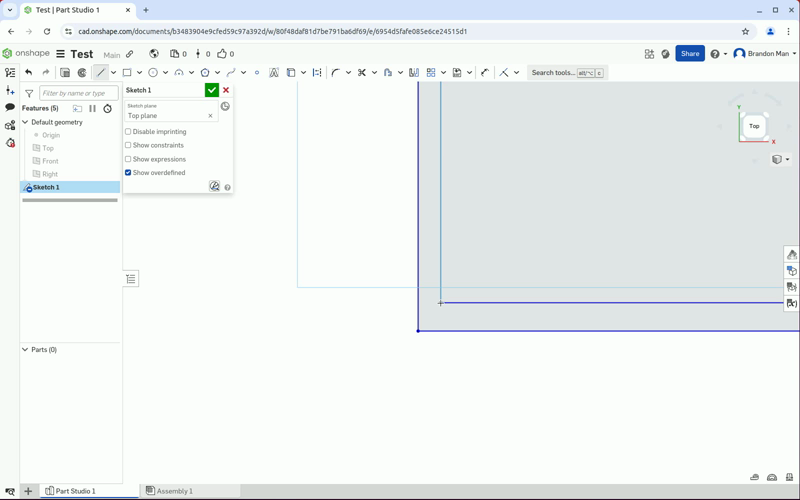
click(440, 302)
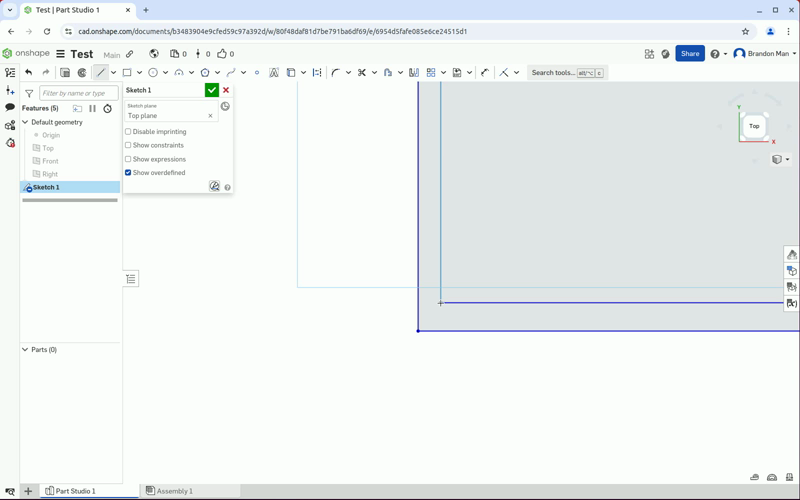
scroll(-6)
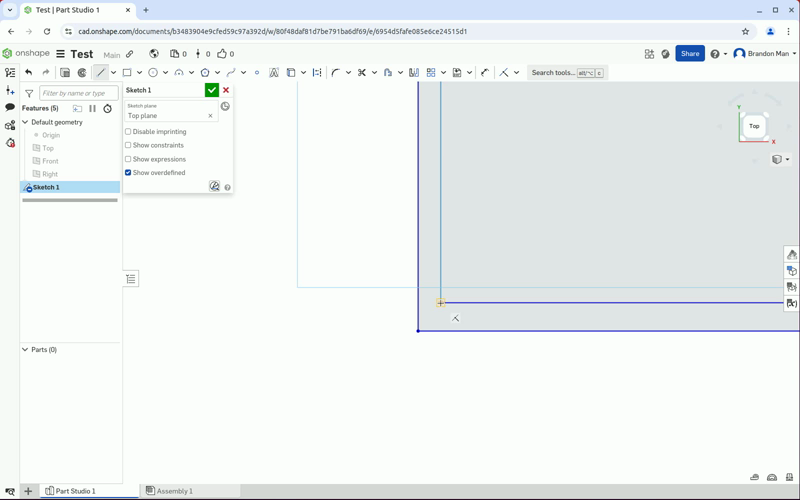
scroll(-6)
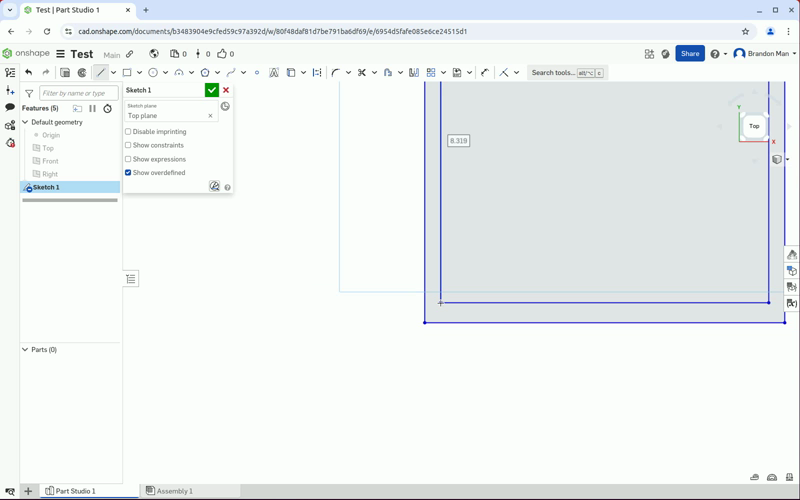
scroll(-6)
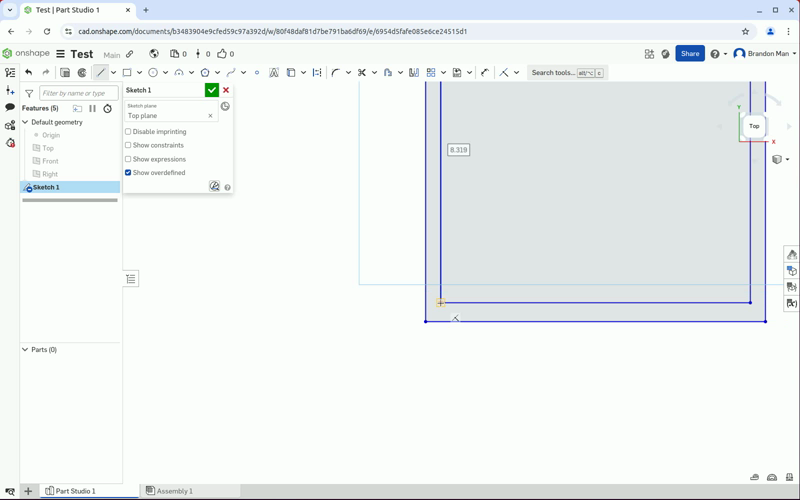
scroll(-6)
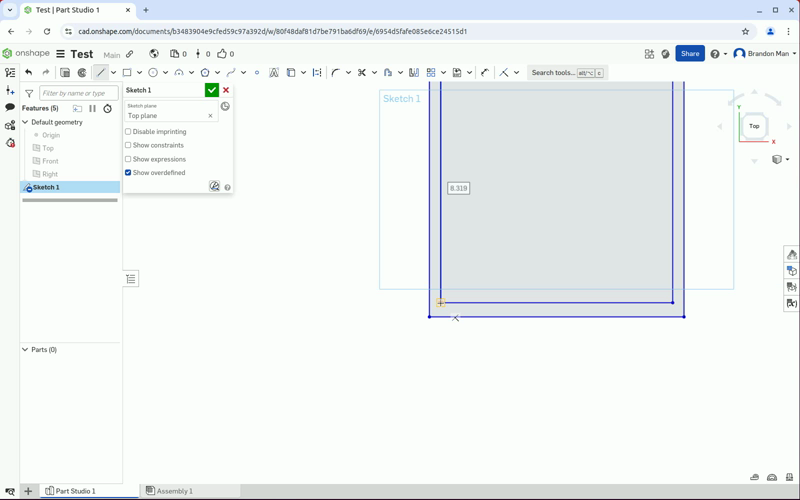
scroll(-6)
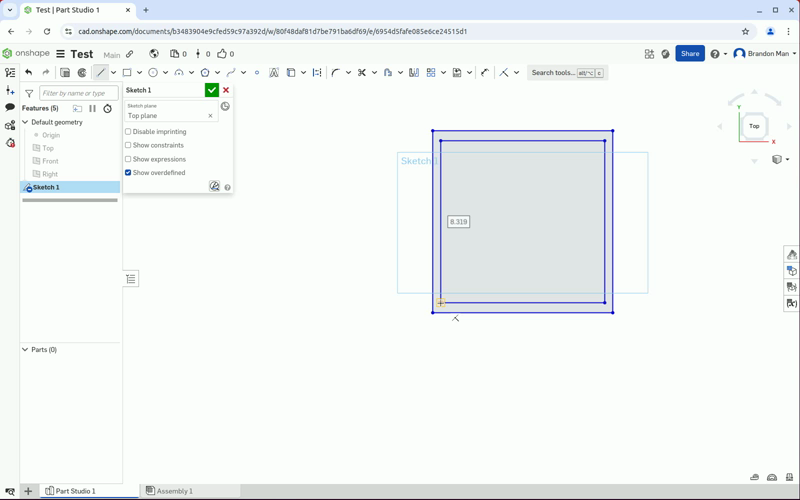
scroll(-6)
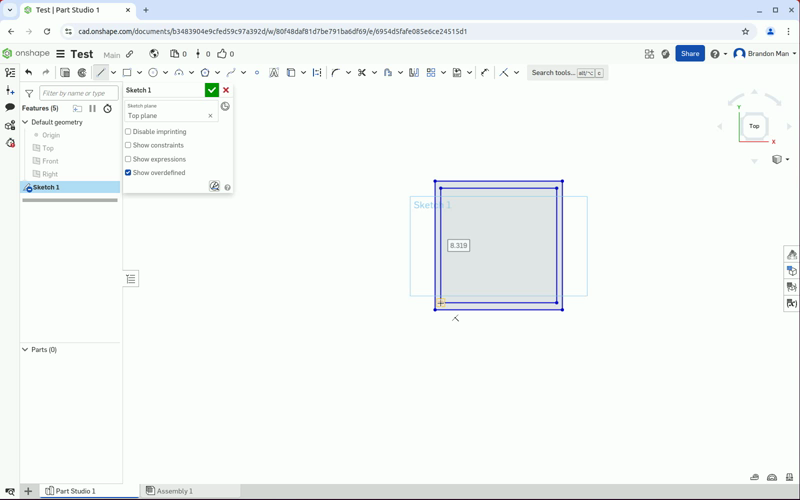
scroll(-6)
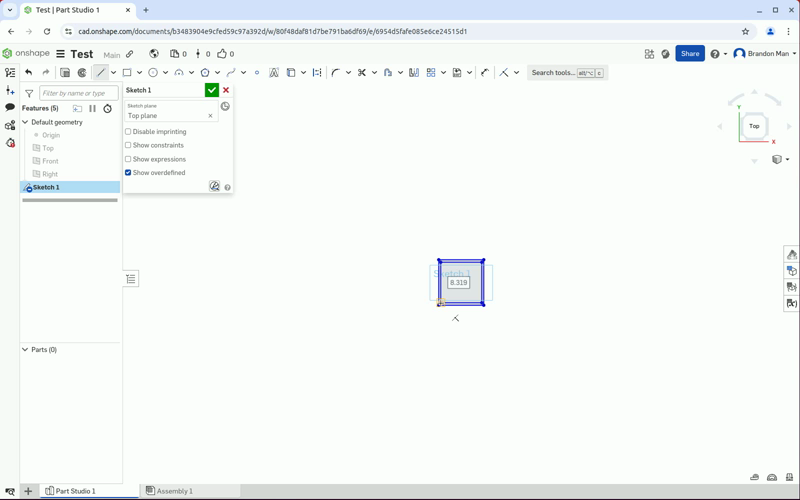
key(esc)
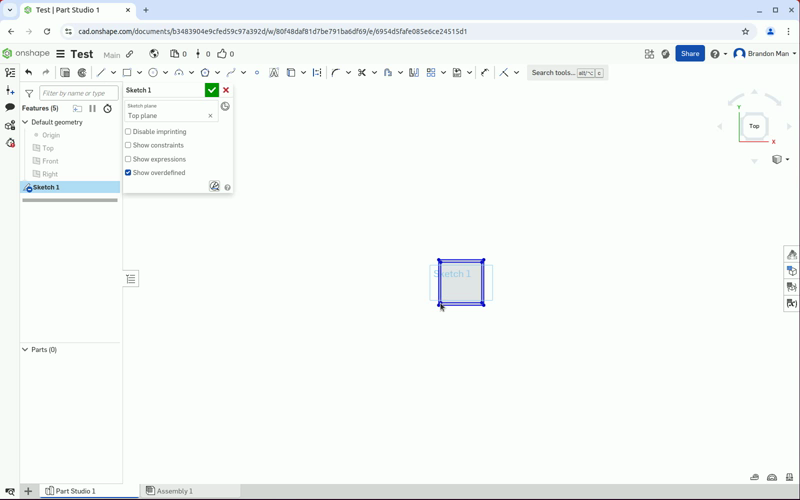
mouse_move(439, 288)
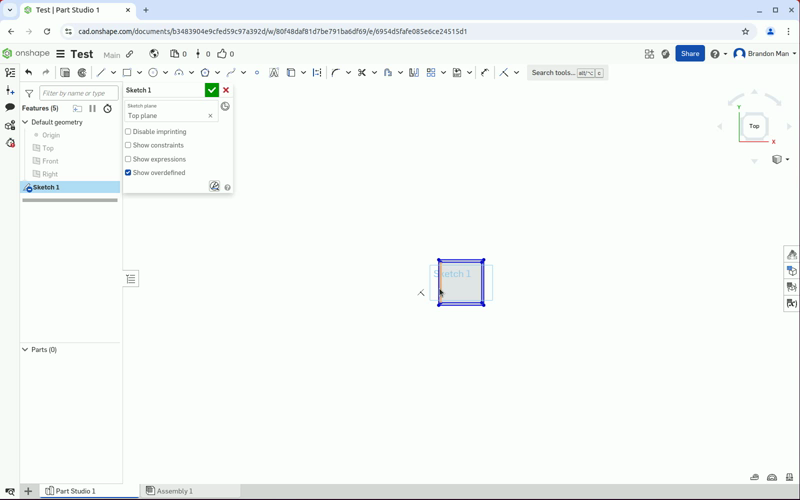
scroll(6)
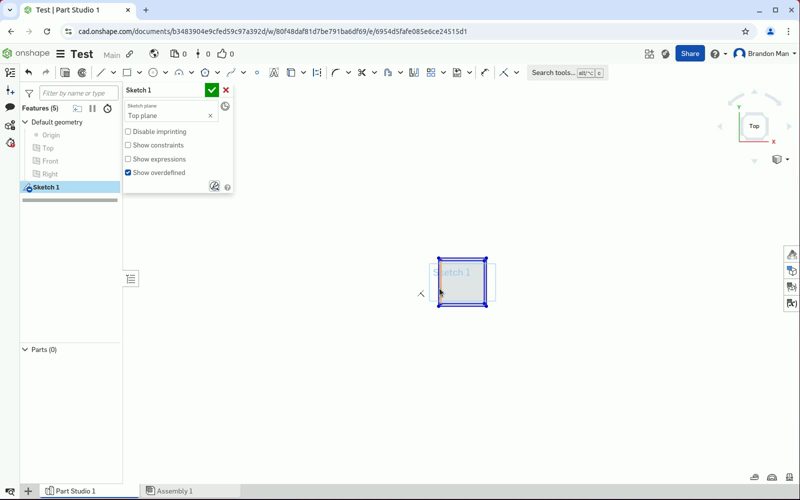
scroll(6)
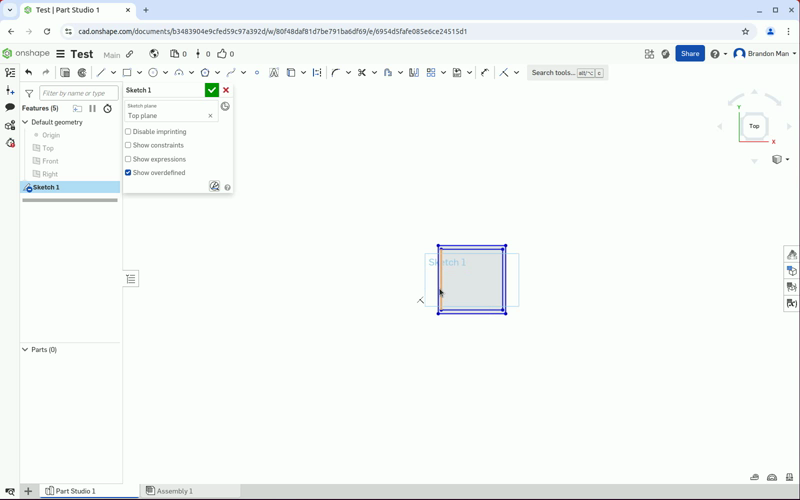
scroll(6)
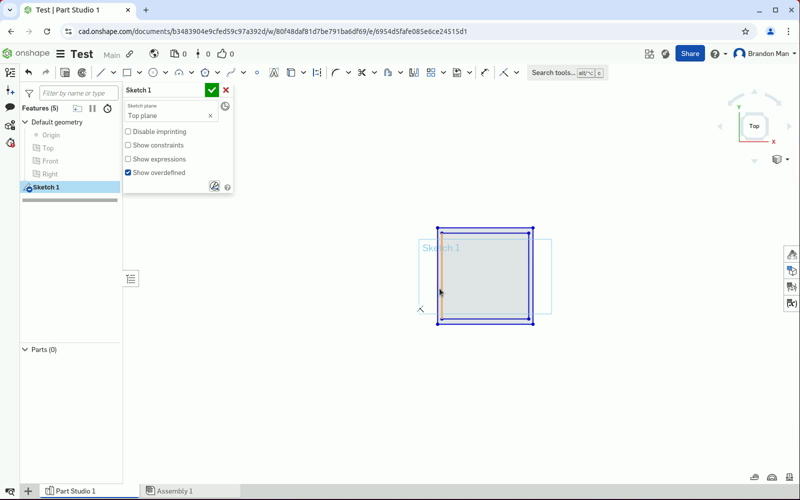
scroll(6)
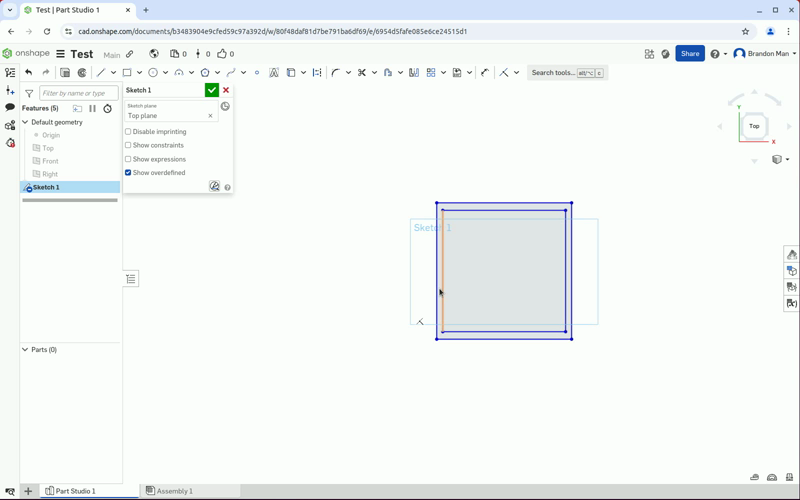
scroll(6)
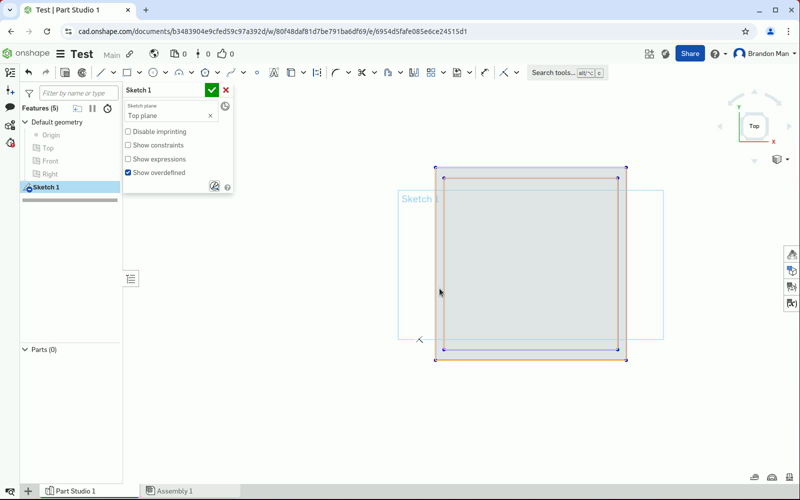
scroll(6)
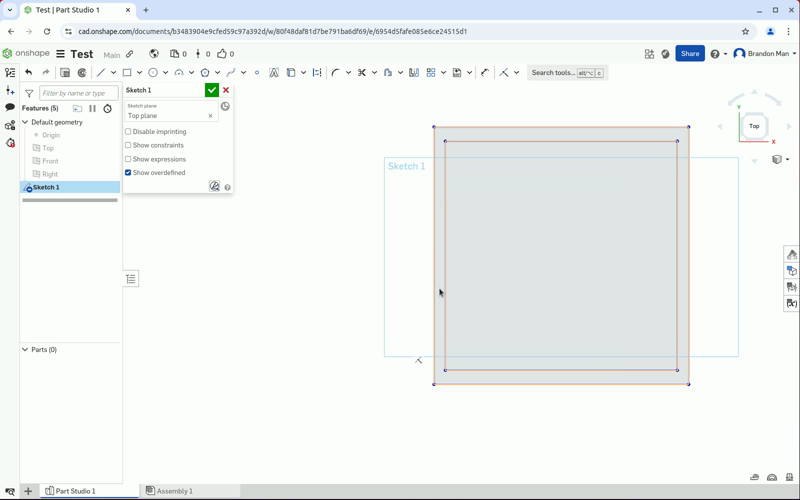
scroll(6)
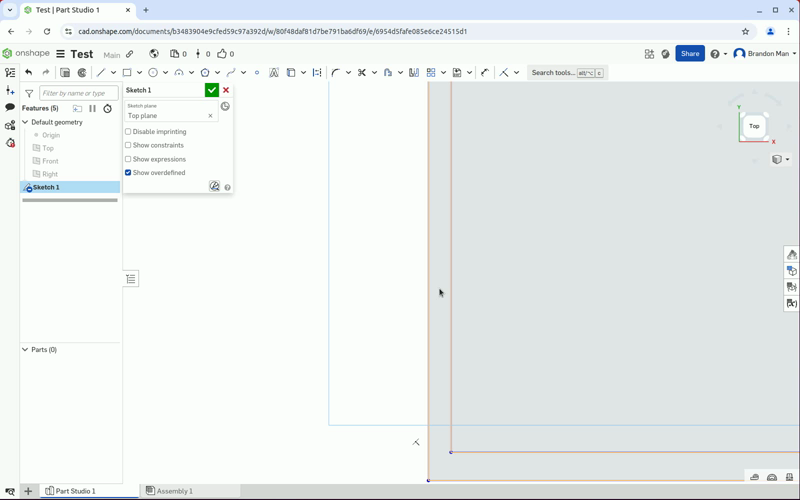
click(439, 288)
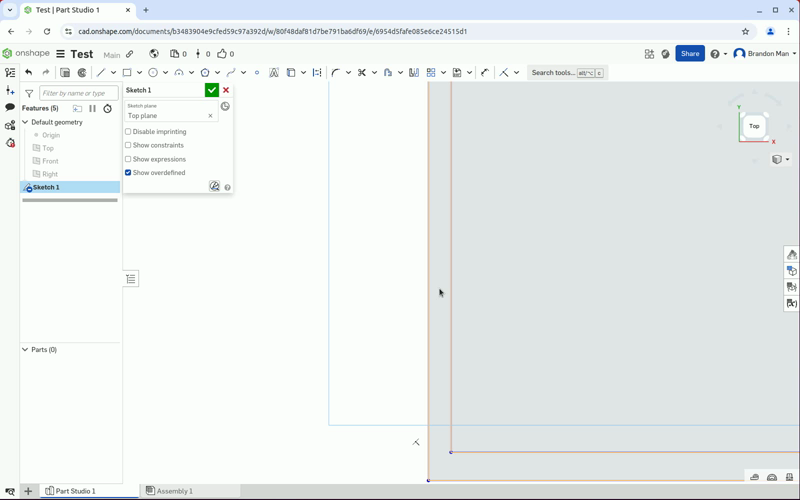
scroll(-6)
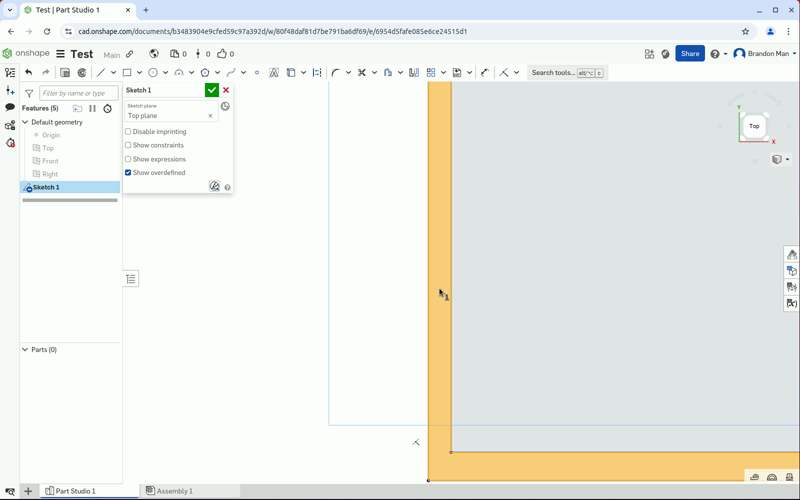
scroll(-6)
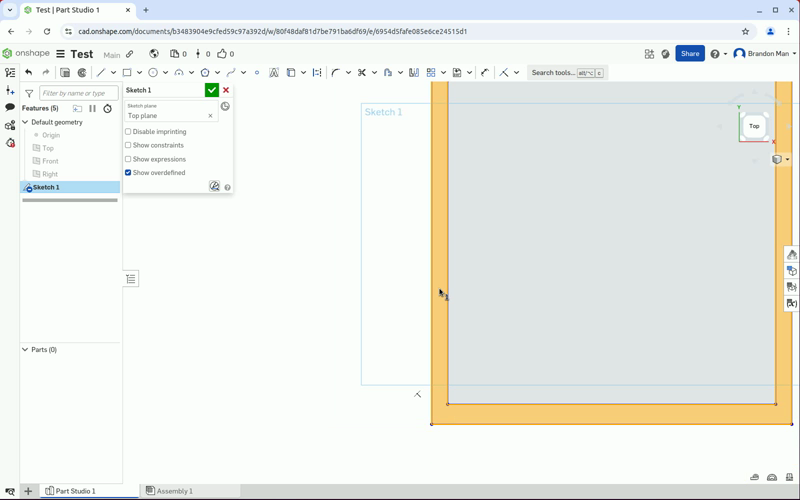
scroll(-6)
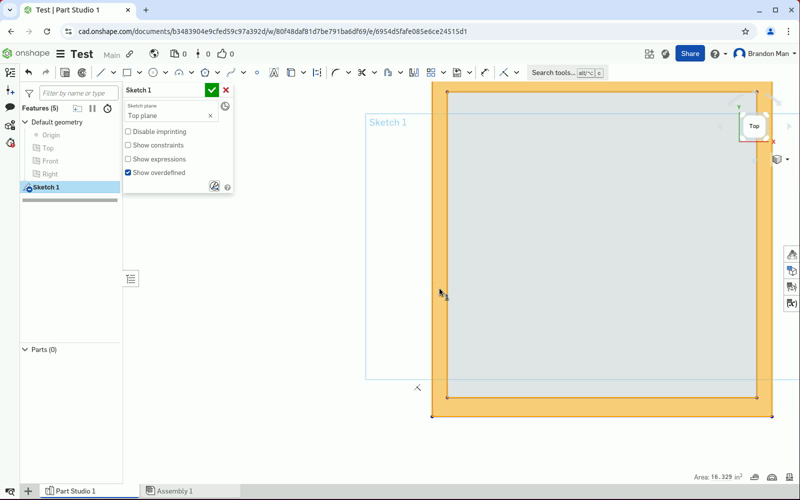
scroll(-6)
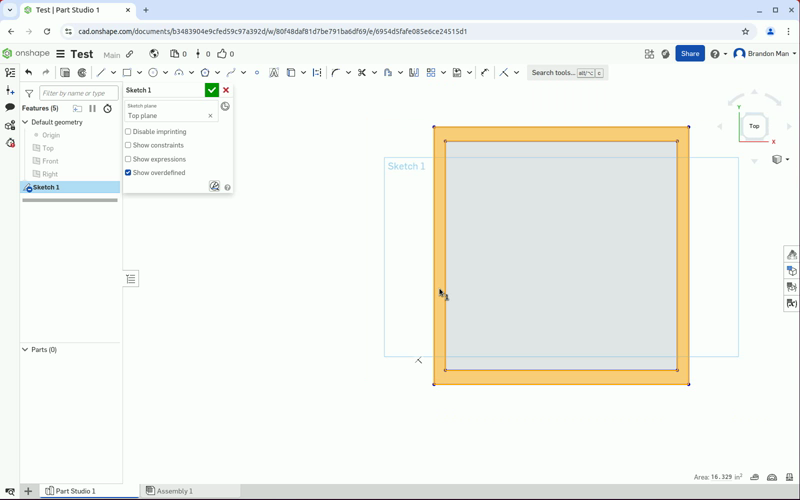
scroll(-6)
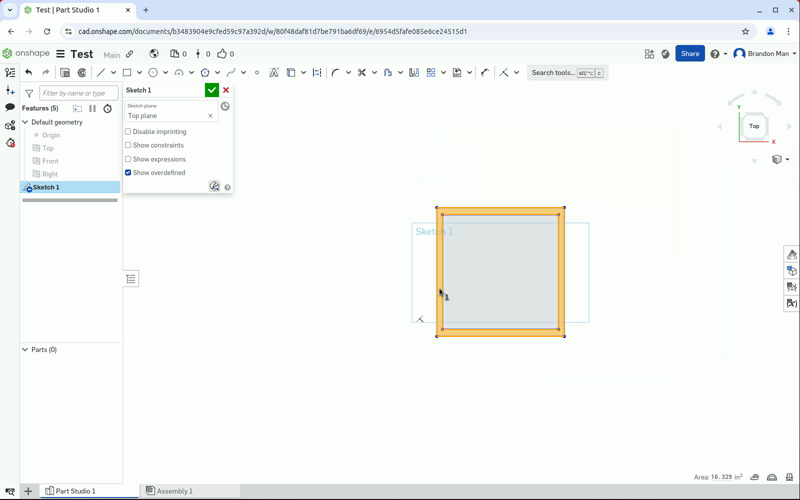
scroll(-6)
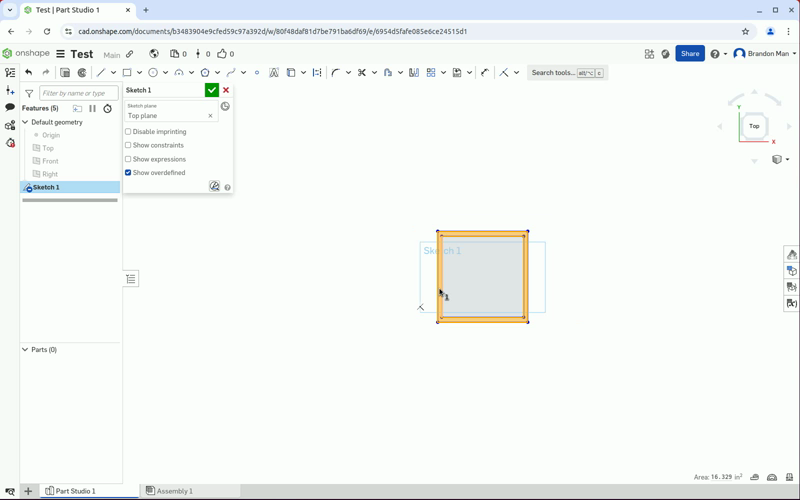
scroll(-6)
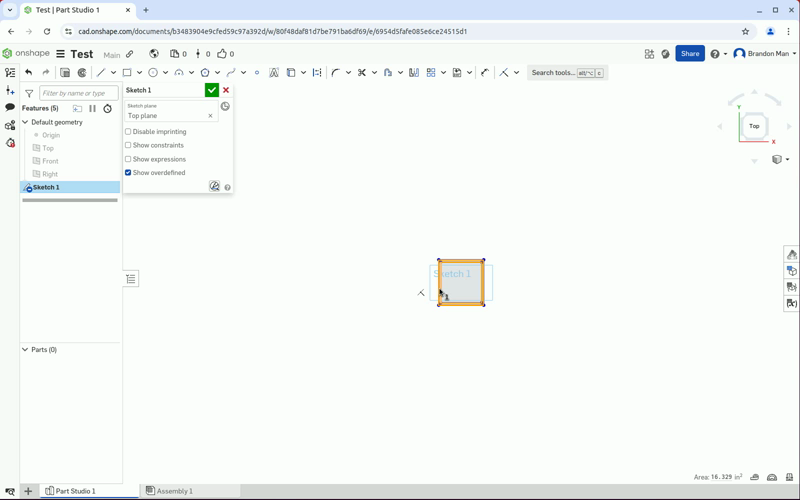
mouse_move(73, 352)
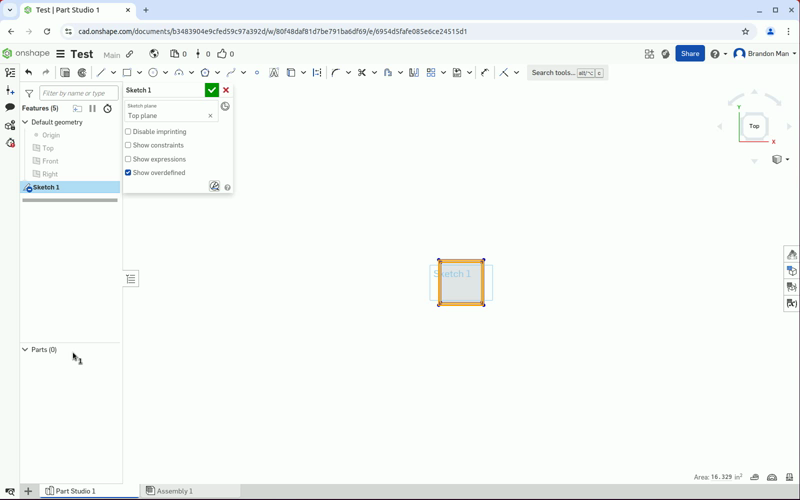
key(shift+y)
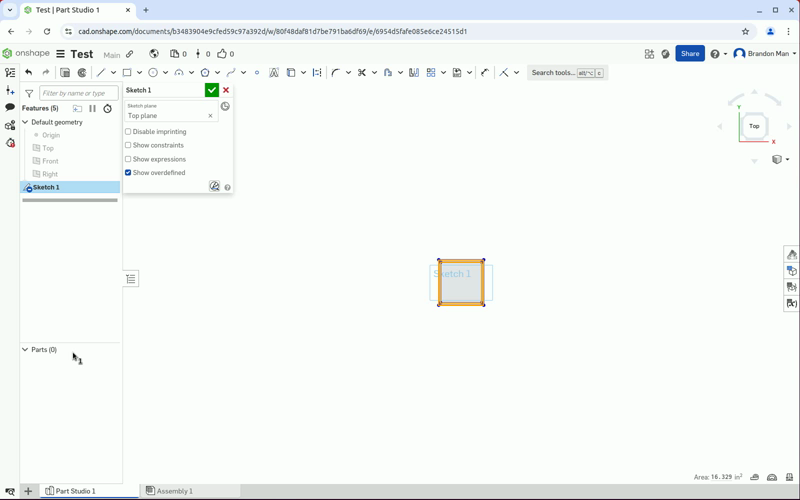
key(shift+e)
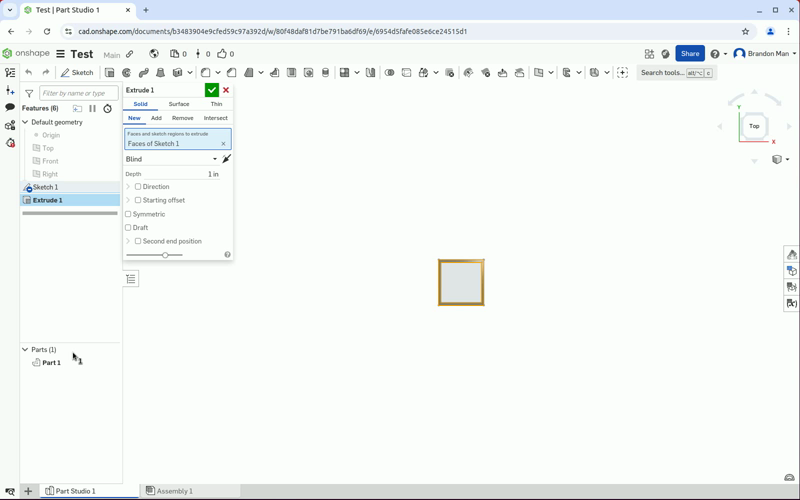
mouse_move(143, 106)
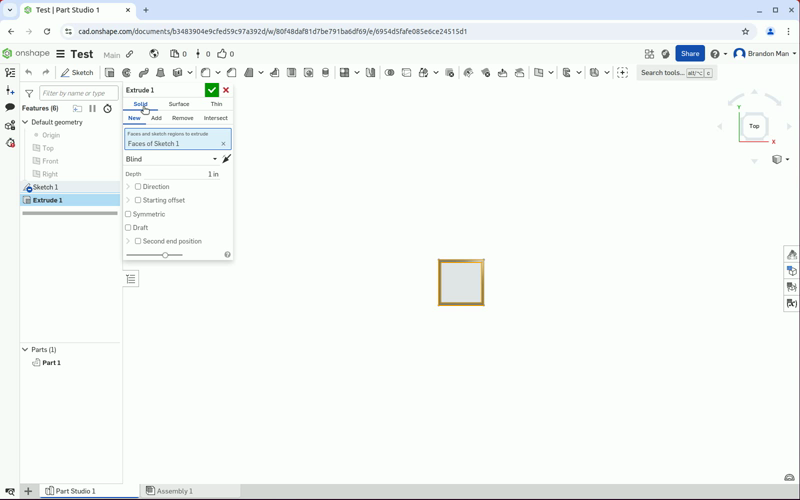
click(143, 106)
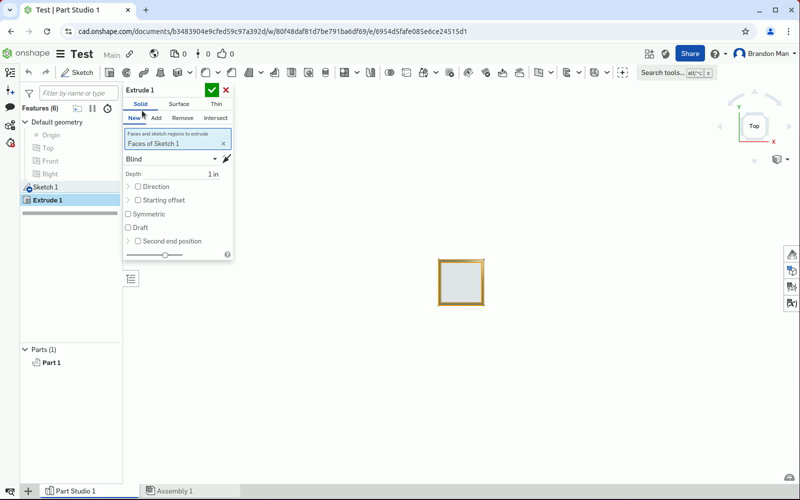
mouse_move(137, 120)
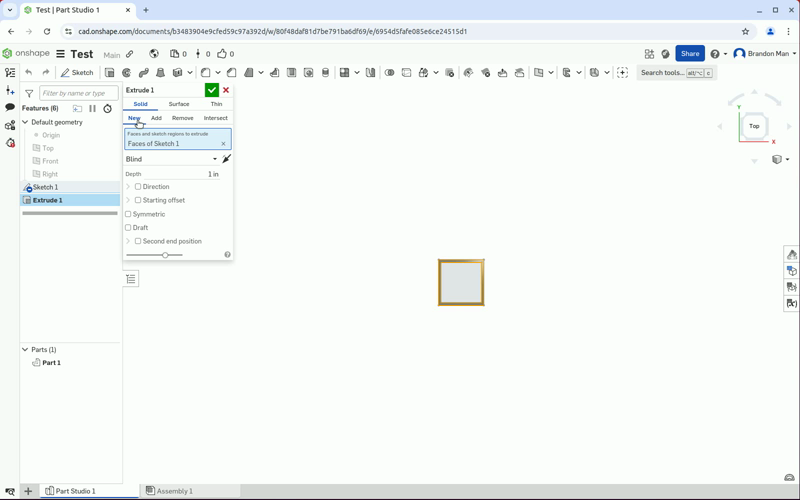
click(137, 120)
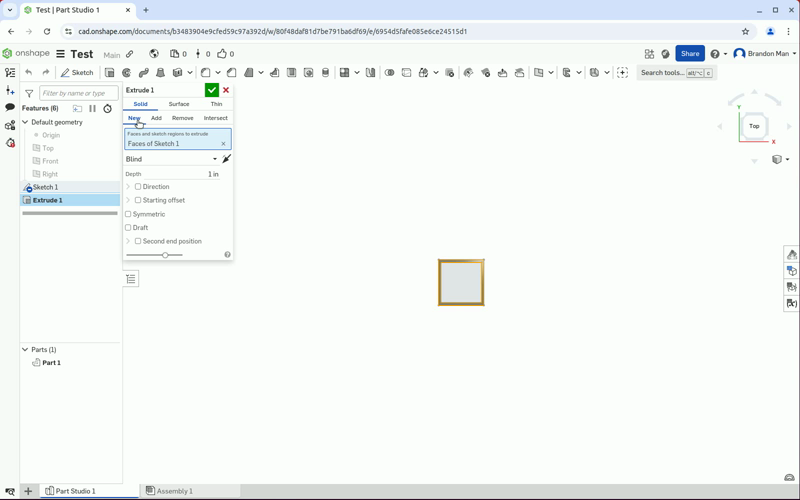
key(tab, 4)
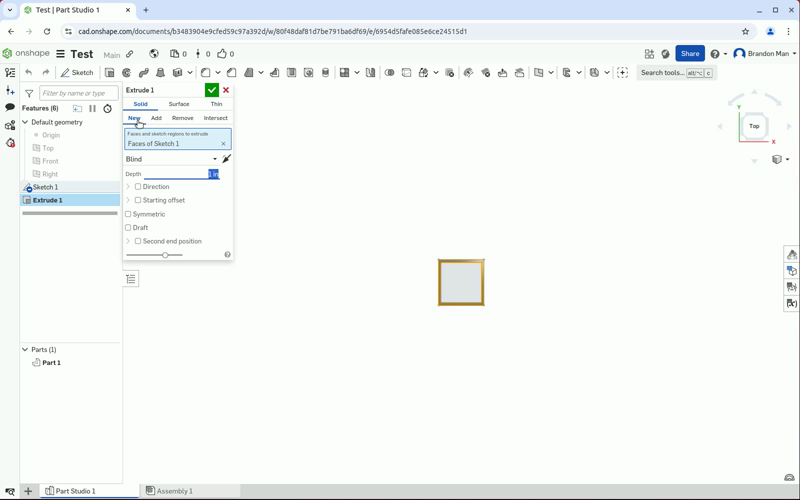
text(23.108)
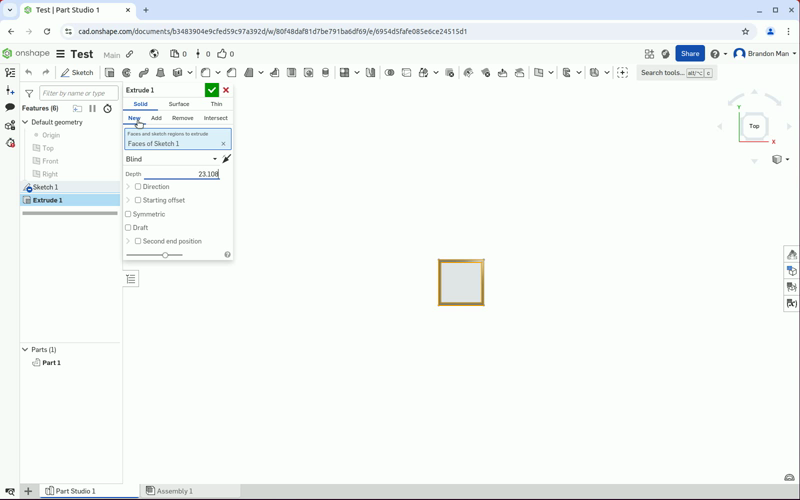
key(enter)
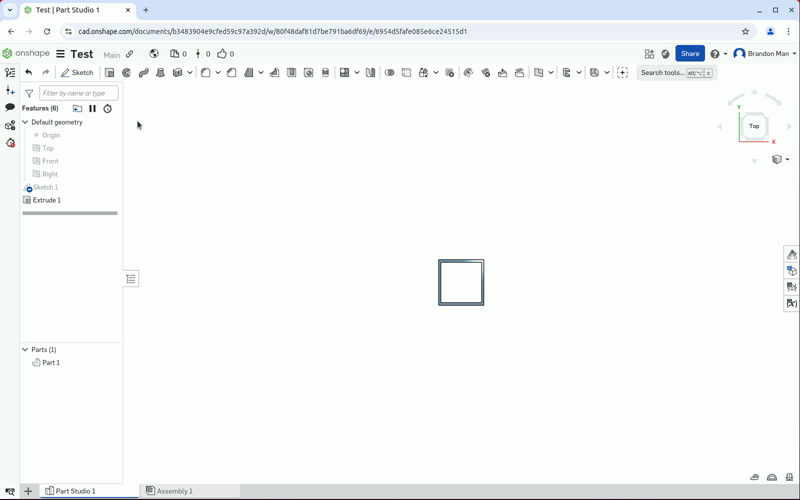
key(shift+h)
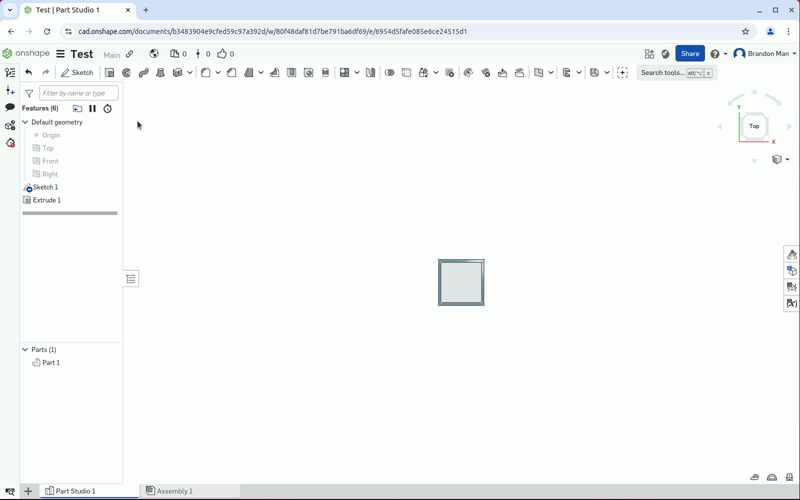
key(shift+h)
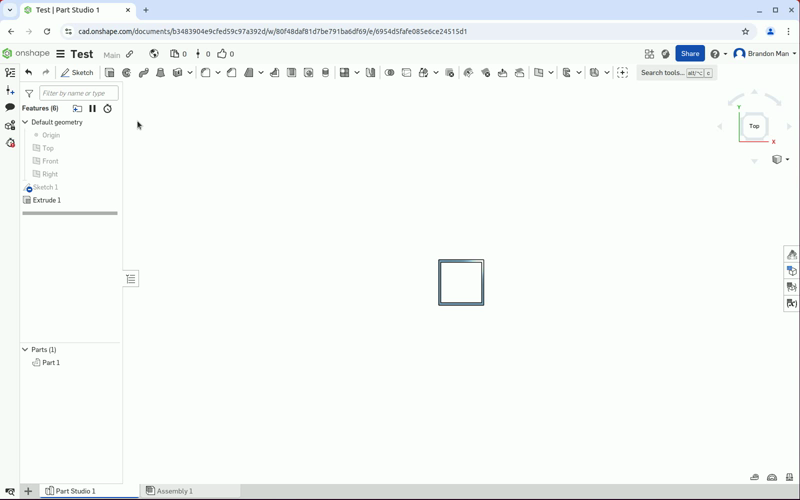
mouse_move(73, 189)
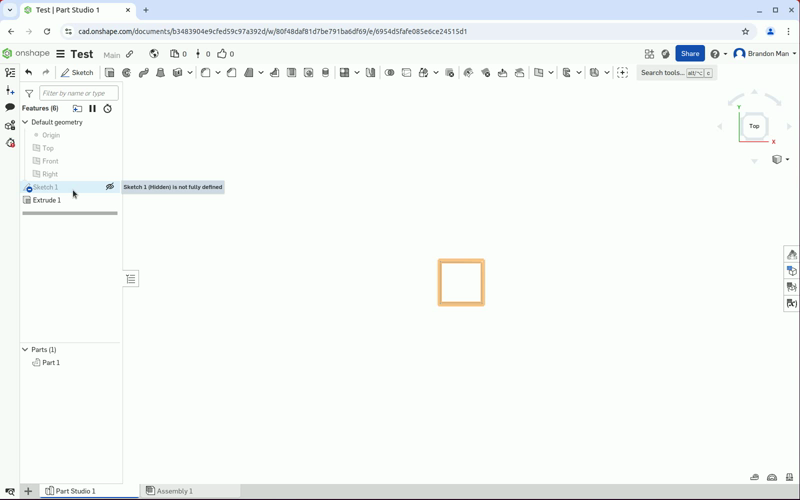
click(73, 189)
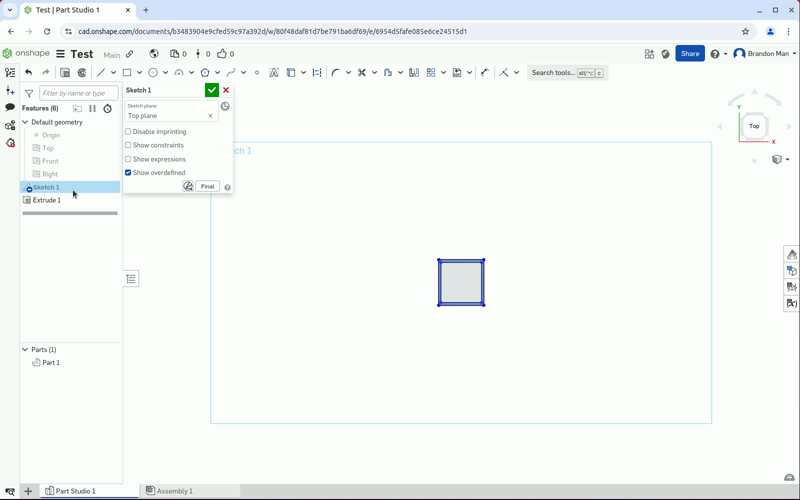
mouse_move(229, 92)
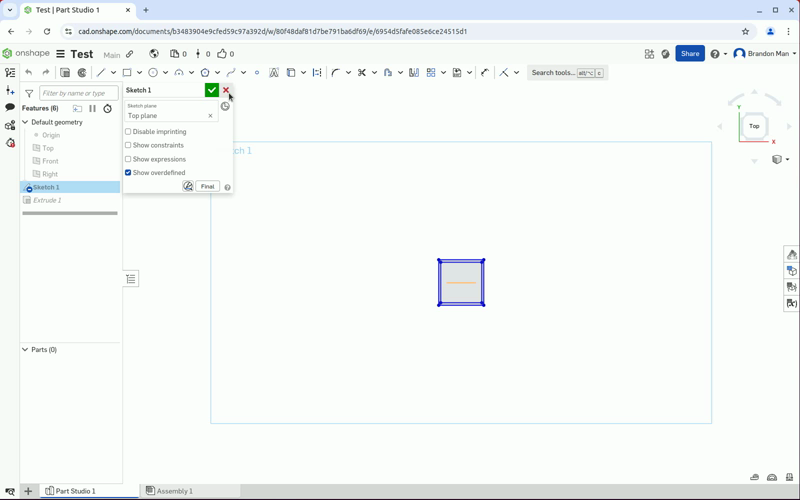
click(229, 92)
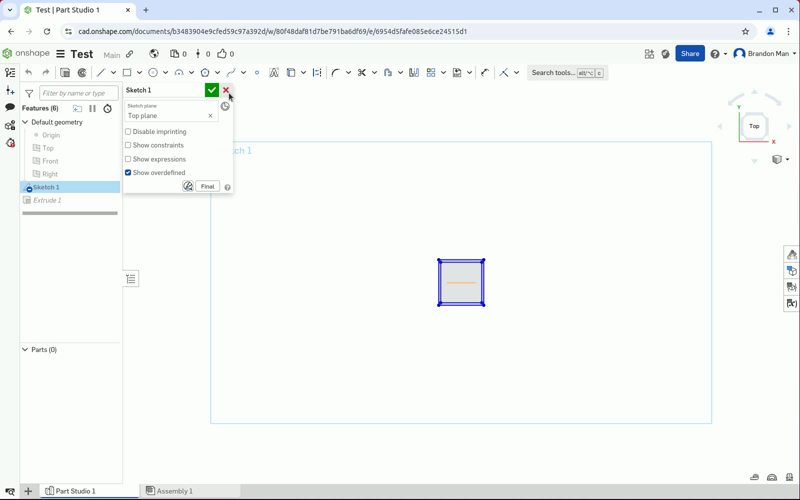
key(shift+s)
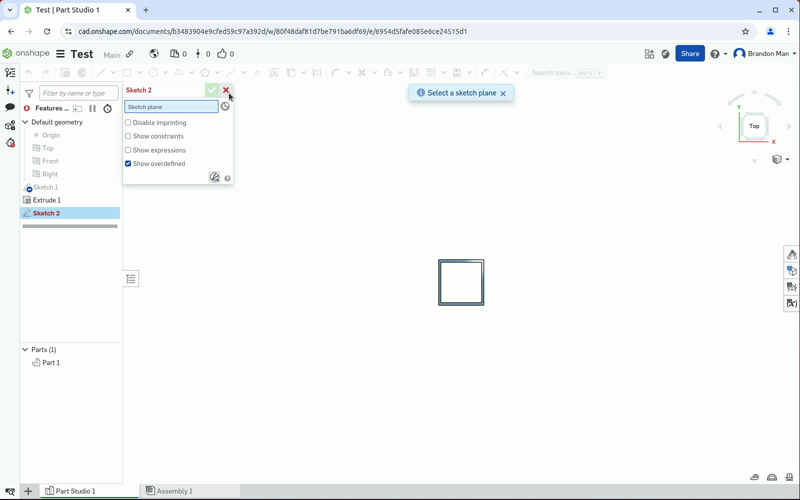
mouse_move(73, 150)
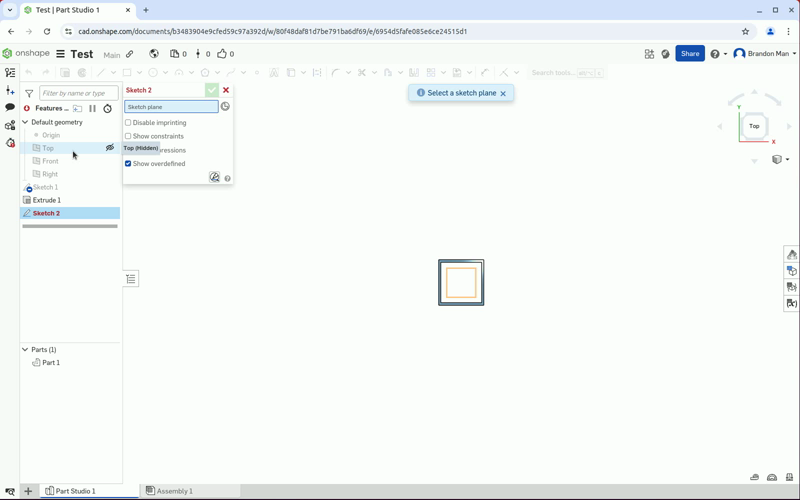
click(73, 150)
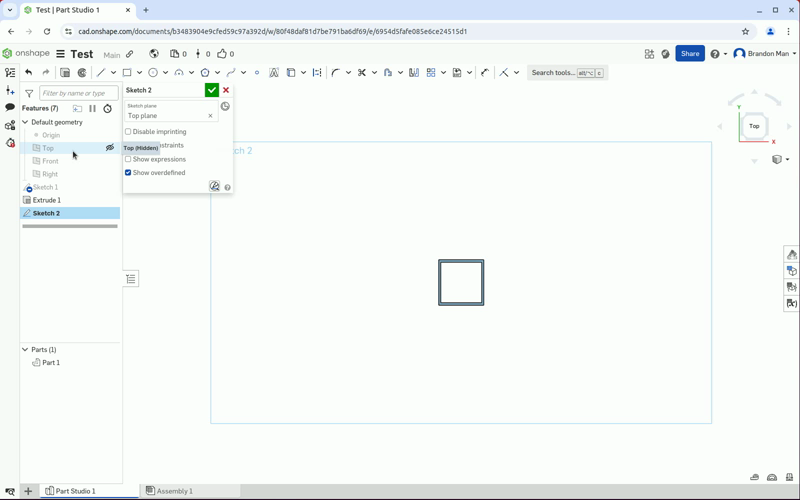
mouse_move(73, 352)
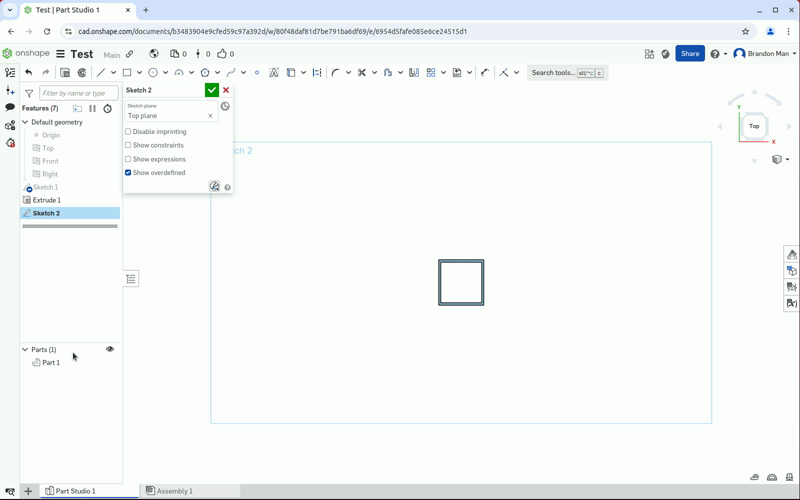
key(y)
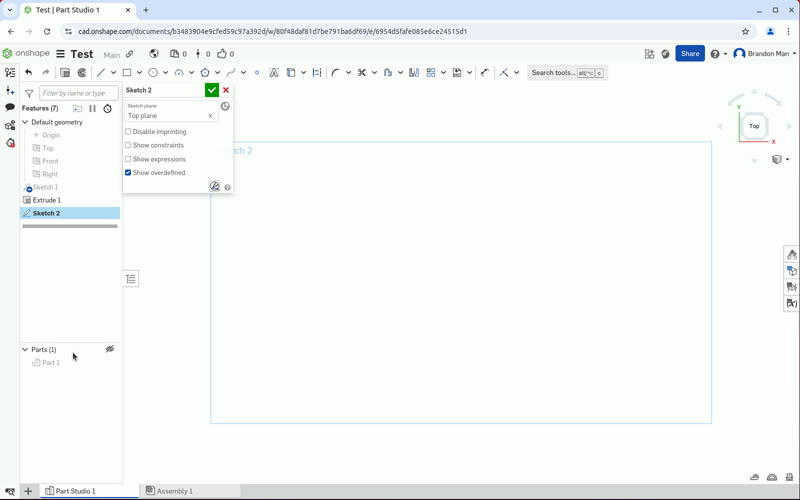
key(l)
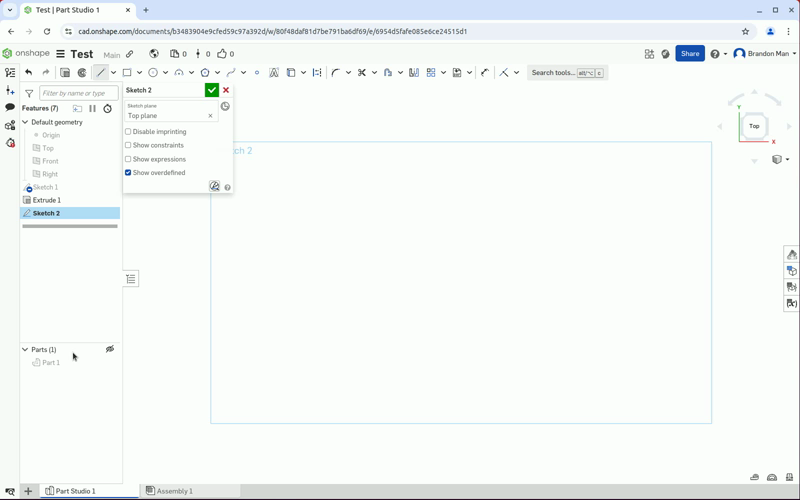
key_down(shift)
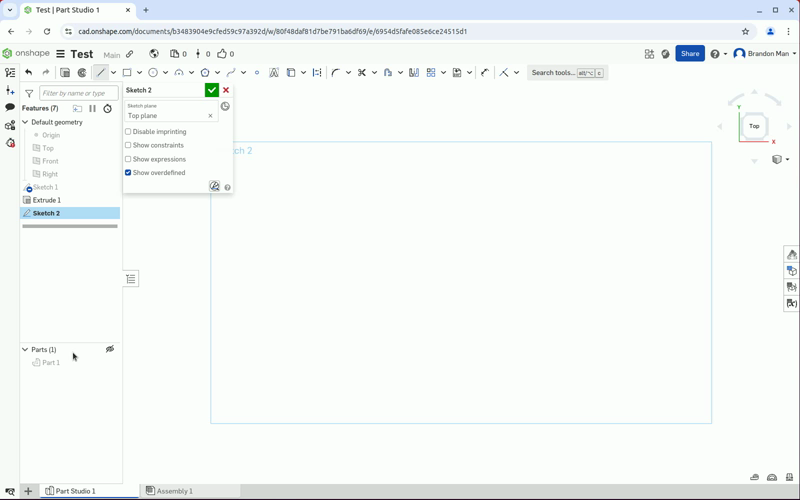
mouse_move(440, 303)
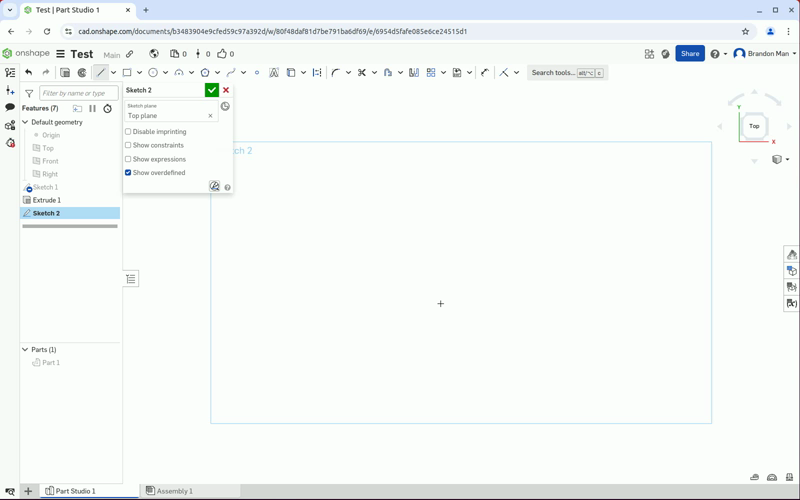
click(440, 303)
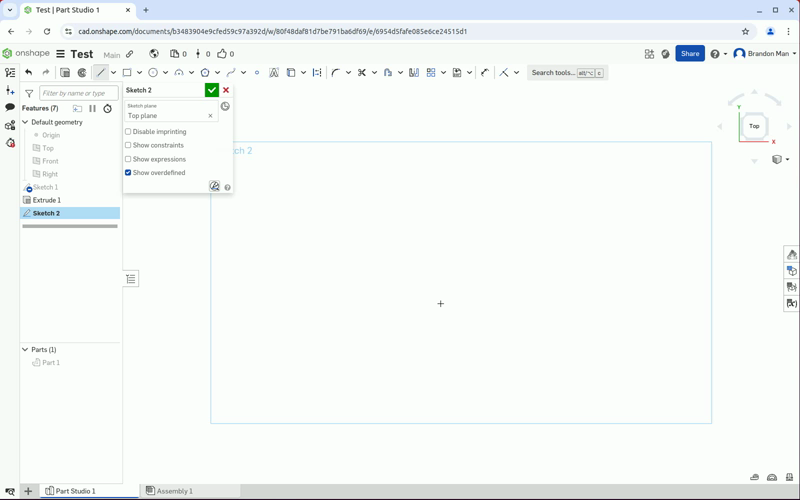
key_up(shift)
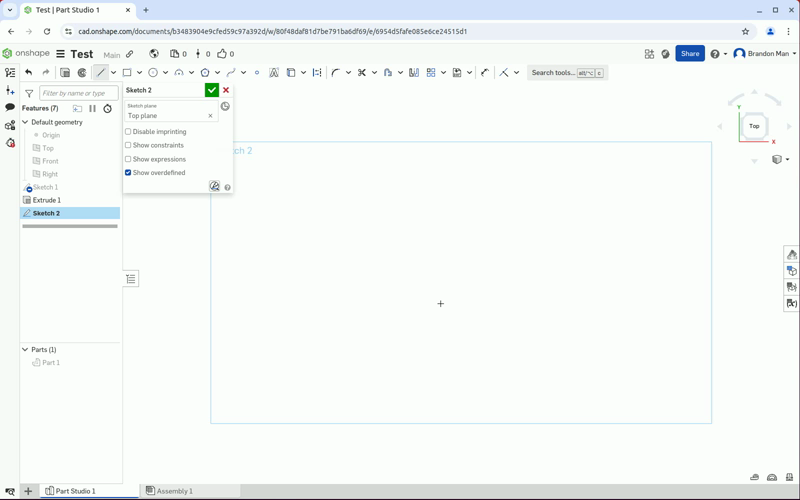
key_down(shift)
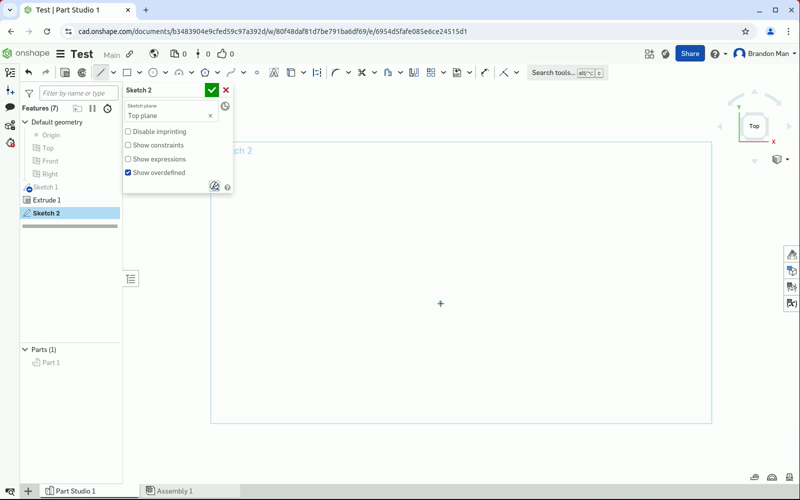
mouse_move(470, 303)
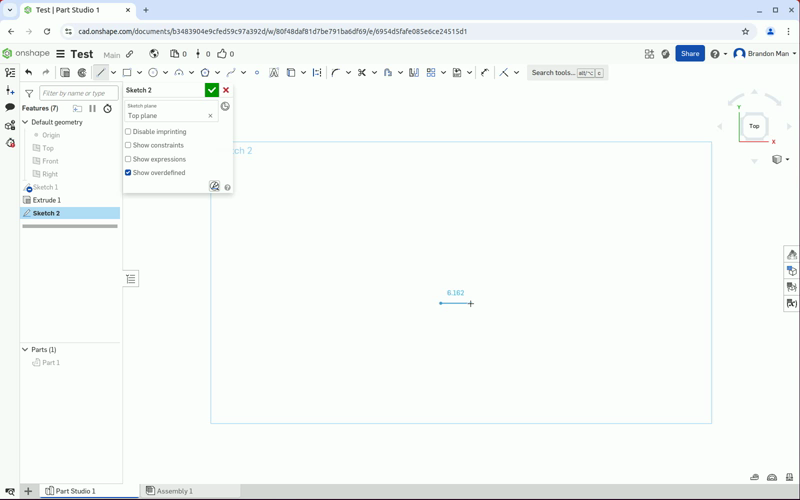
mouse_move(482, 303)
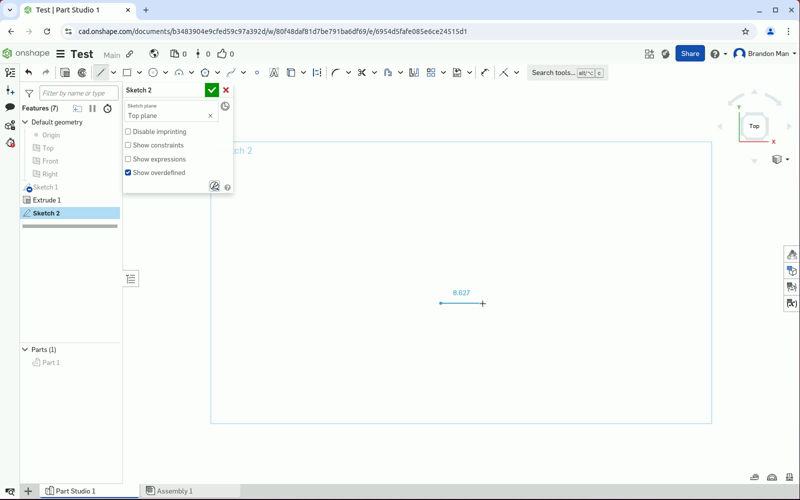
click(482, 303)
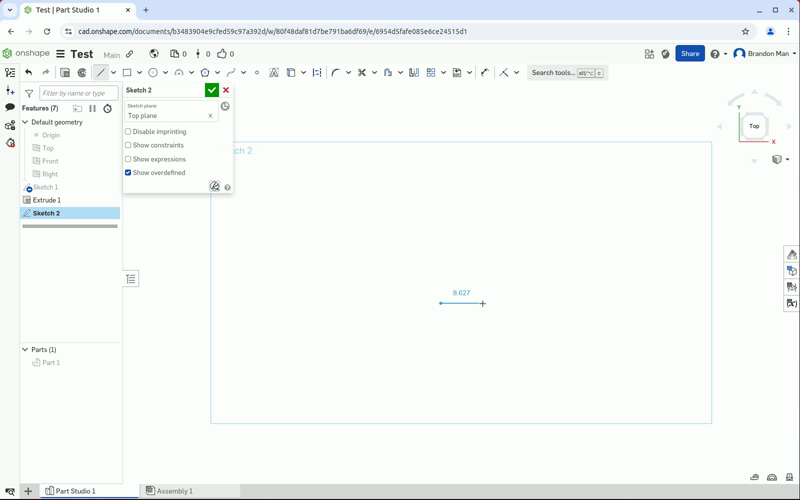
key_up(shift)
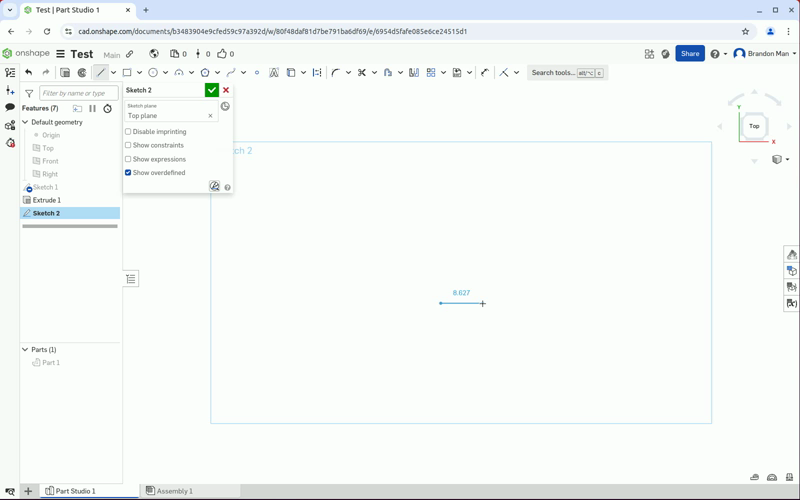
key_down(shift)
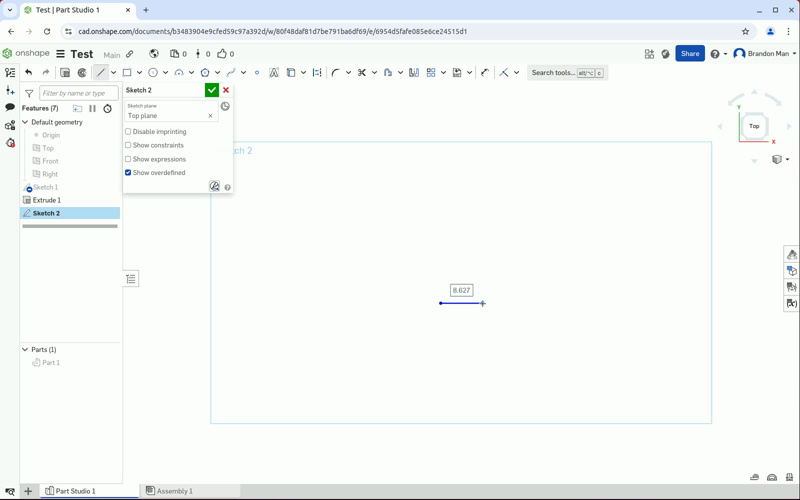
mouse_move(512, 303)
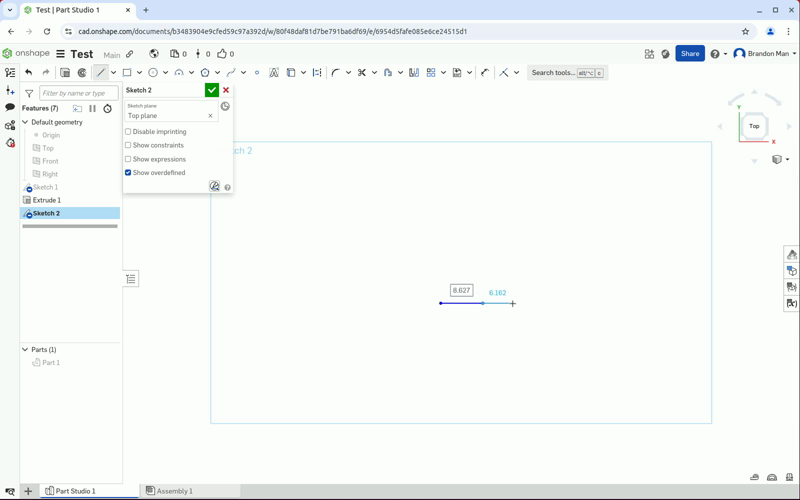
mouse_move(482, 261)
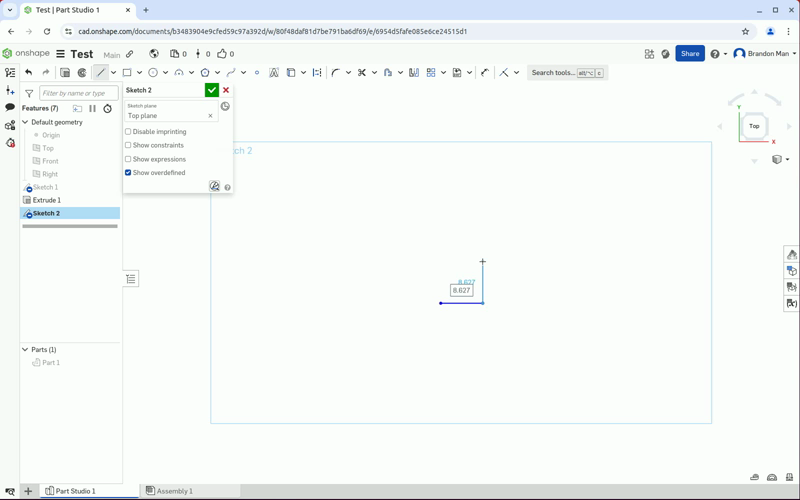
click(482, 261)
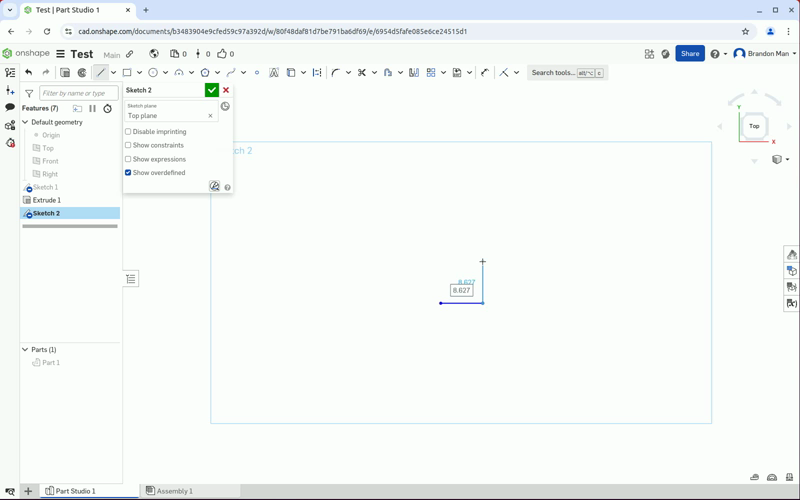
key_up(shift)
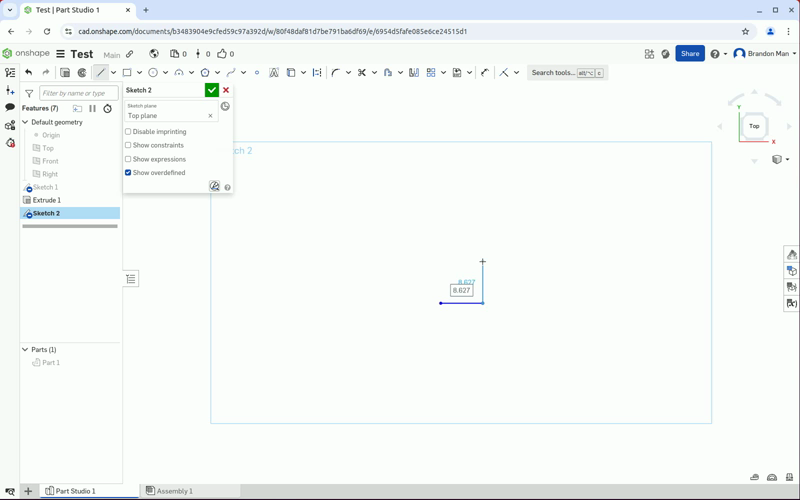
key_down(shift)
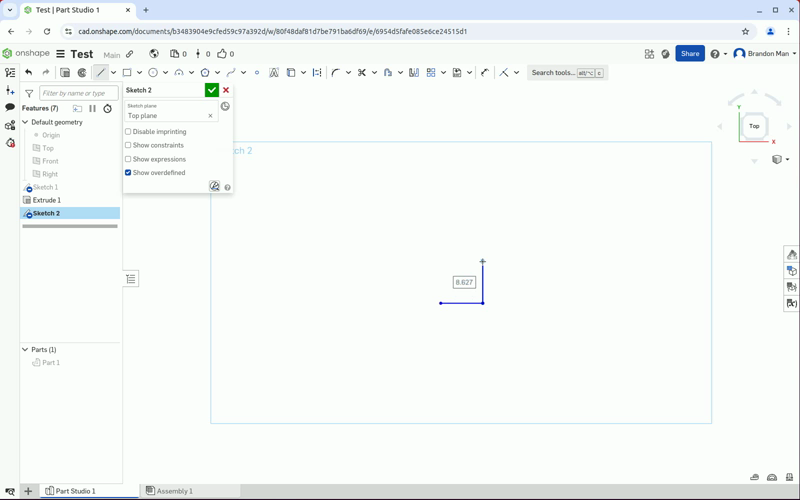
mouse_move(512, 261)
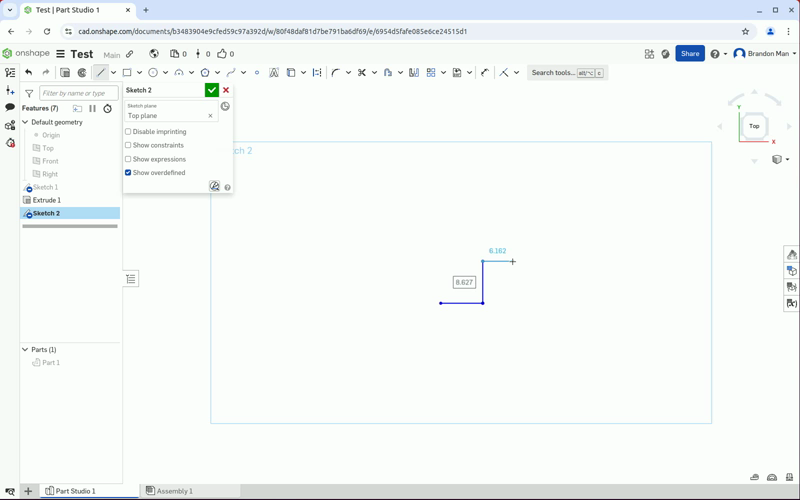
mouse_move(440, 261)
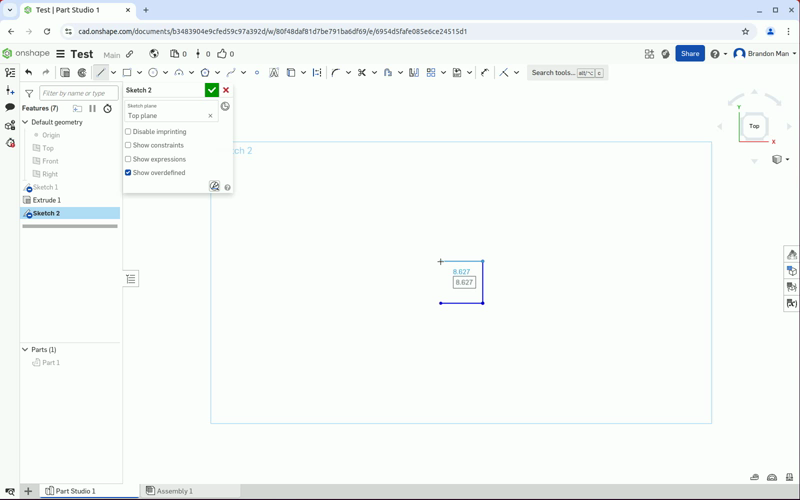
click(440, 261)
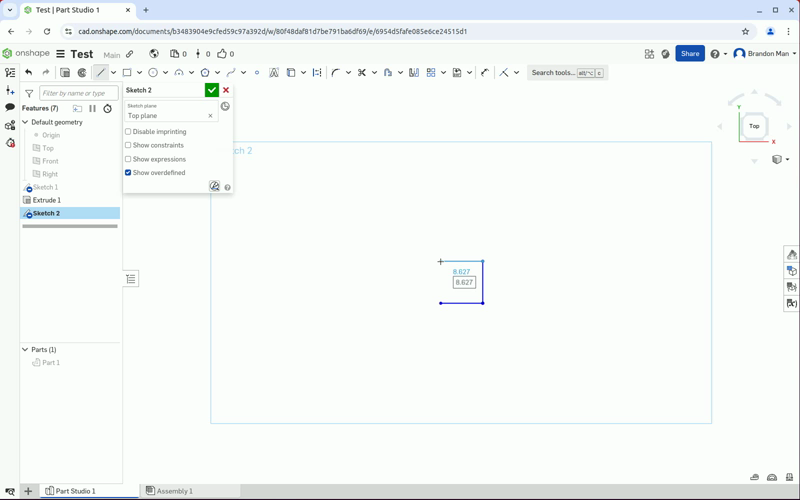
key_up(shift)
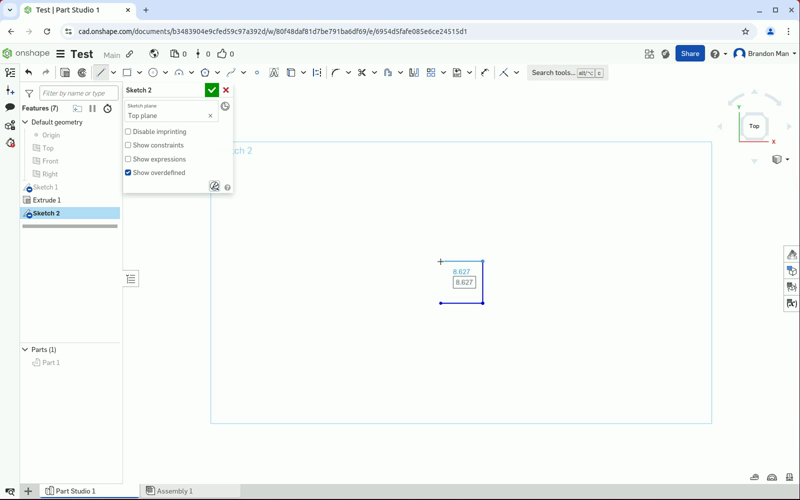
mouse_move(470, 261)
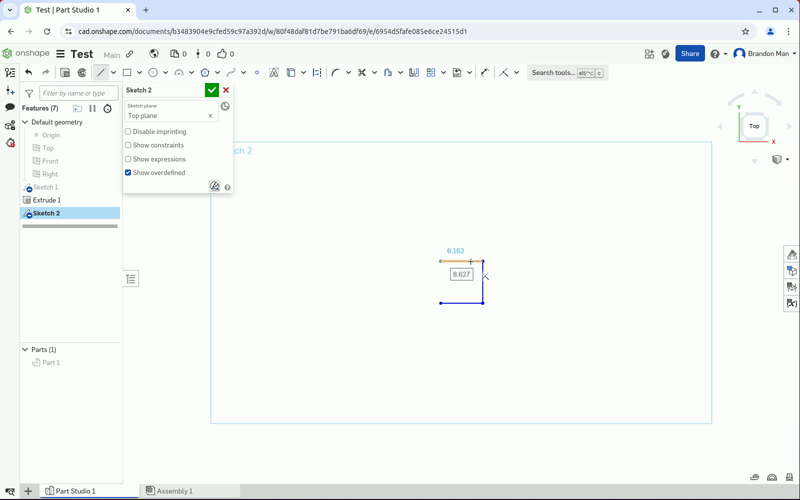
key_down(shift)
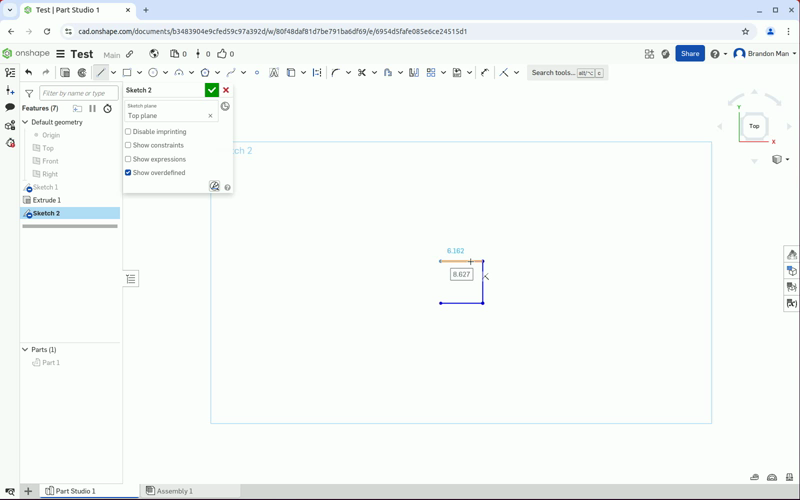
mouse_move(440, 303)
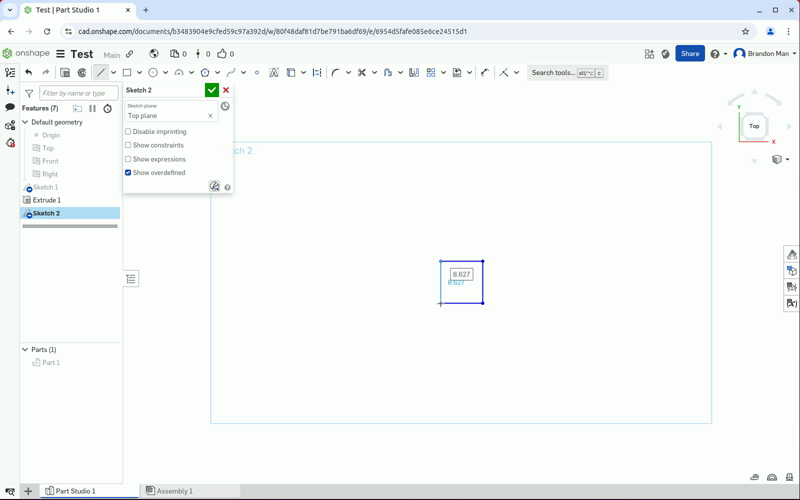
key_up(shift)
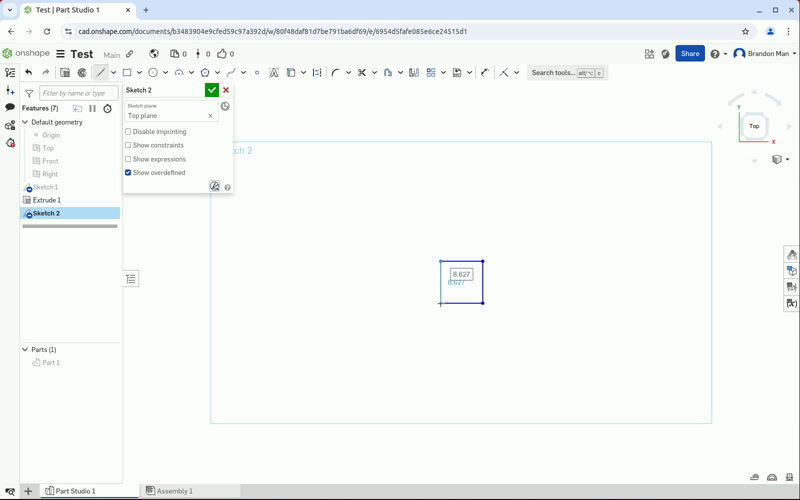
click(440, 303)
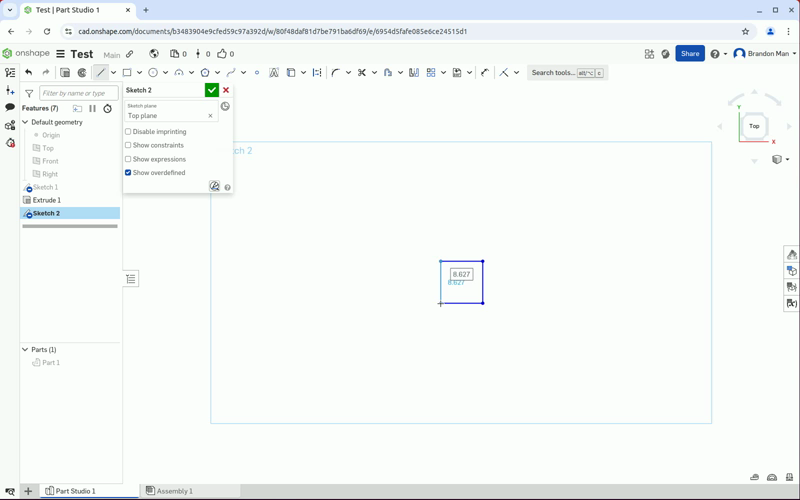
key(esc)
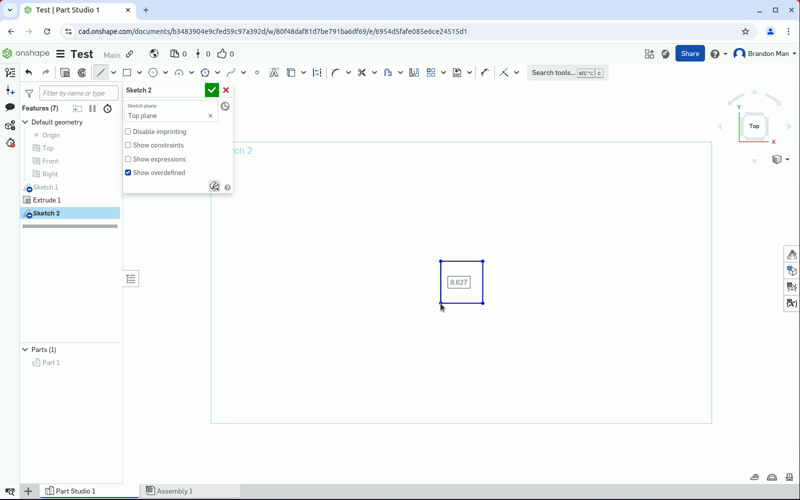
mouse_move(443, 269)
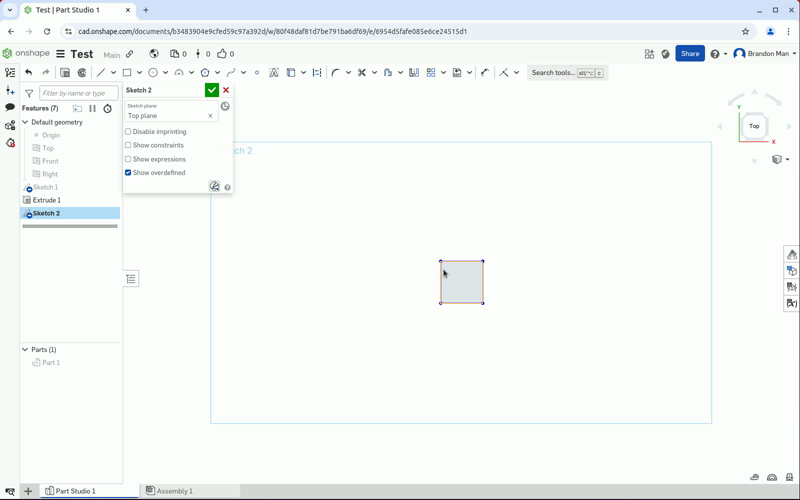
scroll(6)
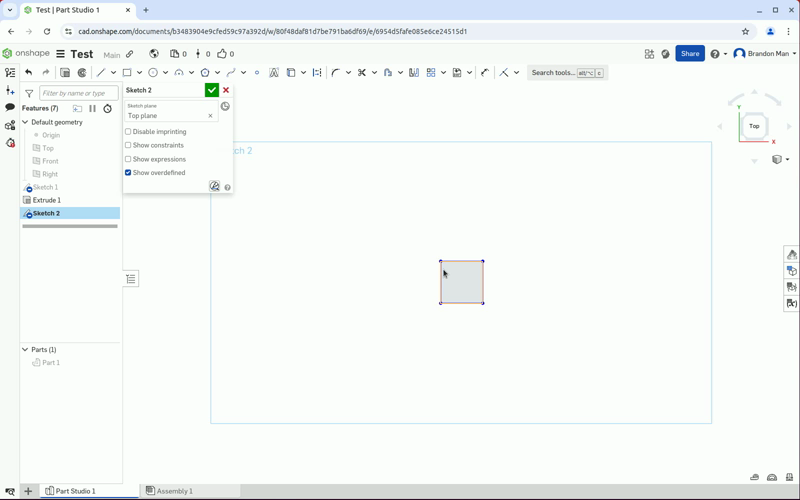
scroll(6)
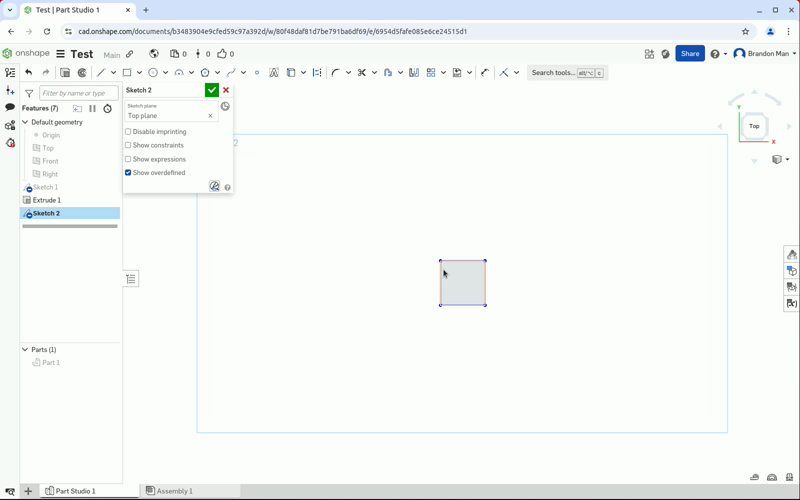
scroll(6)
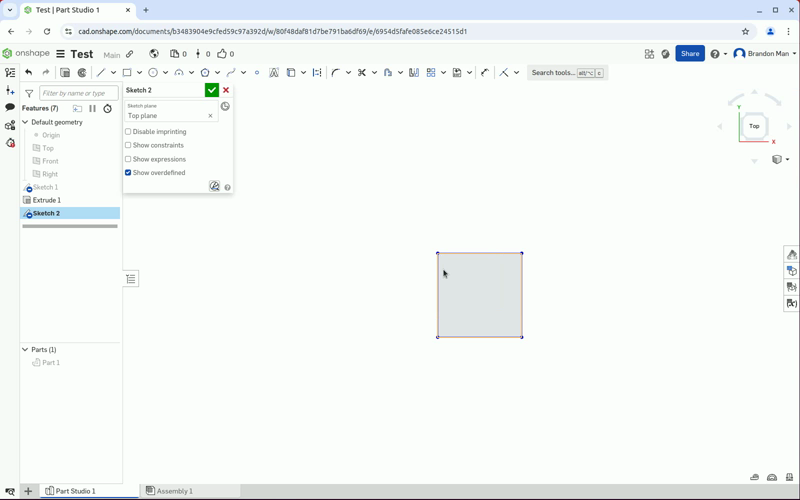
scroll(6)
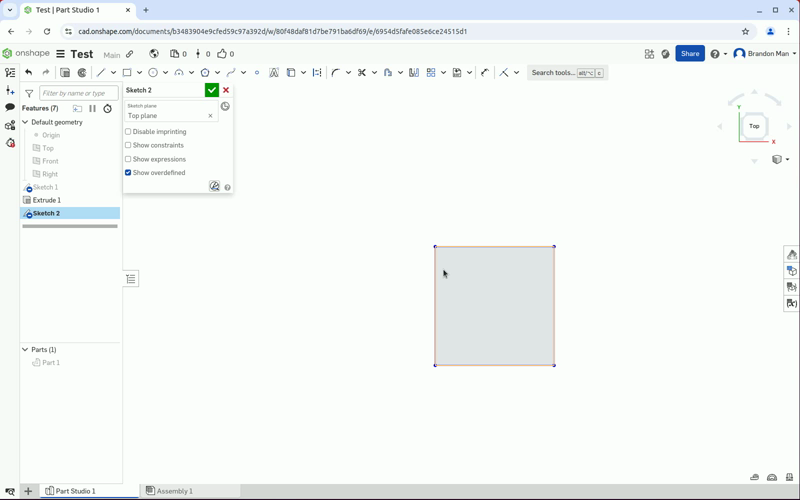
scroll(6)
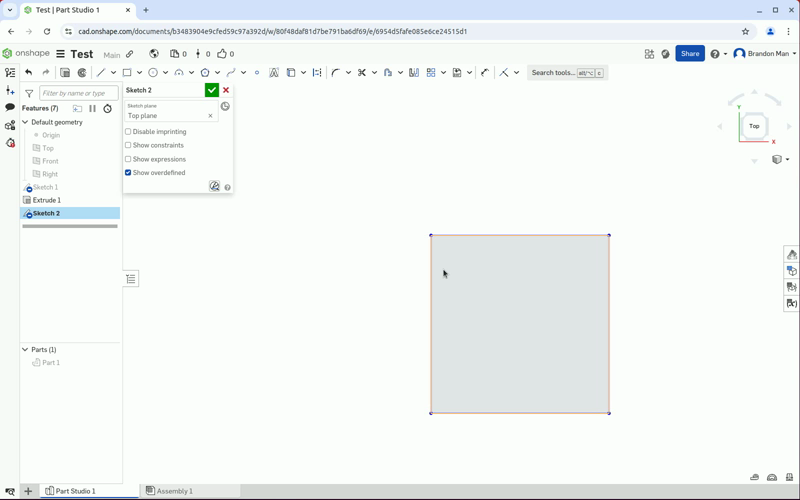
scroll(6)
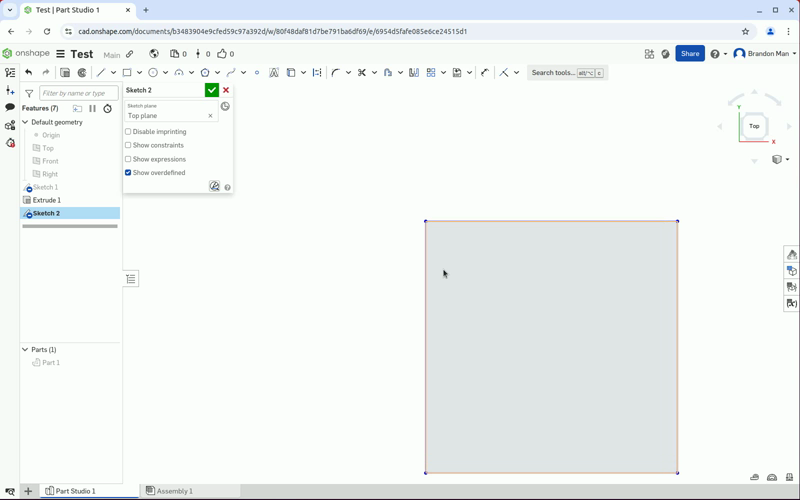
scroll(6)
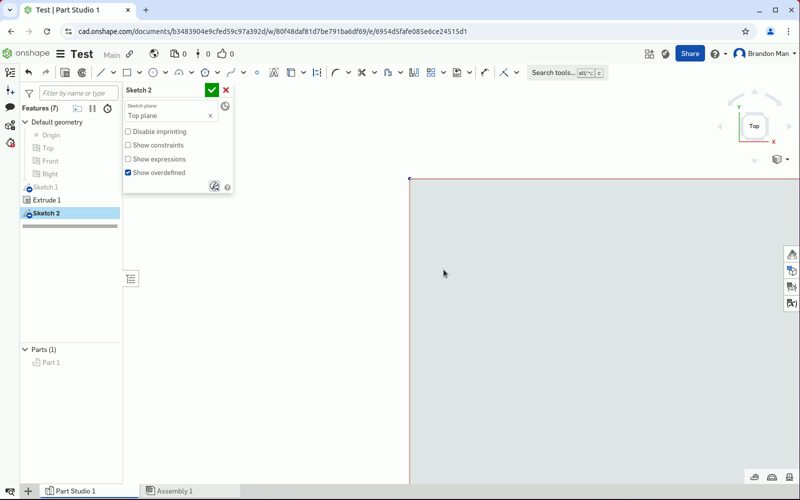
click(443, 269)
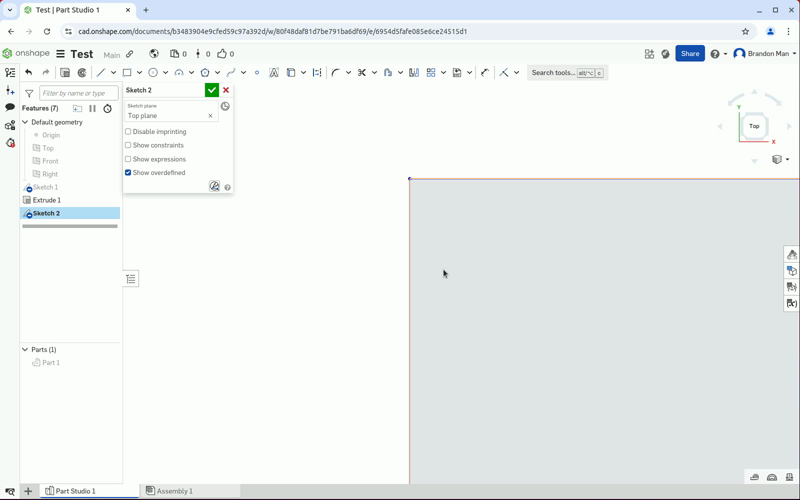
scroll(-6)
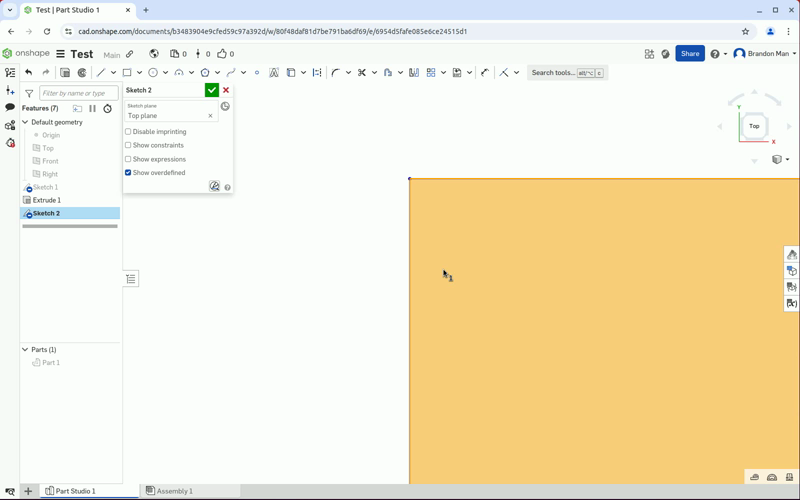
scroll(-6)
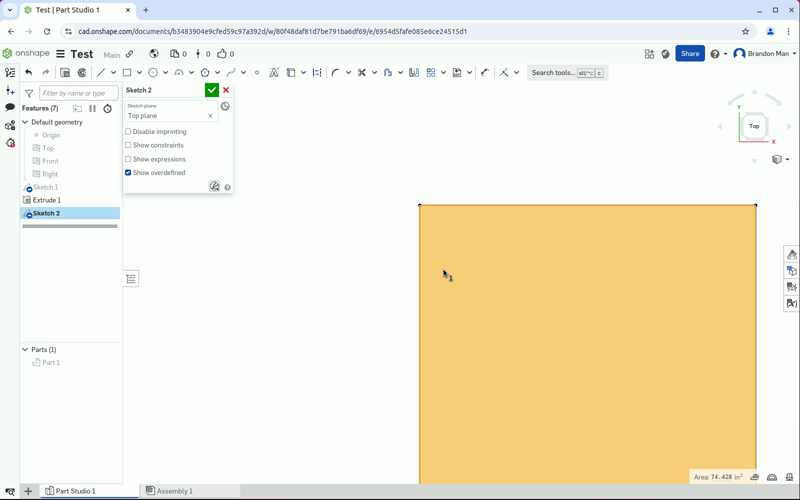
scroll(-6)
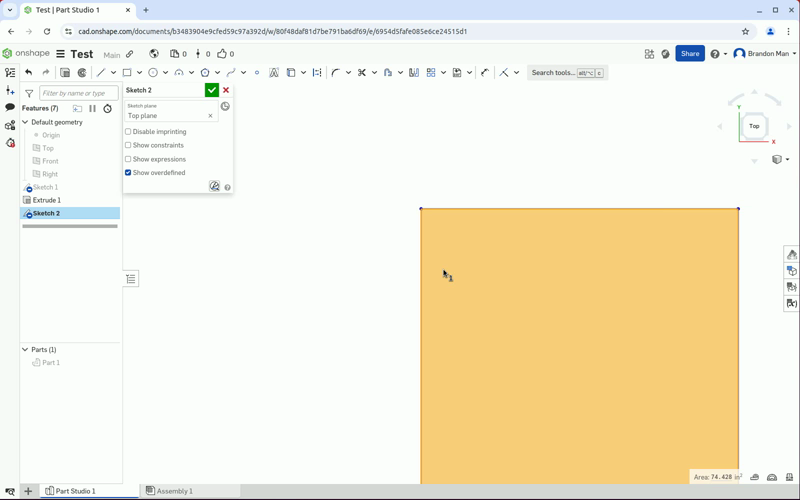
scroll(-6)
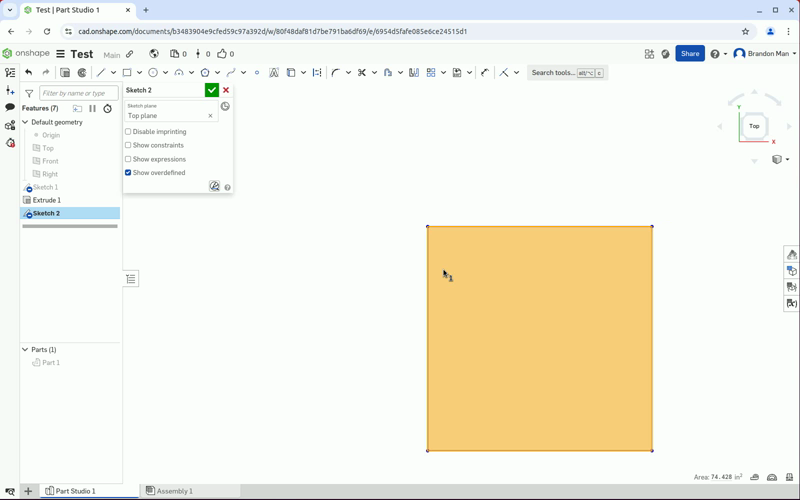
scroll(-6)
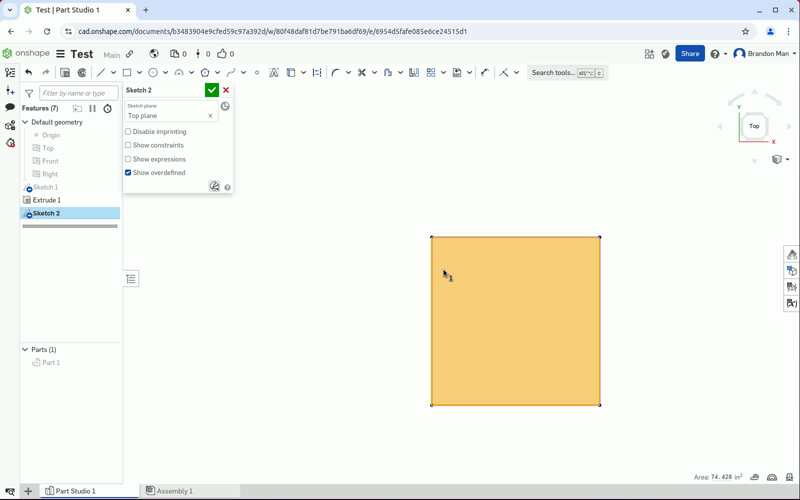
scroll(-6)
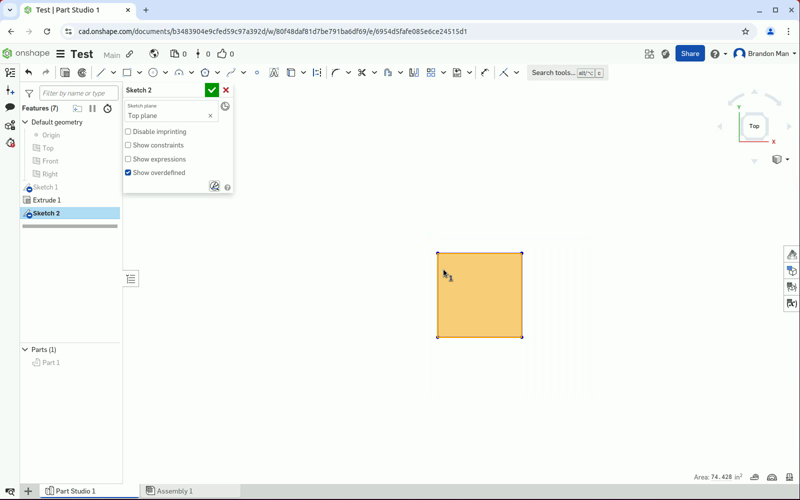
scroll(-6)
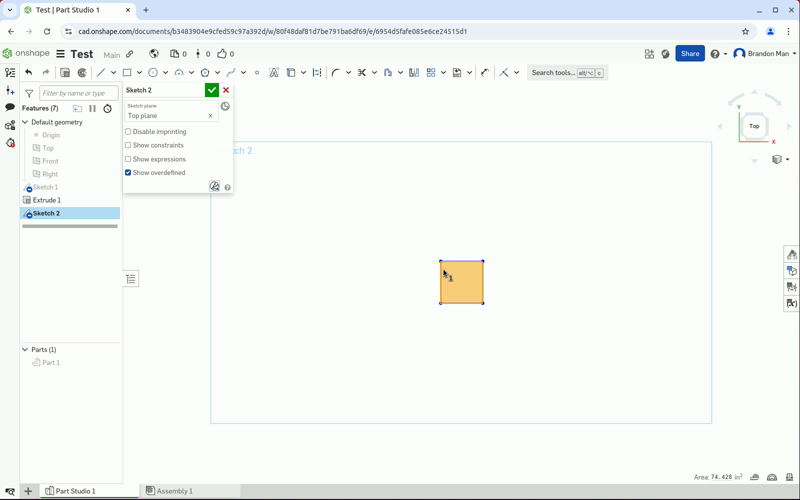
mouse_move(73, 352)
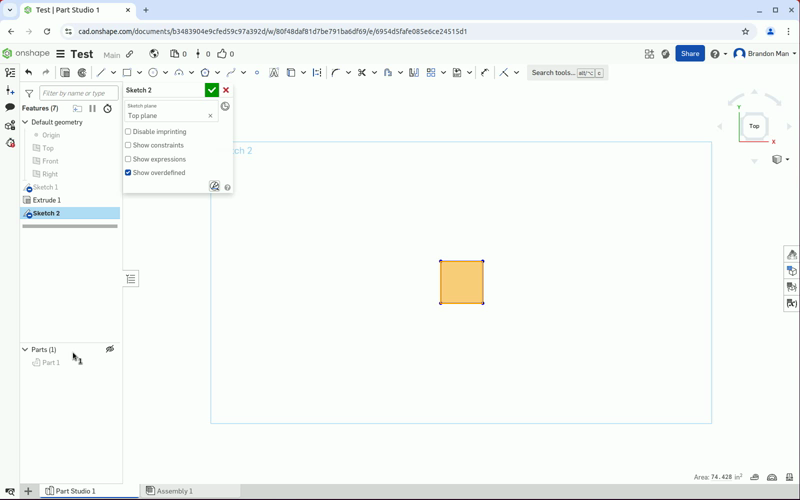
key(shift+y)
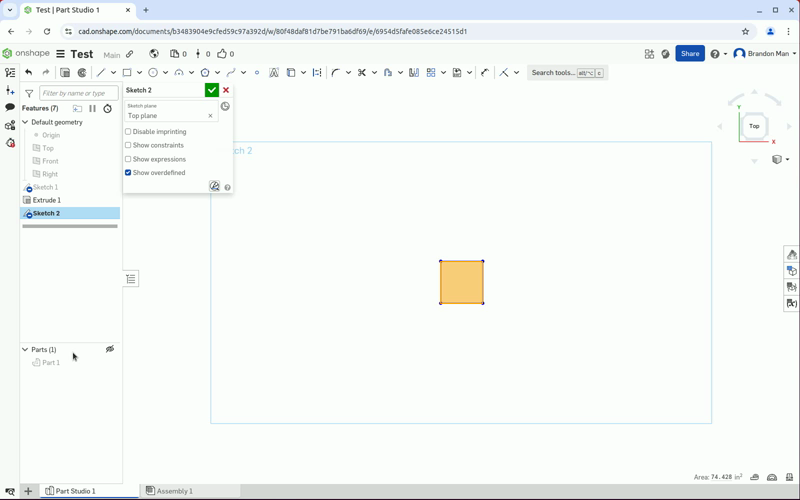
key(shift+e)
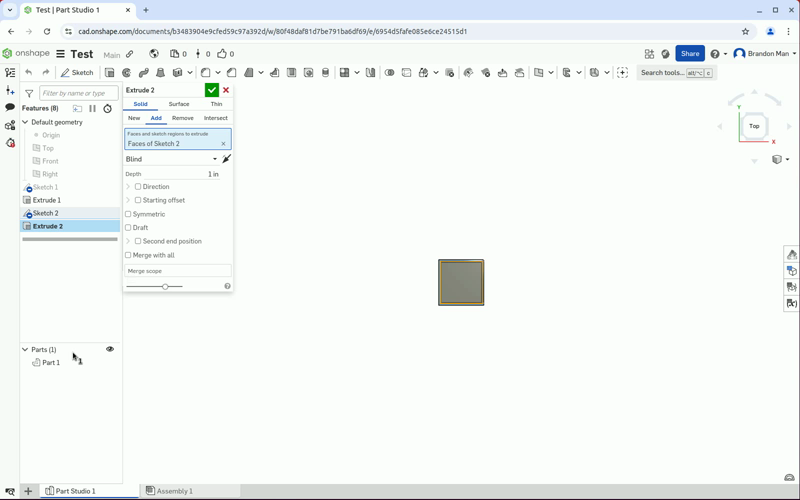
mouse_move(143, 106)
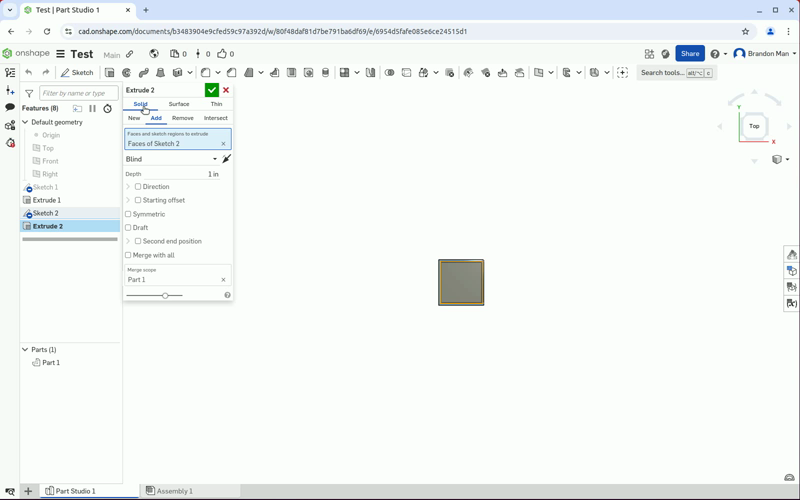
click(143, 106)
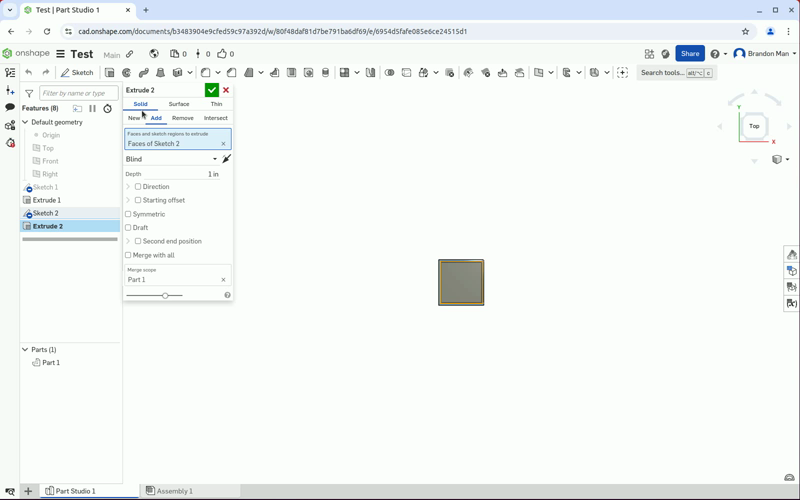
mouse_move(137, 120)
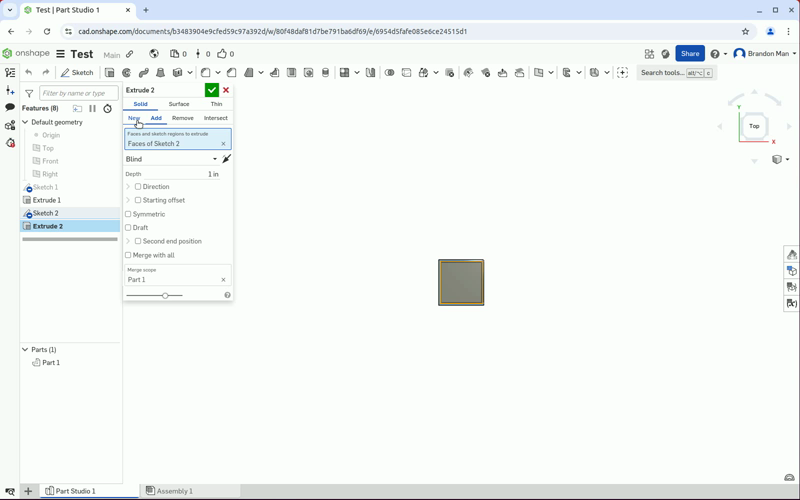
click(137, 120)
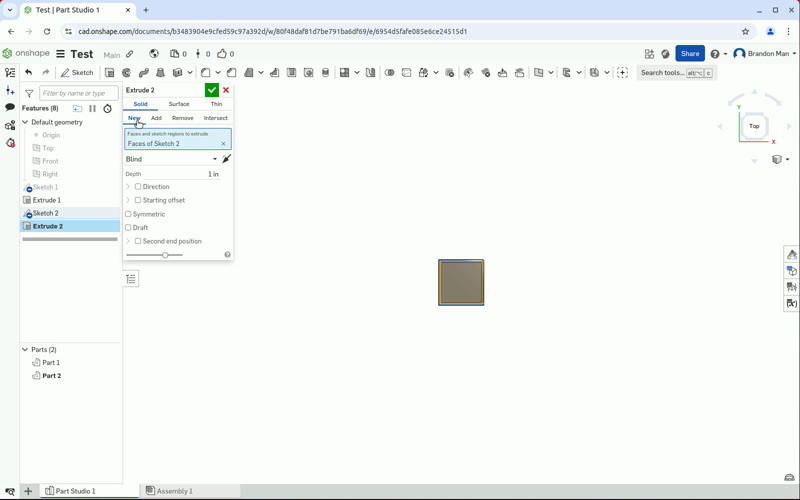
key(tab, 4)
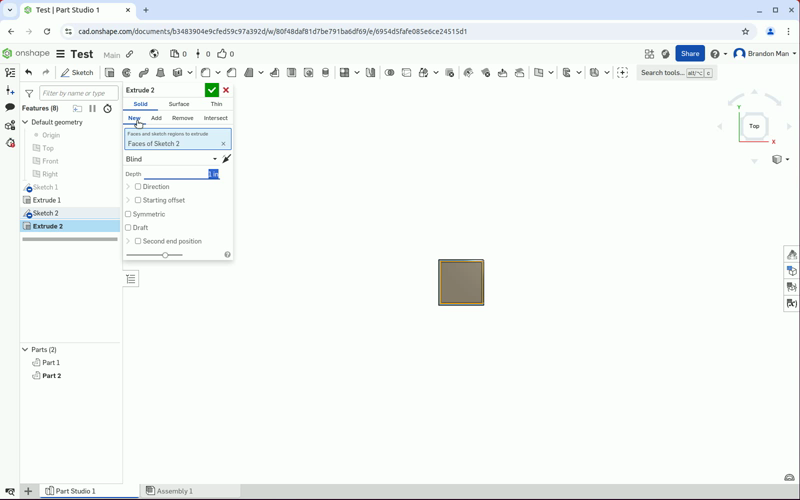
text(-0.481)
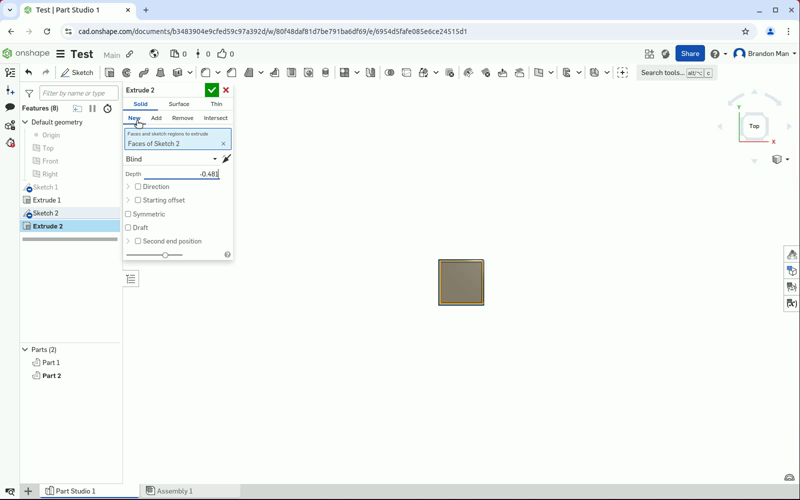
key(enter)
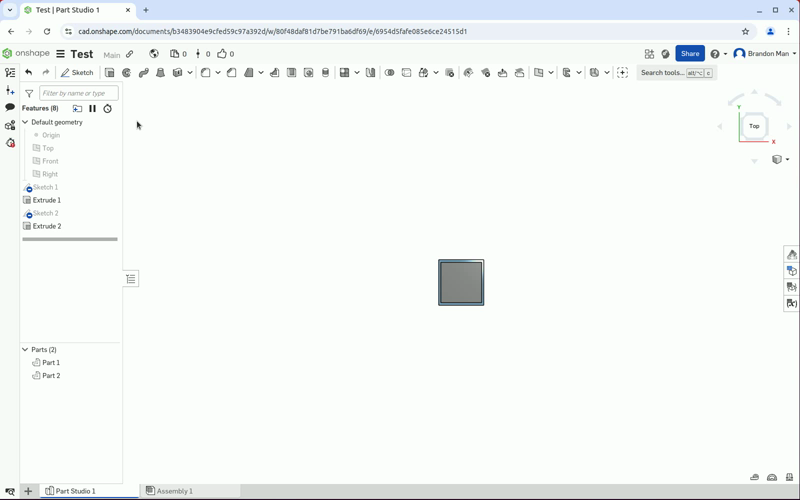
key(shift+h)
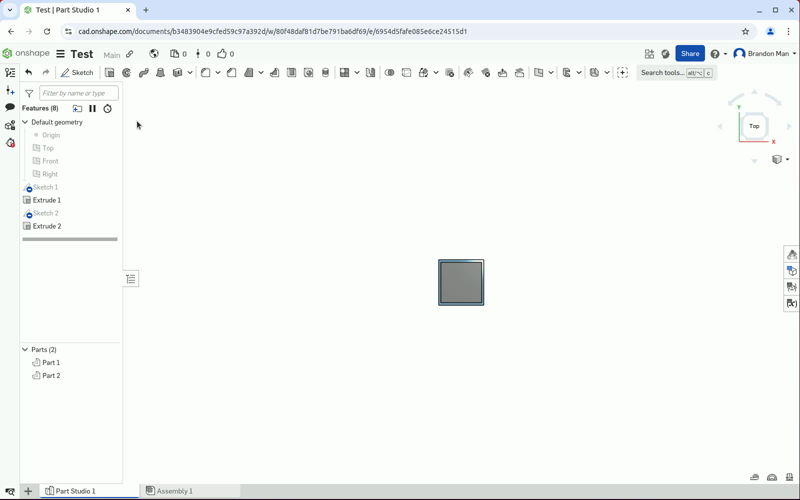
key(shift+h)
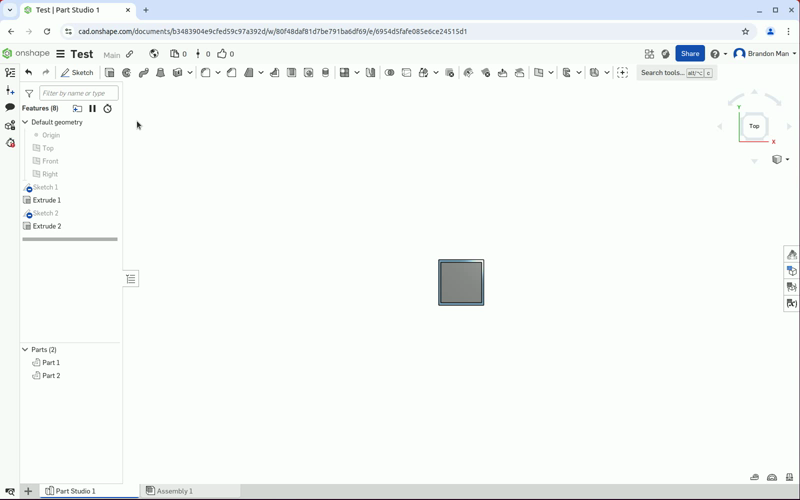
mouse_move(73, 189)
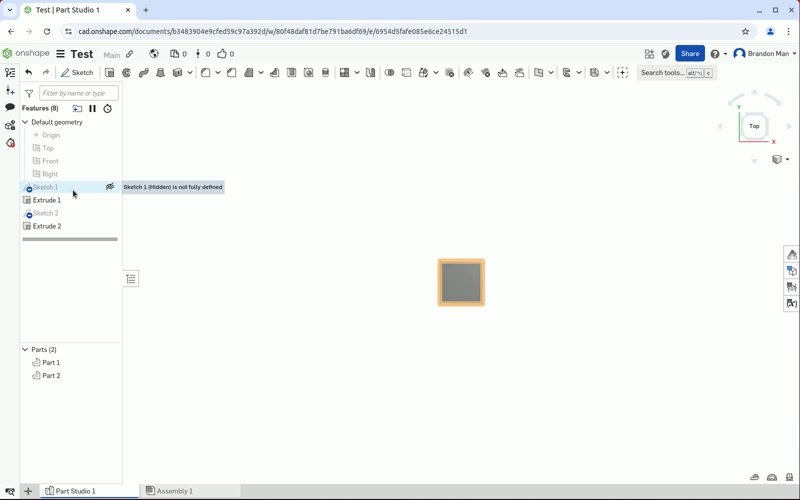
click(73, 189)
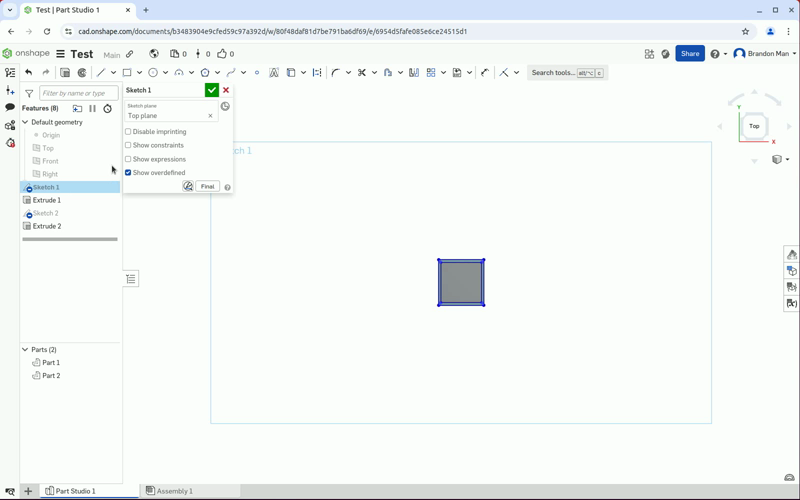
mouse_move(229, 92)
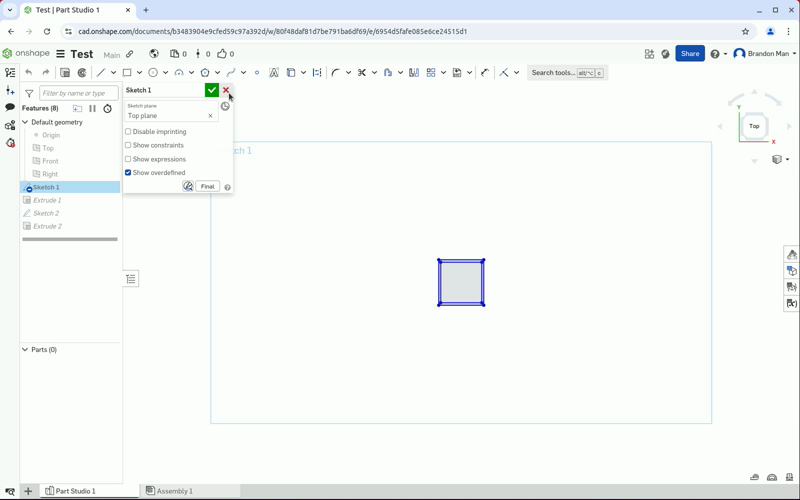
click(229, 92)
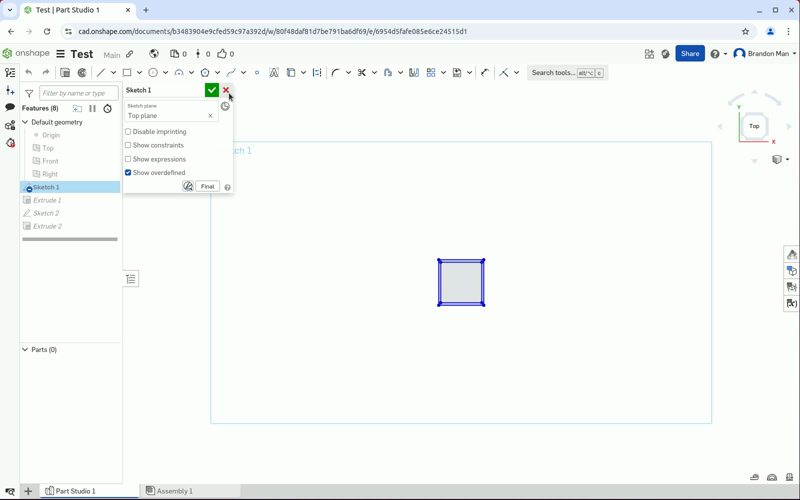
key(shift+s)
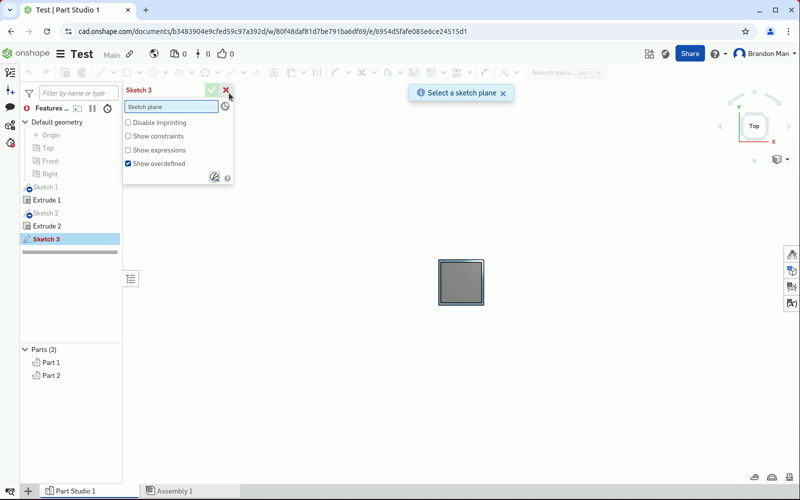
mouse_move(73, 150)
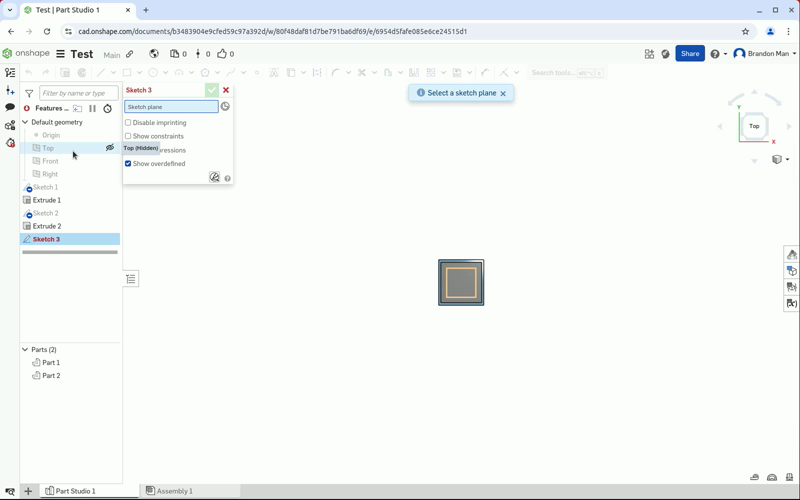
click(73, 150)
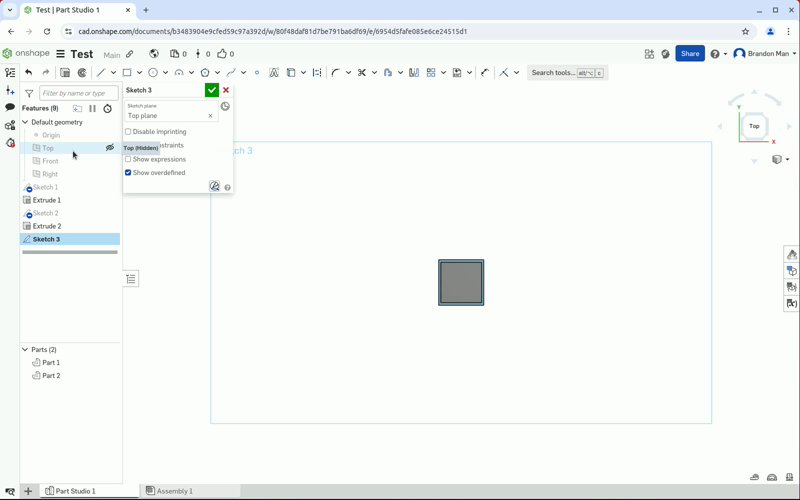
mouse_move(73, 352)
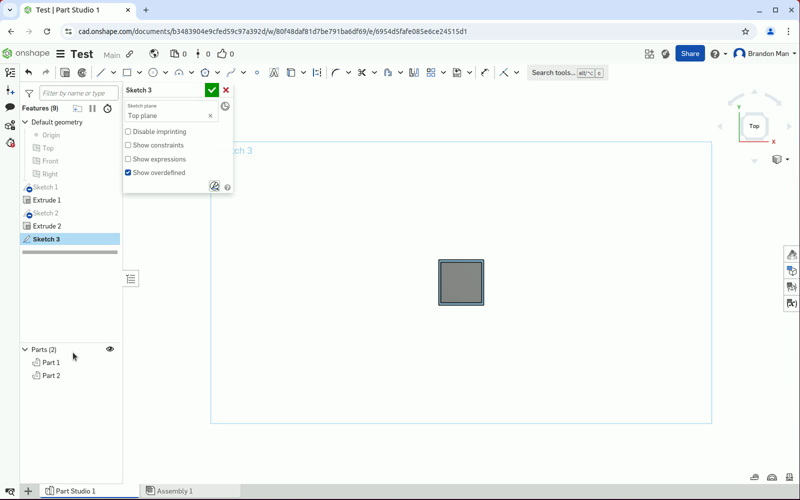
key(y)
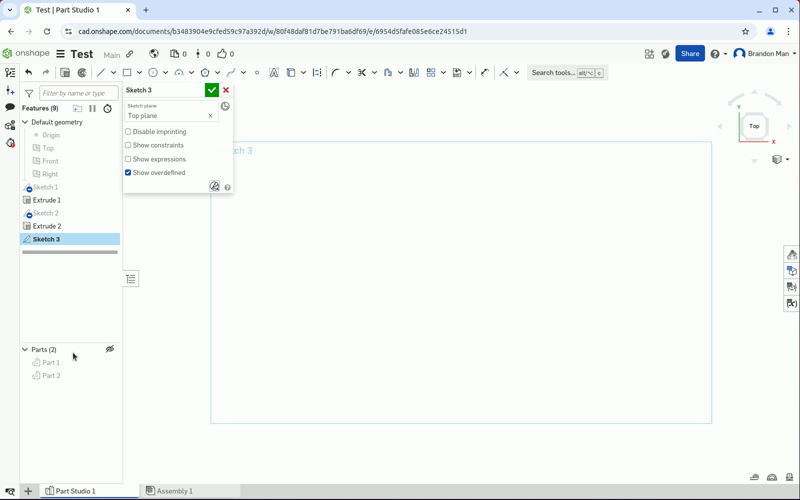
key(l)
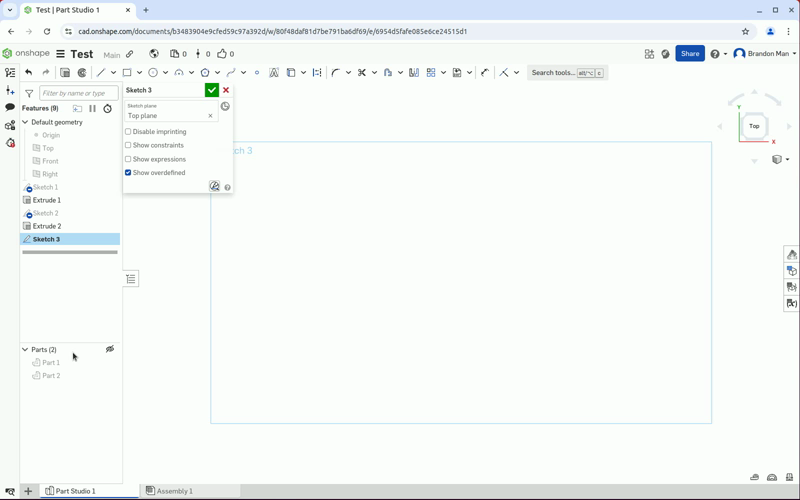
key_down(shift)
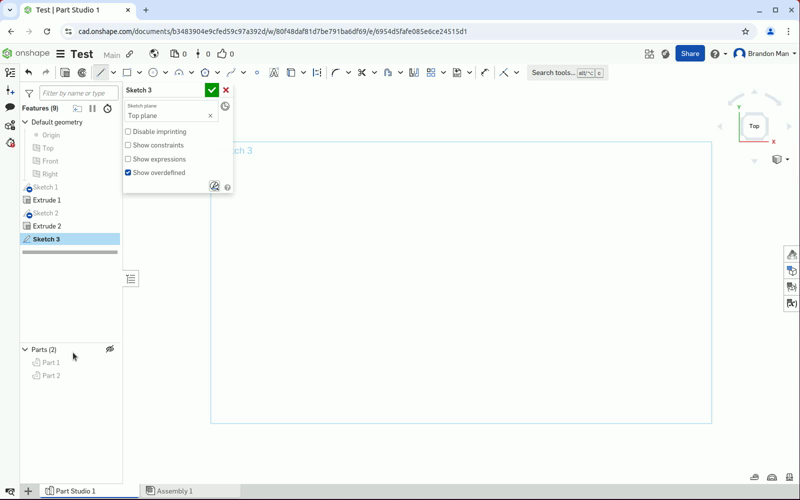
mouse_move(438, 305)
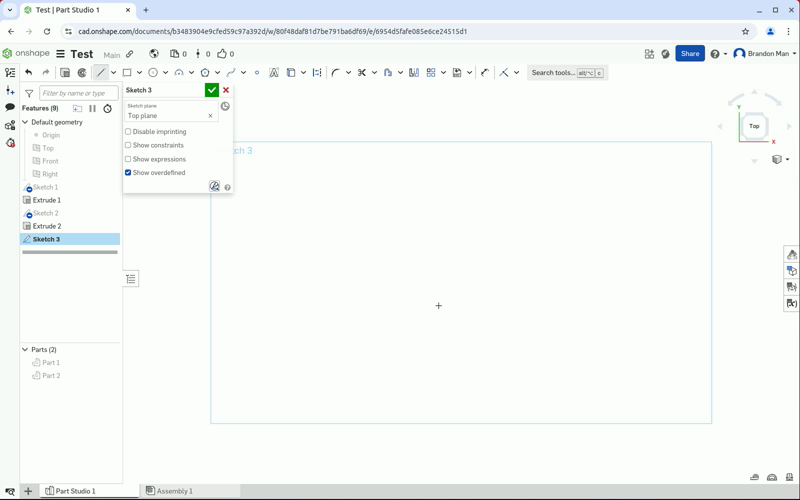
click(438, 305)
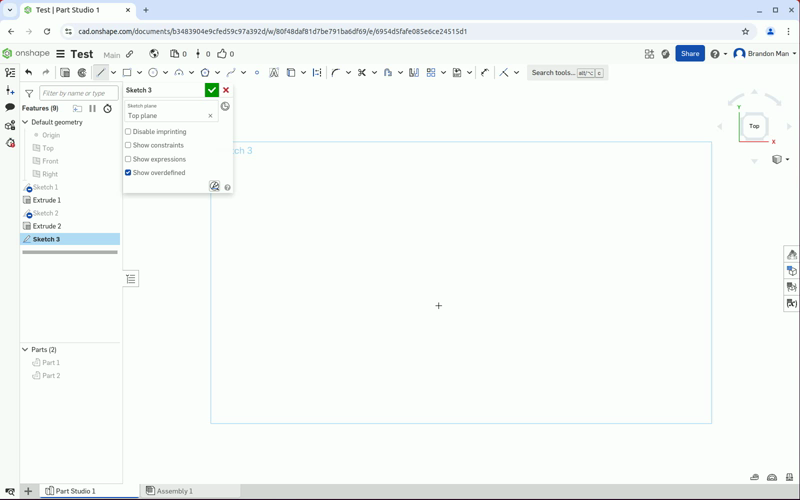
key_up(shift)
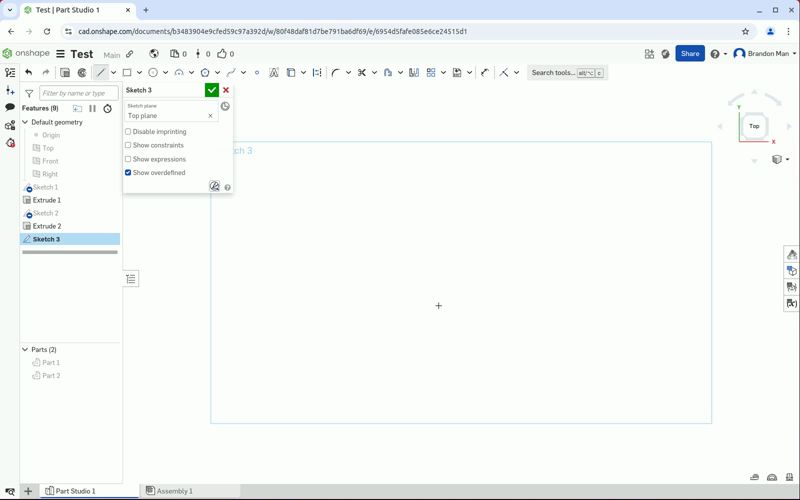
key_down(shift)
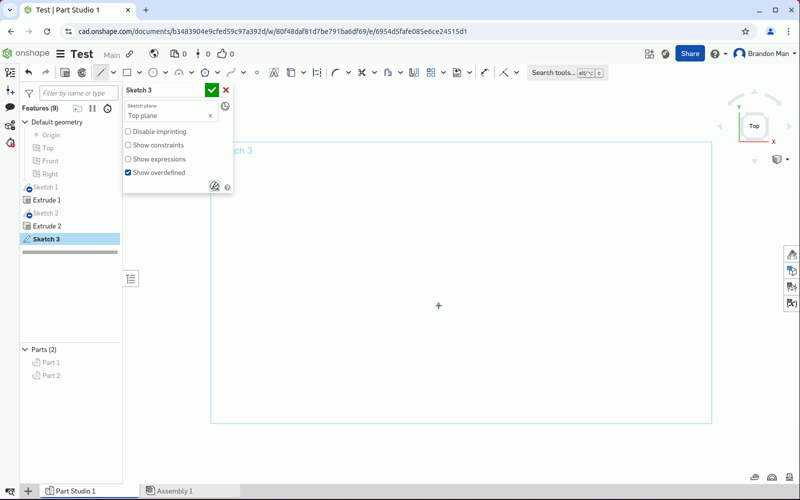
mouse_move(468, 305)
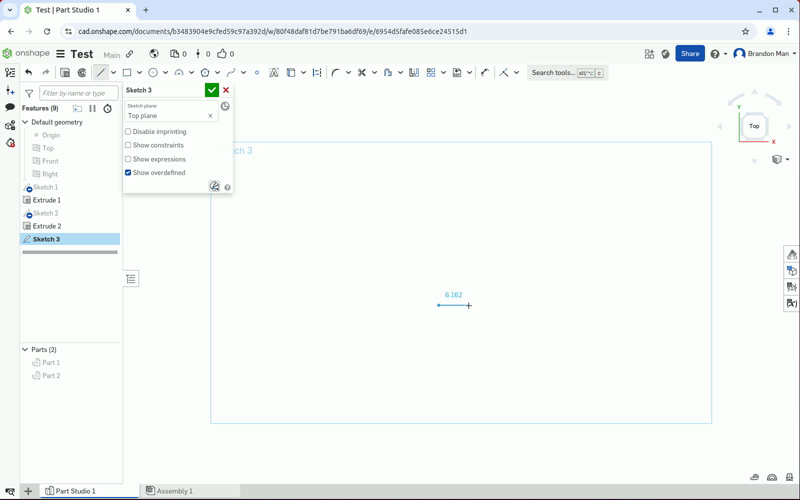
mouse_move(483, 305)
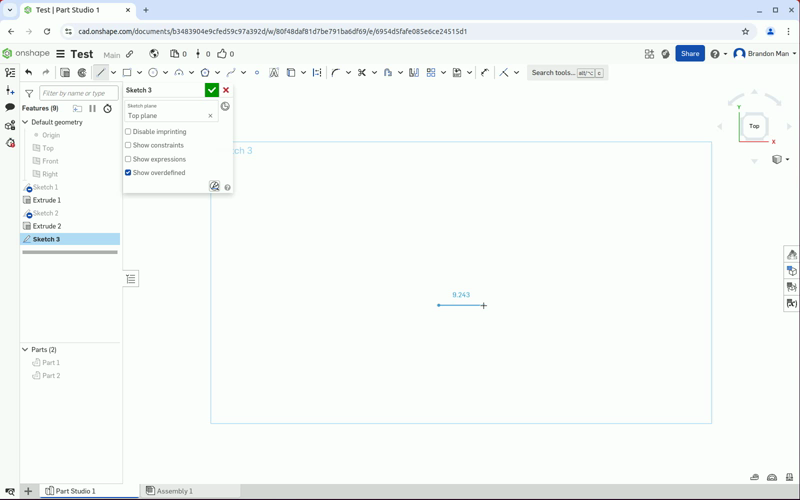
click(483, 305)
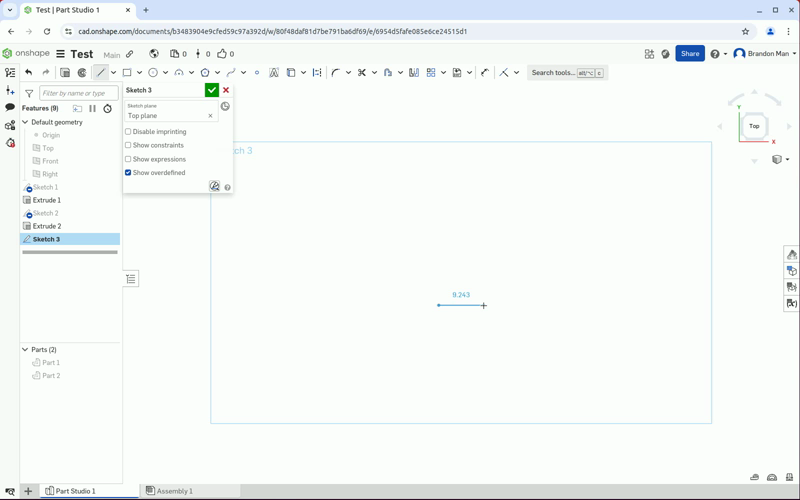
key_up(shift)
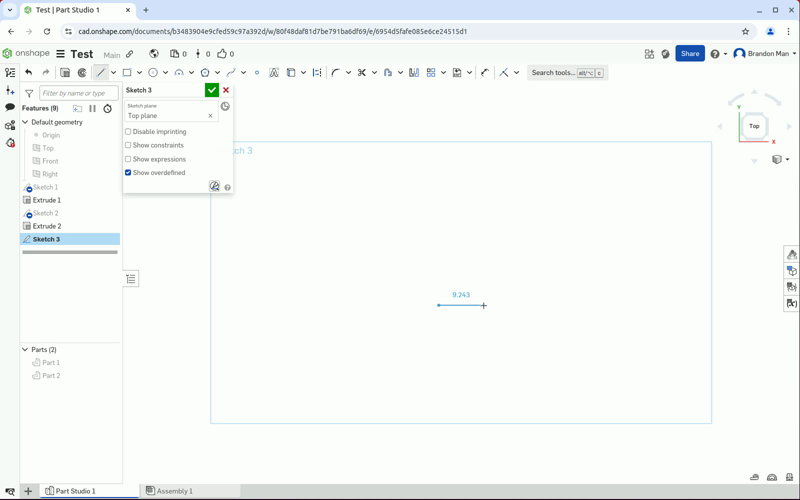
key_down(shift)
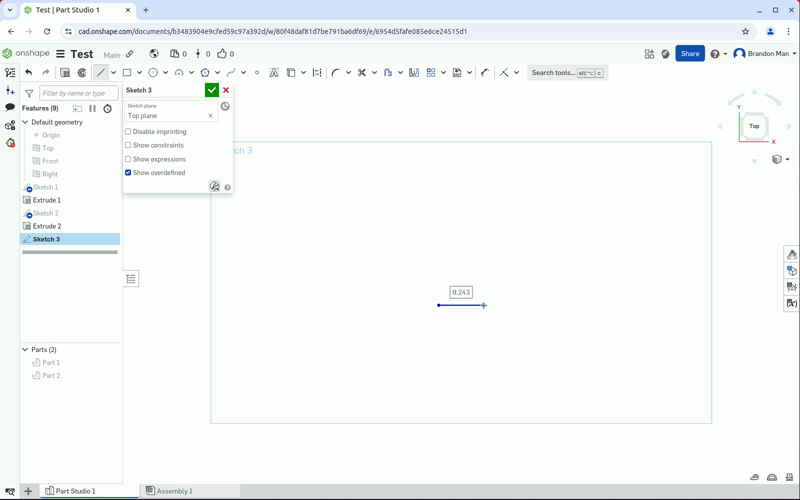
mouse_move(513, 305)
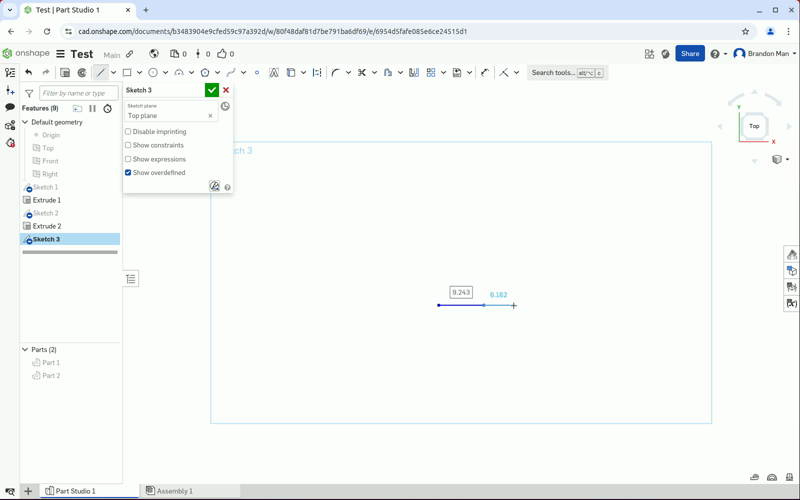
mouse_move(483, 259)
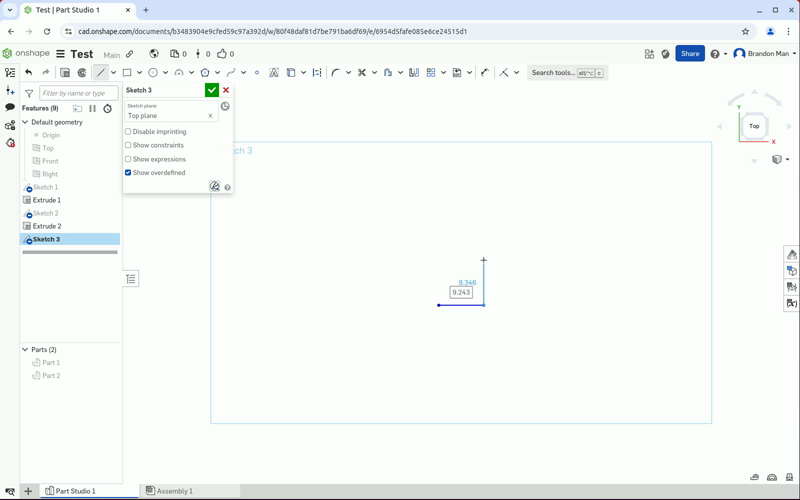
click(483, 259)
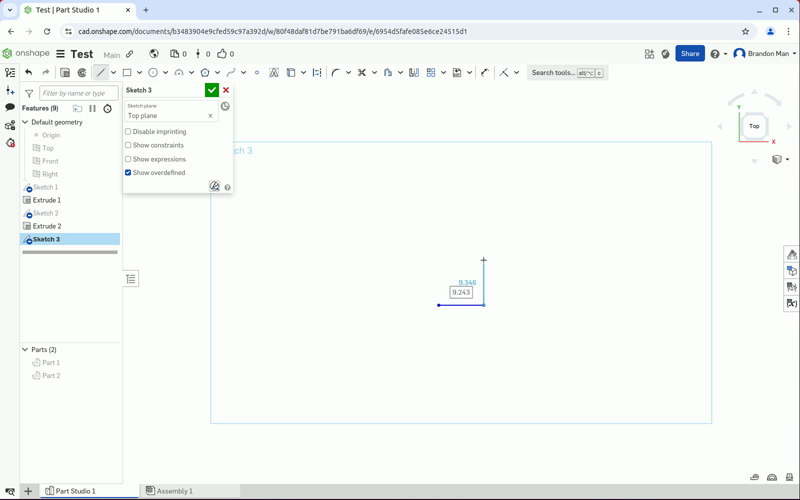
key_up(shift)
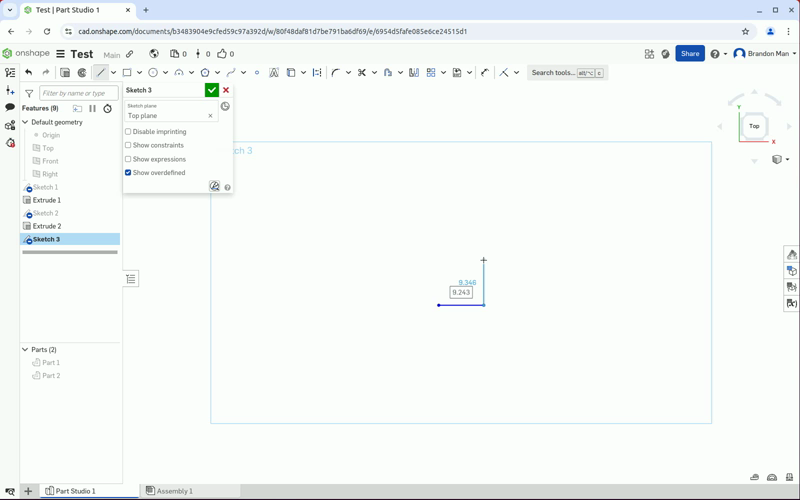
key_down(shift)
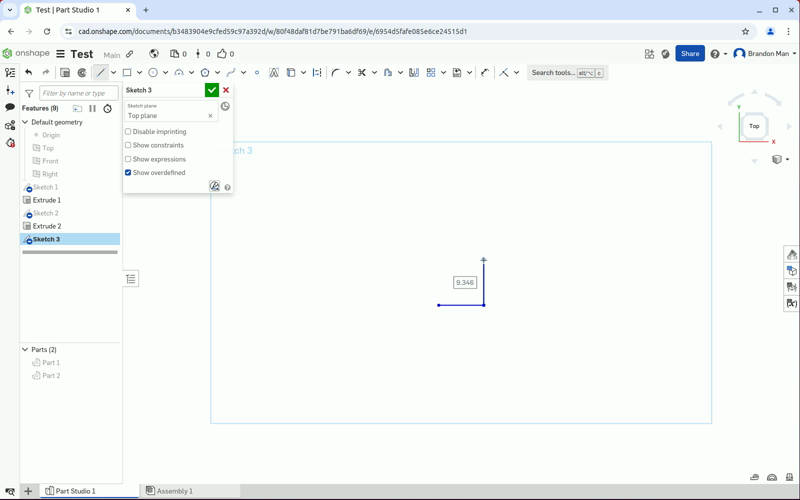
mouse_move(513, 259)
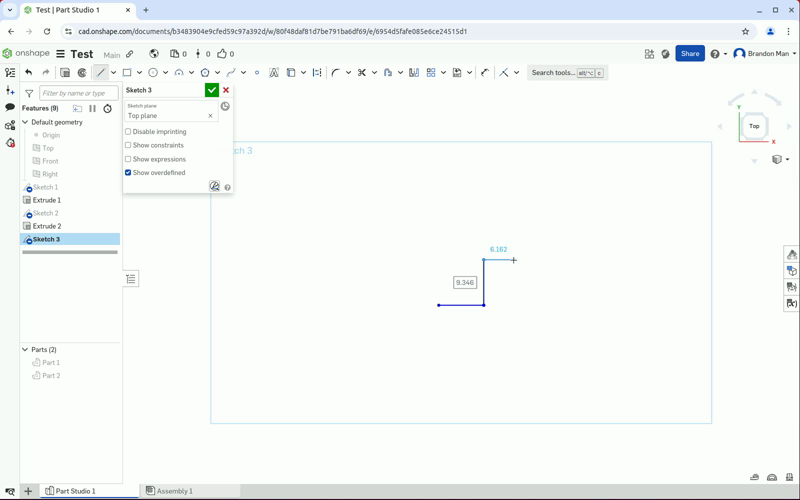
mouse_move(438, 259)
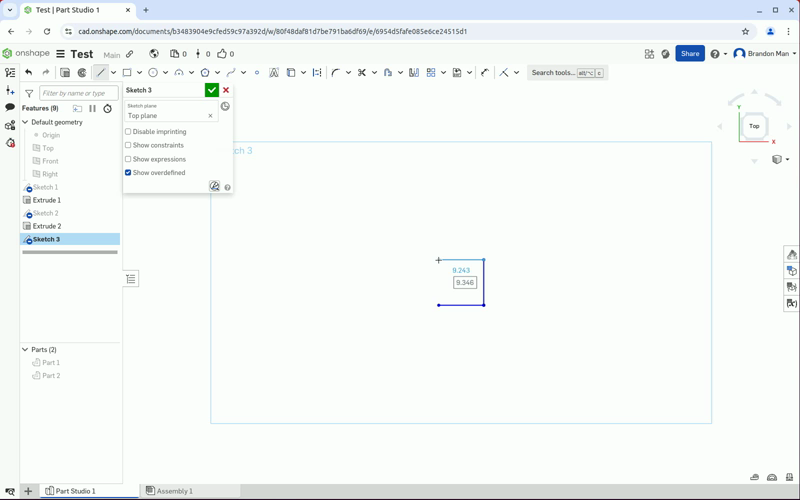
click(438, 259)
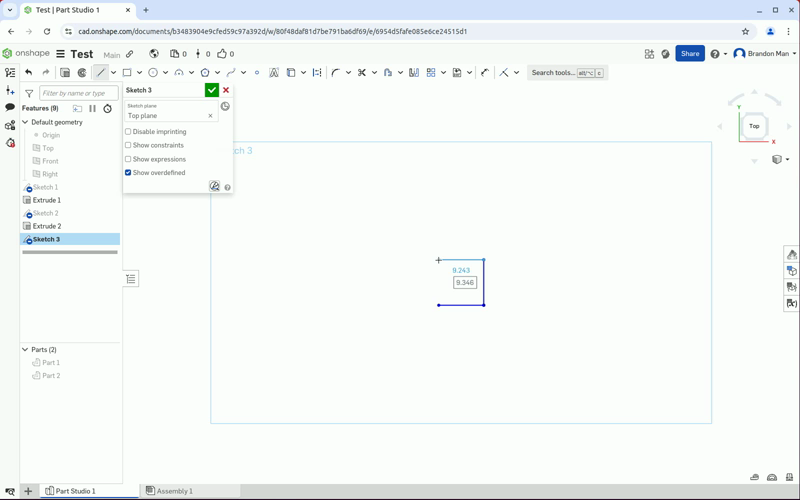
key_up(shift)
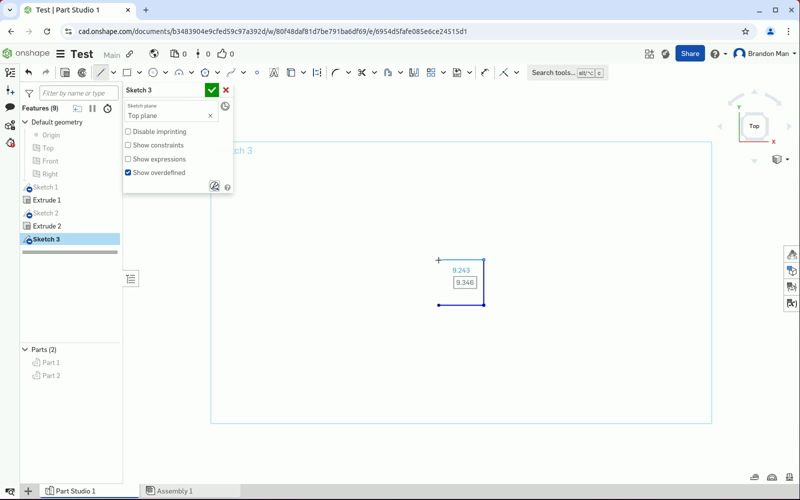
mouse_move(468, 259)
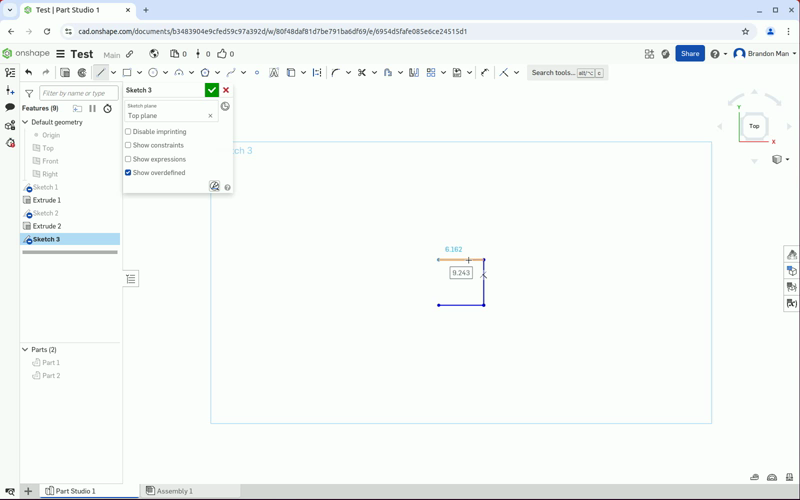
key_down(shift)
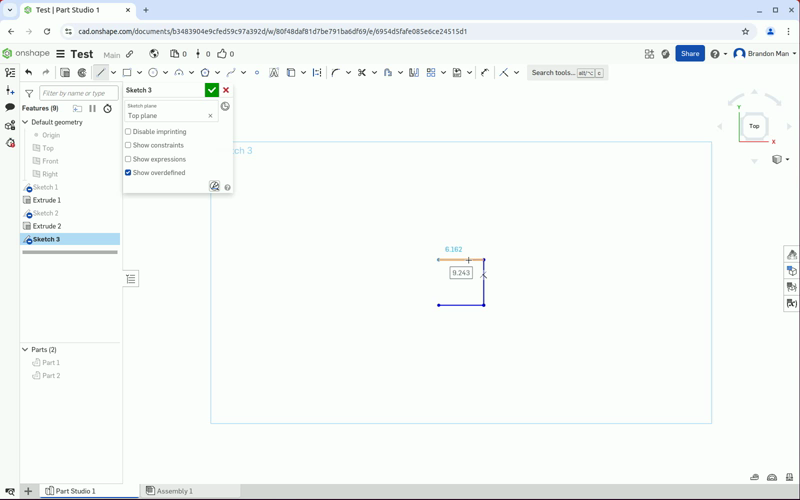
mouse_move(438, 305)
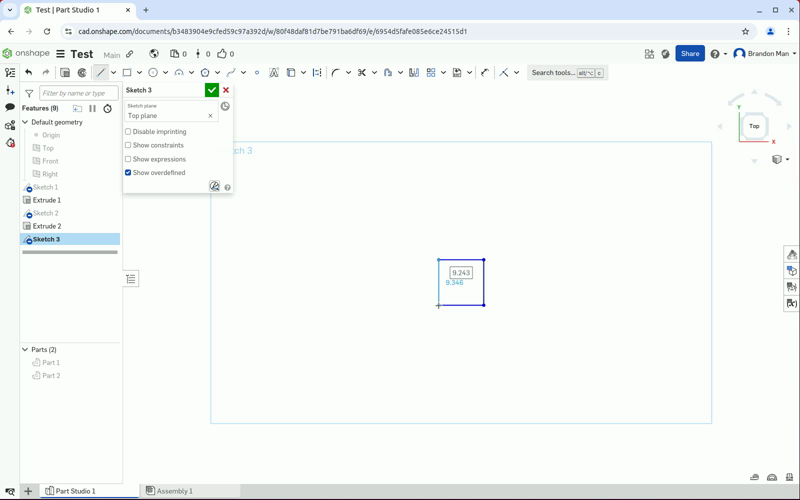
key_up(shift)
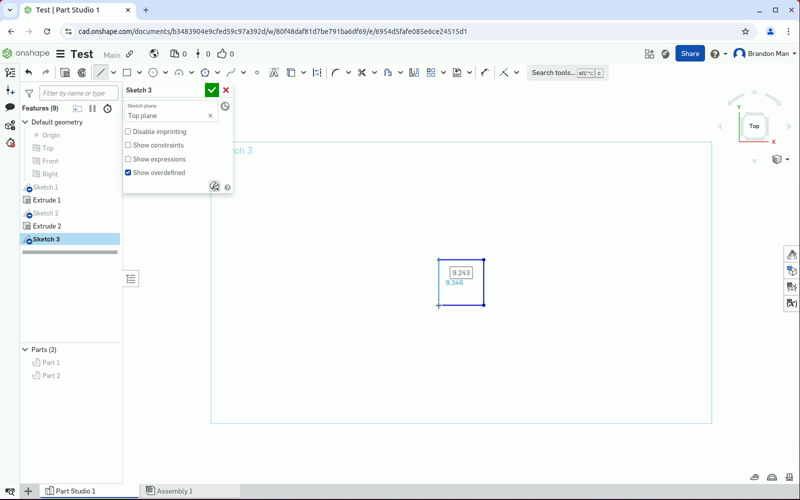
click(438, 305)
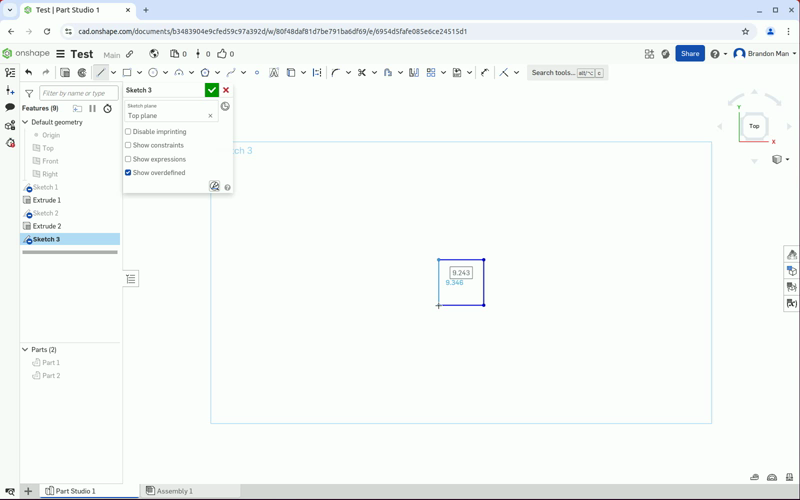
key(esc)
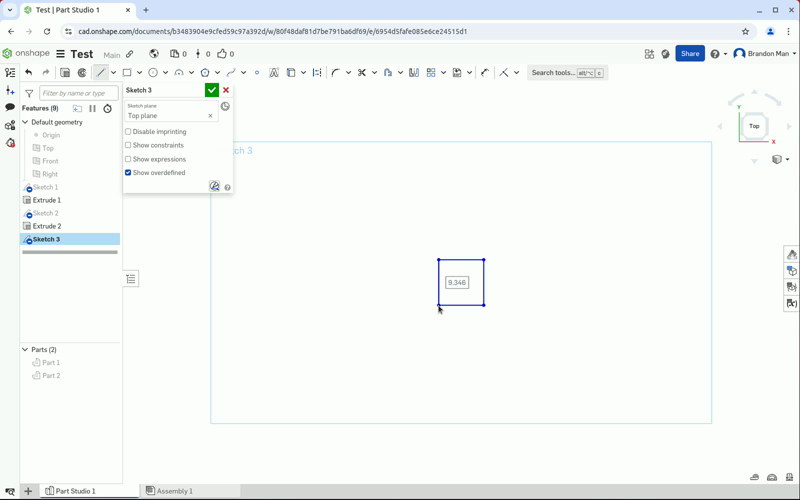
key(l)
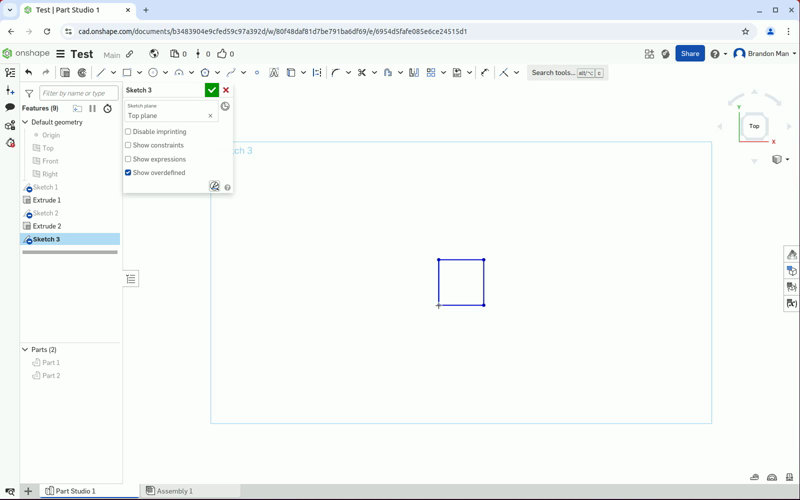
key_down(shift)
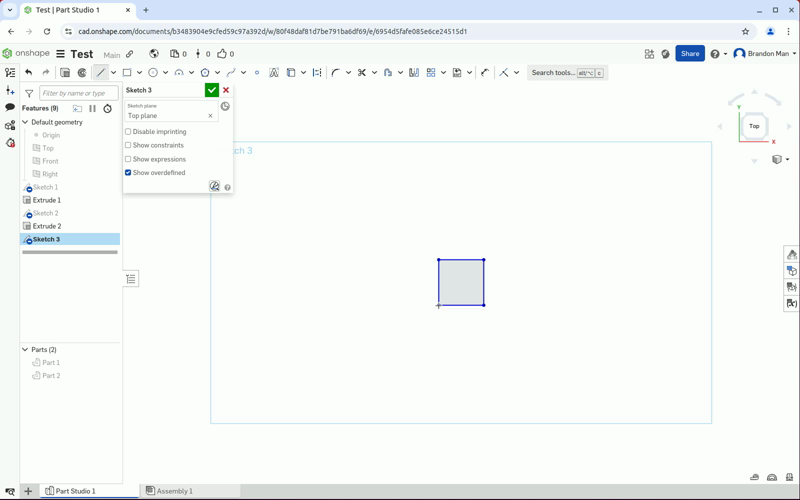
mouse_move(440, 302)
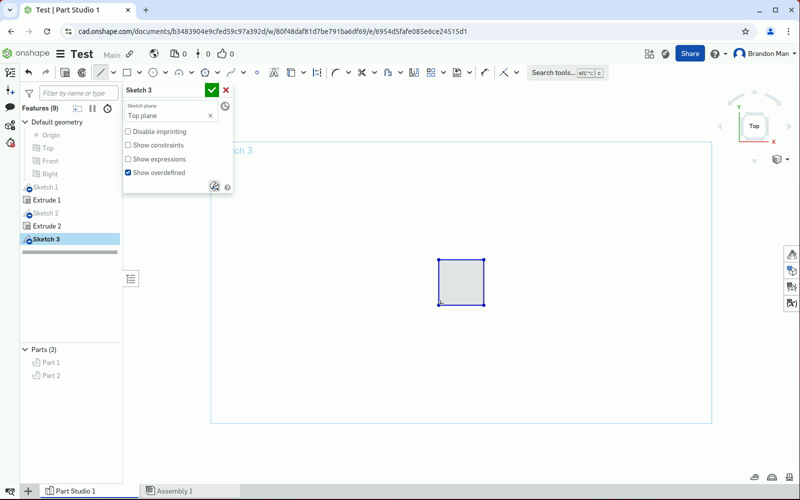
scroll(6)
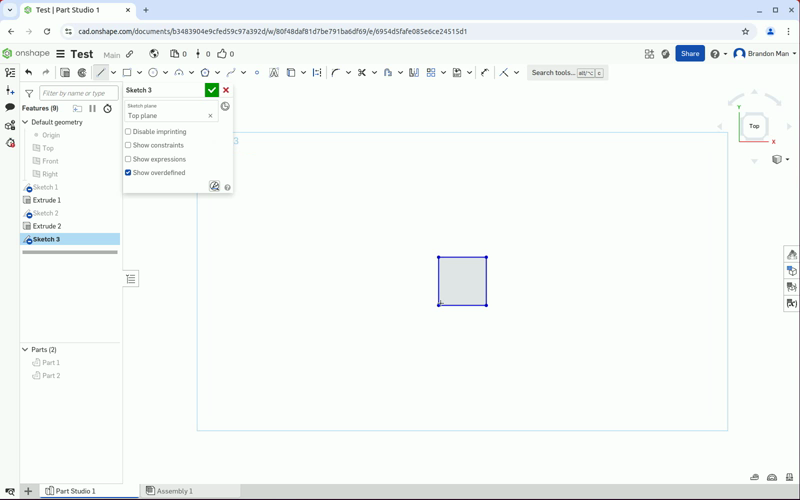
scroll(6)
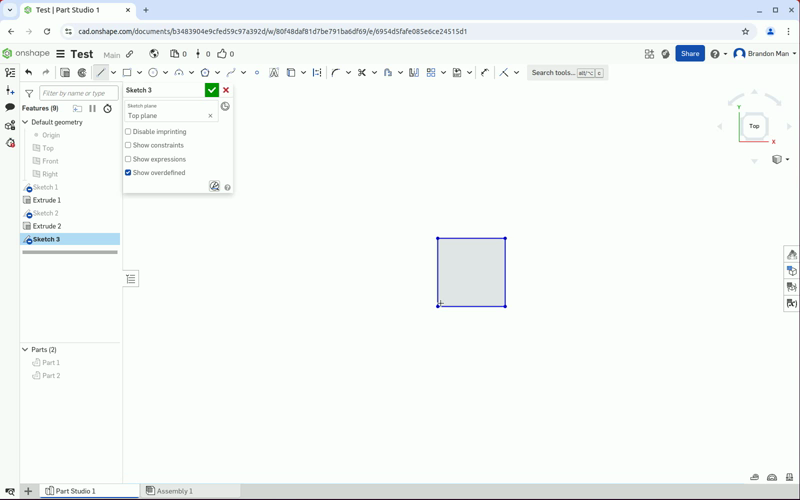
scroll(6)
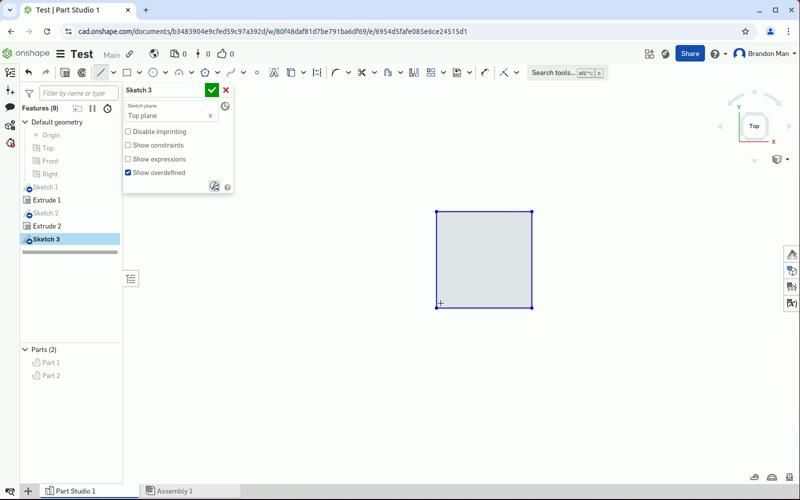
scroll(6)
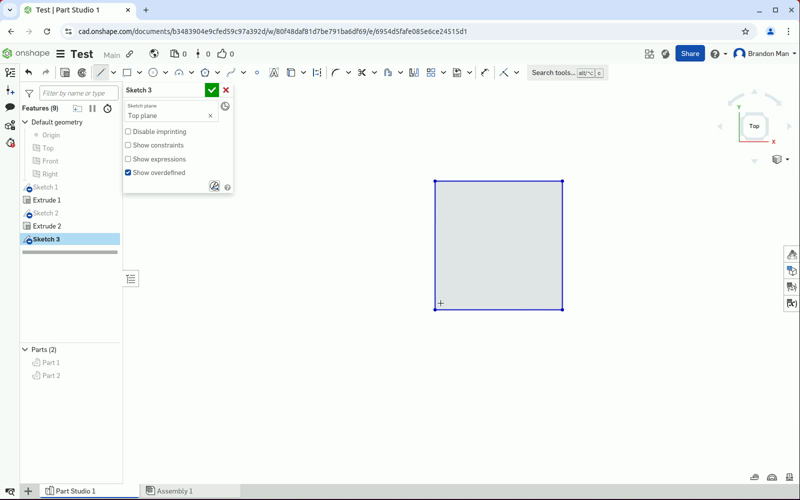
scroll(6)
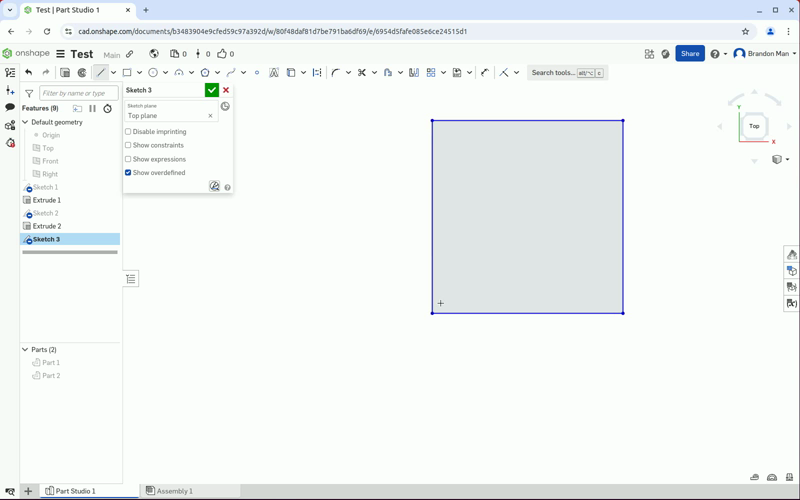
scroll(6)
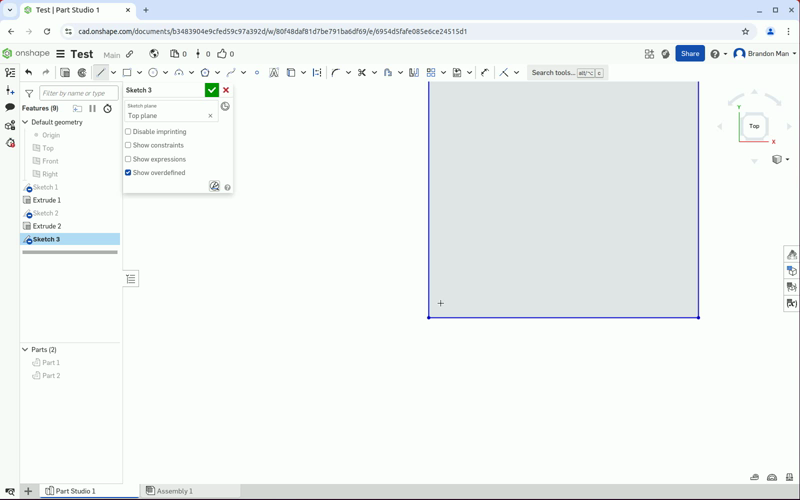
scroll(6)
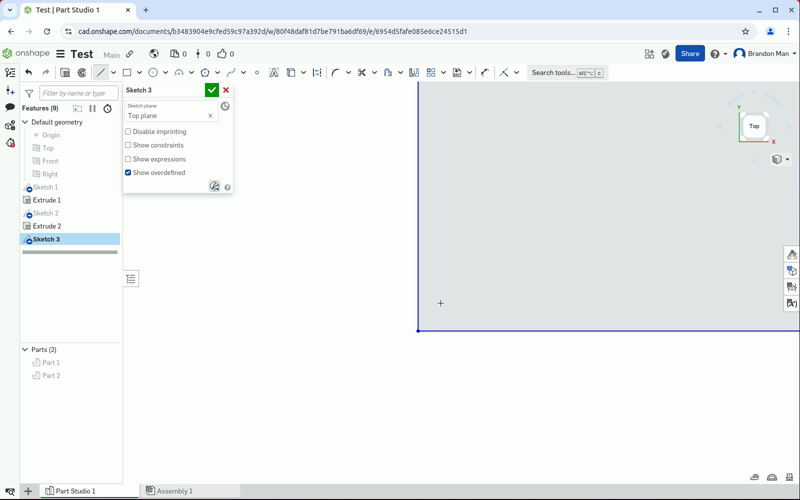
click(440, 302)
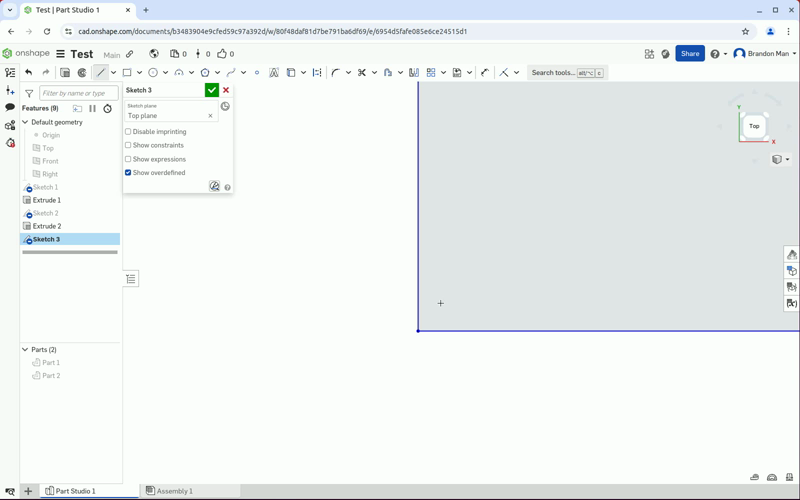
scroll(-6)
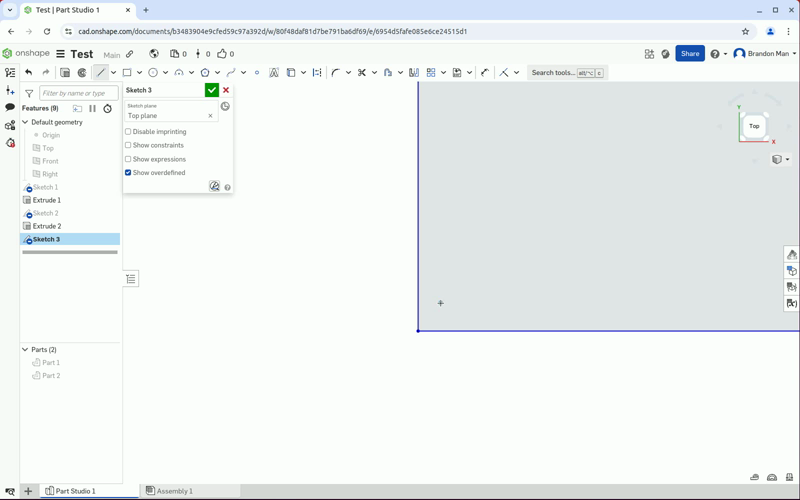
scroll(-6)
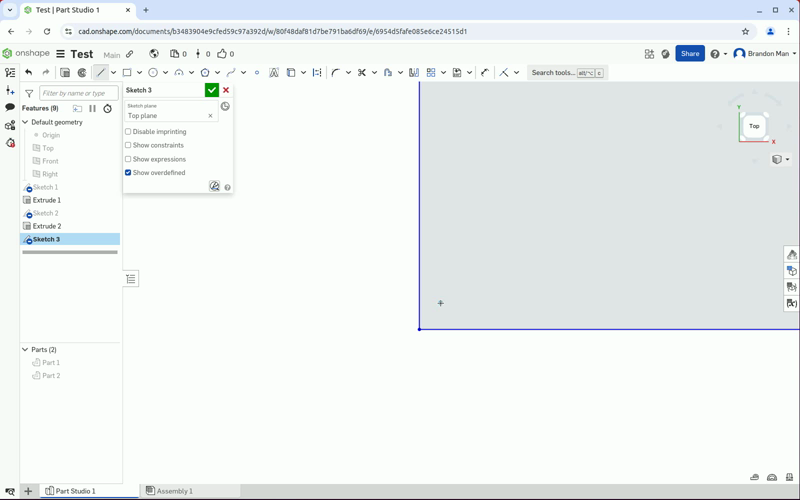
scroll(-6)
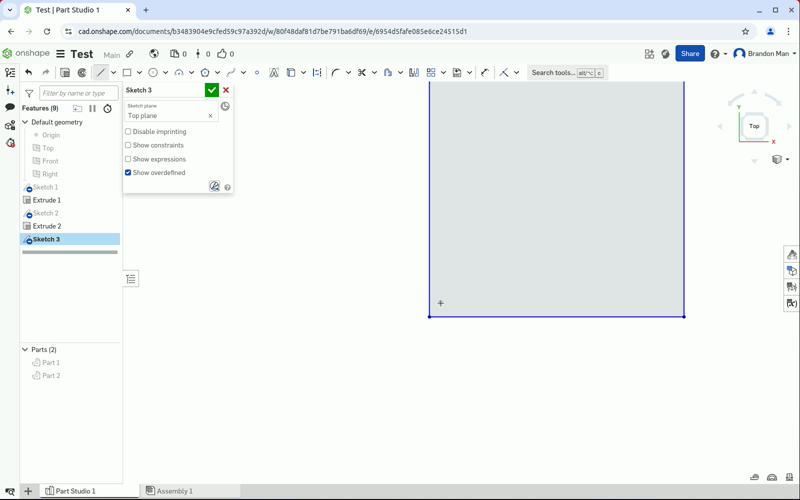
scroll(-6)
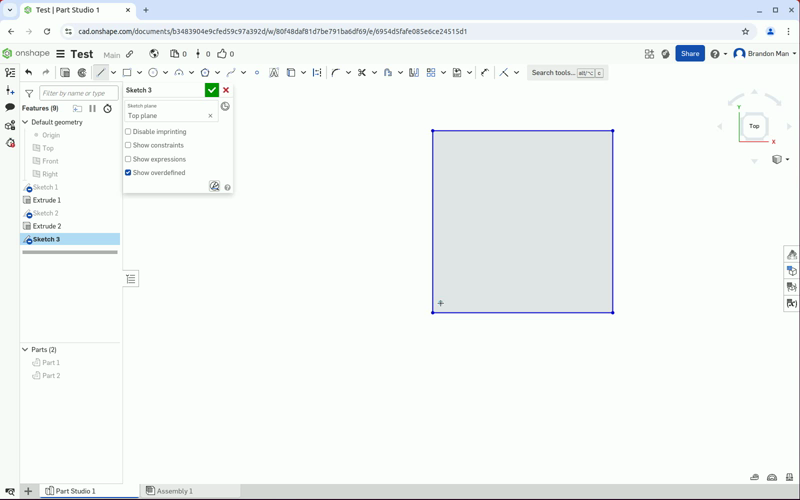
scroll(-6)
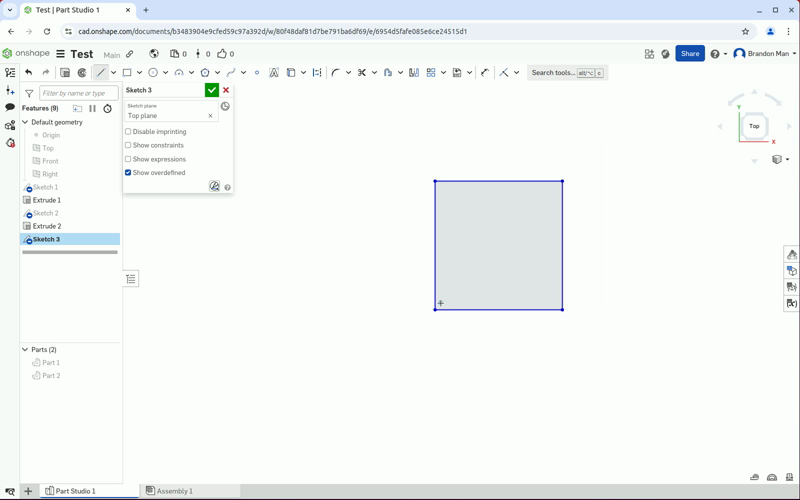
scroll(-6)
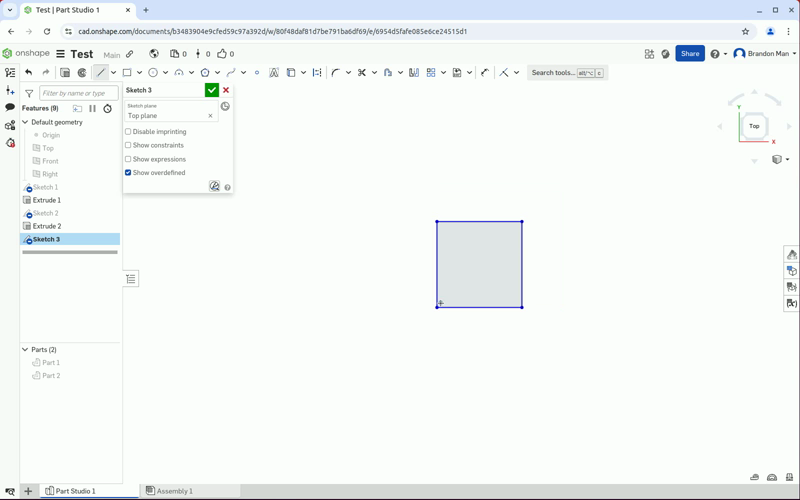
scroll(-6)
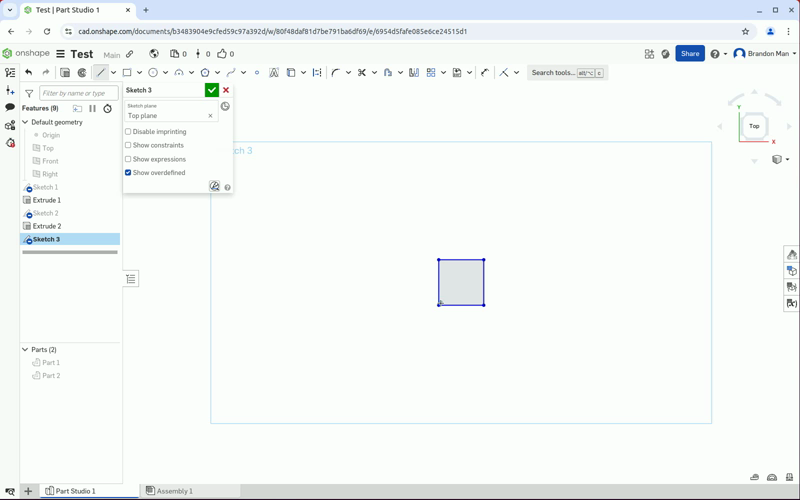
key_up(shift)
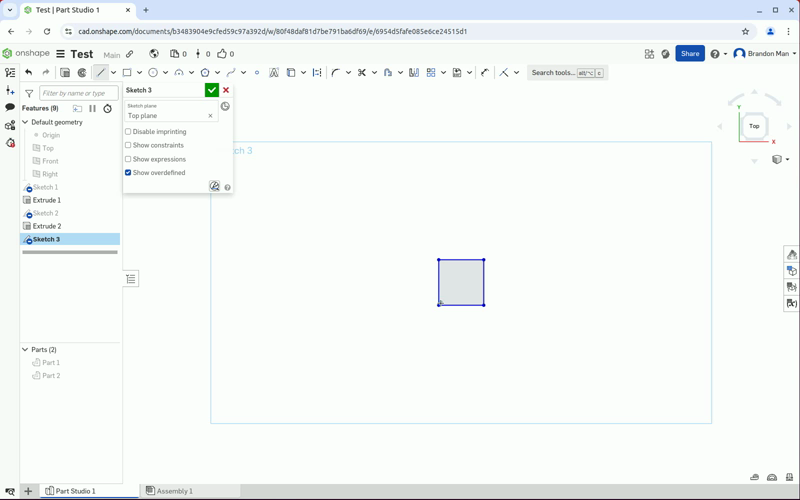
key_down(shift)
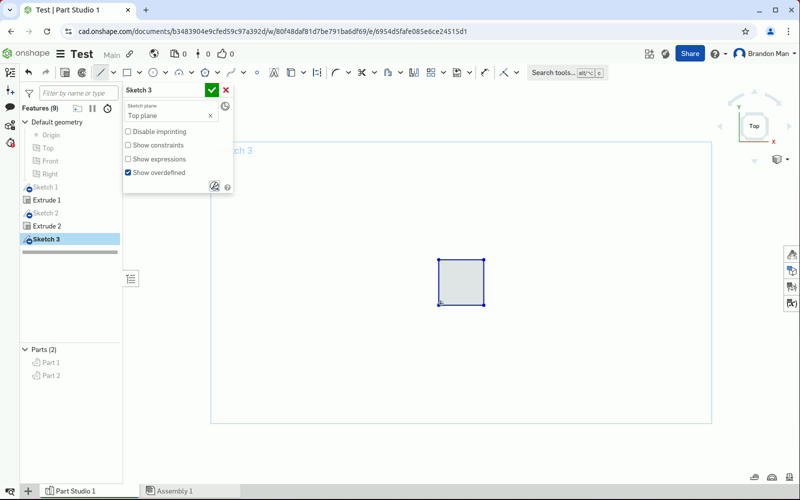
mouse_move(470, 302)
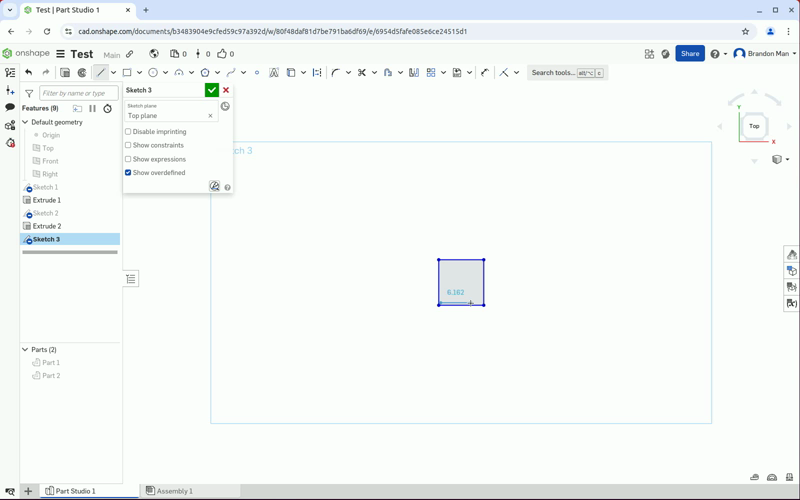
mouse_move(481, 302)
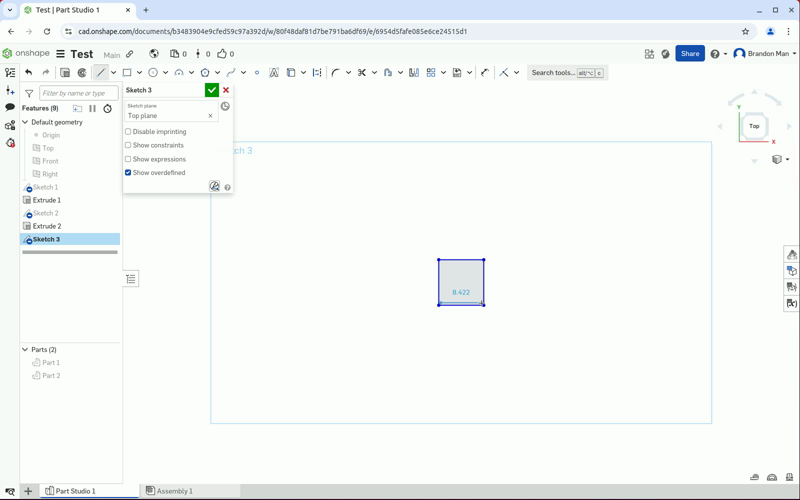
scroll(6)
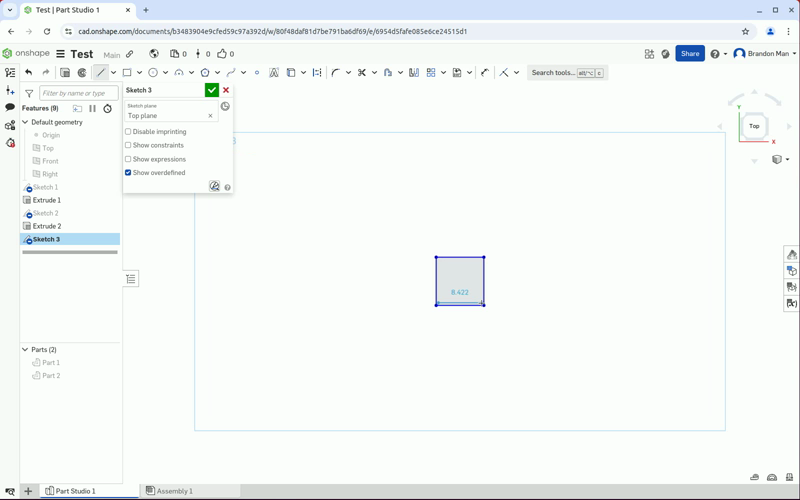
scroll(6)
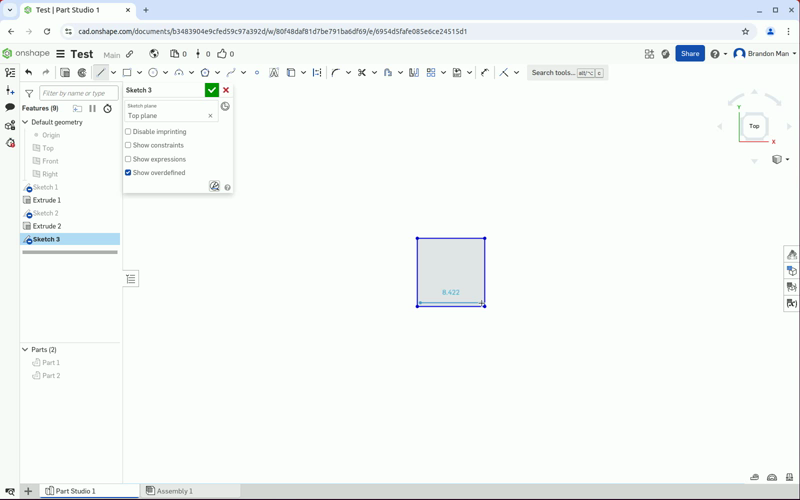
scroll(6)
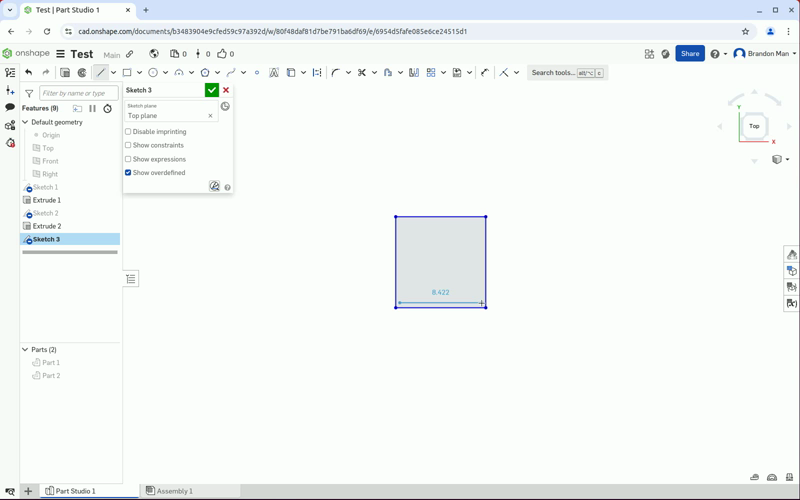
scroll(6)
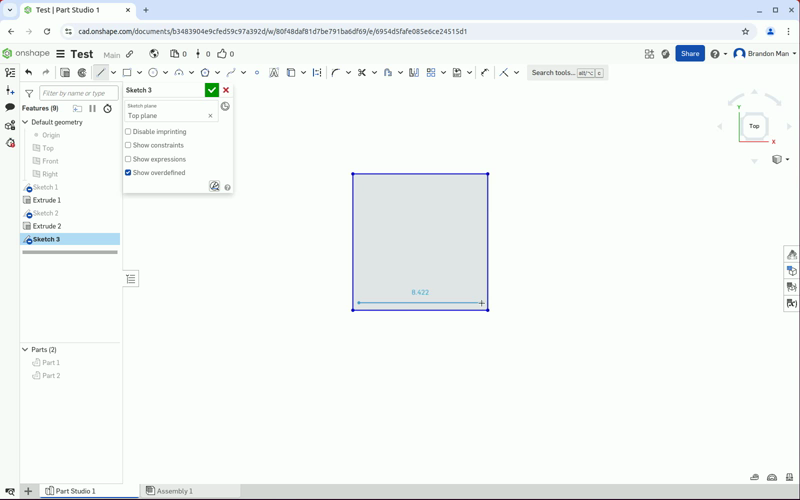
scroll(6)
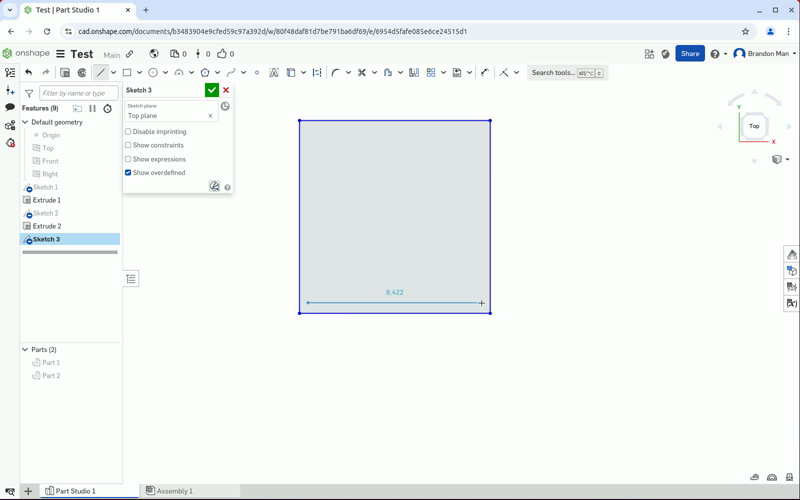
scroll(6)
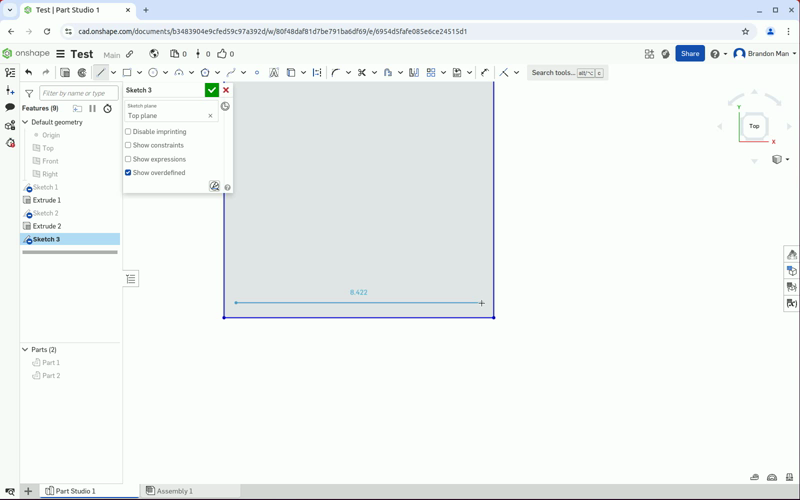
scroll(6)
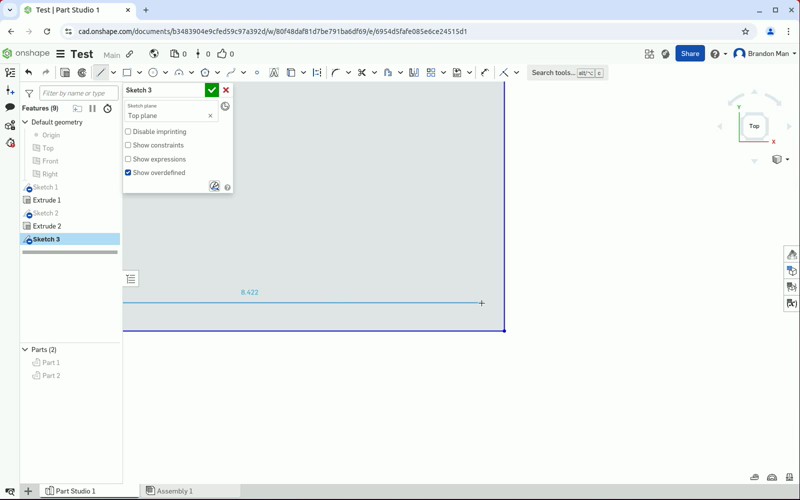
click(481, 302)
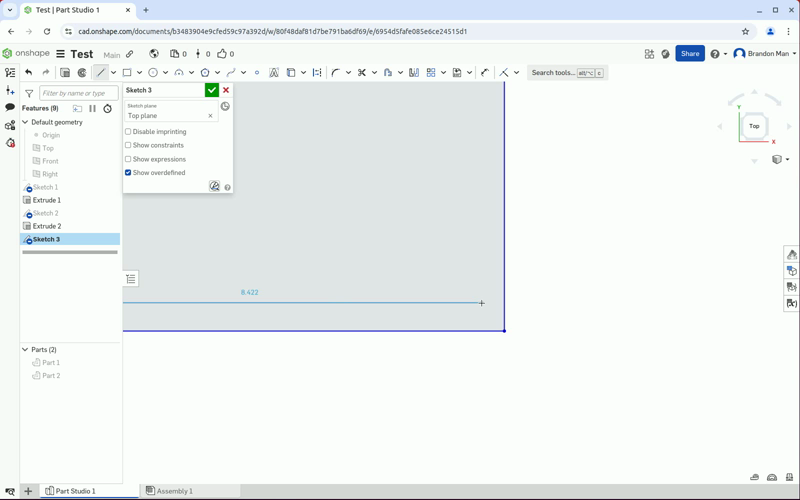
scroll(-6)
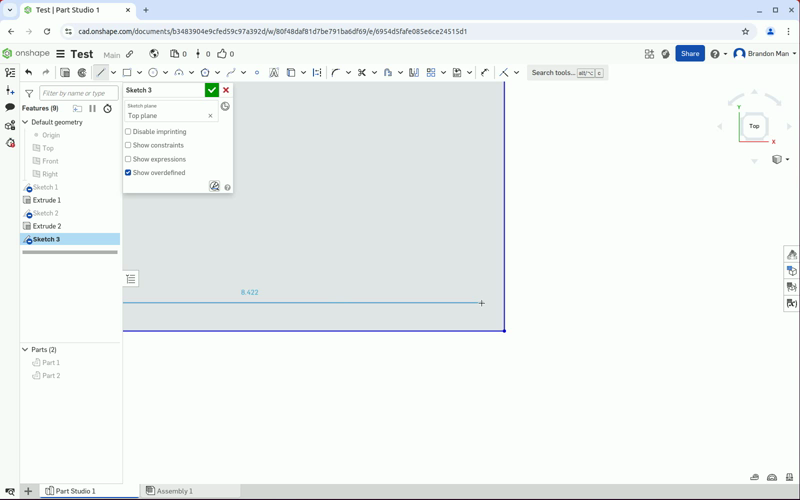
scroll(-6)
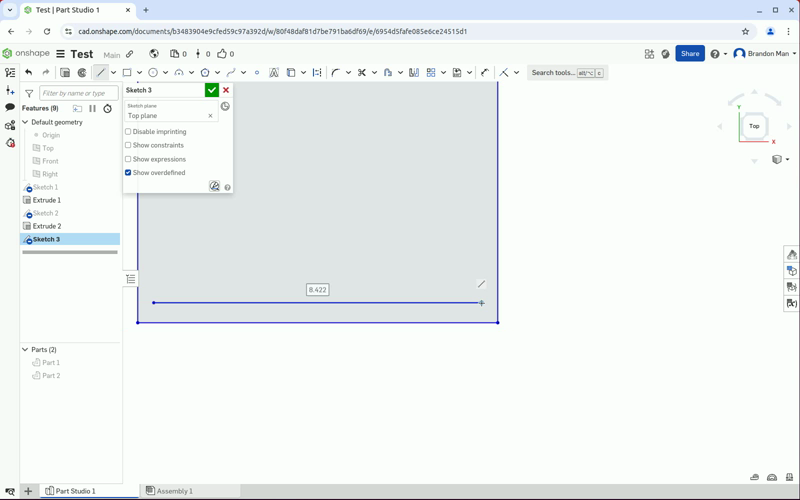
scroll(-6)
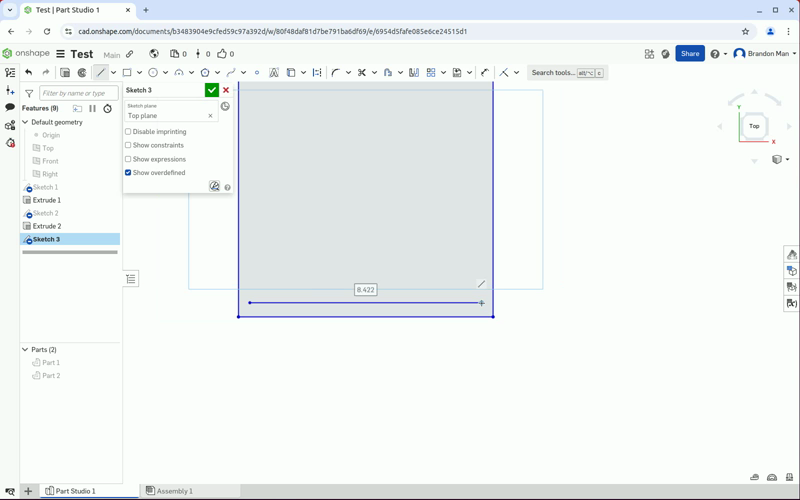
scroll(-6)
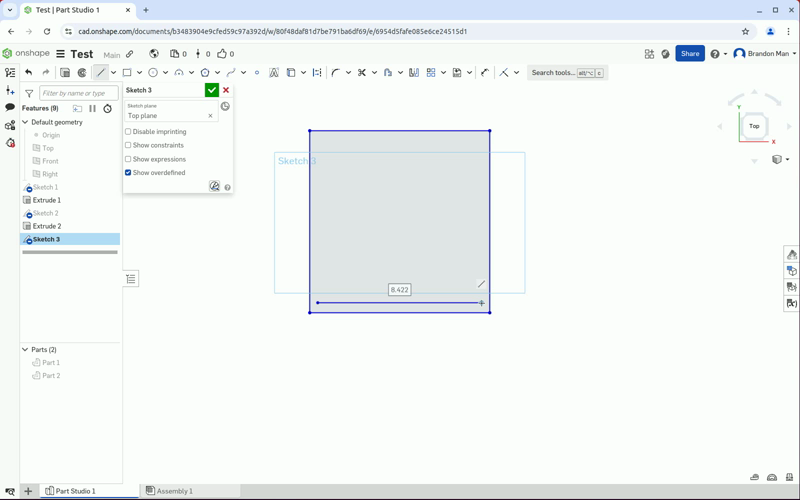
scroll(-6)
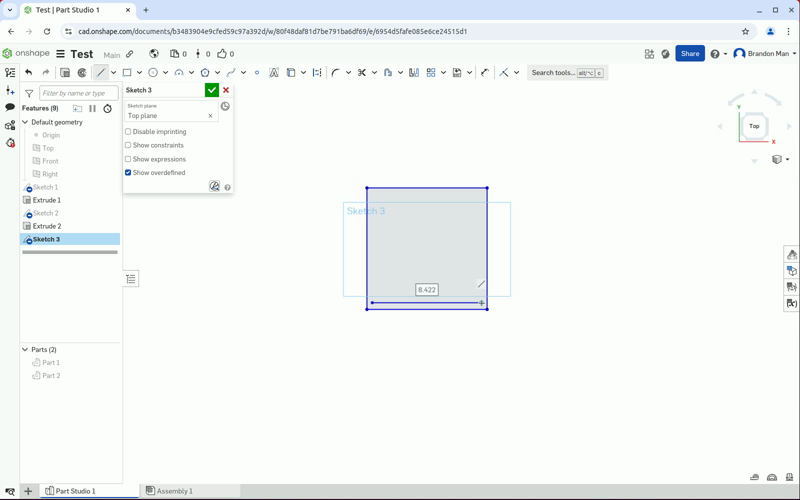
scroll(-6)
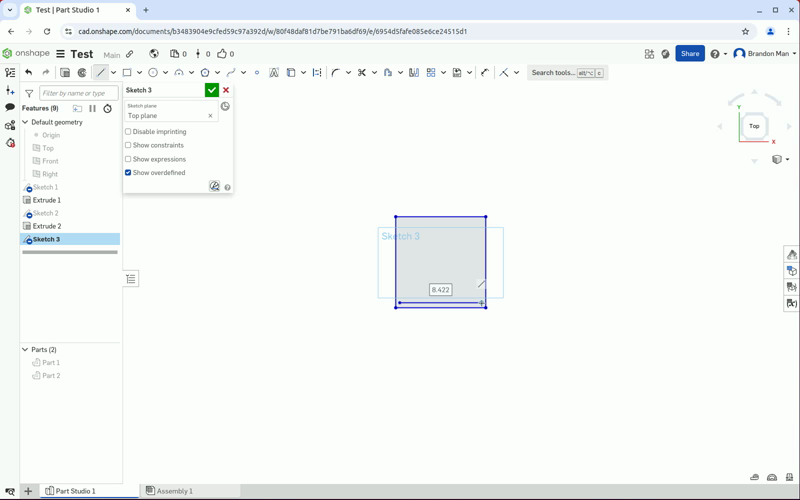
scroll(-6)
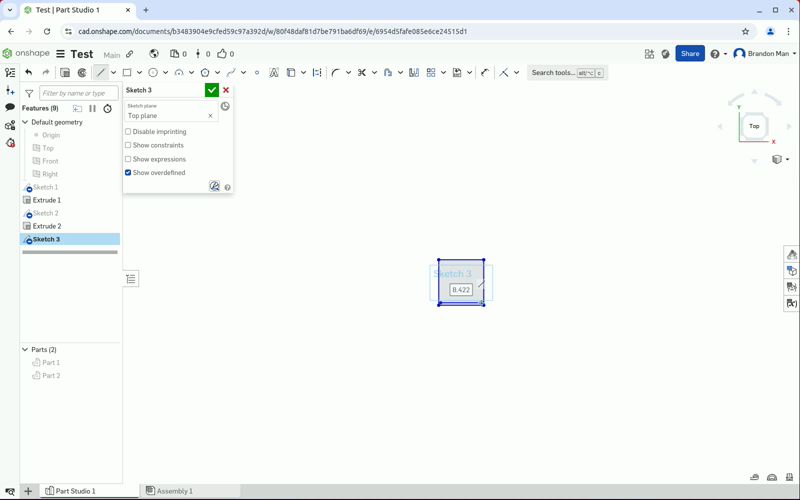
key_up(shift)
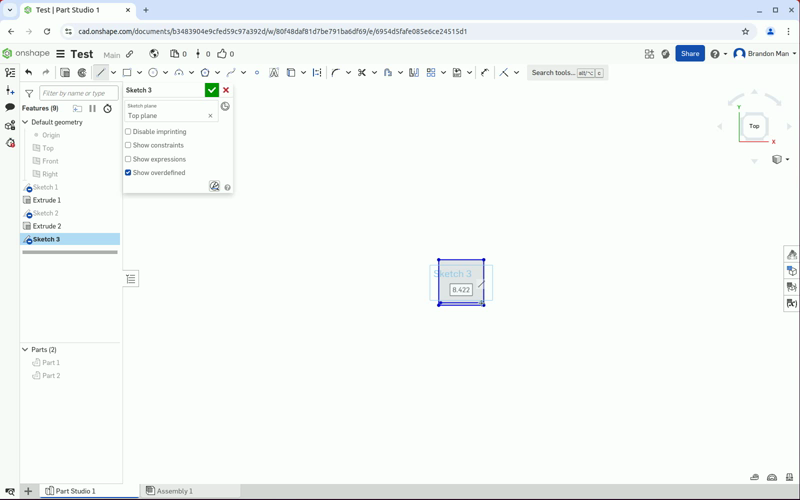
key_down(shift)
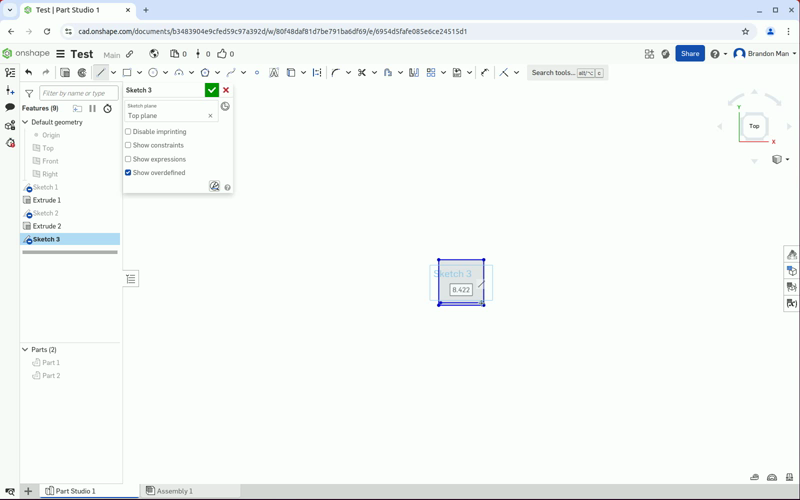
mouse_move(511, 302)
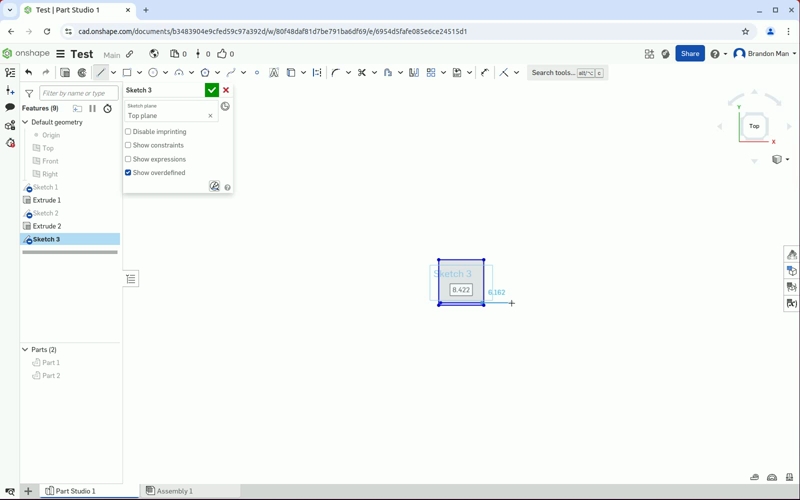
mouse_move(481, 262)
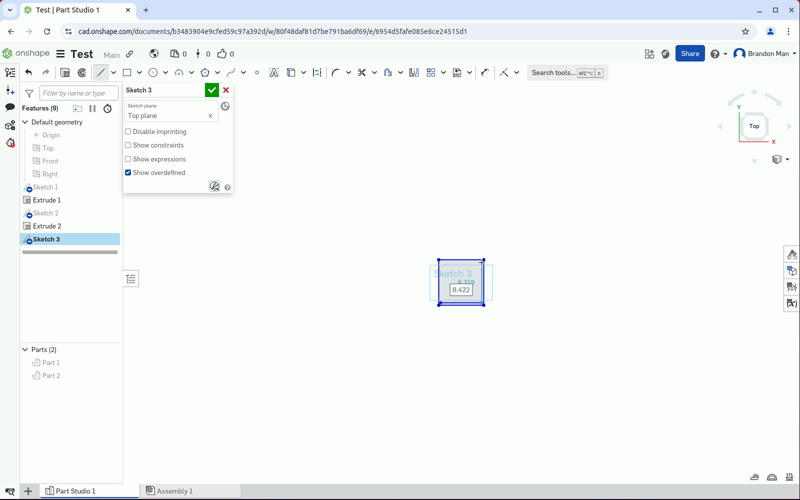
scroll(6)
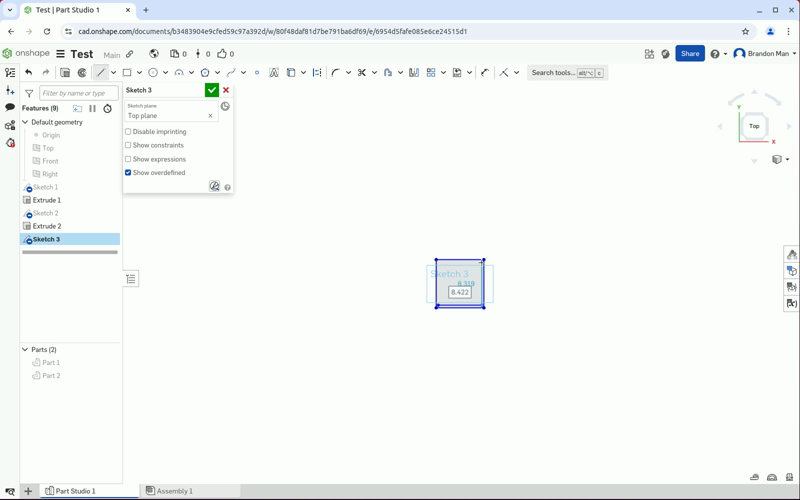
scroll(6)
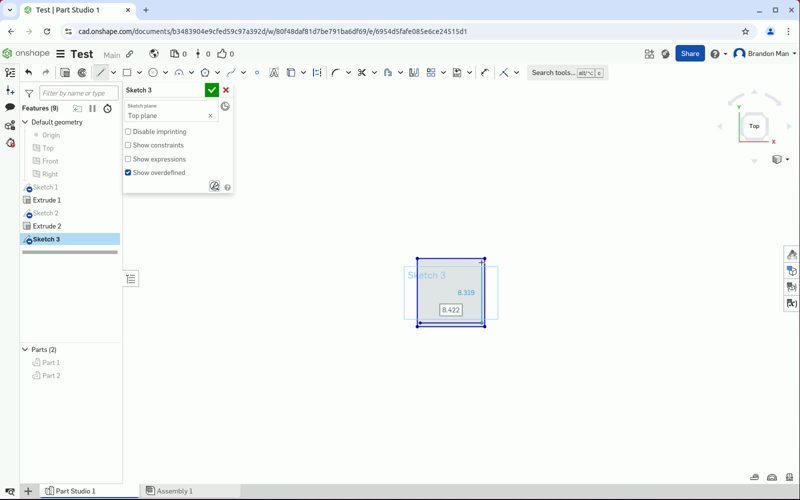
scroll(6)
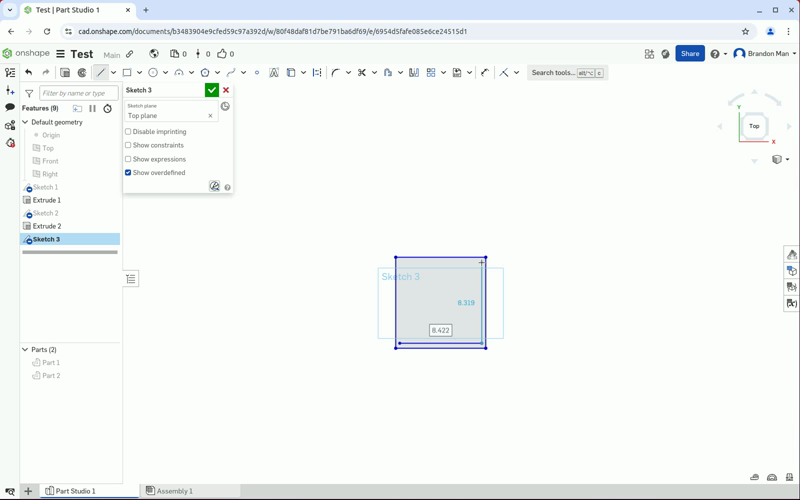
scroll(6)
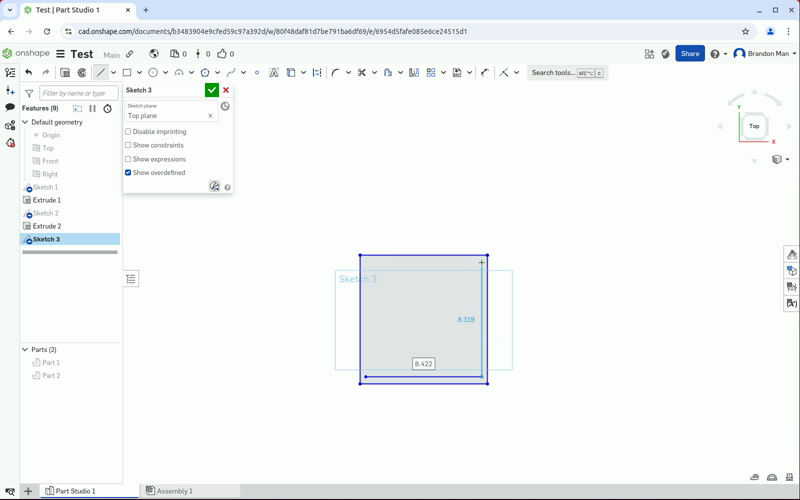
scroll(6)
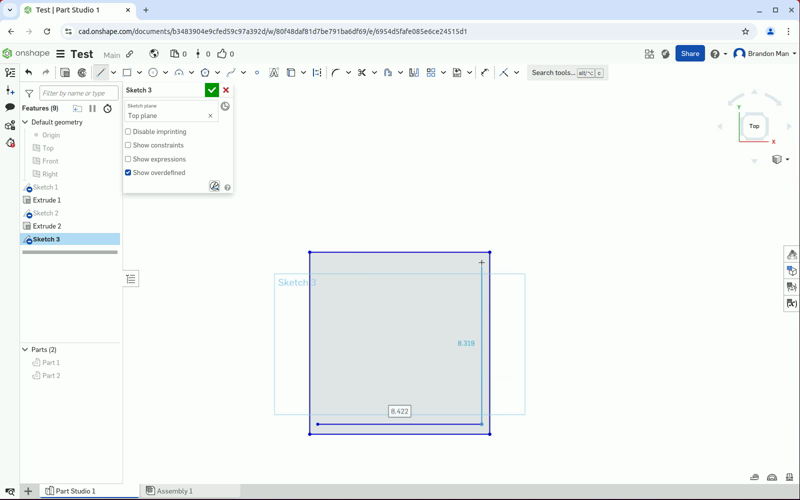
scroll(6)
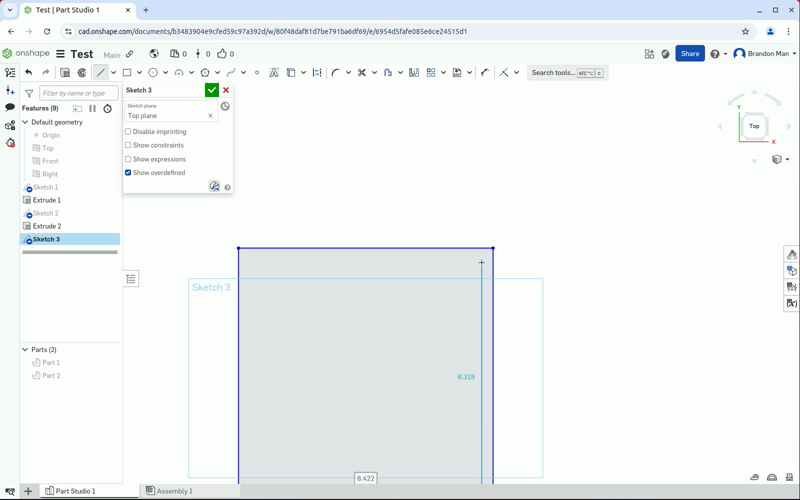
scroll(6)
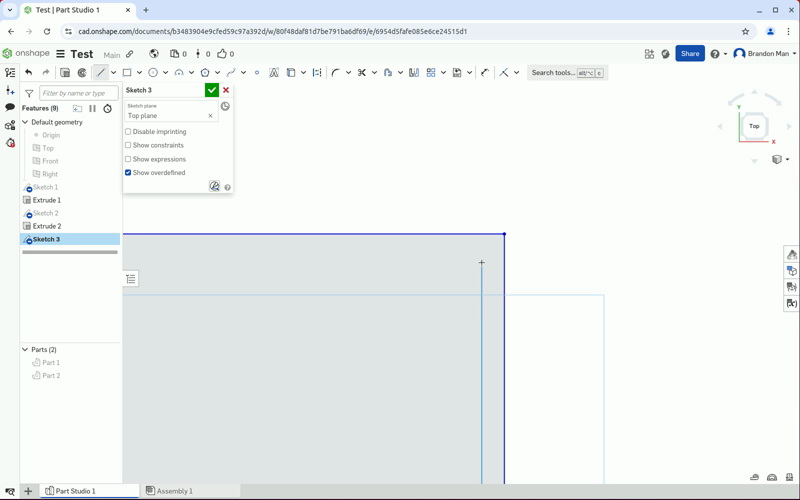
click(481, 262)
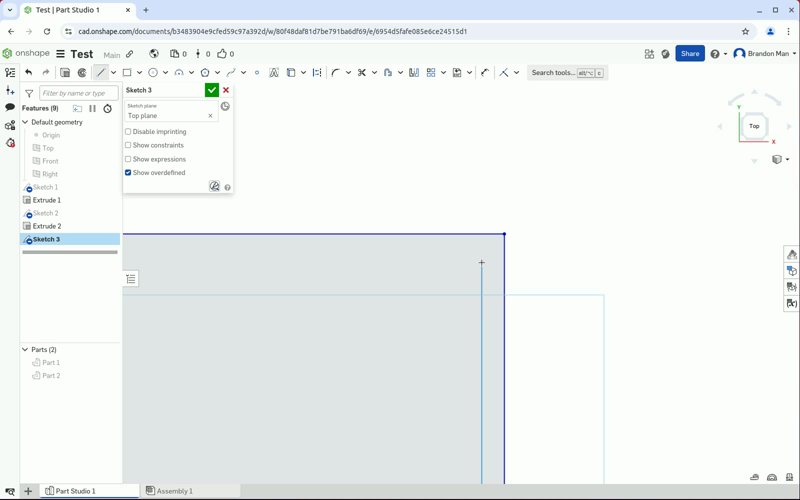
scroll(-6)
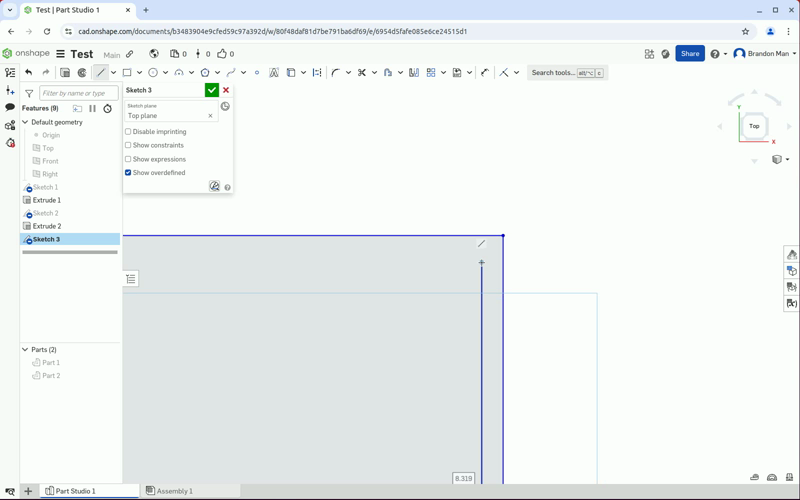
scroll(-6)
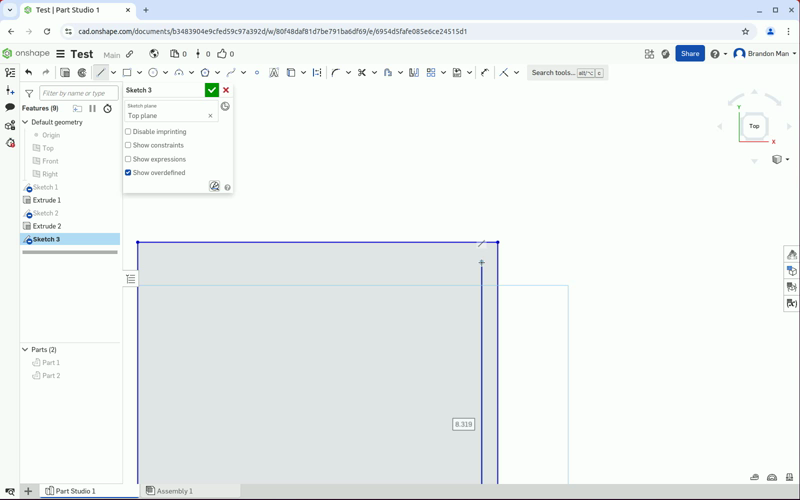
scroll(-6)
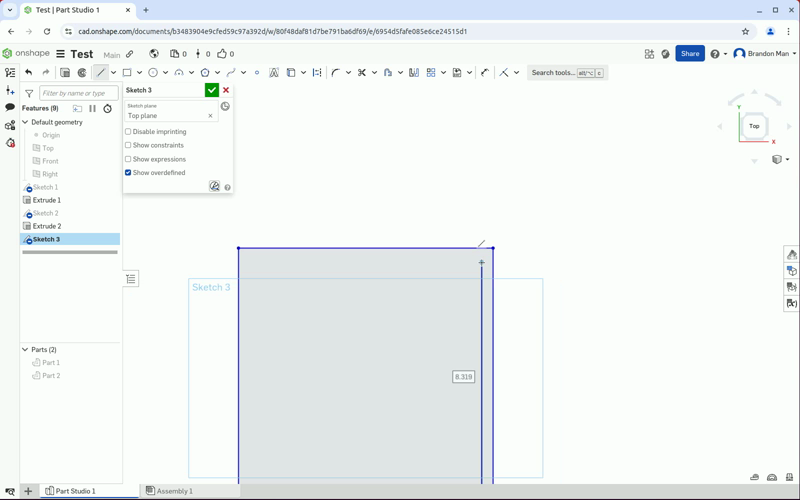
scroll(-6)
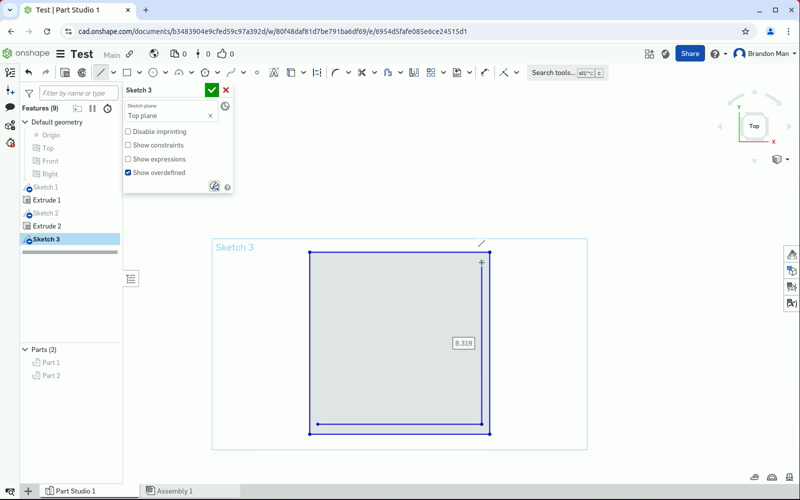
scroll(-6)
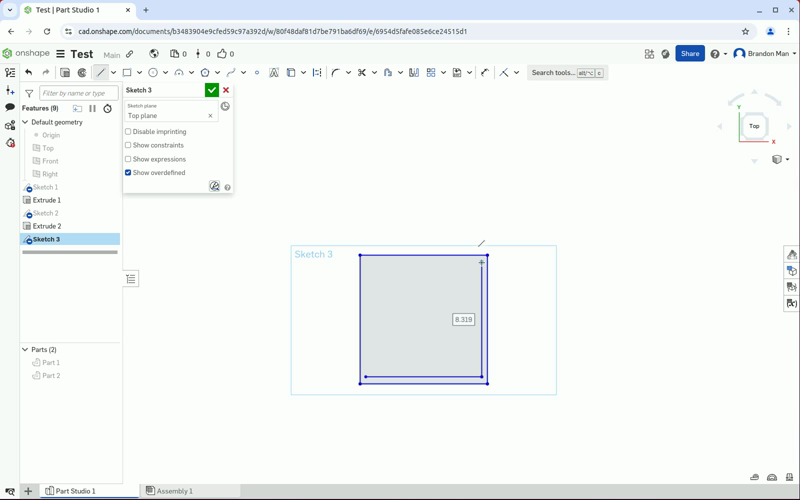
scroll(-6)
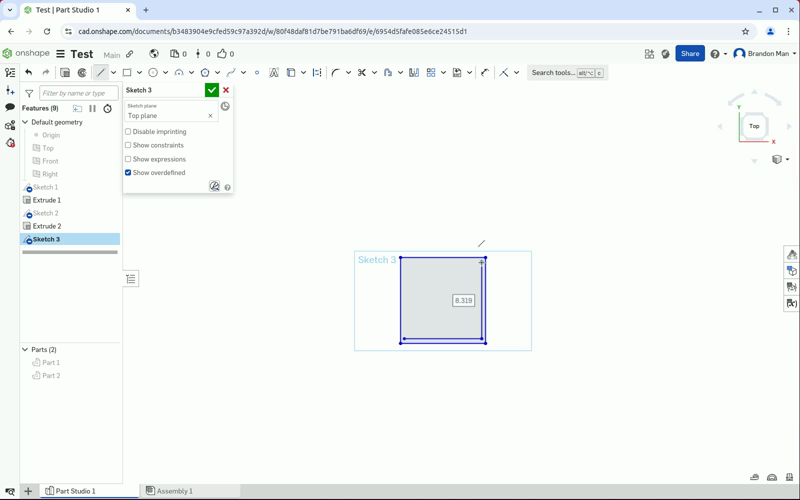
scroll(-6)
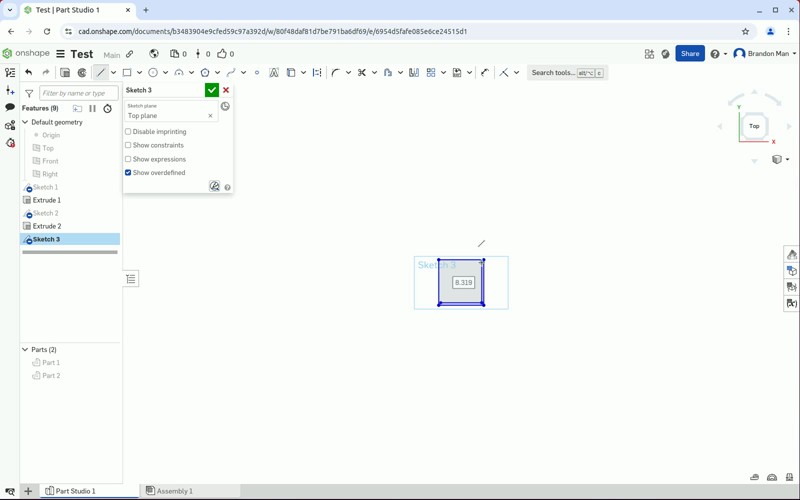
key_up(shift)
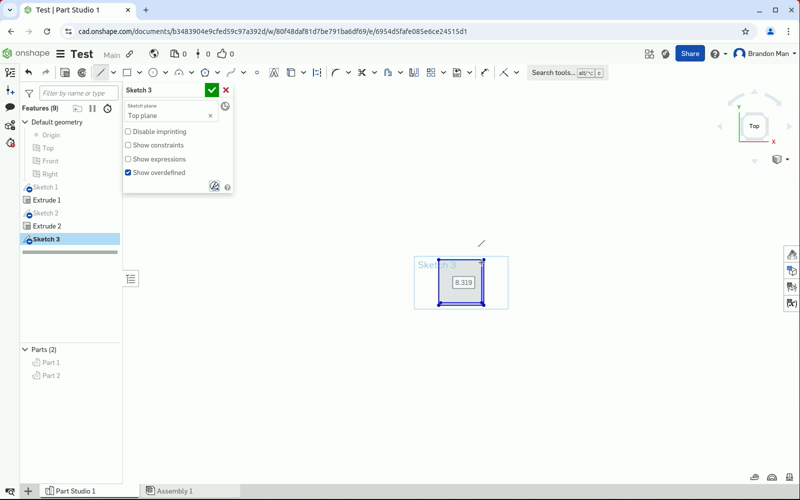
key_down(shift)
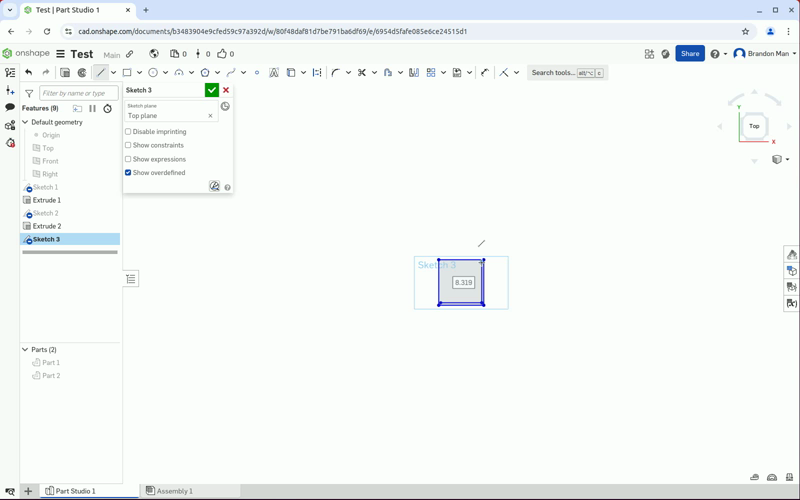
mouse_move(511, 262)
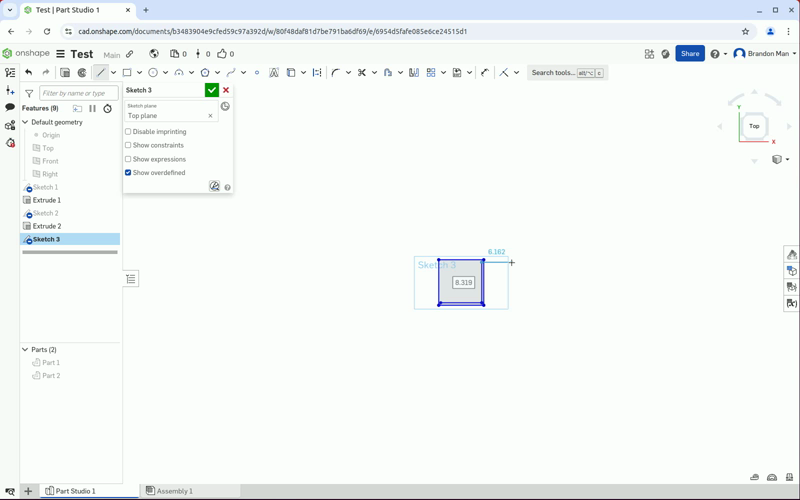
mouse_move(440, 262)
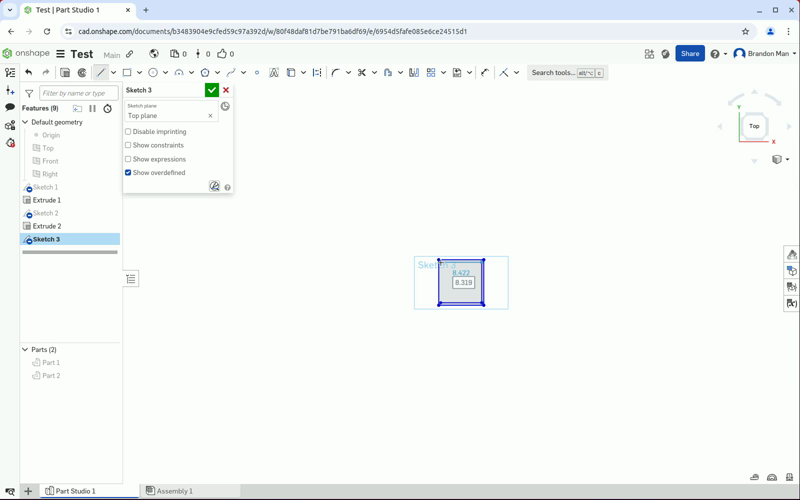
scroll(6)
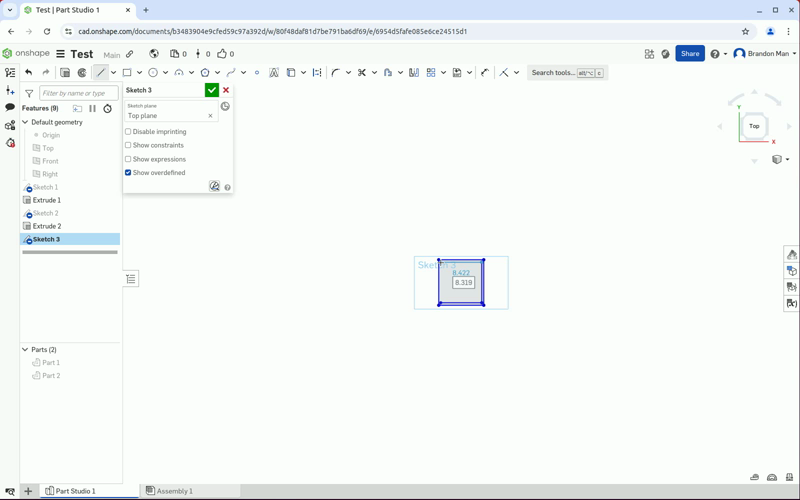
scroll(6)
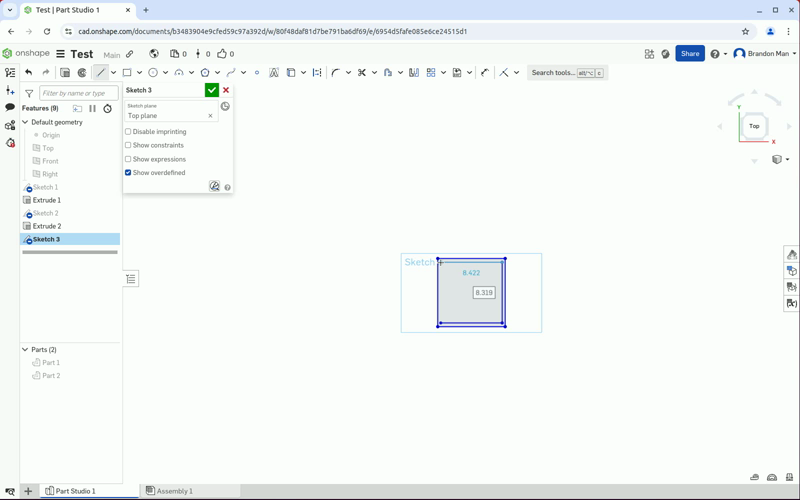
scroll(6)
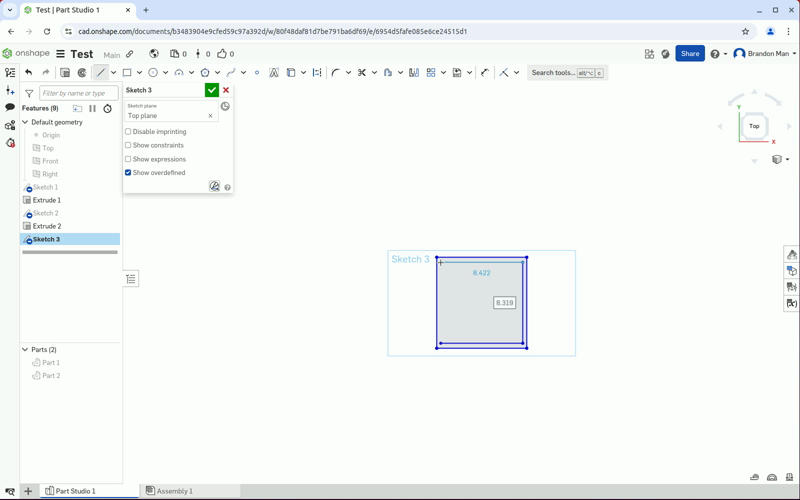
scroll(6)
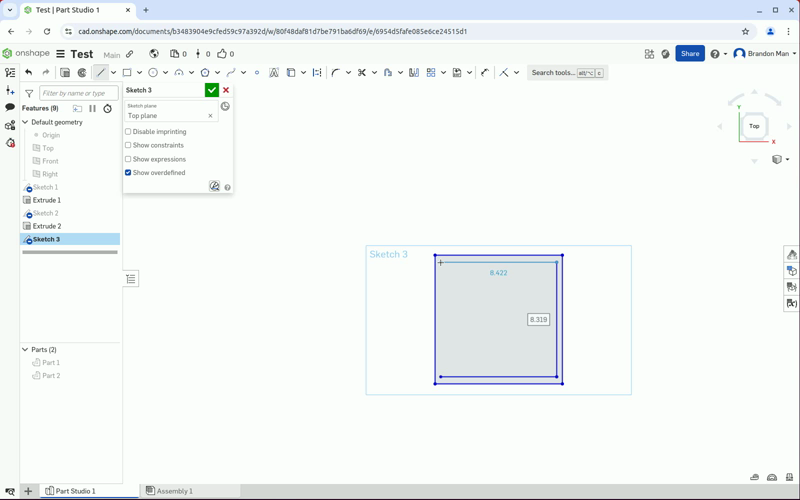
scroll(6)
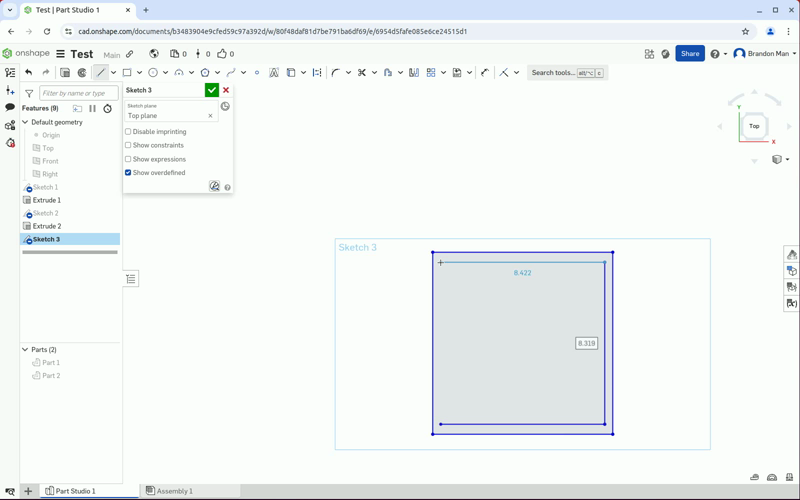
scroll(6)
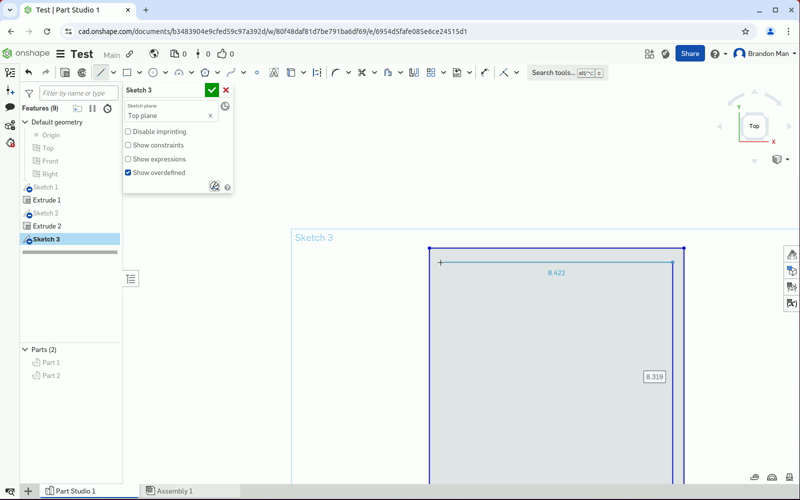
scroll(6)
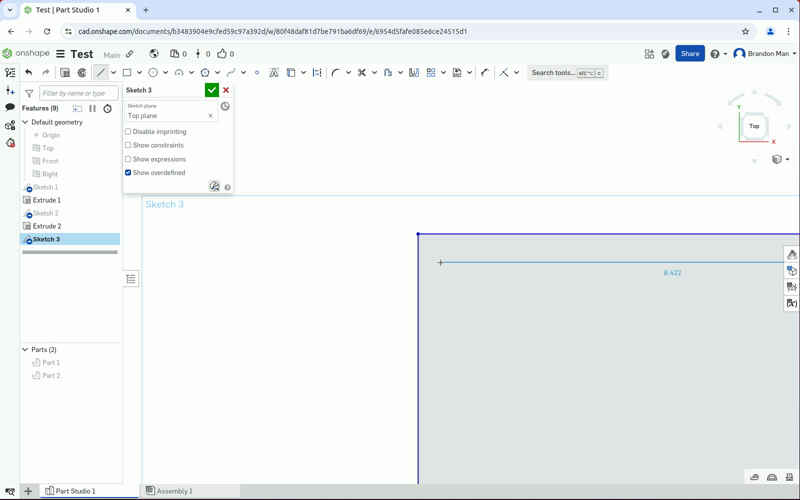
click(440, 262)
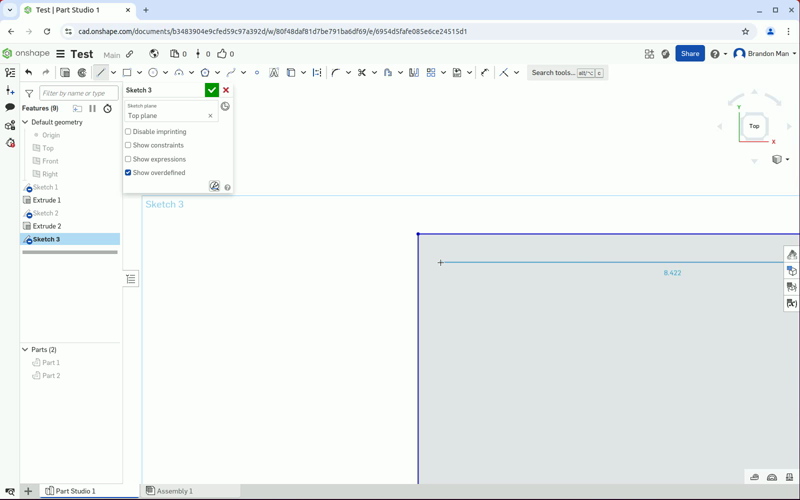
scroll(-6)
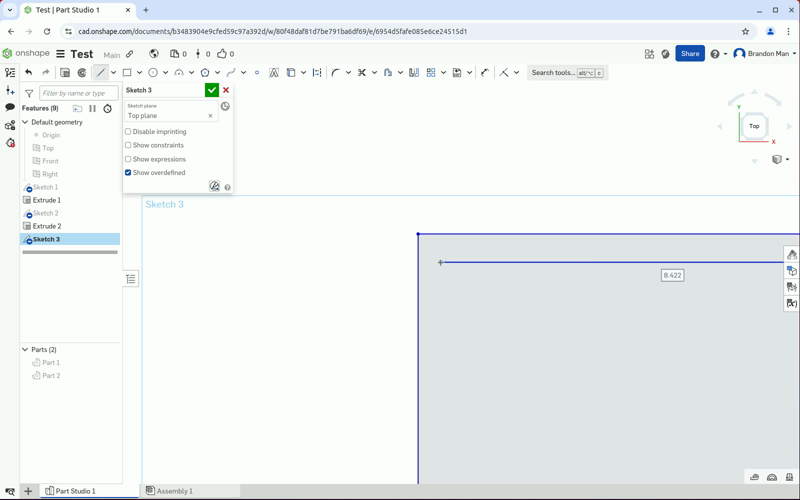
scroll(-6)
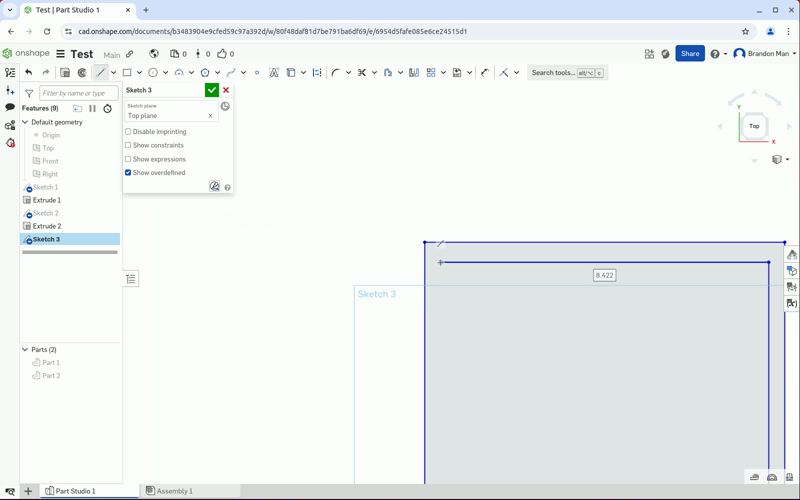
scroll(-6)
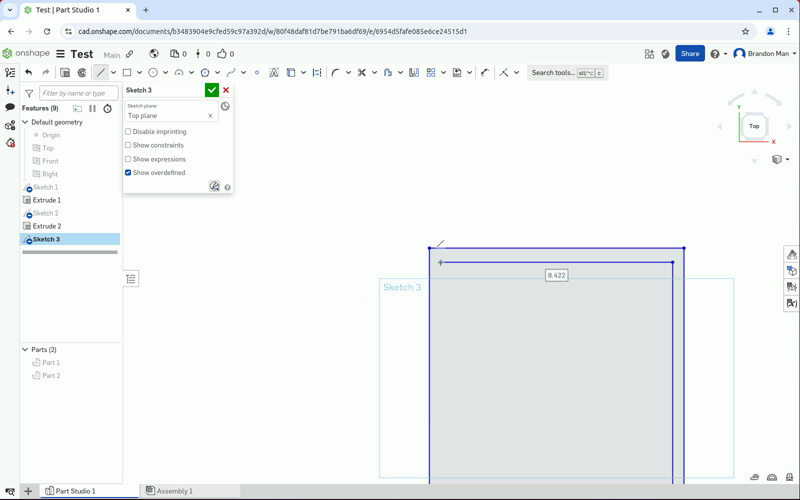
scroll(-6)
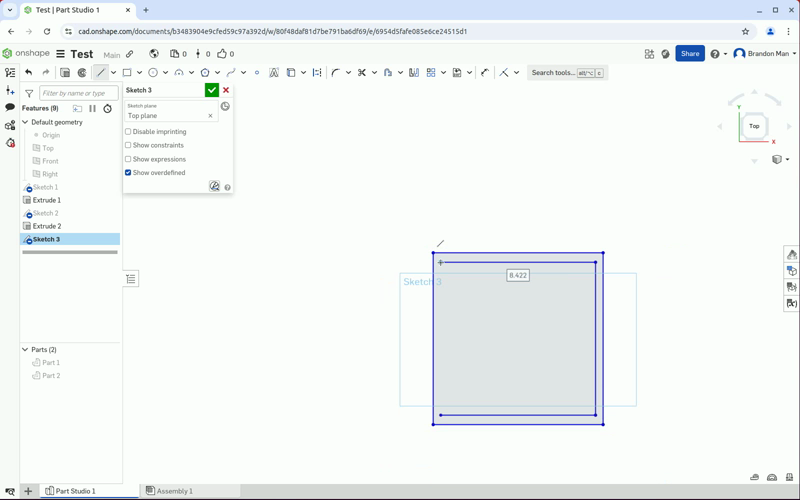
scroll(-6)
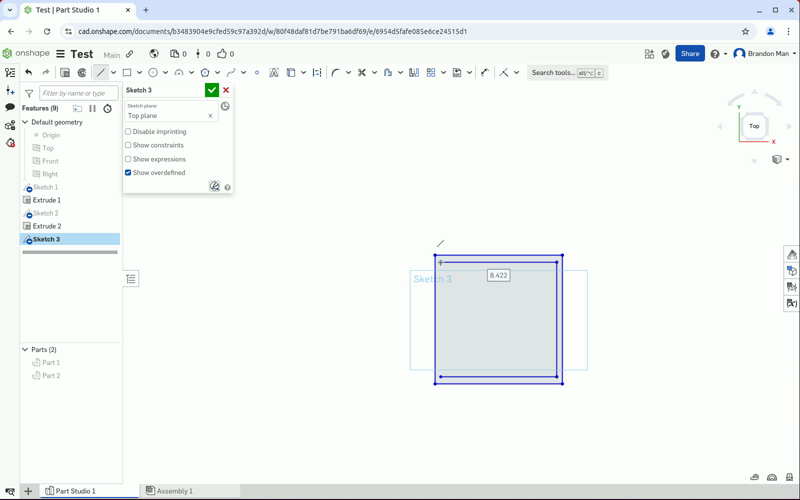
scroll(-6)
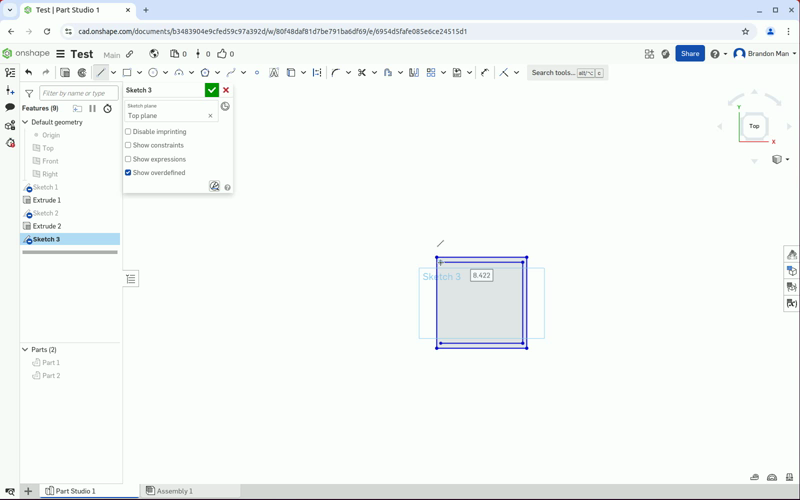
scroll(-6)
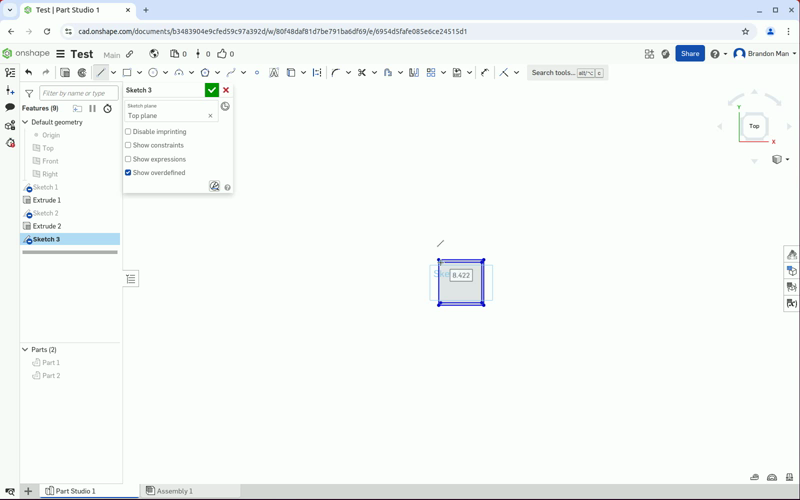
key_up(shift)
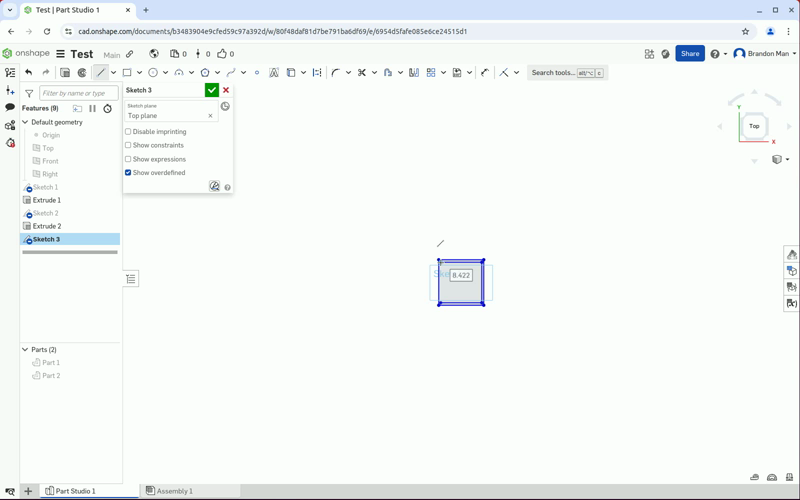
mouse_move(470, 262)
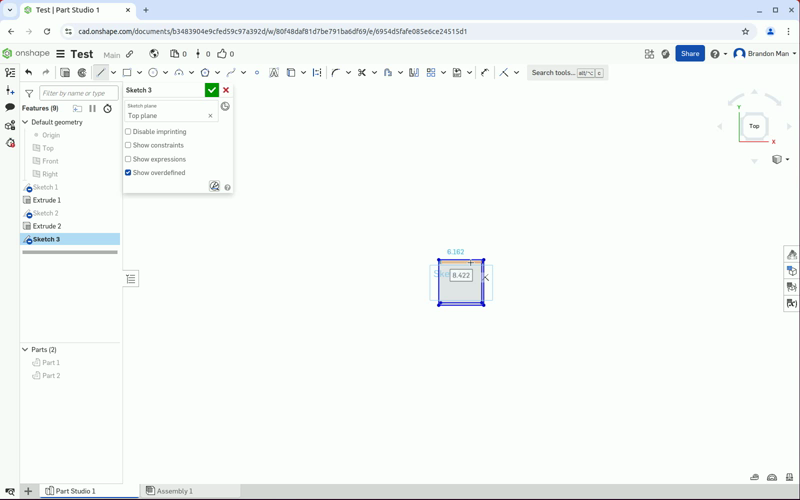
key_down(shift)
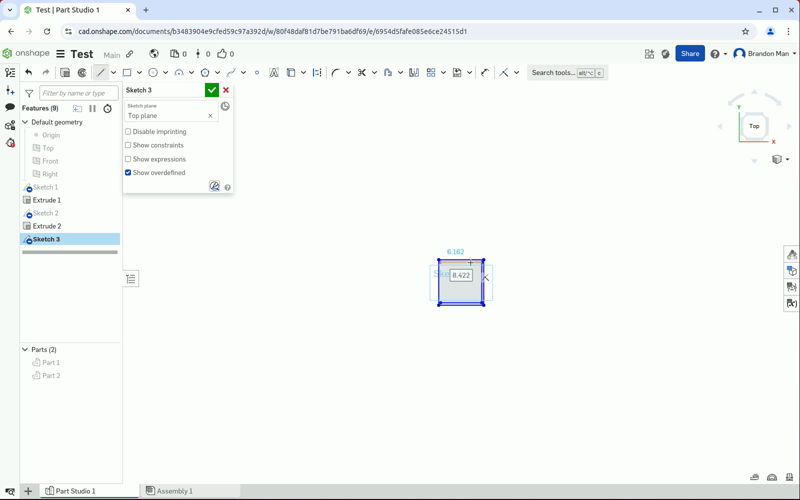
mouse_move(440, 302)
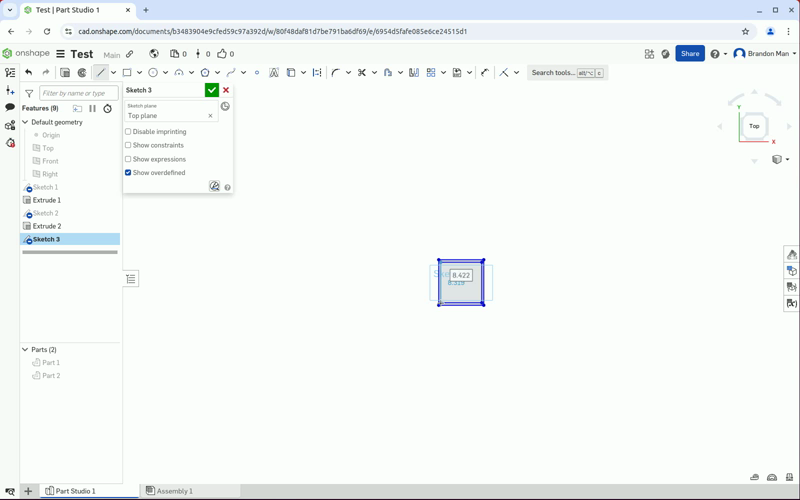
scroll(6)
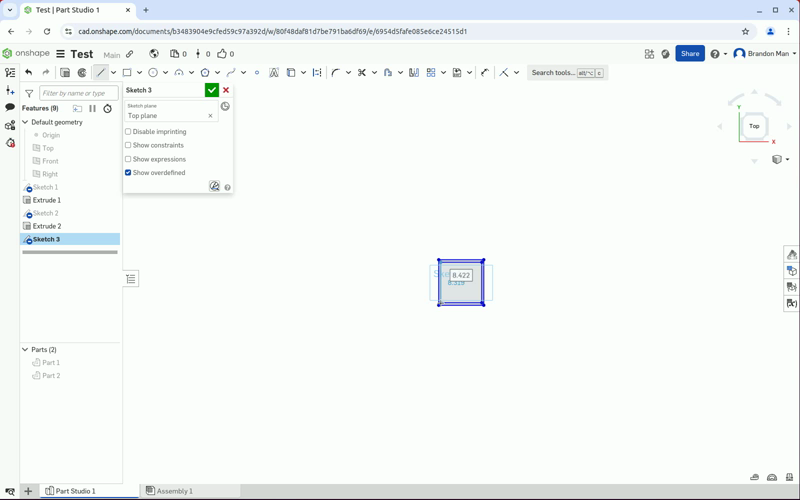
scroll(6)
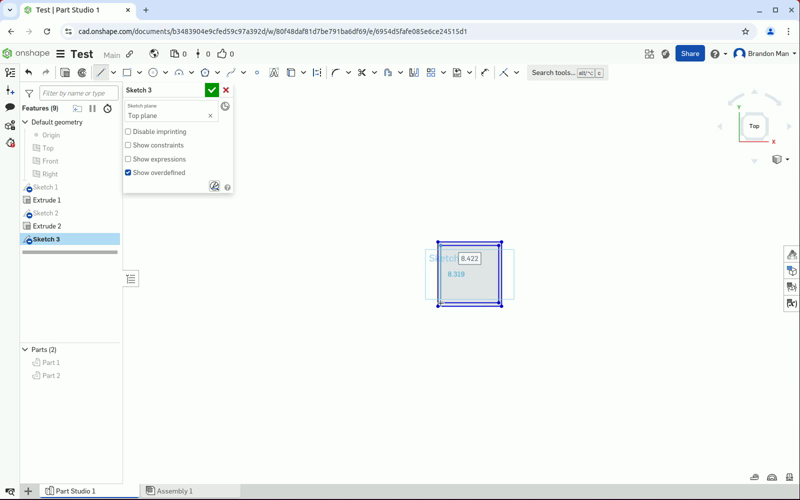
scroll(6)
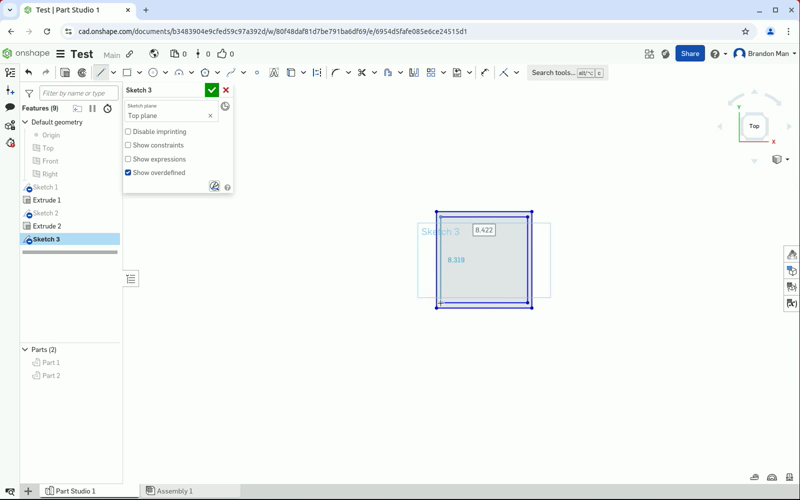
scroll(6)
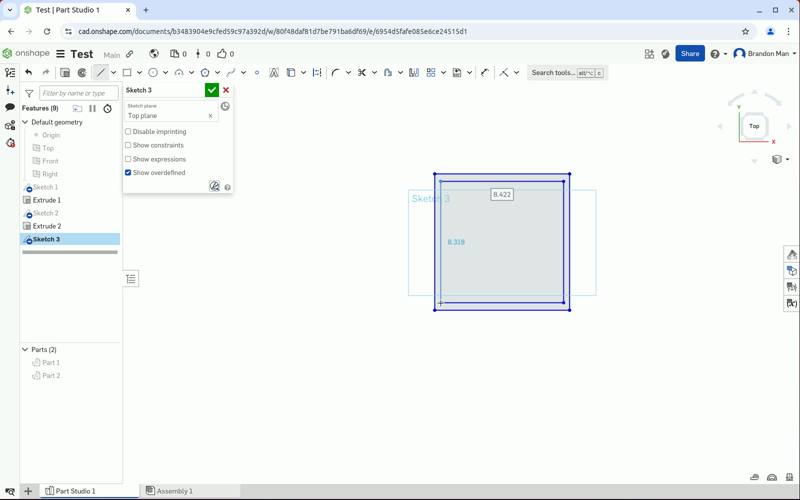
scroll(6)
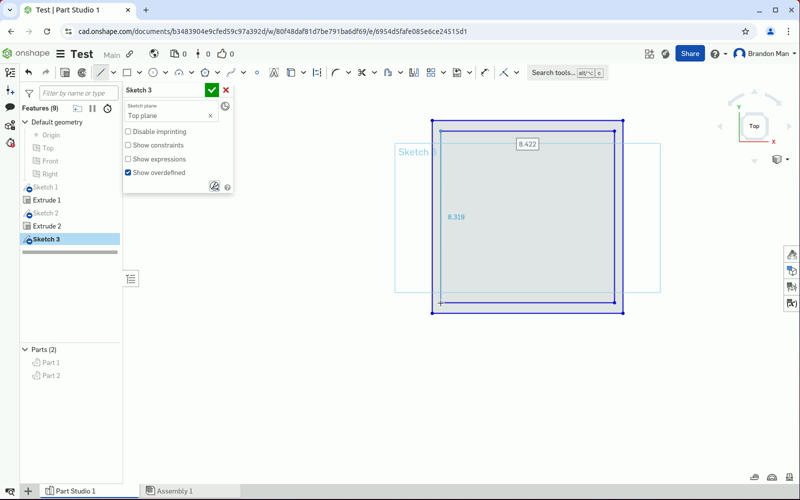
scroll(6)
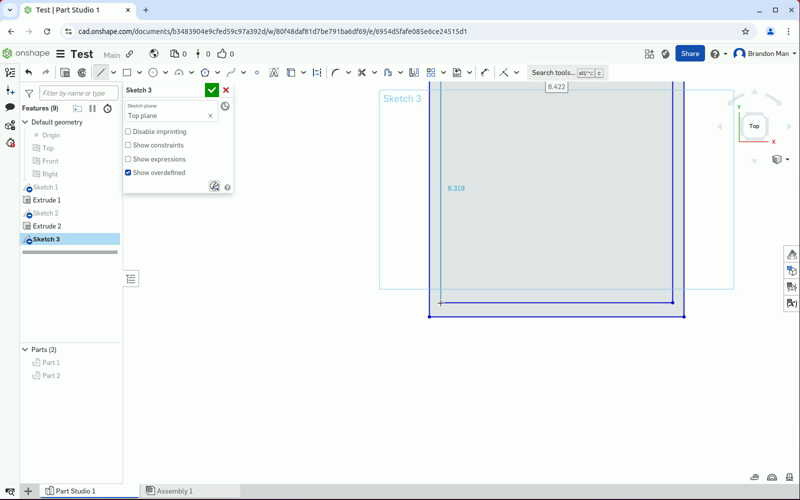
scroll(6)
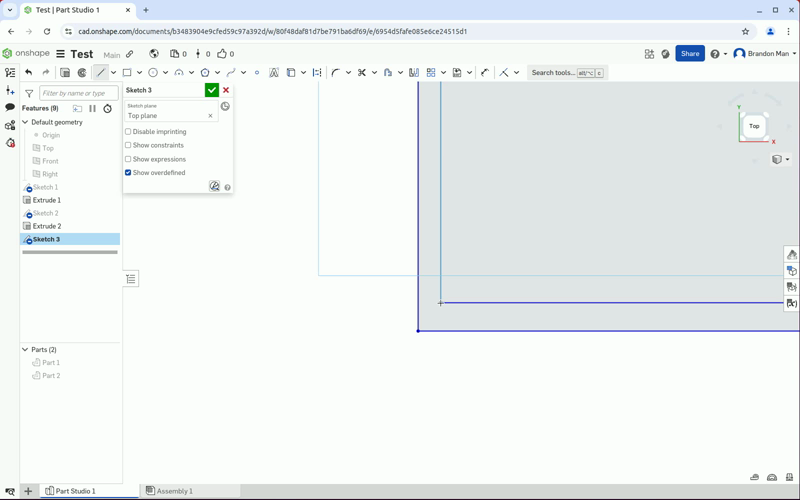
key_up(shift)
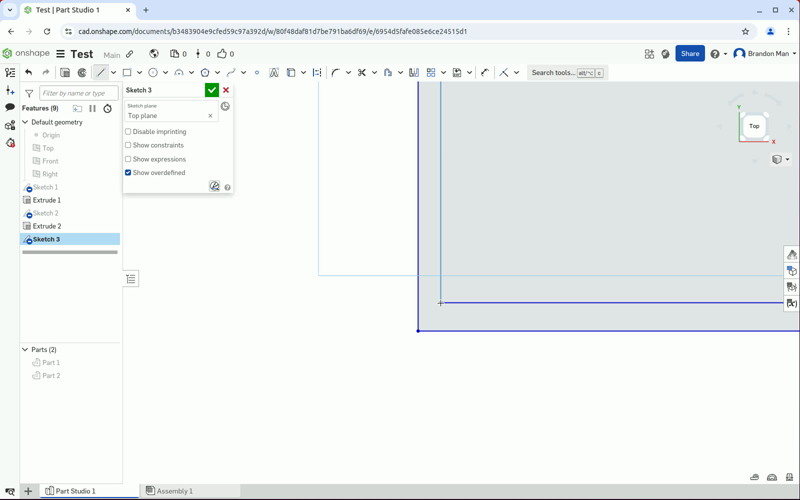
click(440, 302)
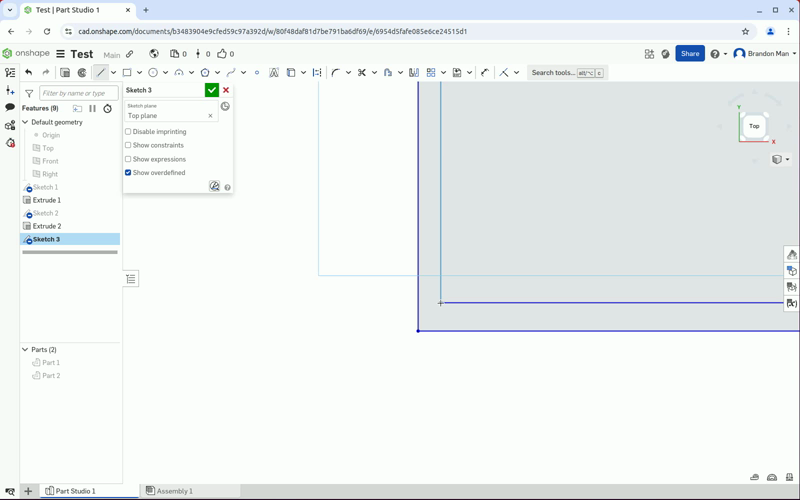
scroll(-6)
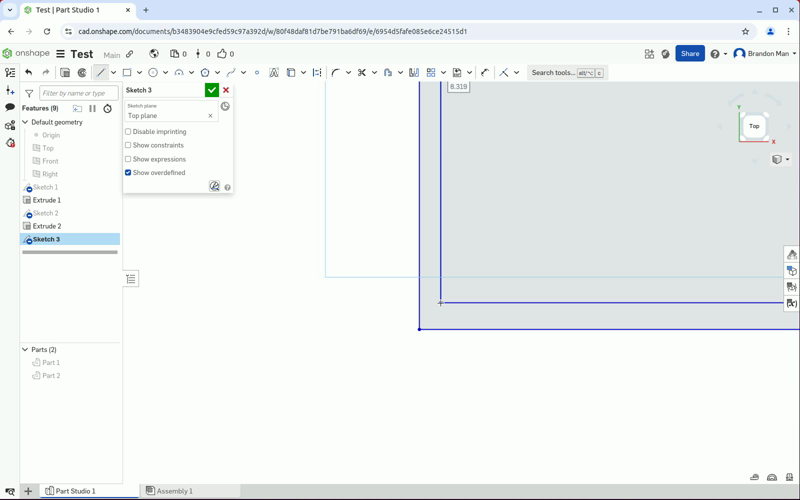
scroll(-6)
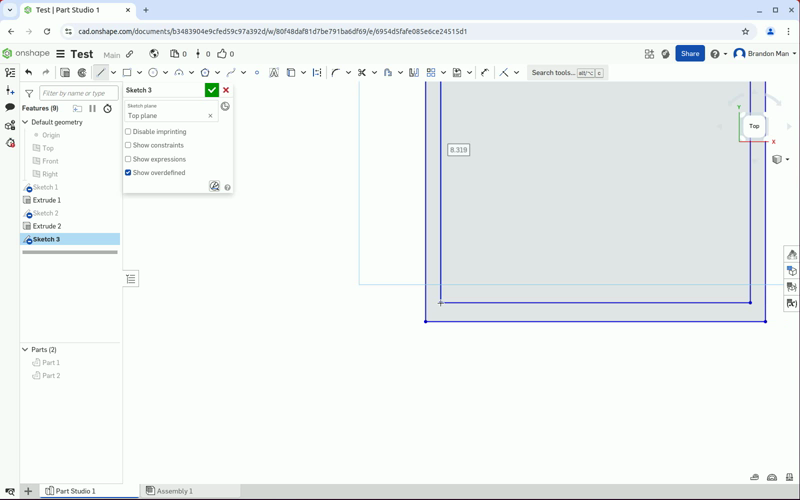
scroll(-6)
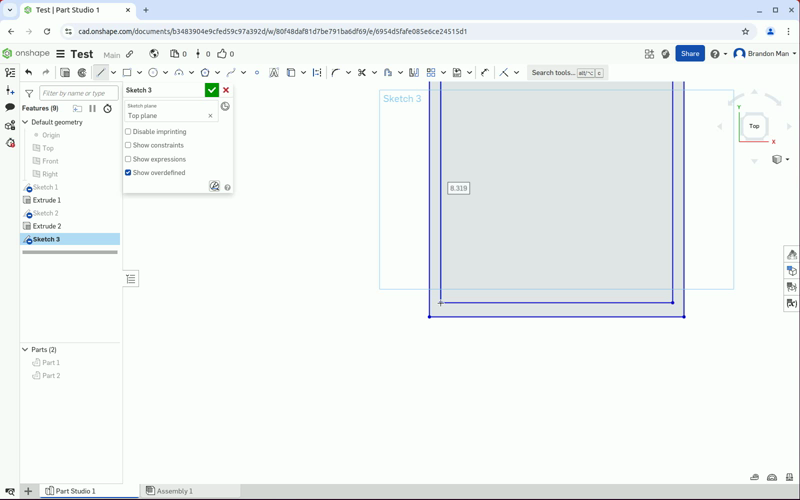
scroll(-6)
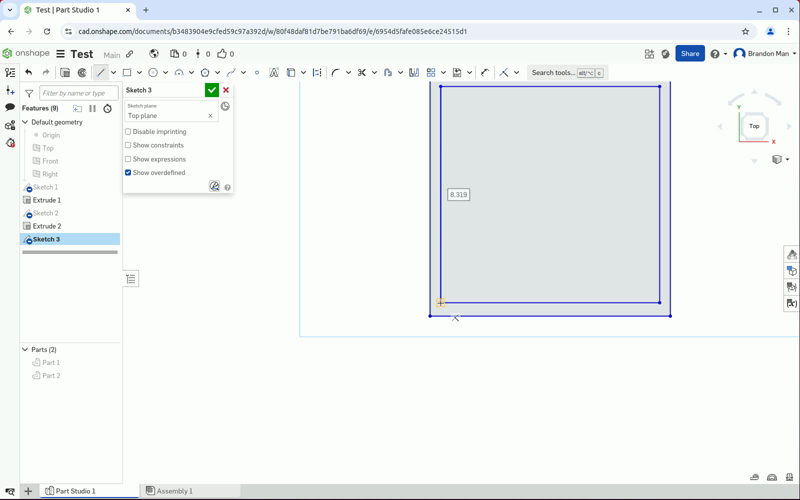
scroll(-6)
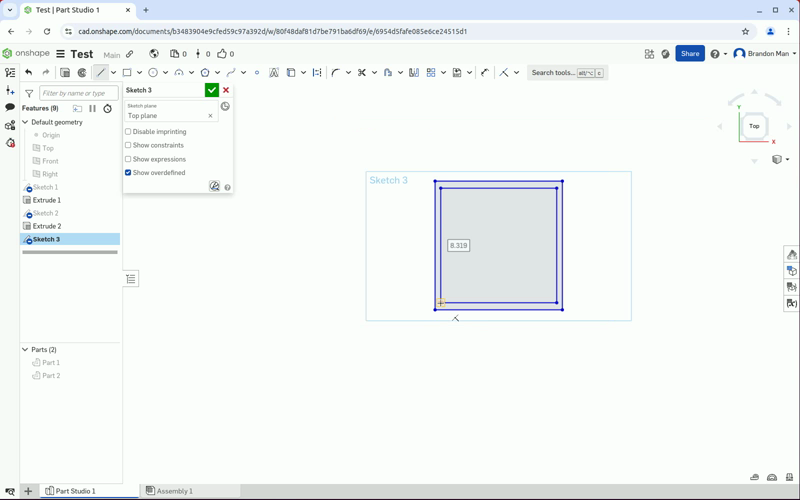
scroll(-6)
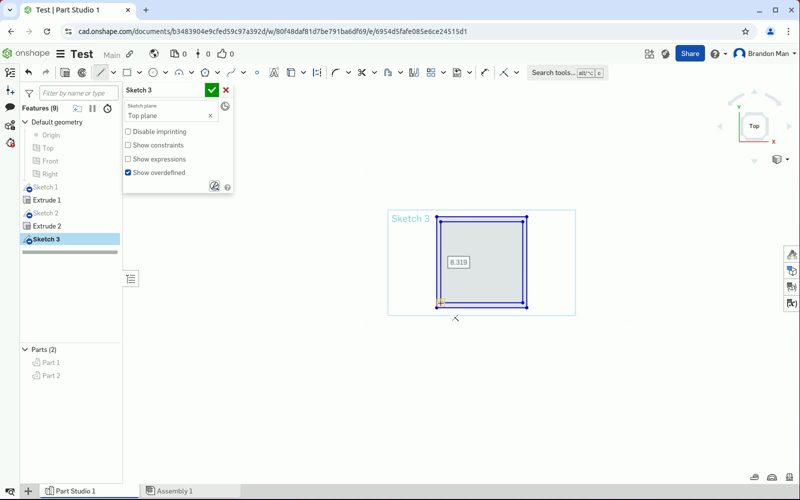
scroll(-6)
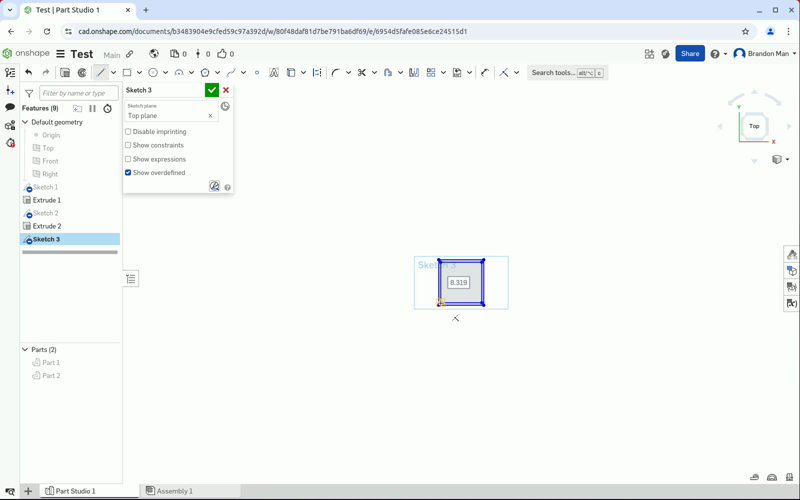
key(esc)
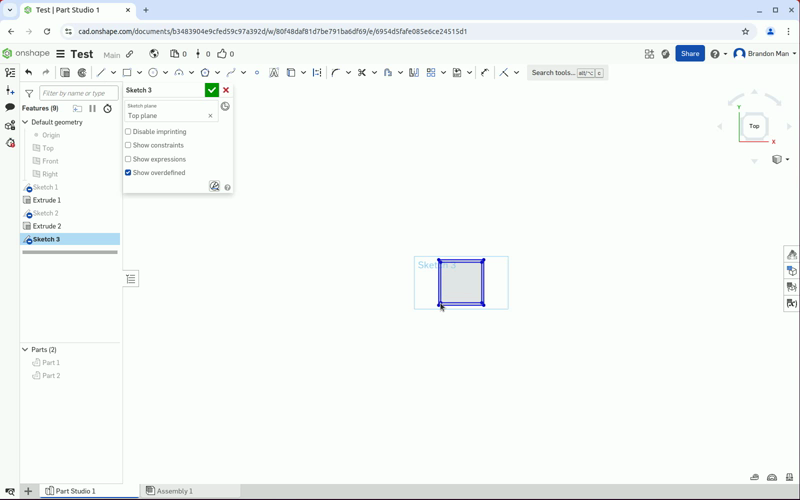
mouse_move(483, 286)
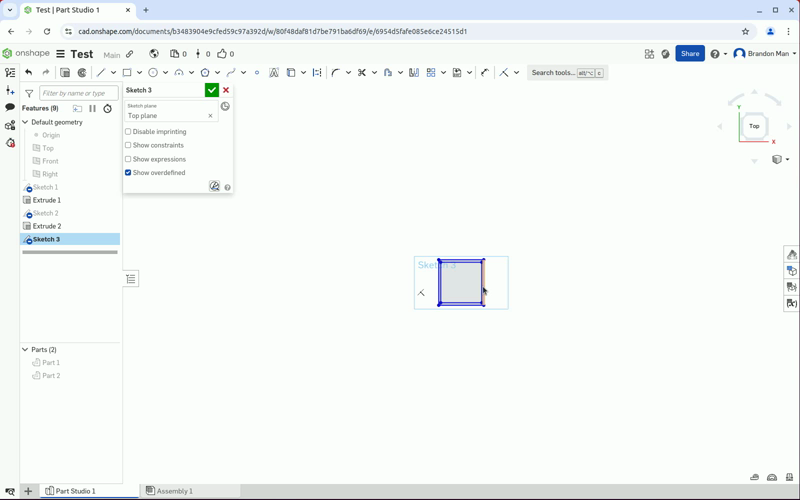
scroll(6)
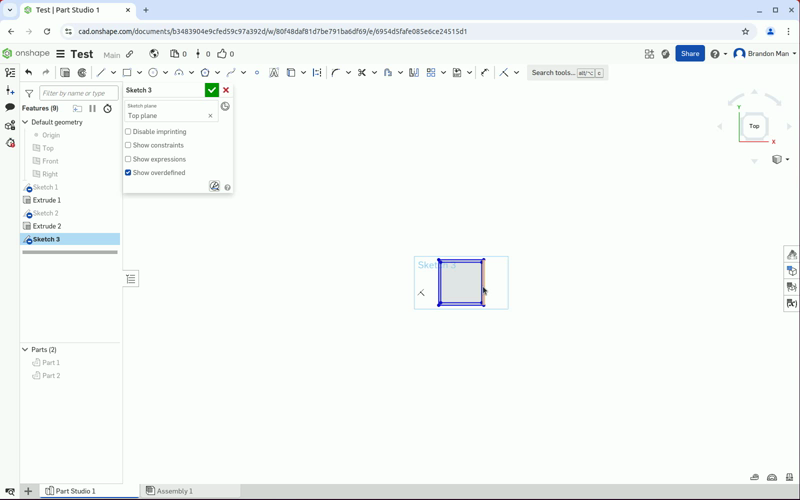
scroll(6)
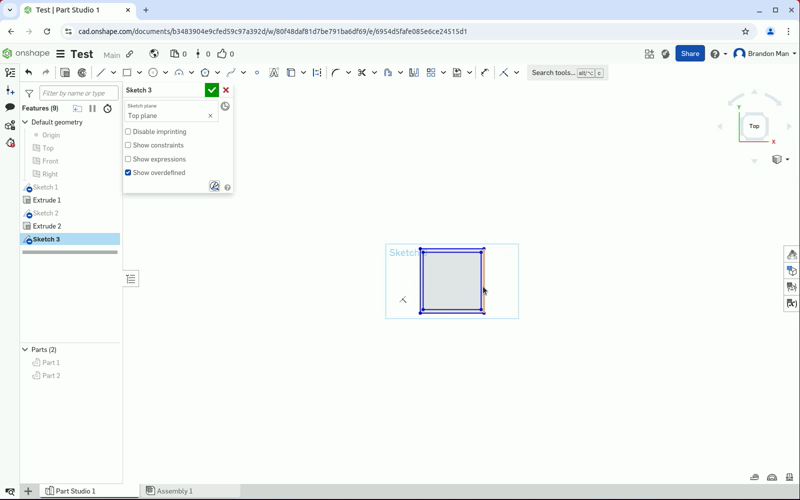
scroll(6)
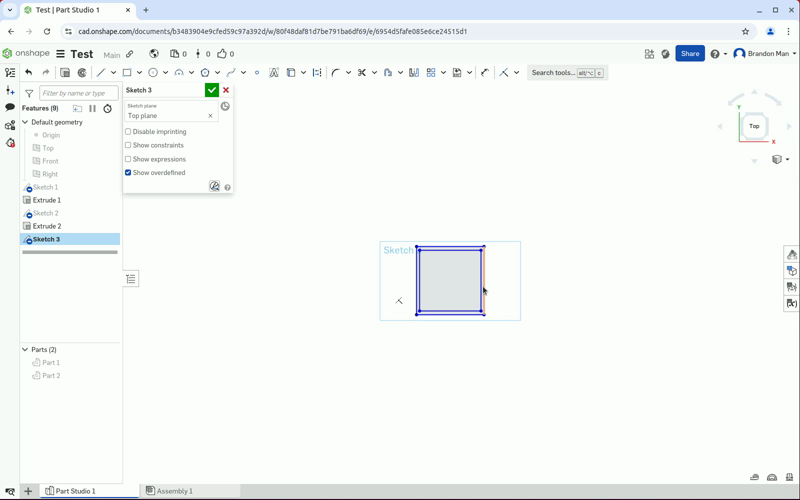
scroll(6)
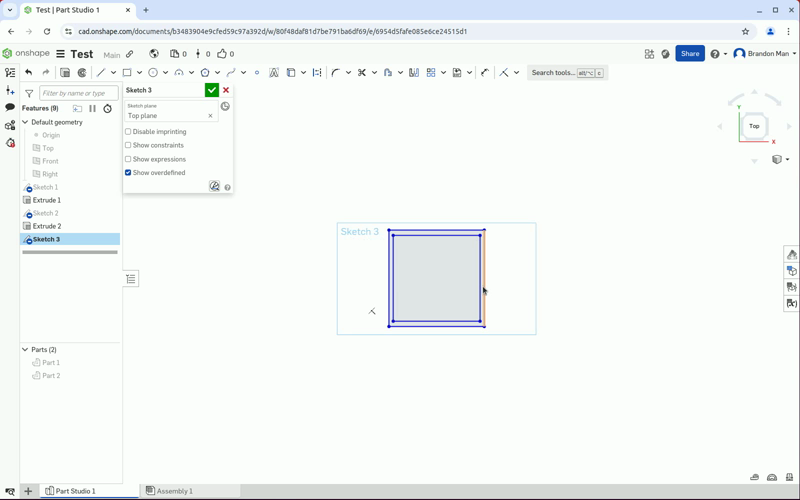
scroll(6)
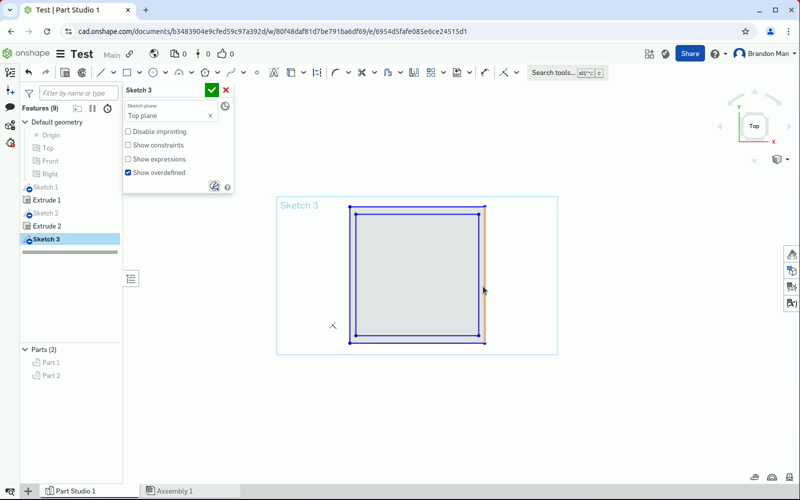
scroll(6)
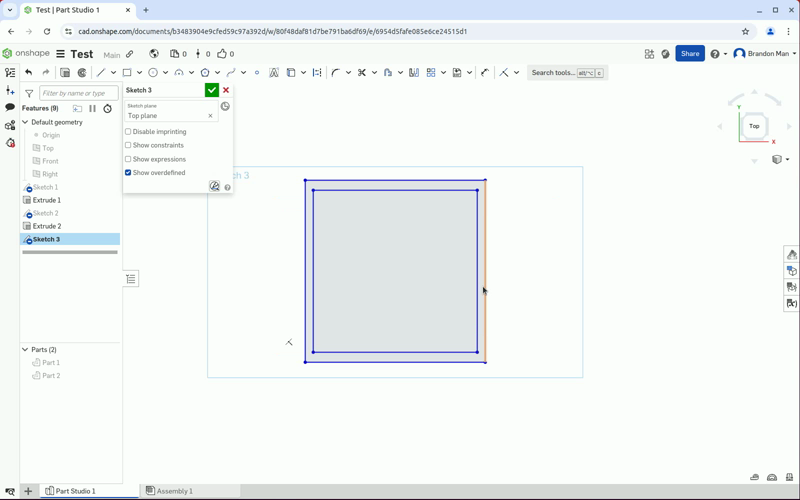
scroll(6)
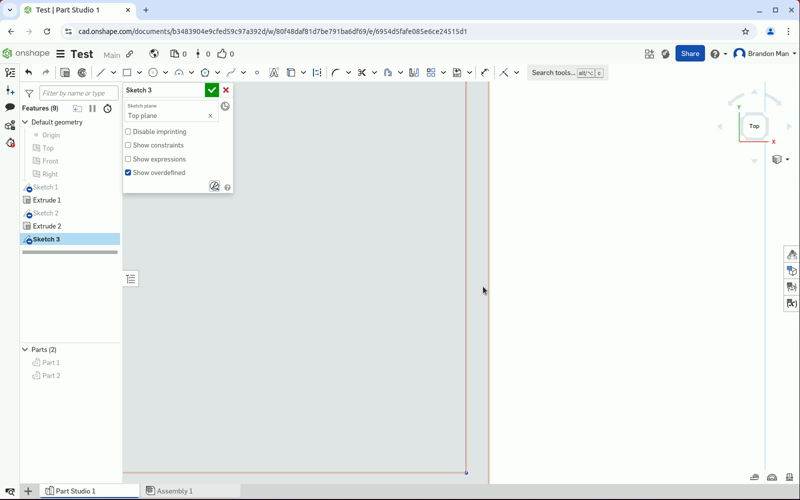
click(483, 286)
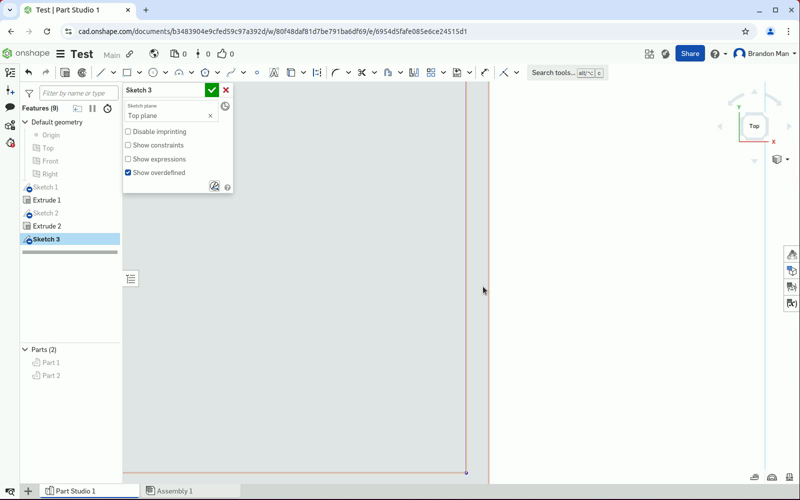
scroll(-6)
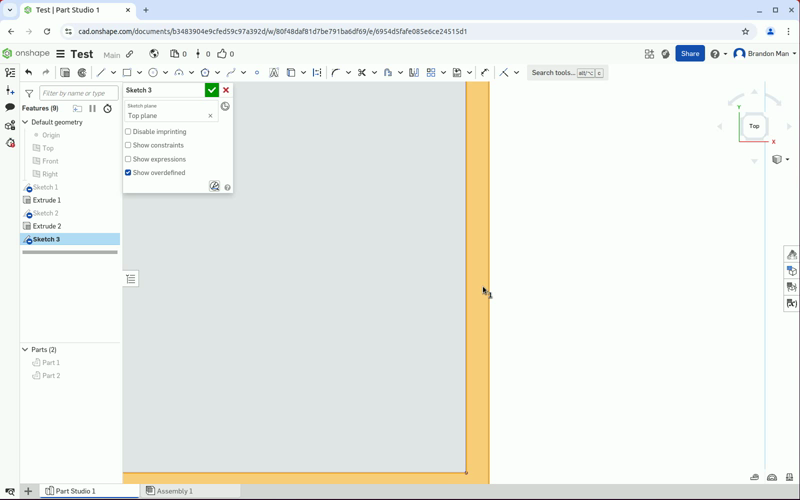
scroll(-6)
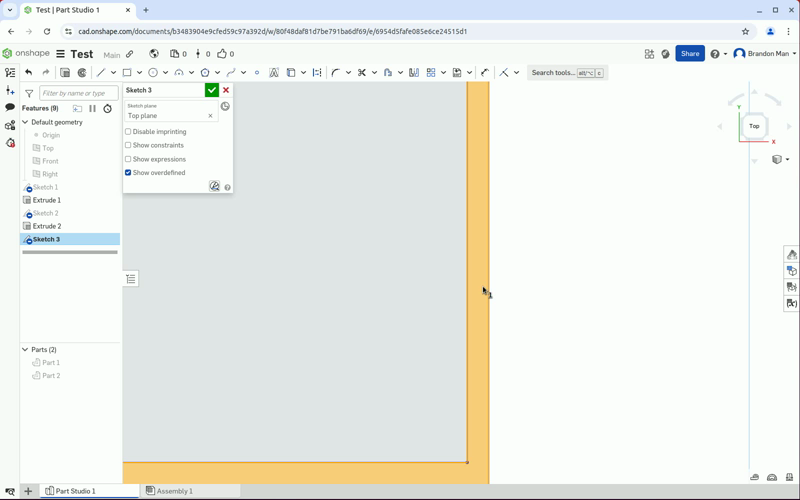
scroll(-6)
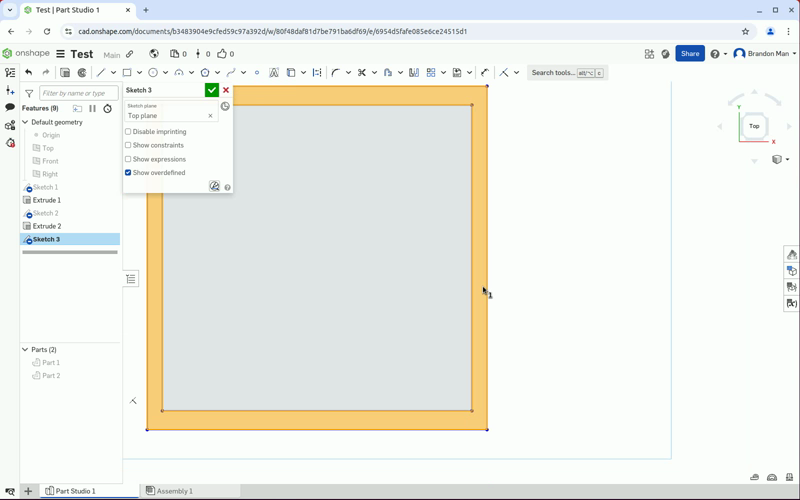
scroll(-6)
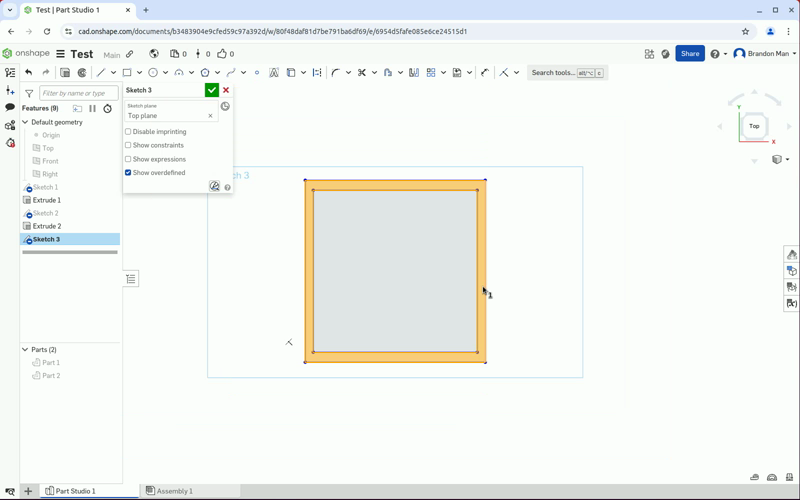
scroll(-6)
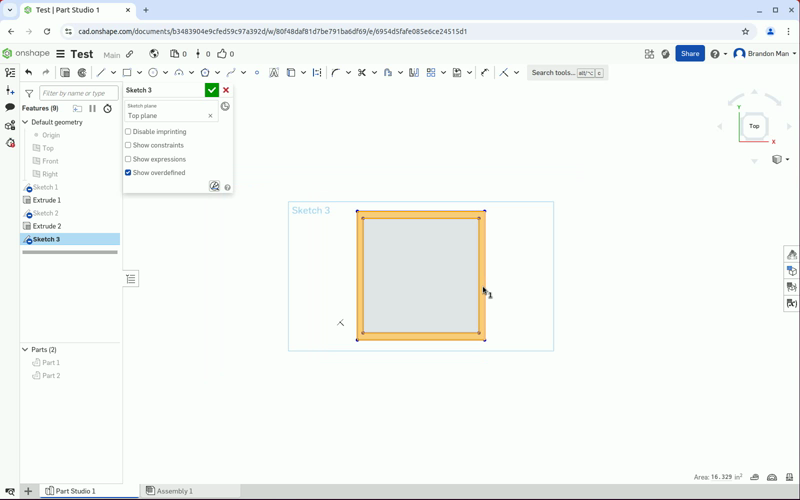
scroll(-6)
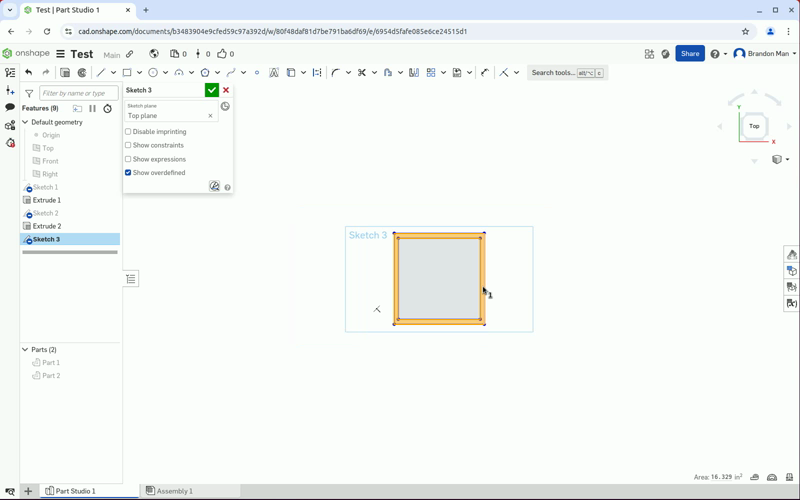
scroll(-6)
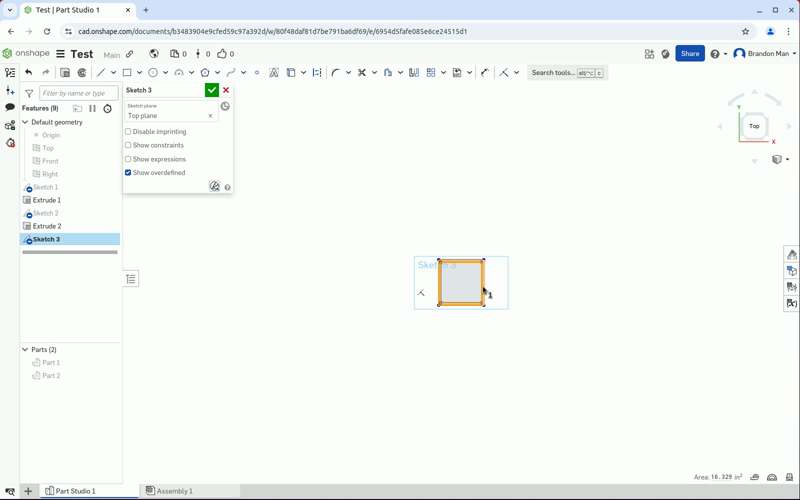
mouse_move(73, 352)
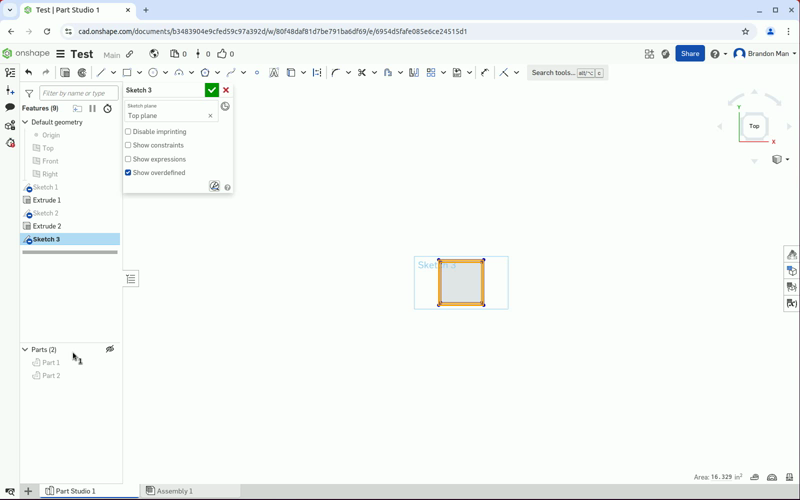
key(shift+y)
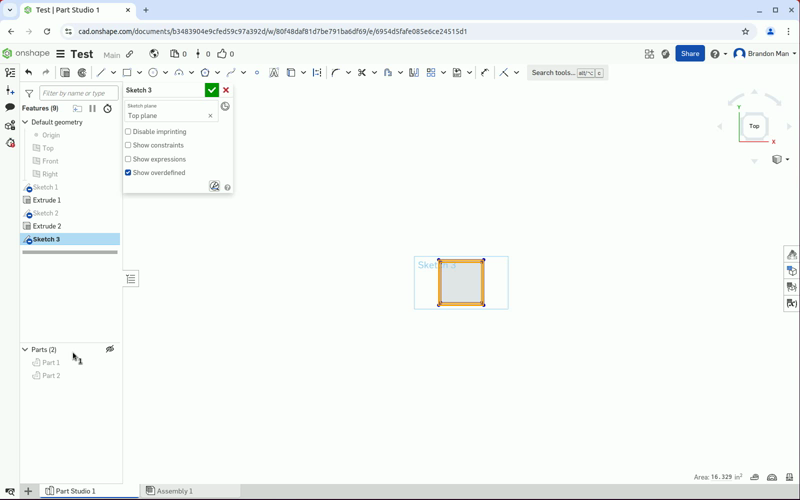
key(shift+e)
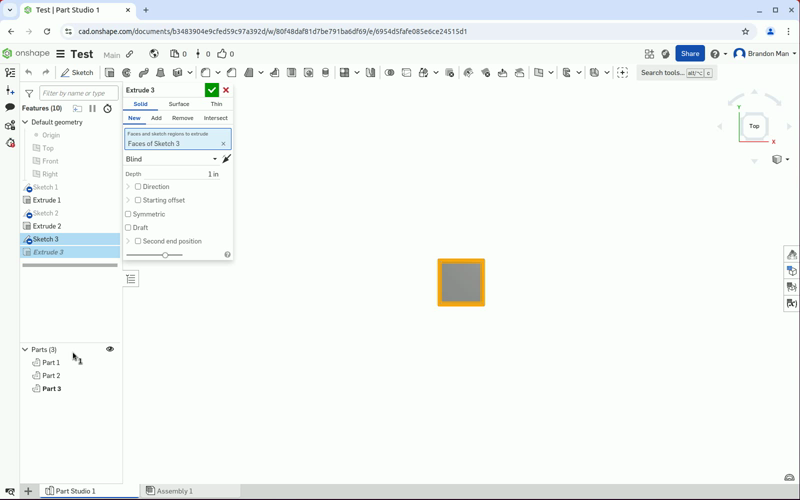
mouse_move(143, 106)
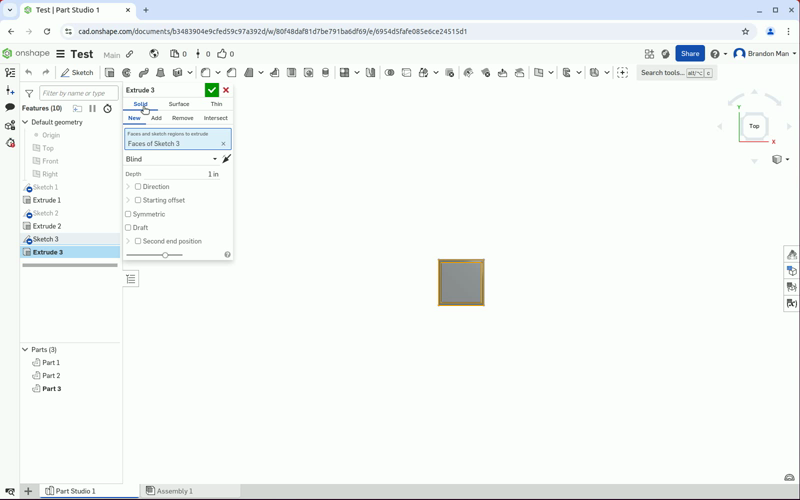
click(143, 106)
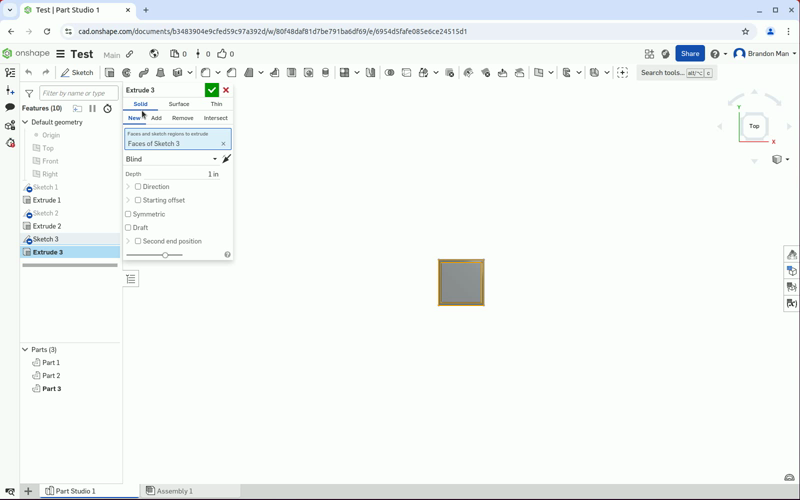
mouse_move(137, 120)
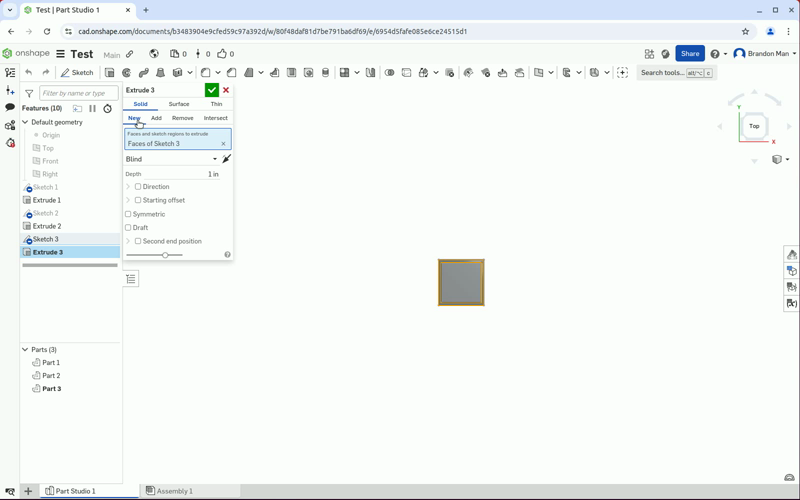
click(137, 120)
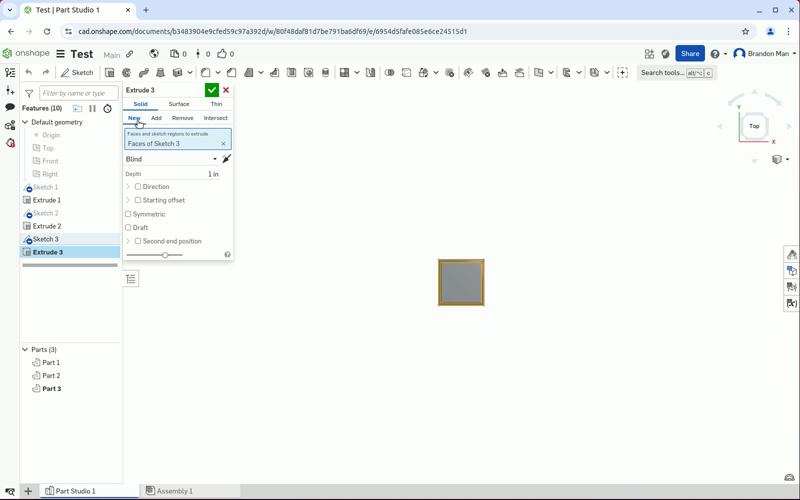
key(tab, 4)
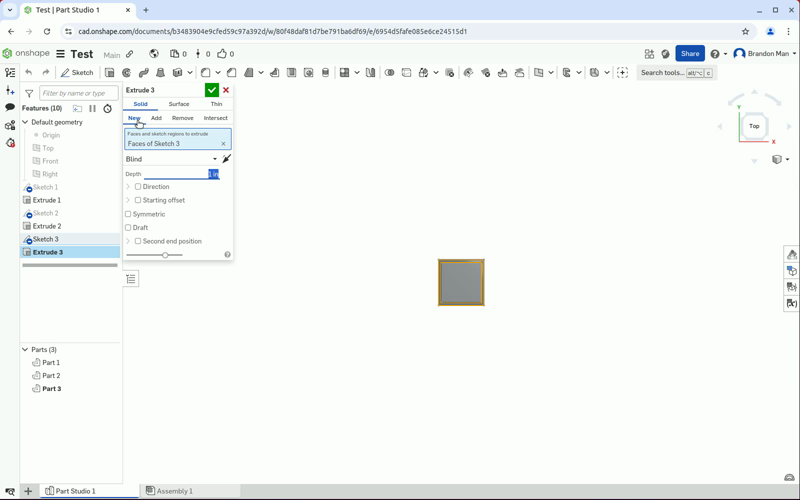
text(-0.481)
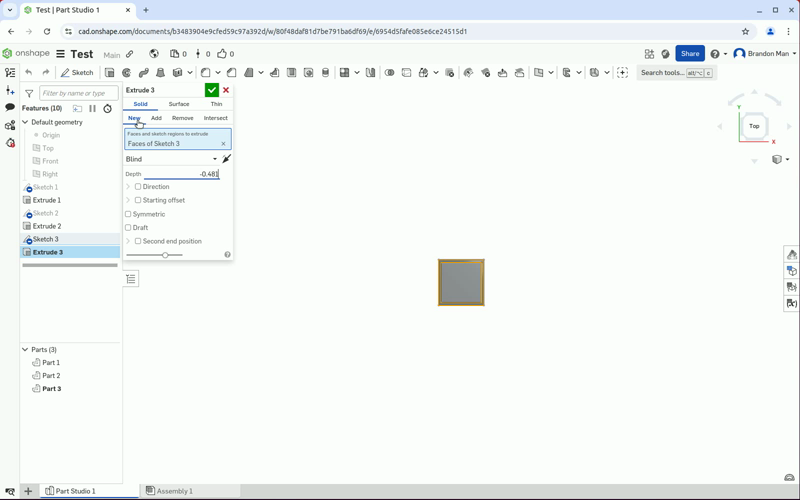
key(enter)
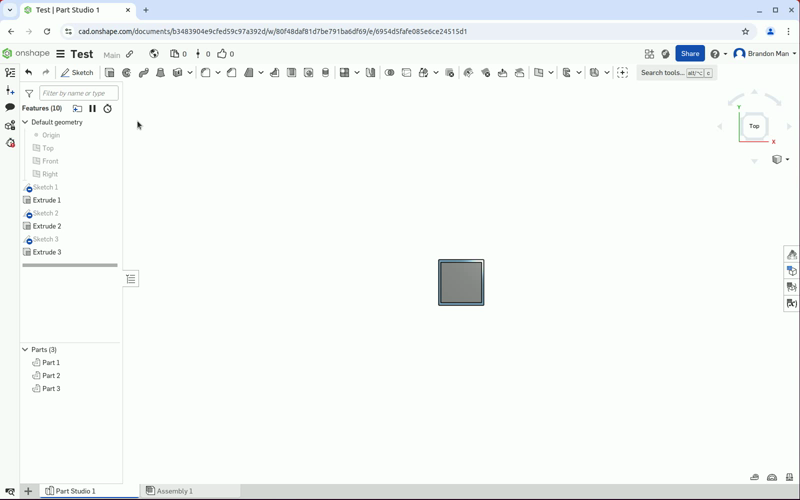
key(shift+h)
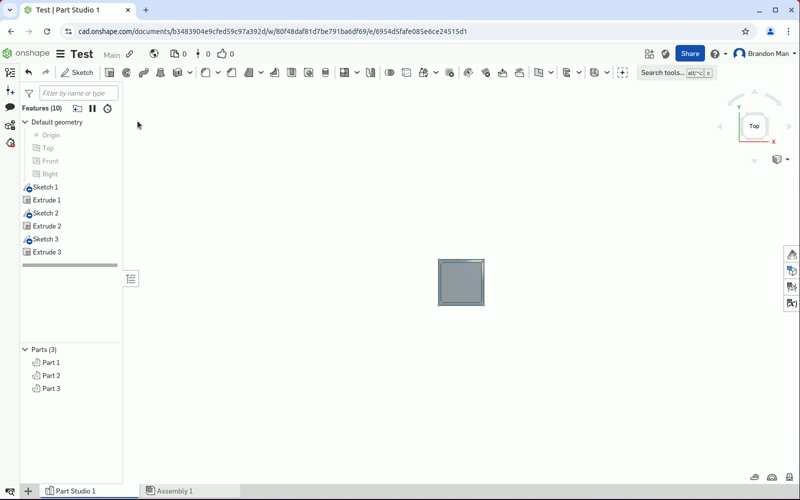
key(shift+h)
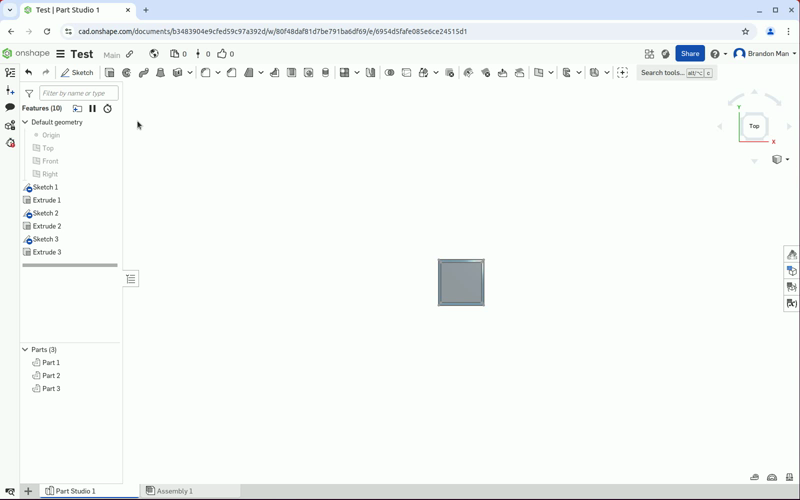
key(shift+7)
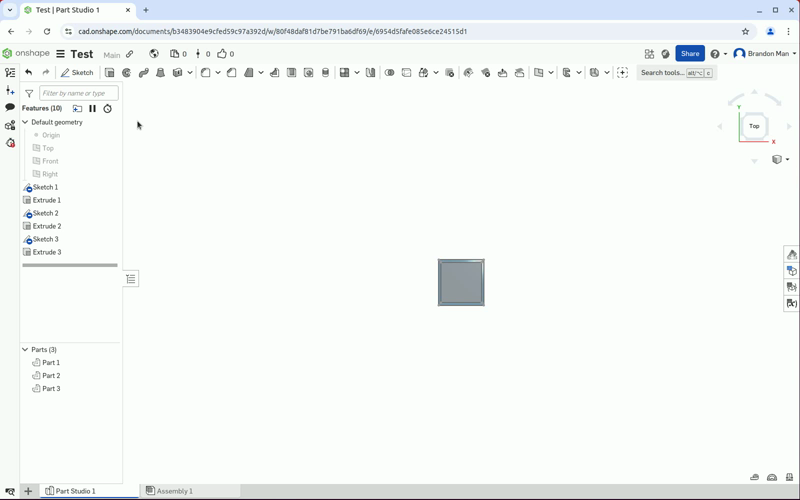
key(up, 3)
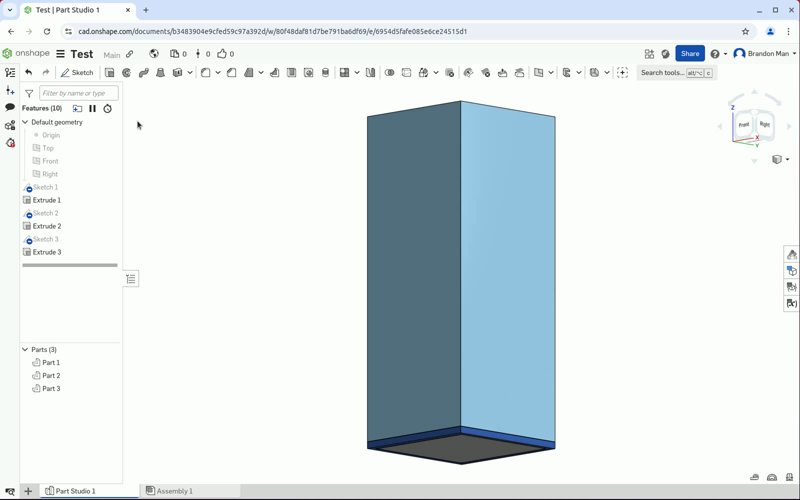
key(left, 3)
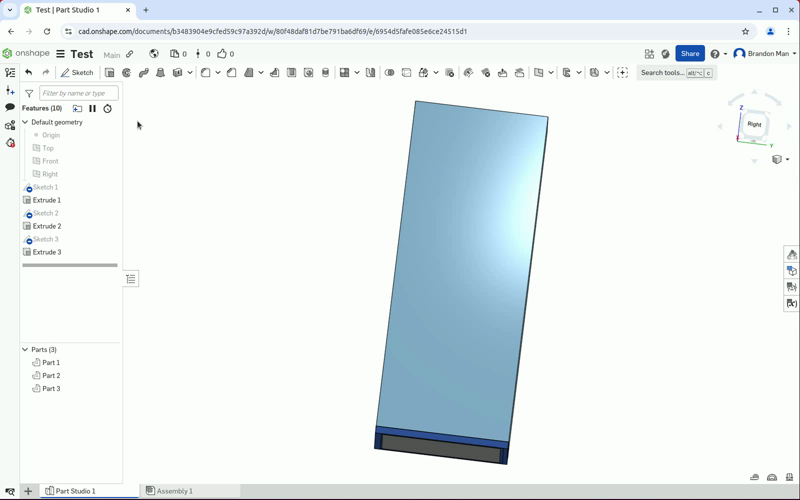
key(right, 3)
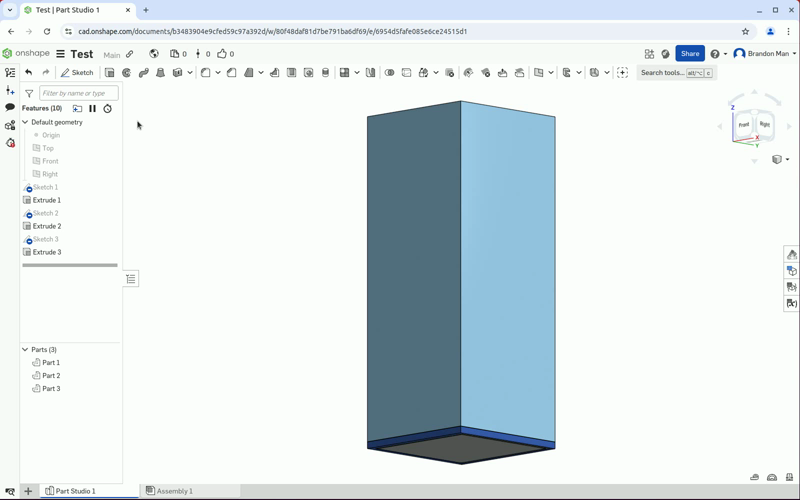
key(down, 3)
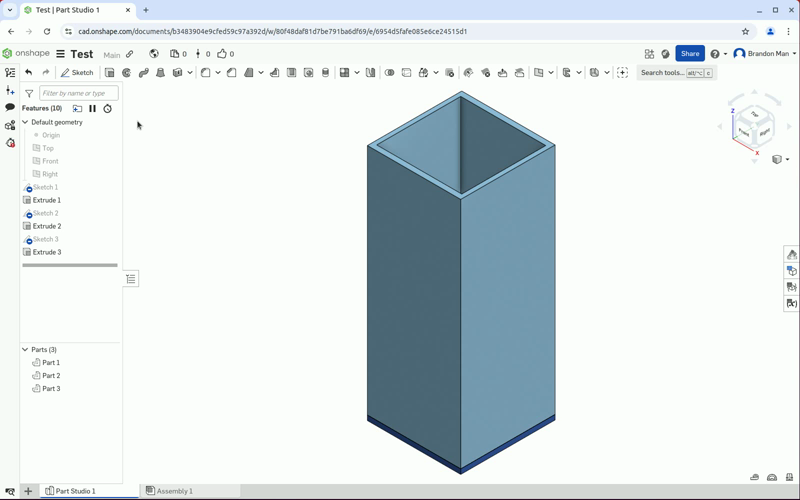
mouse_move(73, 189)
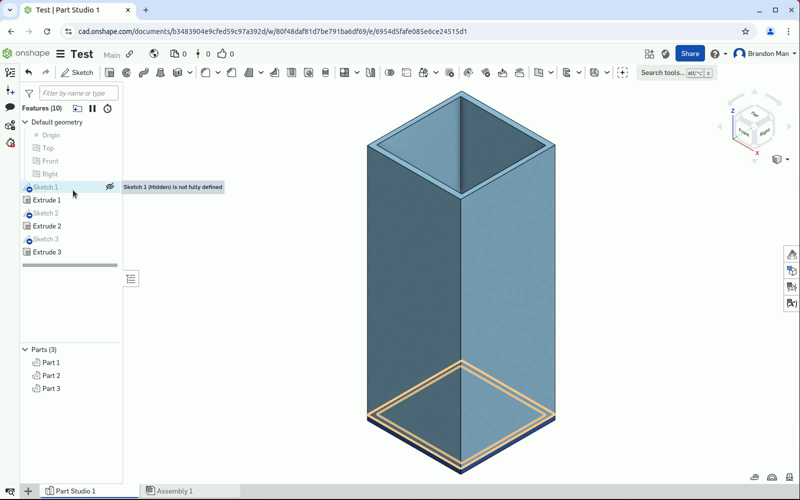
click(73, 189)